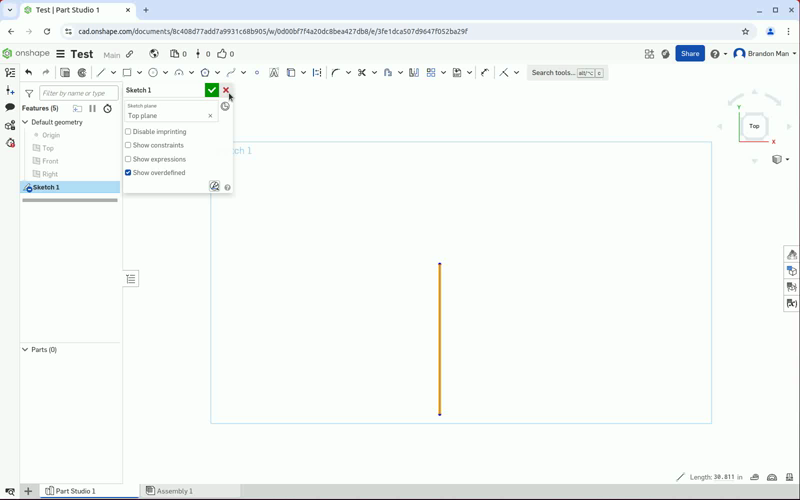
key(shift+h)
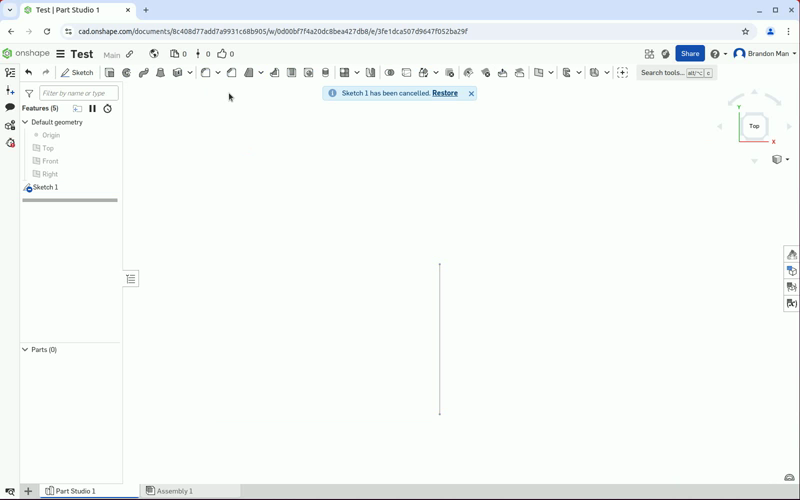
key(shift+s)
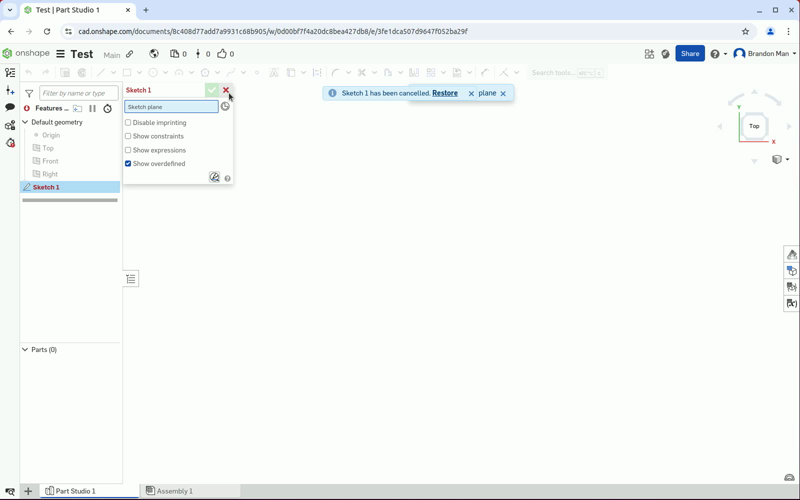
mouse_move(73, 150)
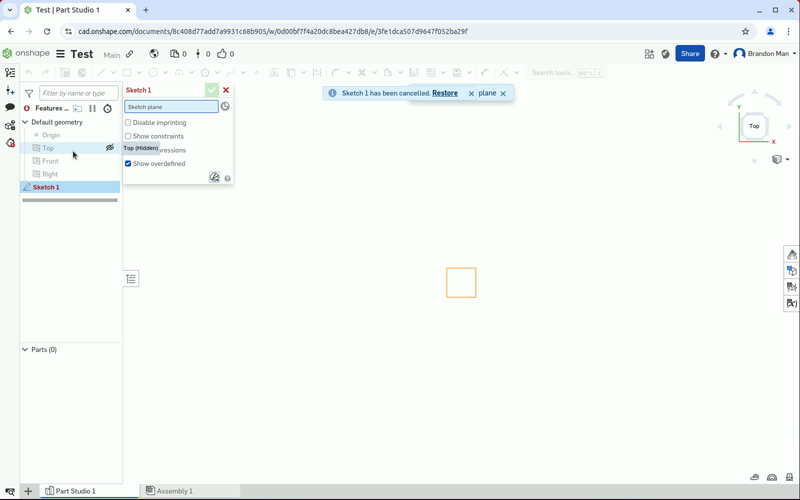
click(73, 150)
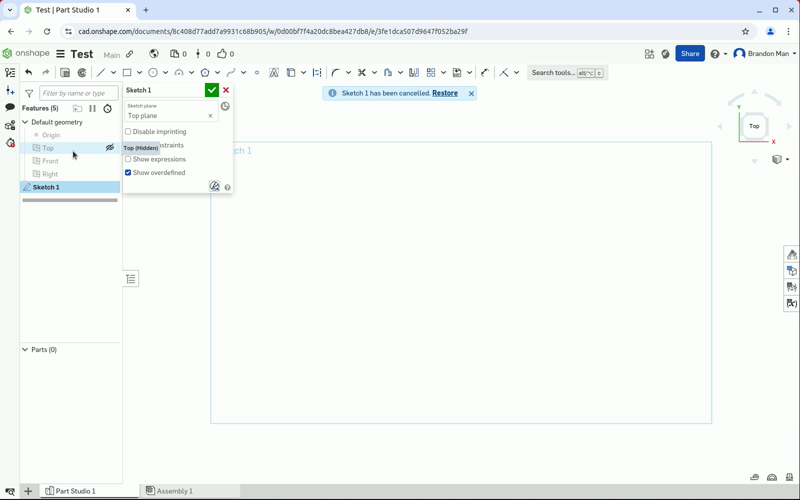
mouse_move(73, 352)
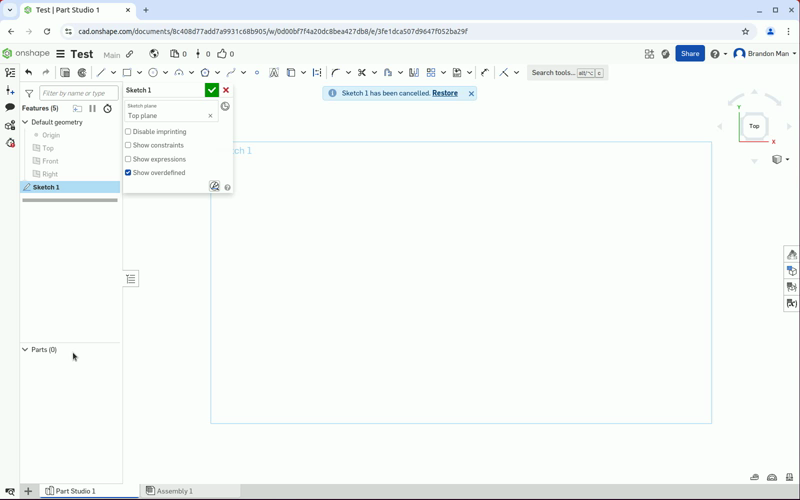
key(y)
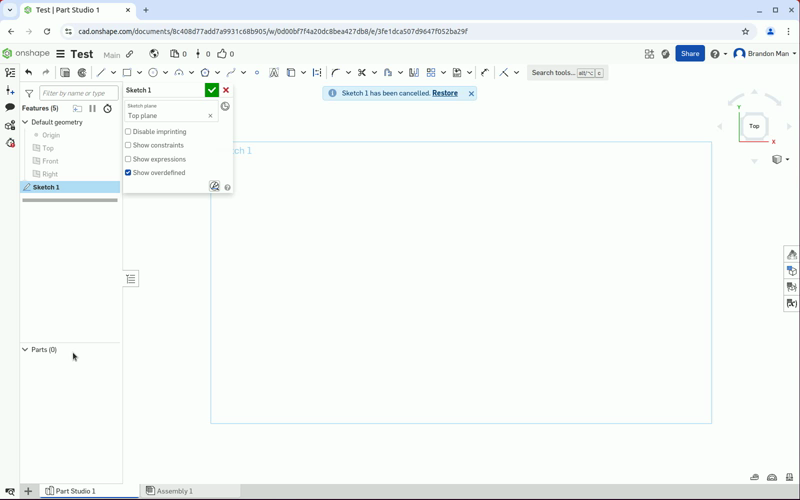
key(l)
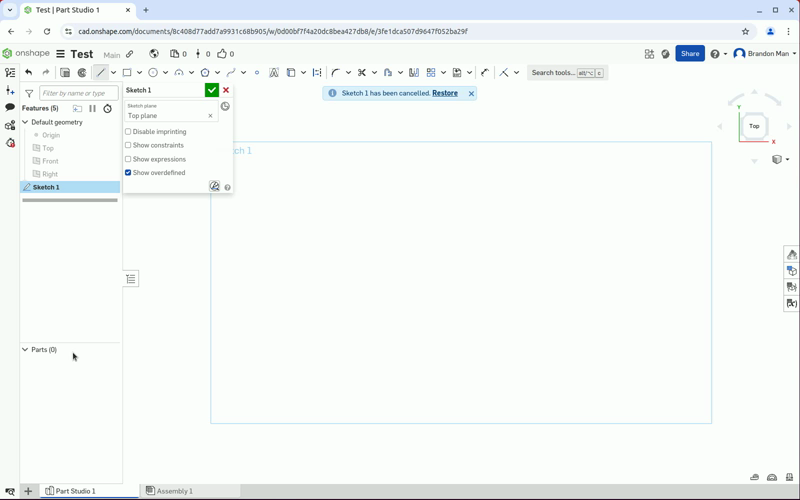
key_down(shift)
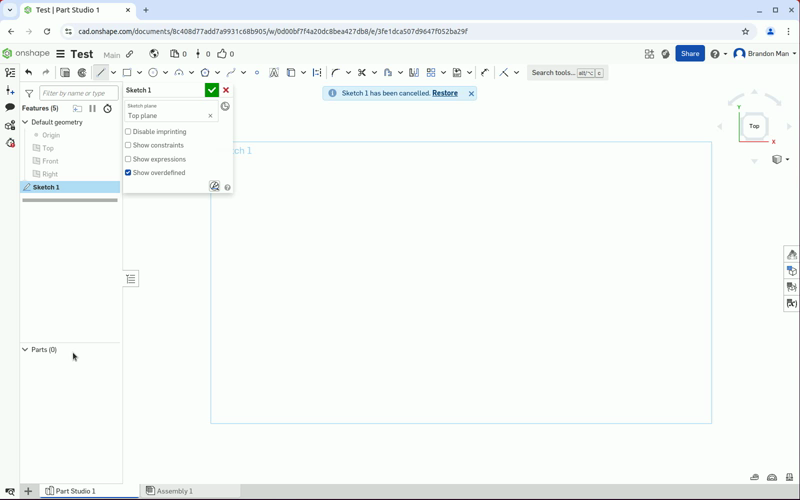
mouse_move(348, 327)
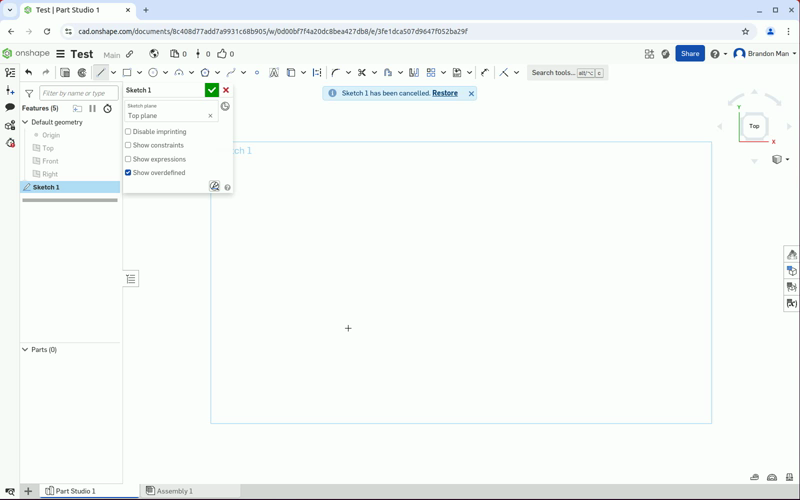
click(348, 327)
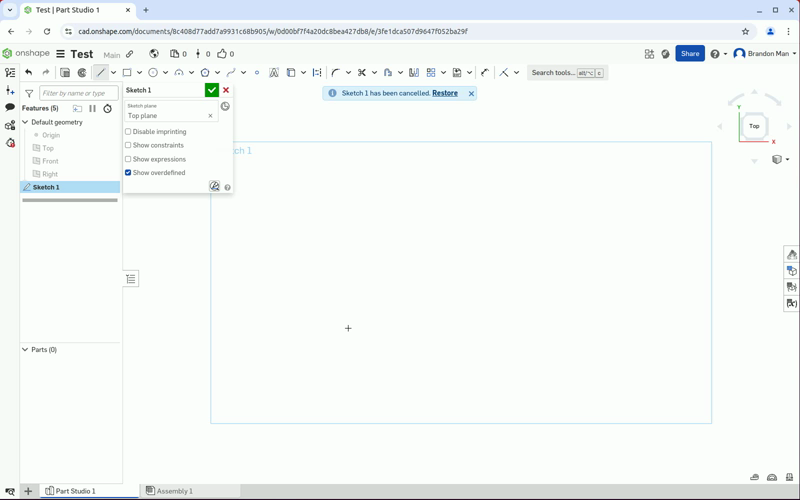
key_up(shift)
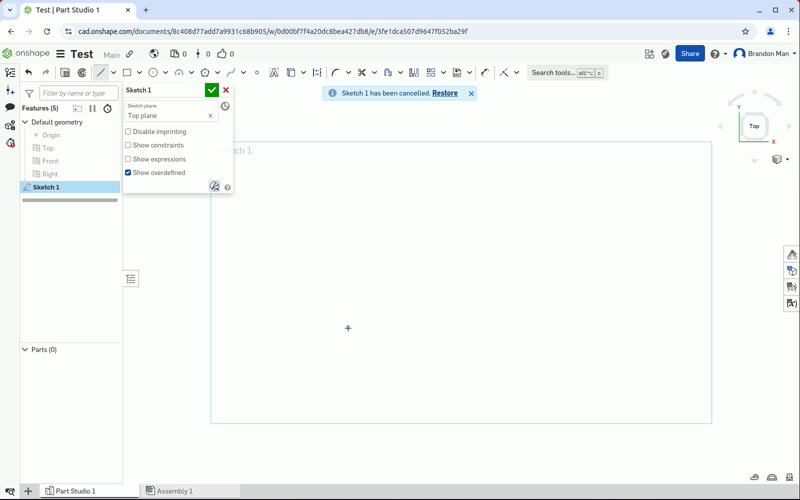
key_down(shift)
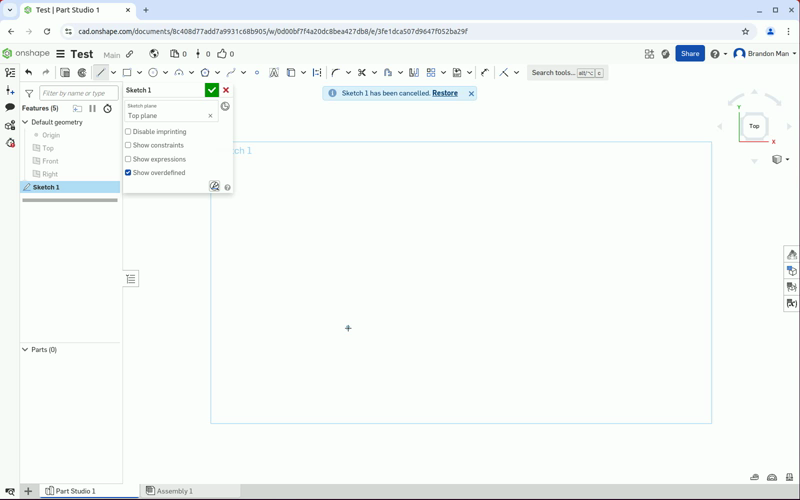
mouse_move(378, 327)
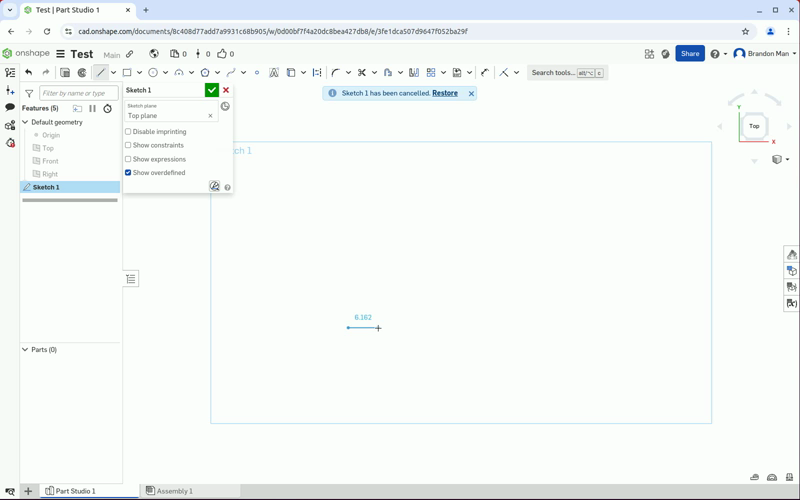
mouse_move(383, 327)
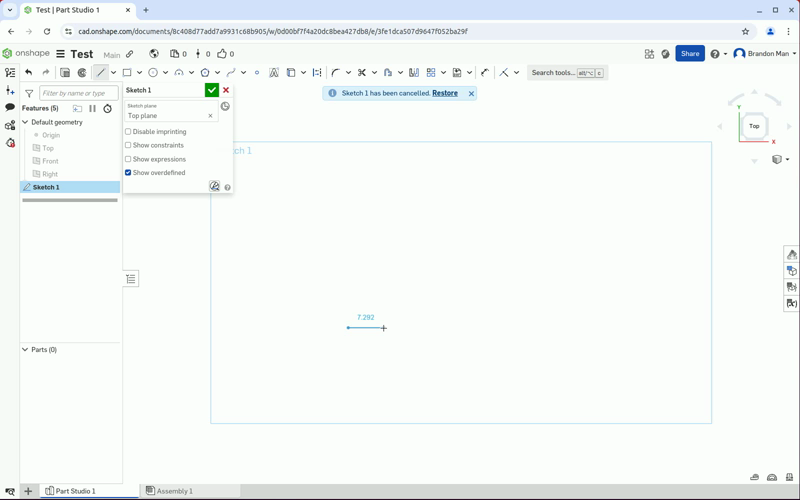
click(383, 327)
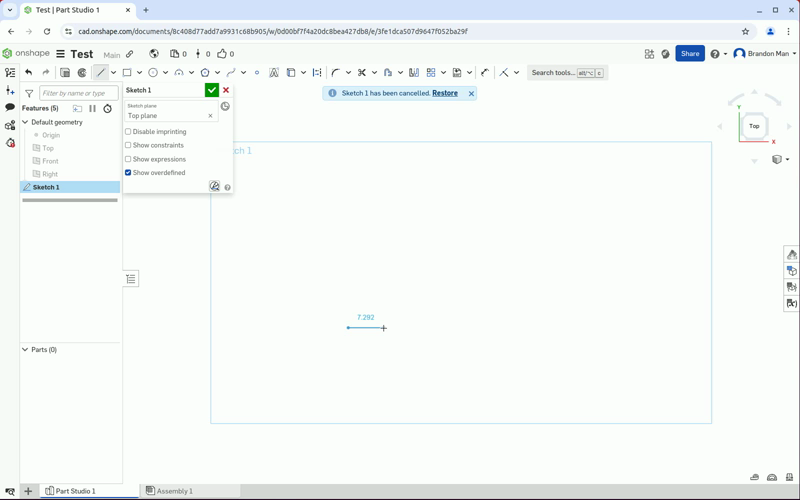
key_up(shift)
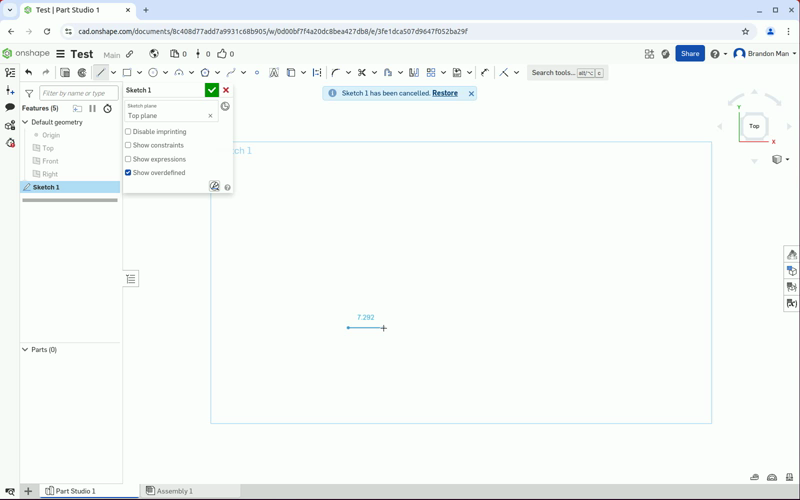
key_down(shift)
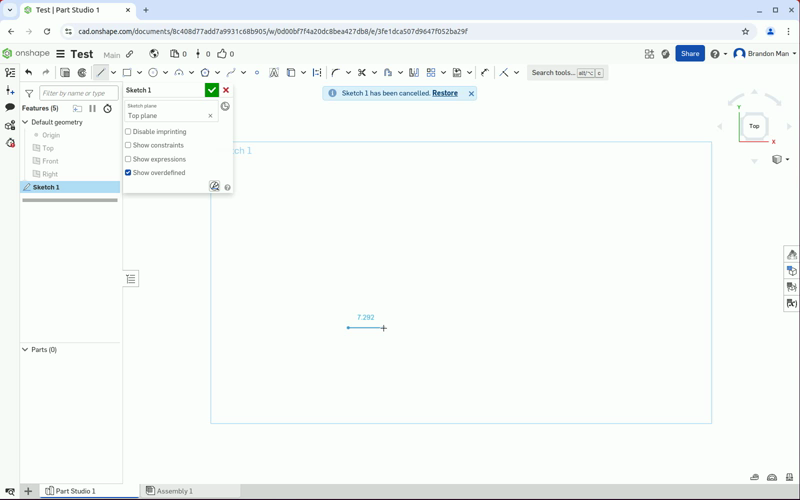
mouse_move(383, 245)
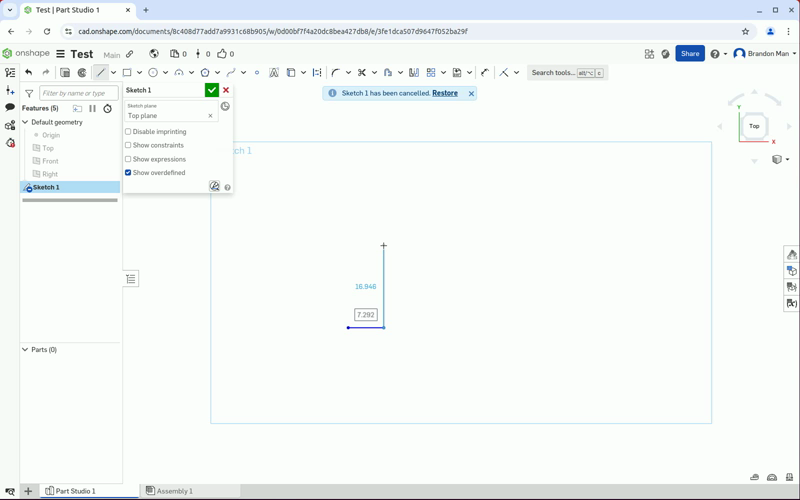
click(383, 245)
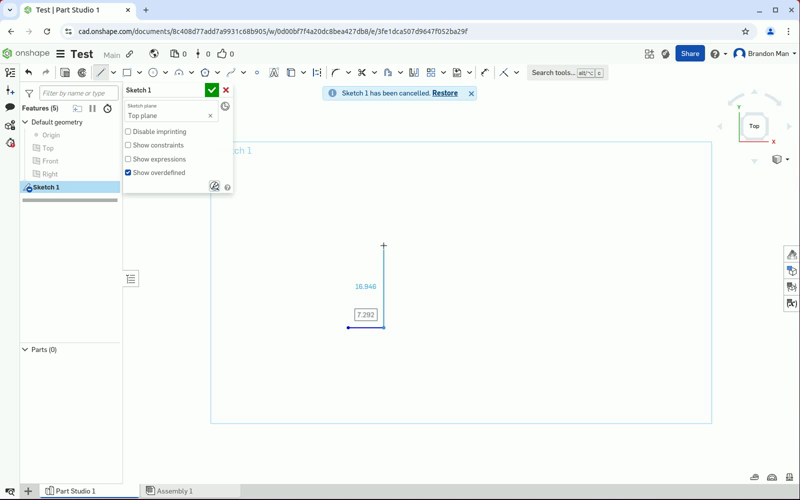
key_up(shift)
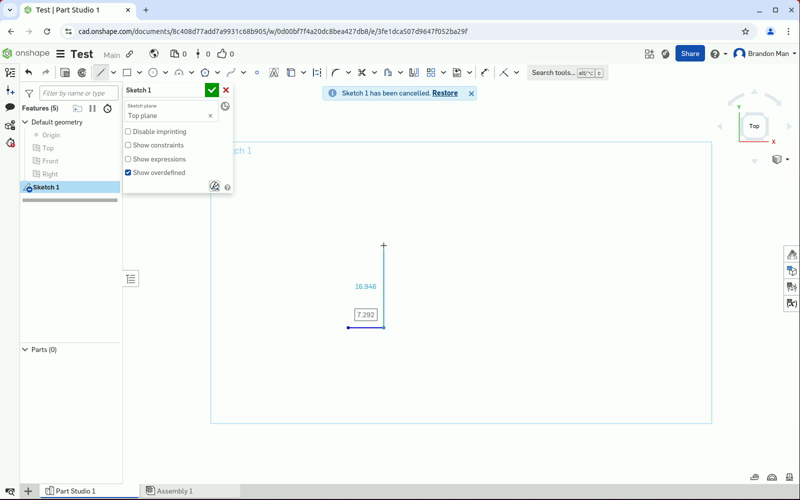
key_down(shift)
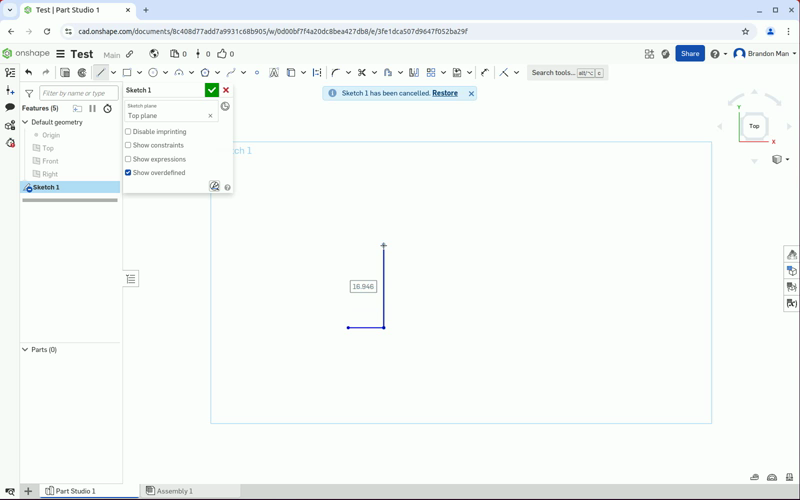
mouse_move(413, 245)
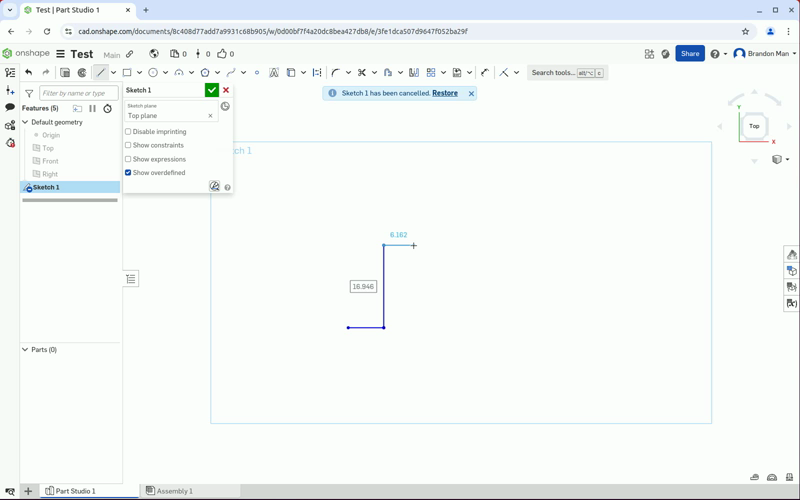
mouse_move(348, 245)
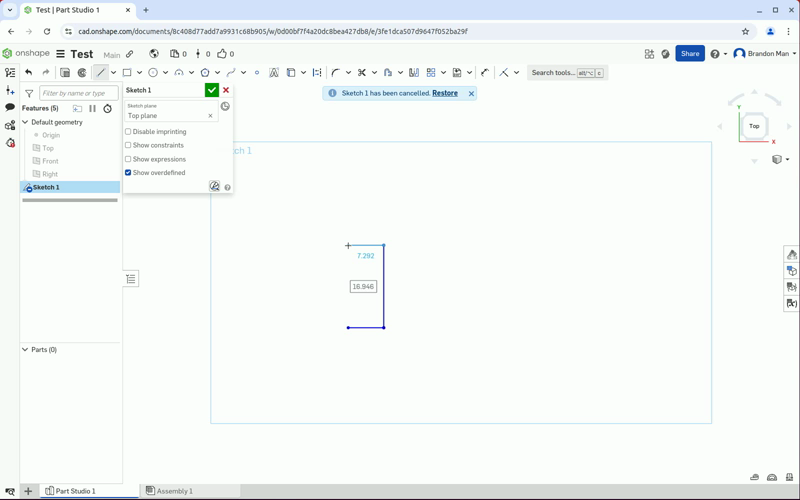
click(348, 245)
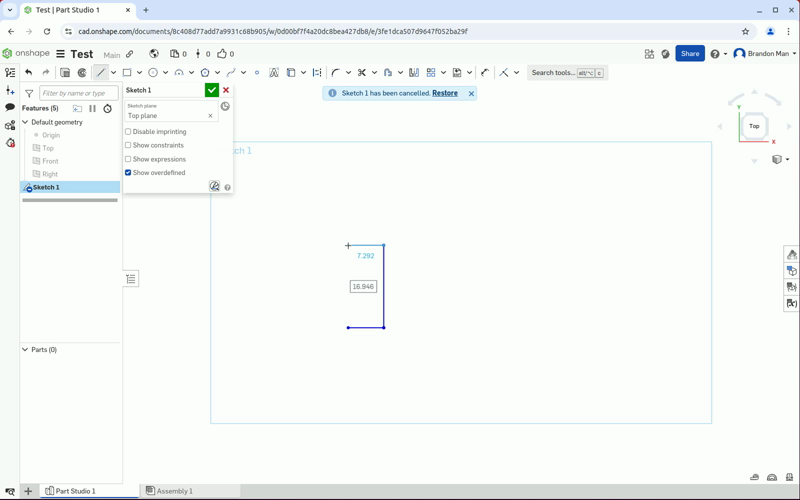
key_up(shift)
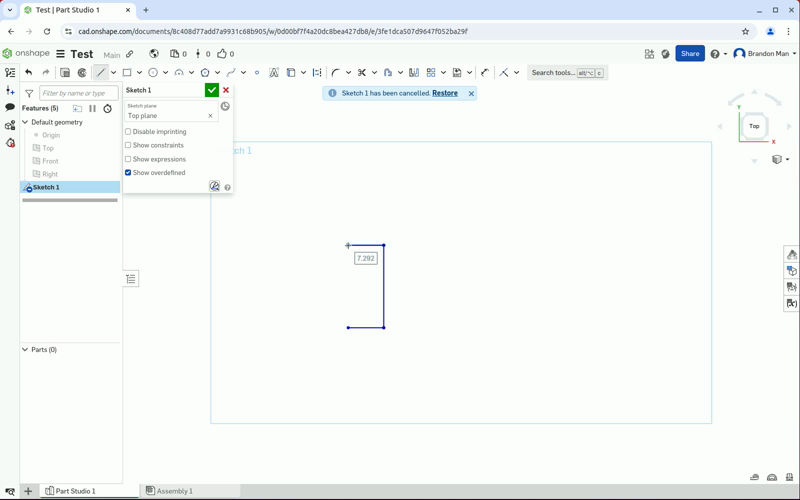
key_down(shift)
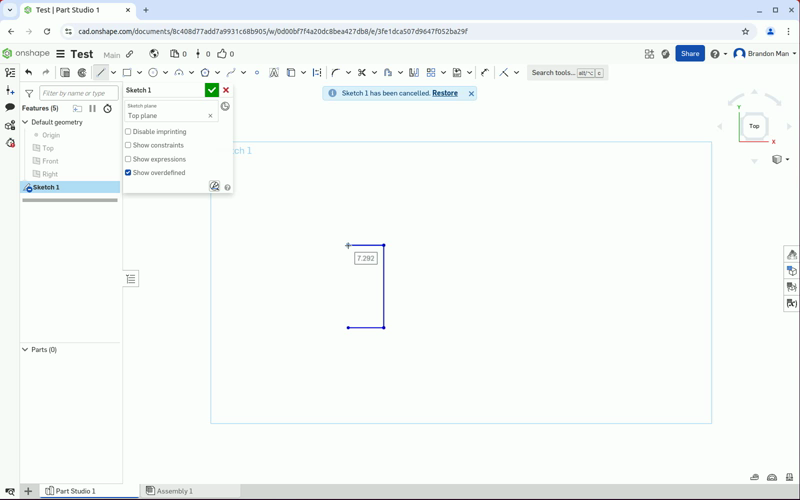
mouse_move(348, 327)
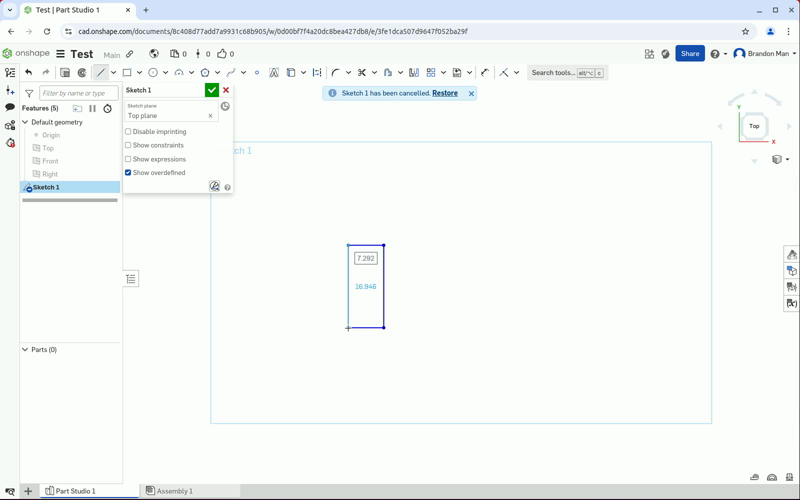
key_up(shift)
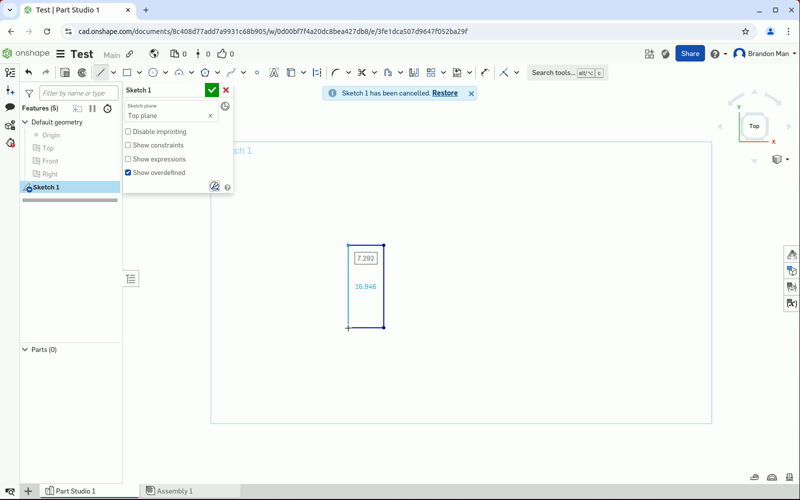
click(348, 327)
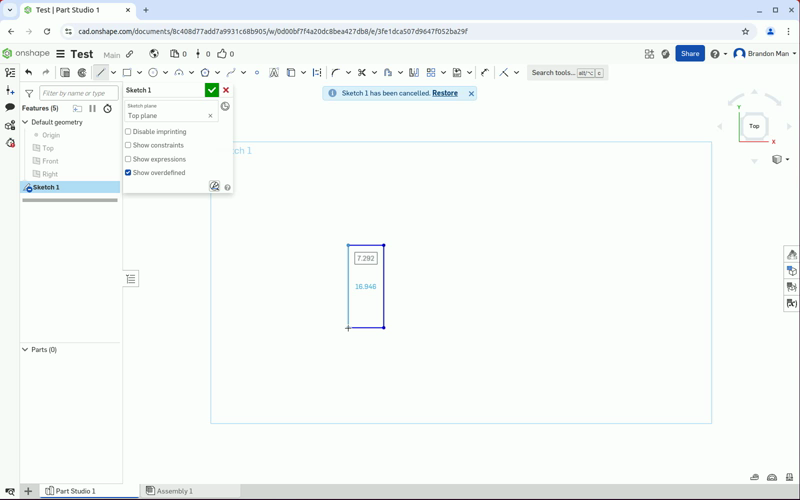
key(esc)
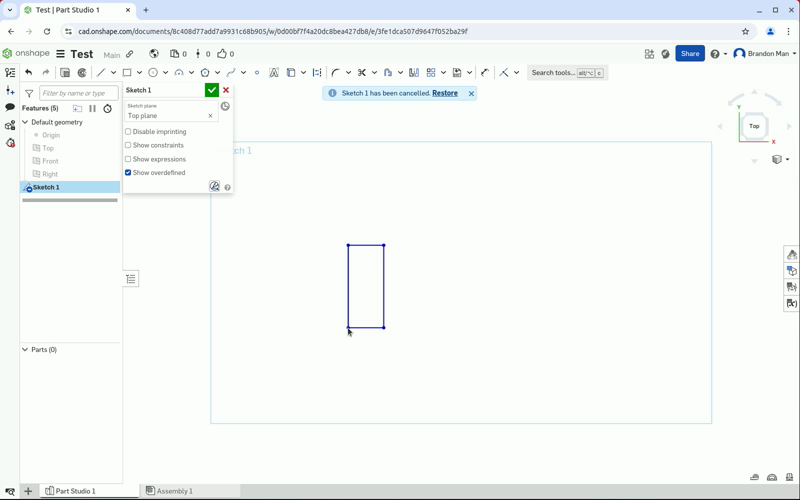
mouse_move(351, 278)
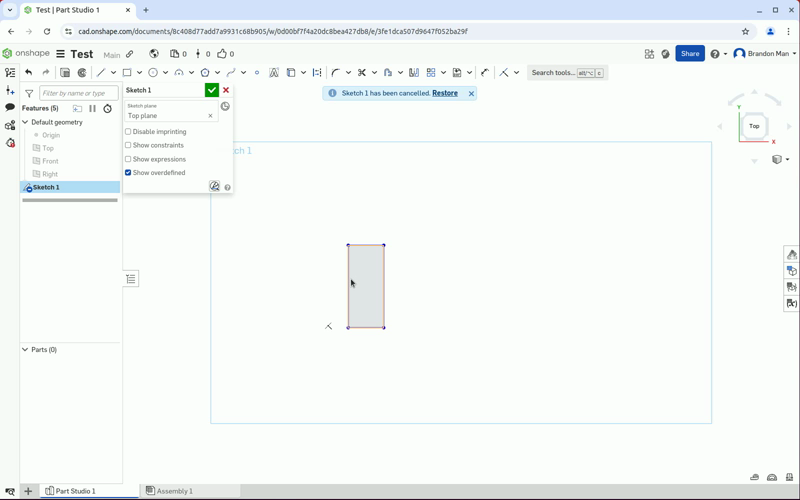
click(351, 278)
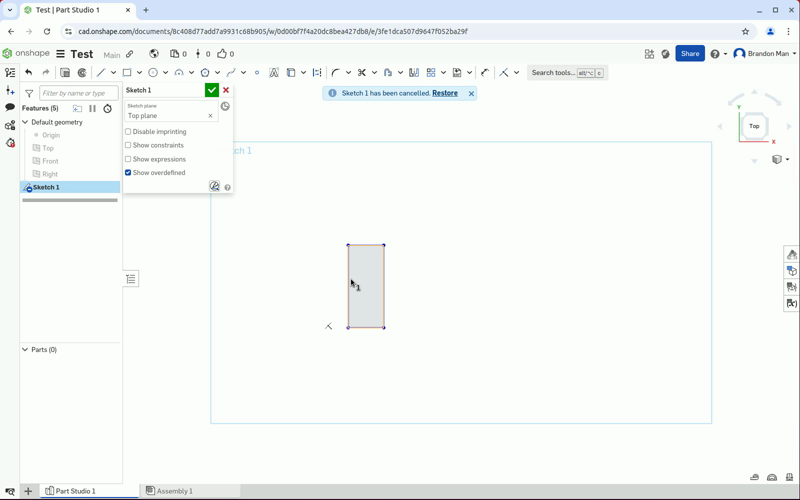
mouse_move(73, 352)
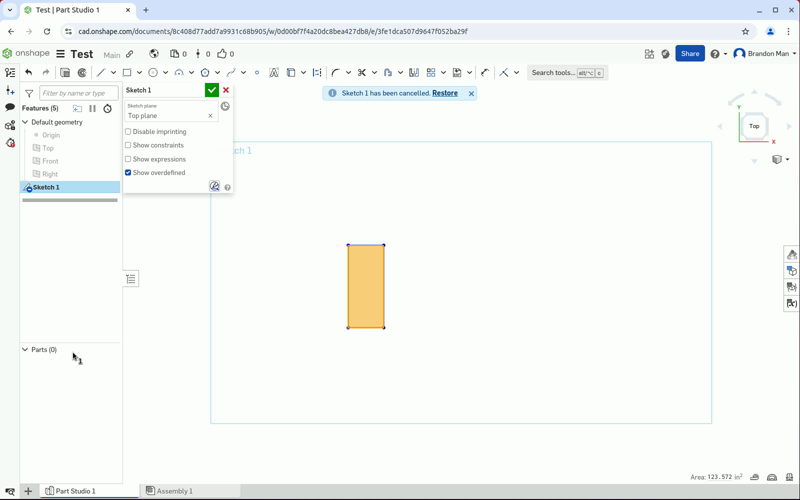
key(shift+y)
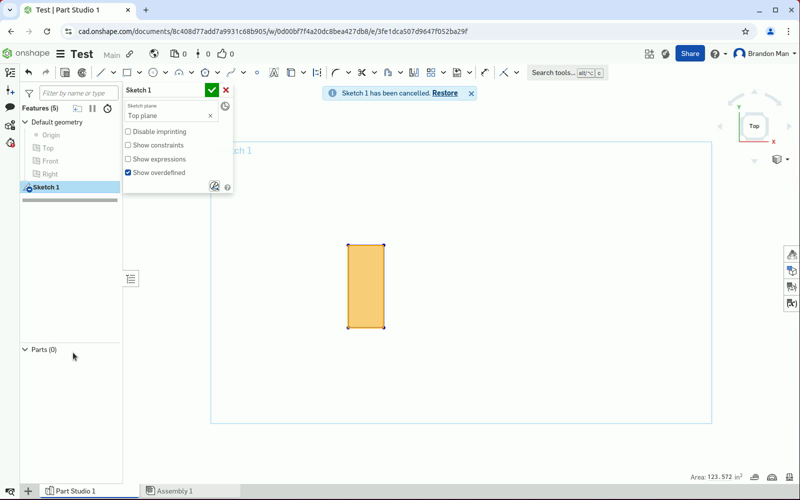
key(shift+e)
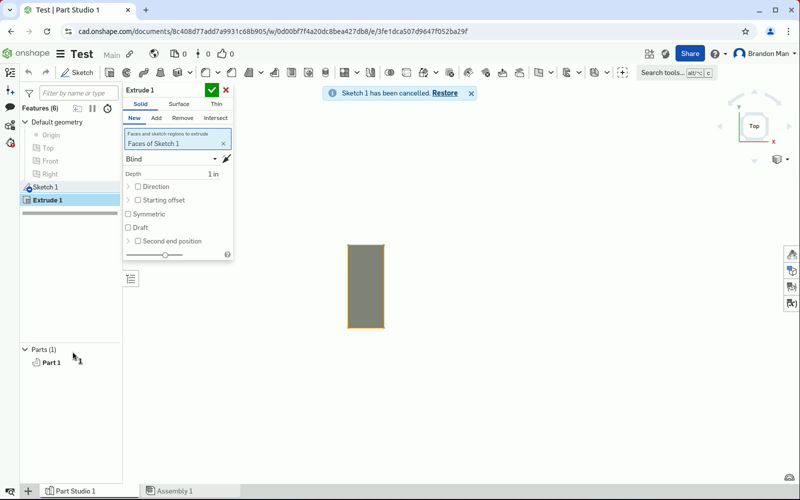
mouse_move(143, 106)
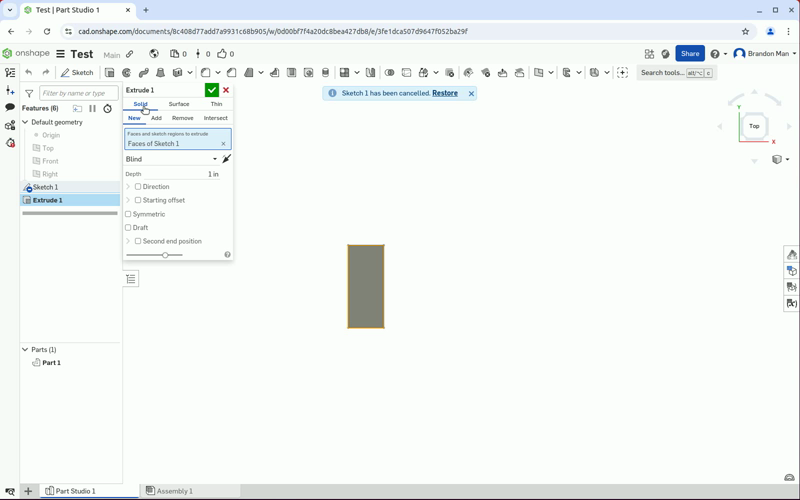
click(143, 106)
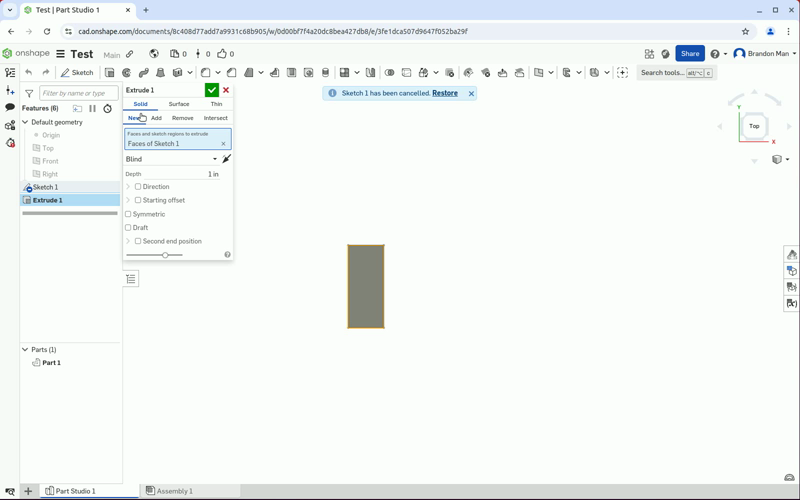
mouse_move(137, 120)
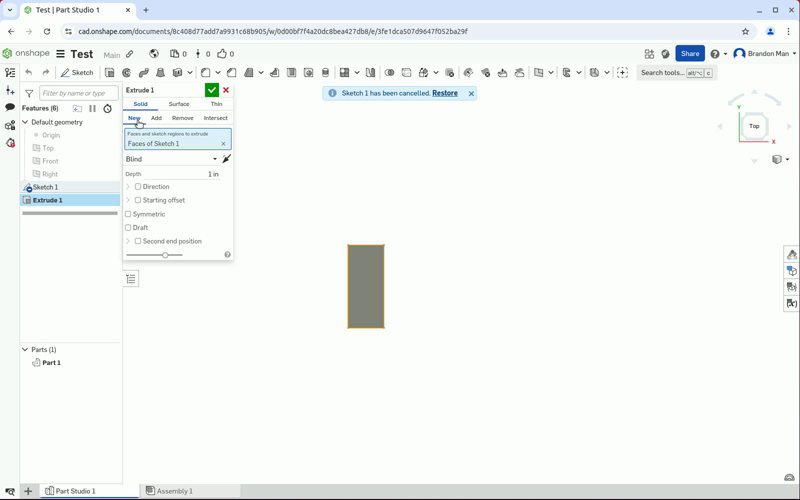
click(137, 120)
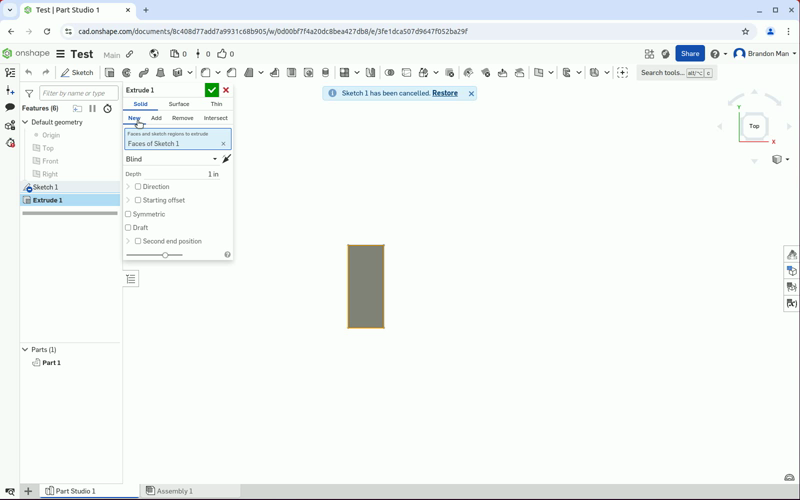
key(tab, 4)
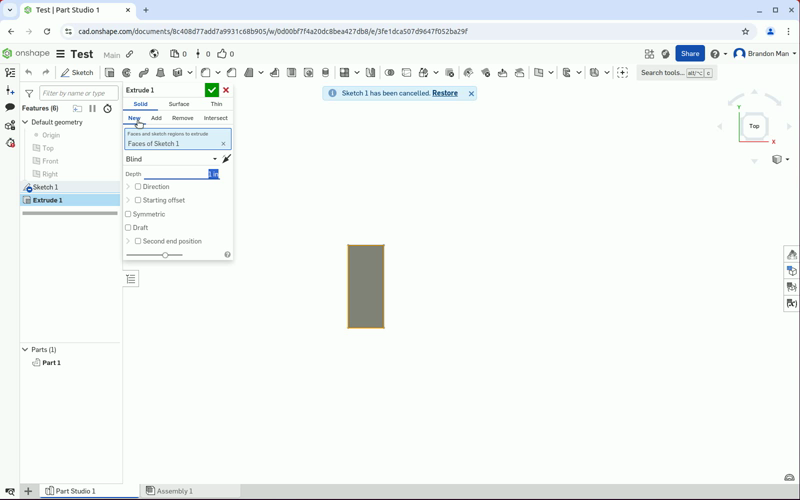
text(0.241)
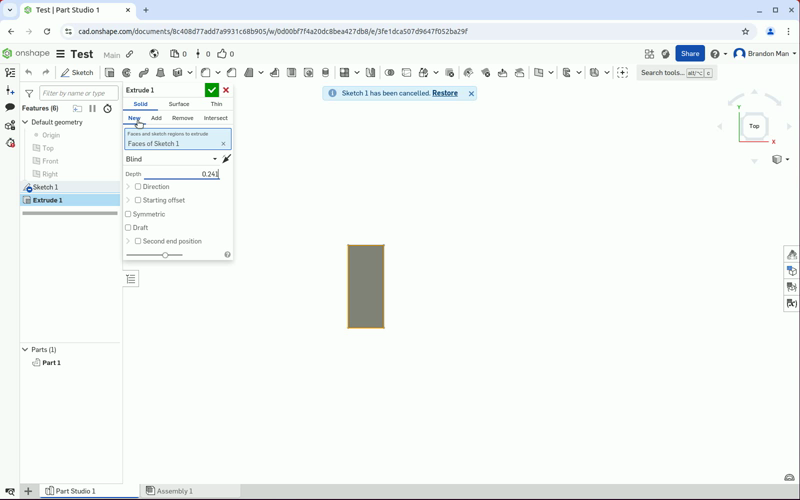
key(enter)
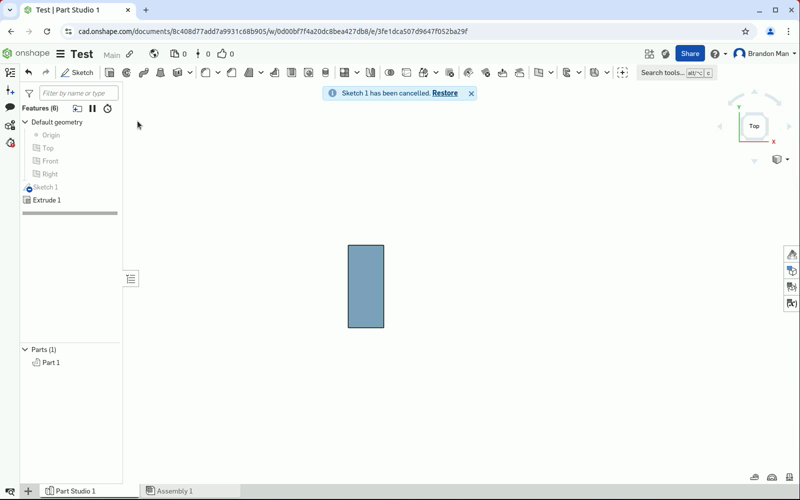
key(shift+h)
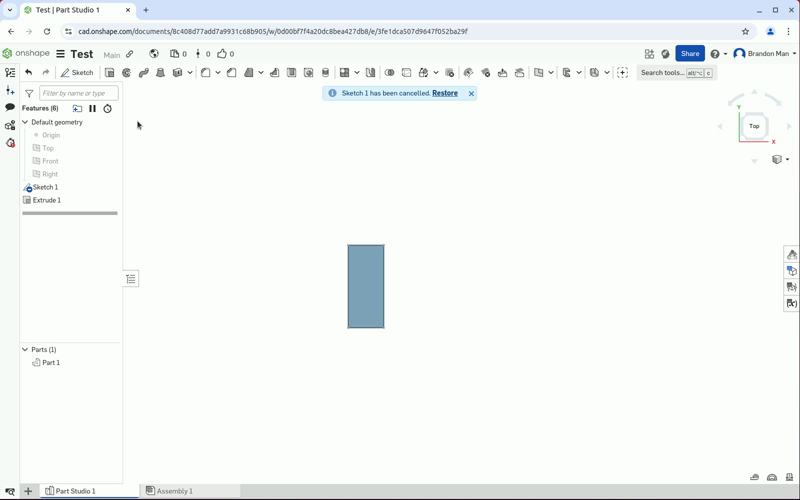
key(shift+h)
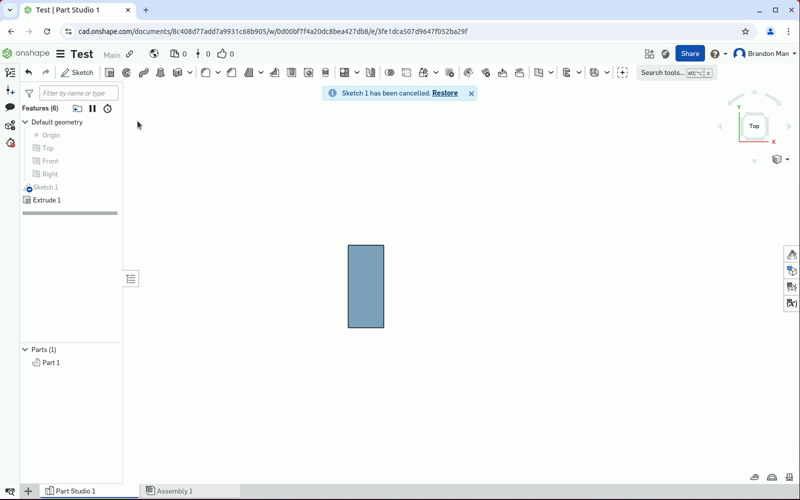
mouse_move(73, 189)
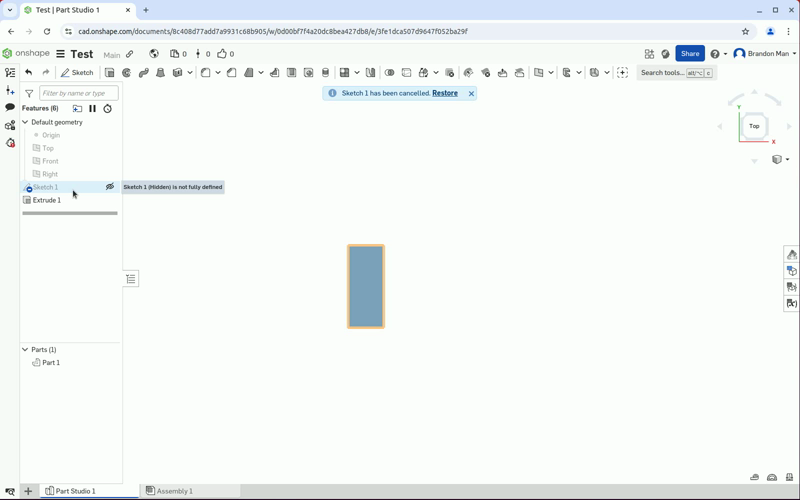
click(73, 189)
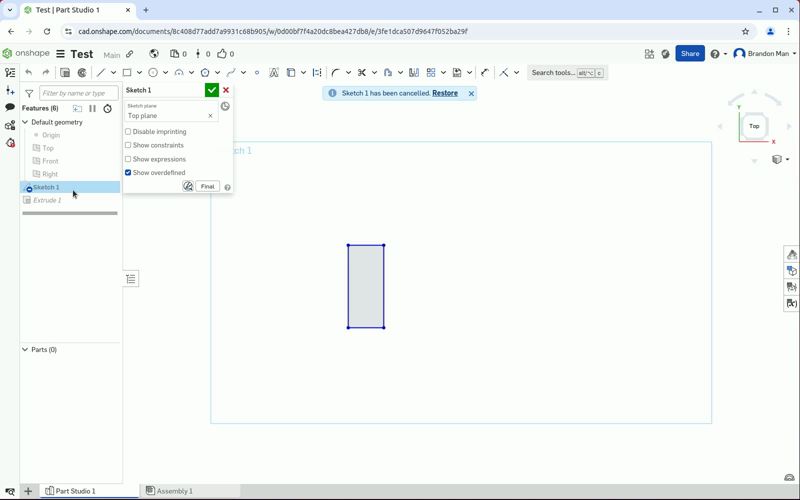
mouse_move(229, 92)
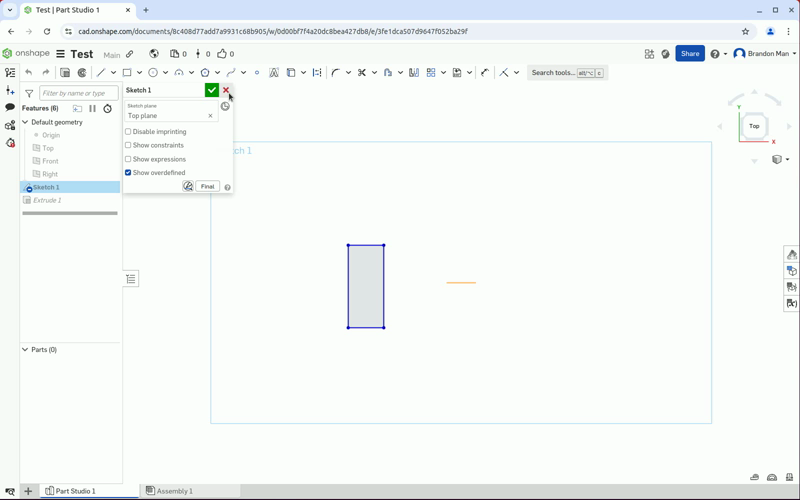
click(229, 92)
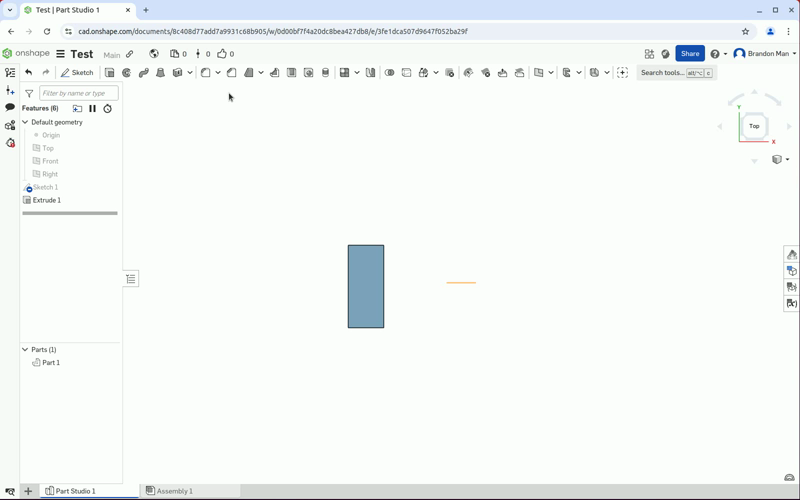
mouse_move(541, 75)
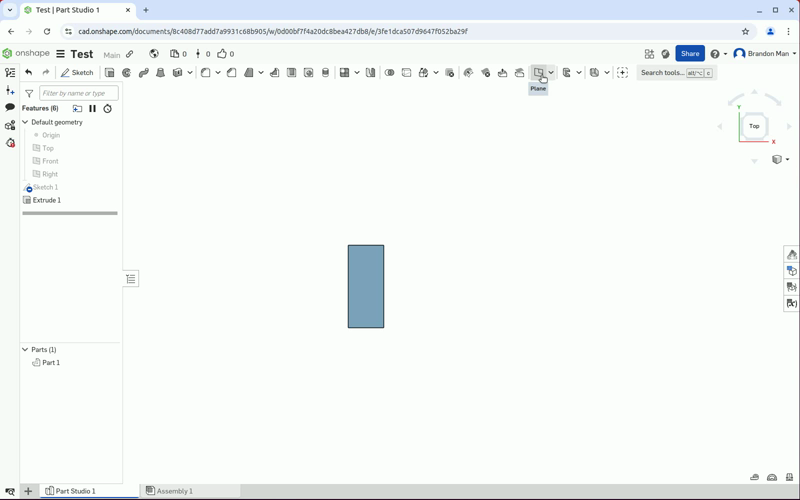
click(541, 75)
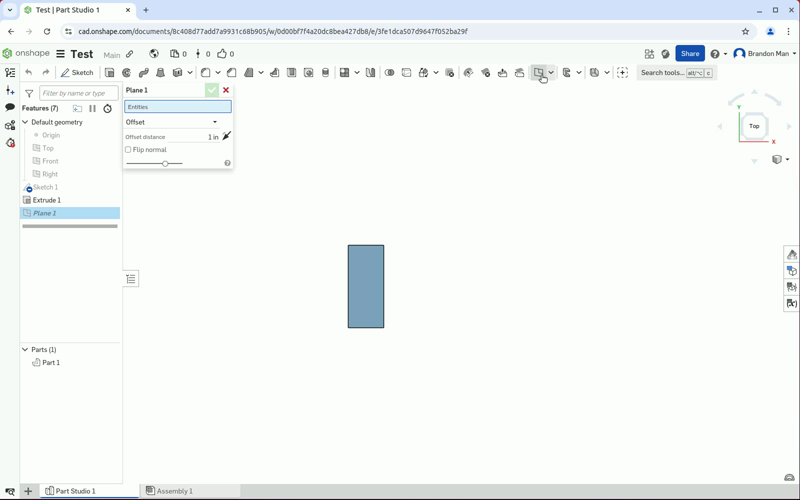
mouse_move(73, 150)
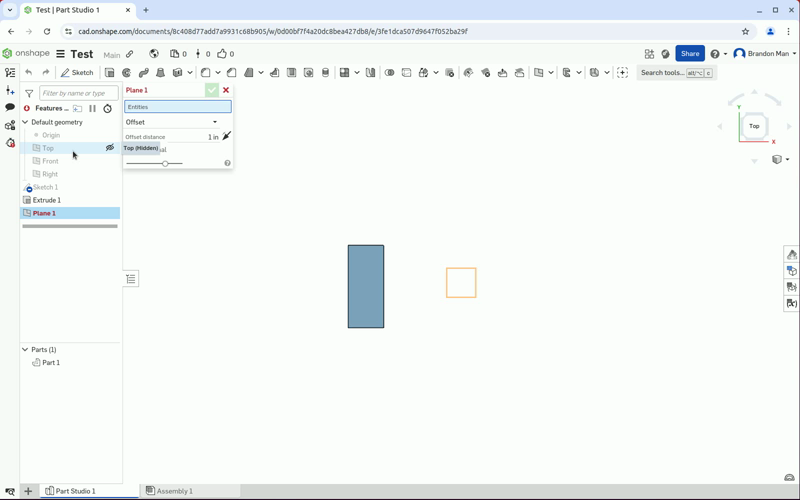
click(73, 150)
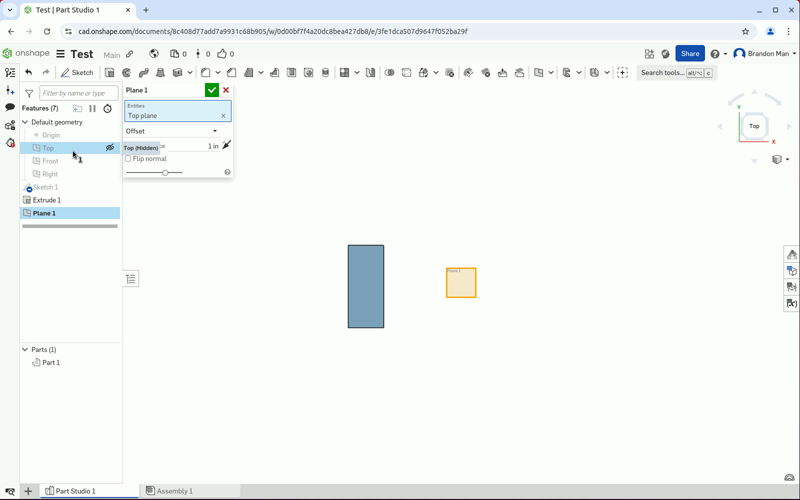
key(tab, 2)
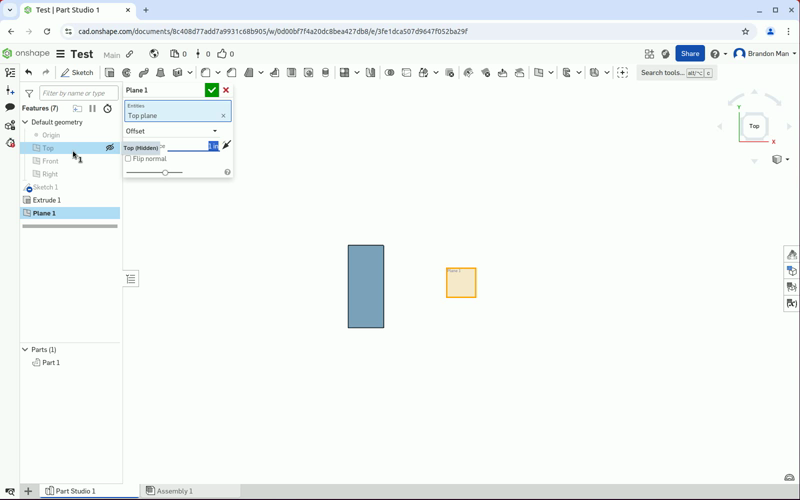
text(0.246)
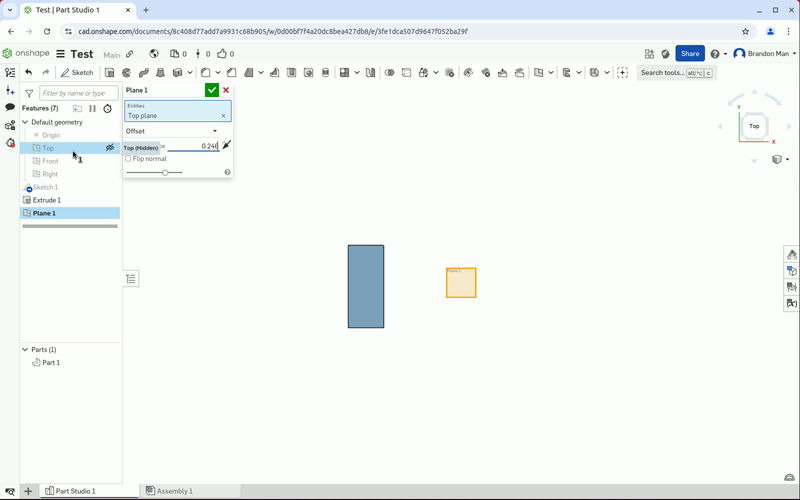
key(enter, 2)
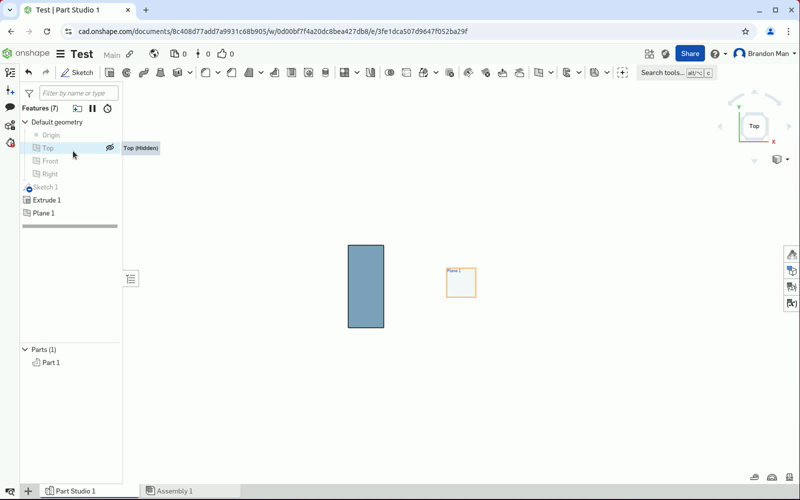
key(shift+s)
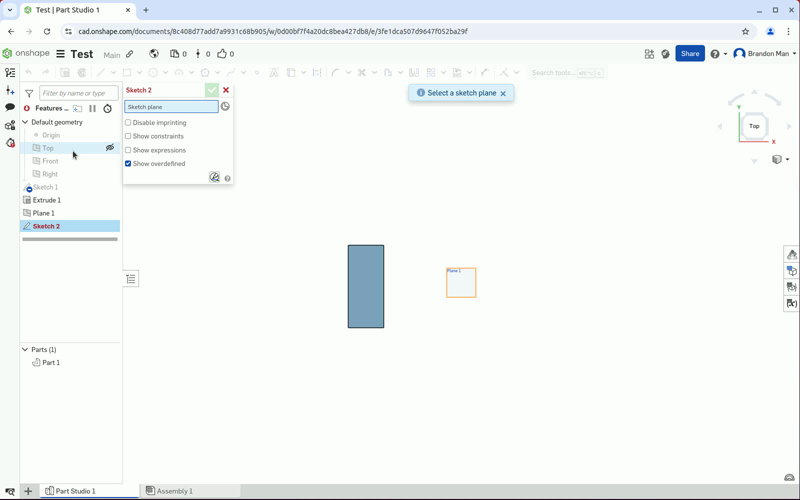
mouse_move(73, 215)
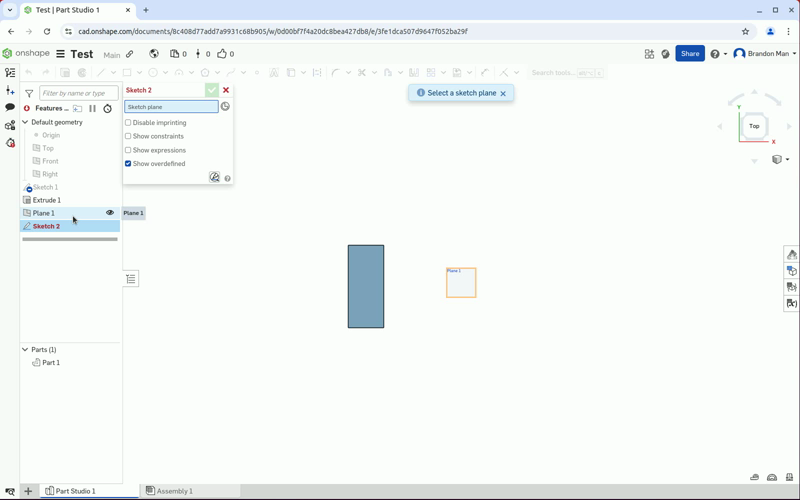
click(73, 215)
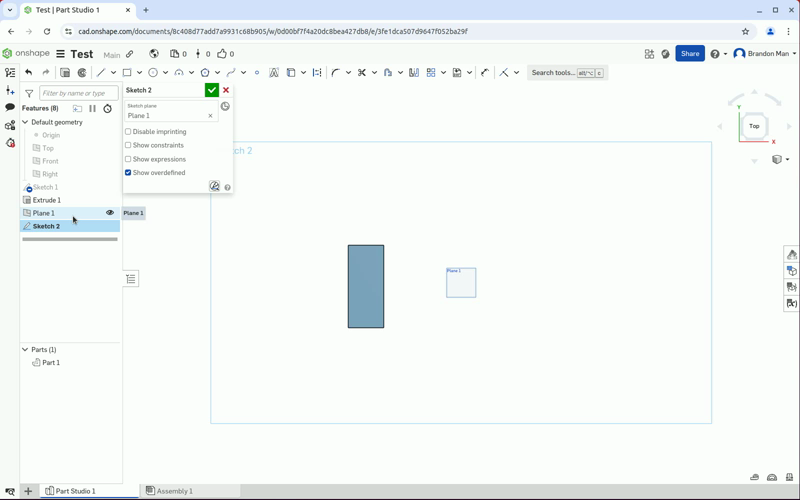
mouse_move(73, 352)
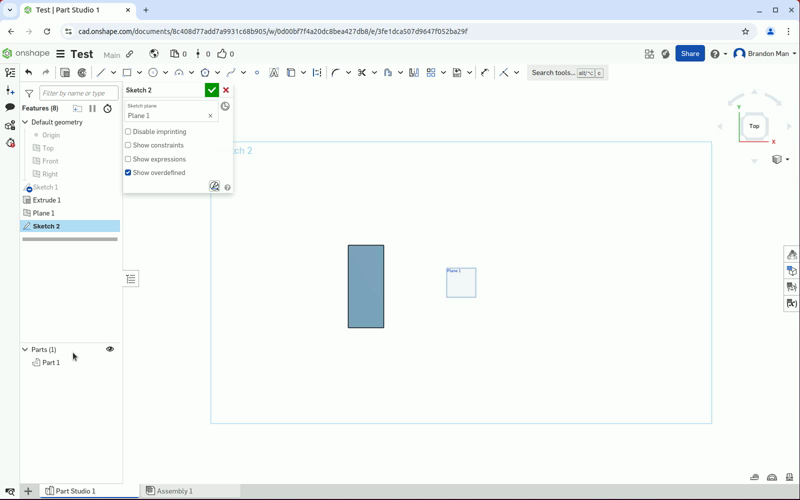
key(y)
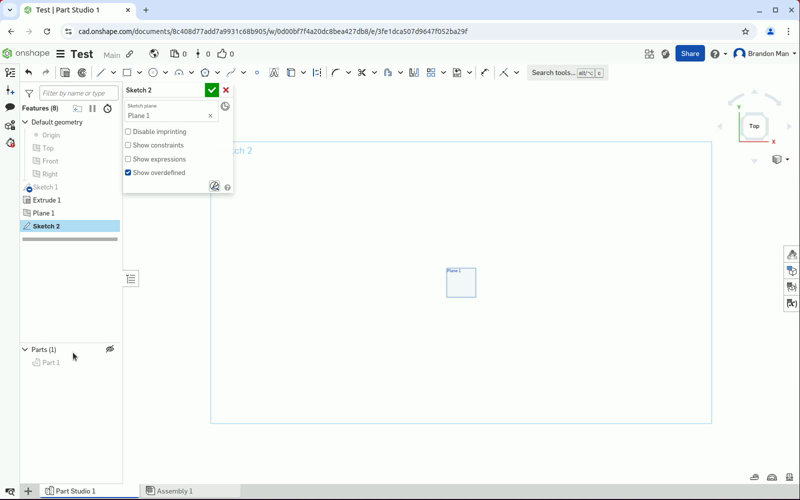
key(l)
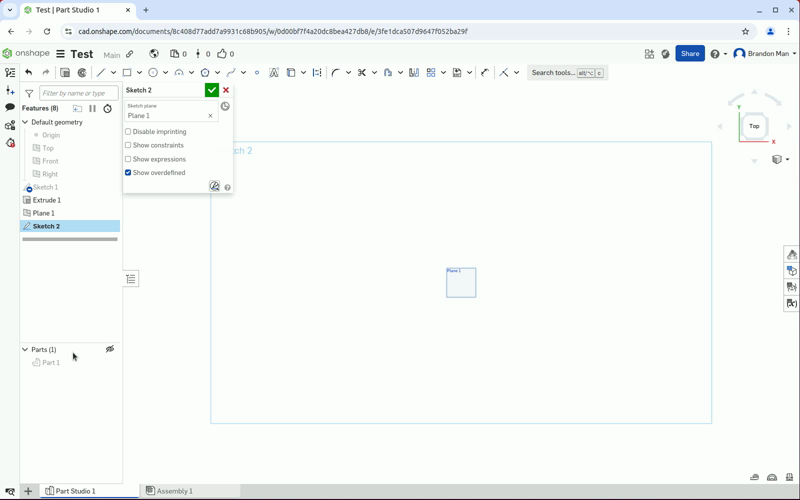
key_down(shift)
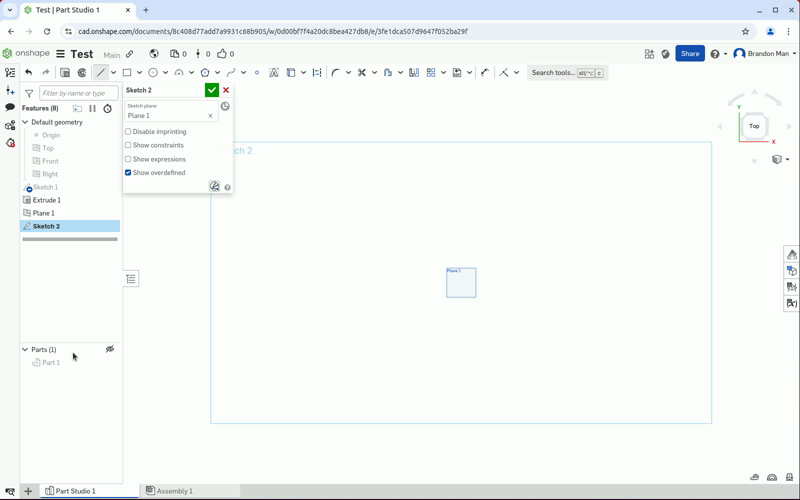
mouse_move(348, 327)
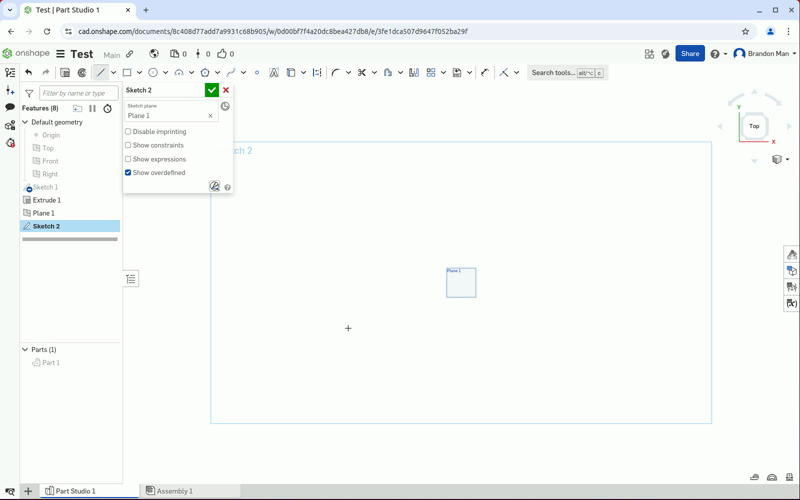
click(348, 327)
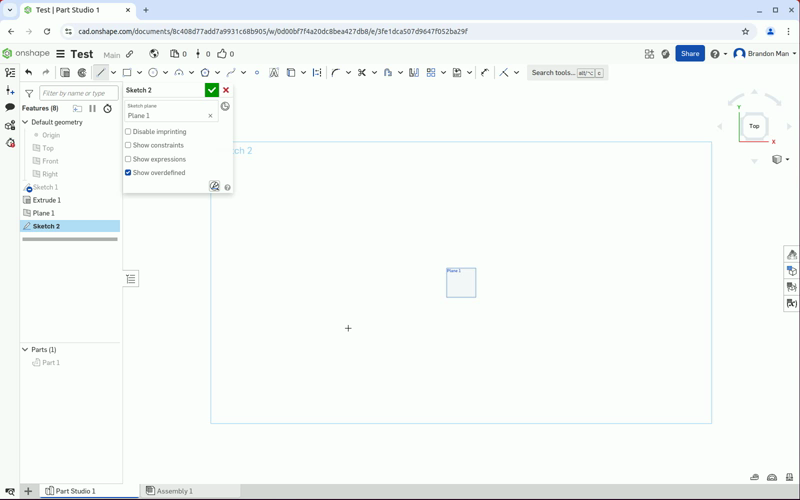
key_up(shift)
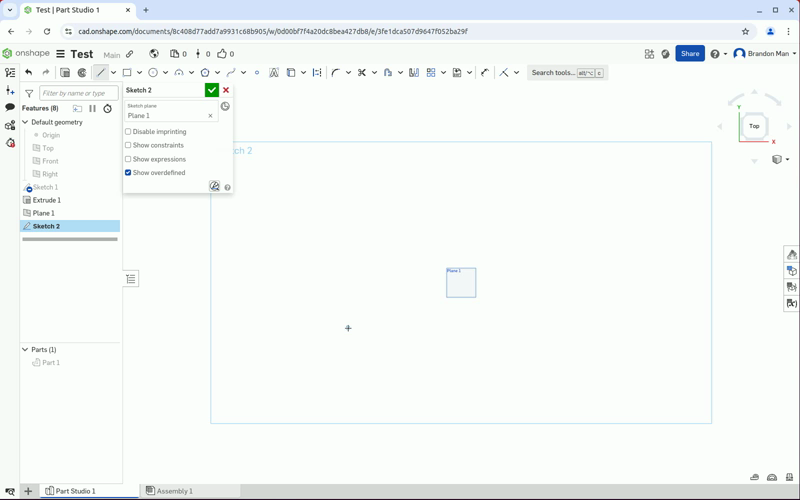
key_down(shift)
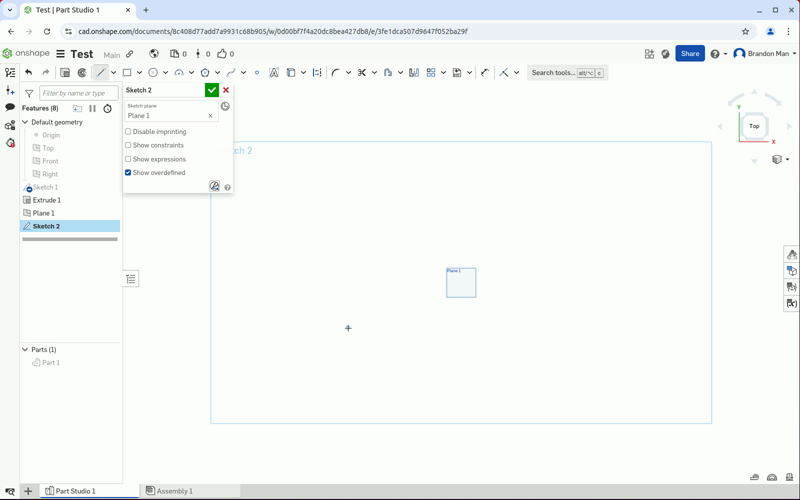
mouse_move(378, 327)
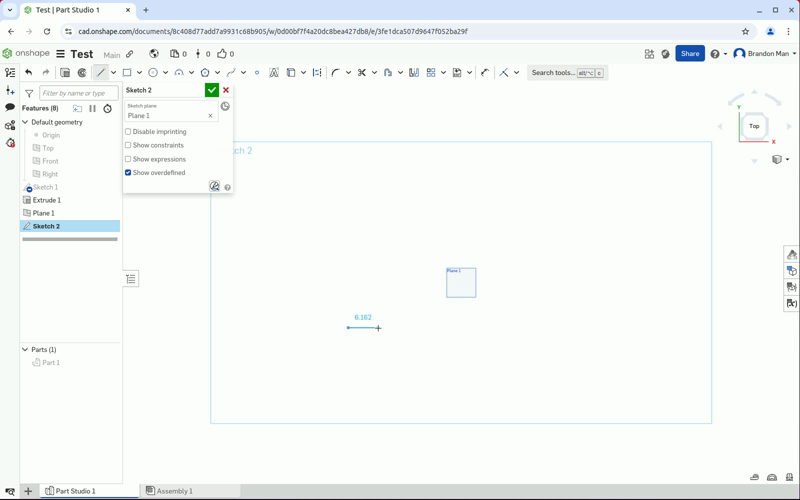
mouse_move(384, 327)
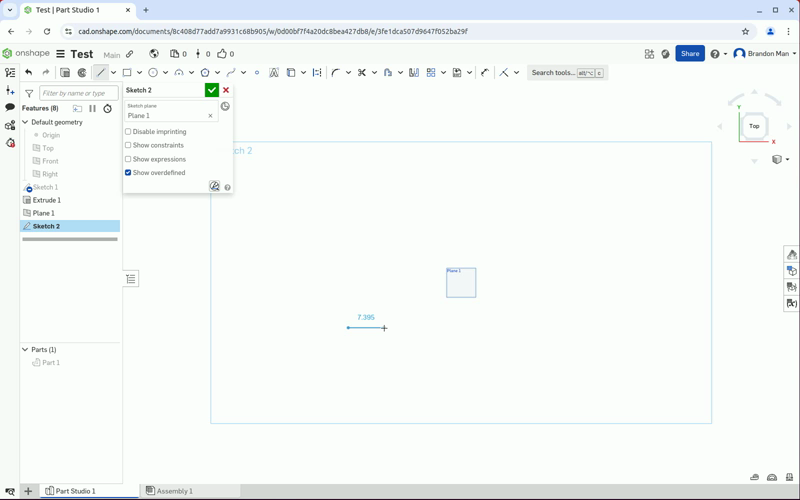
click(384, 327)
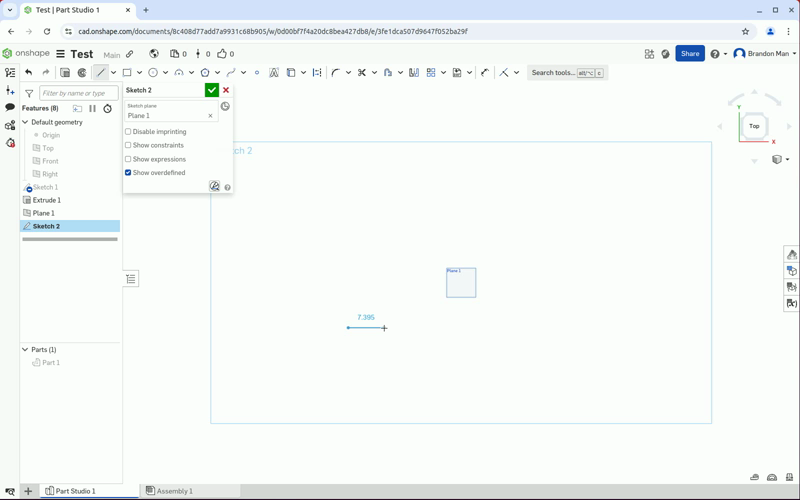
key_up(shift)
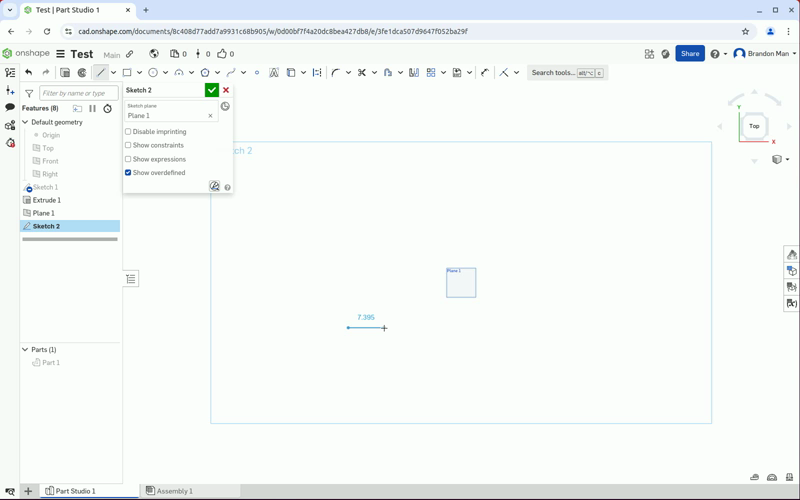
key_down(shift)
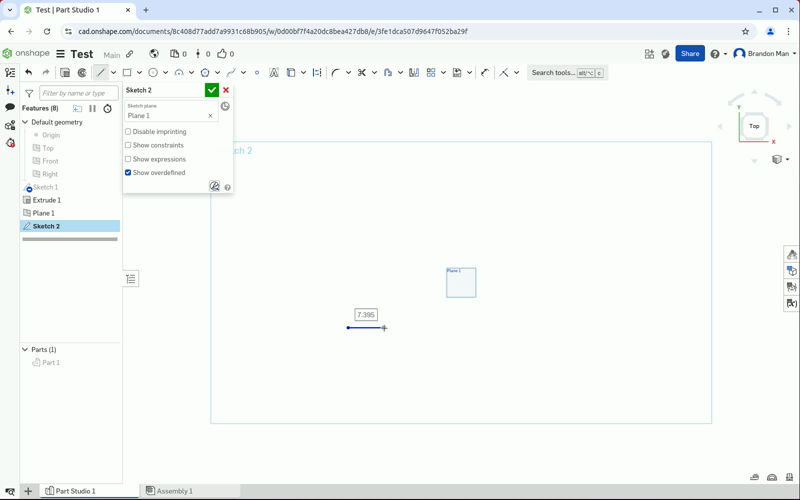
mouse_move(414, 327)
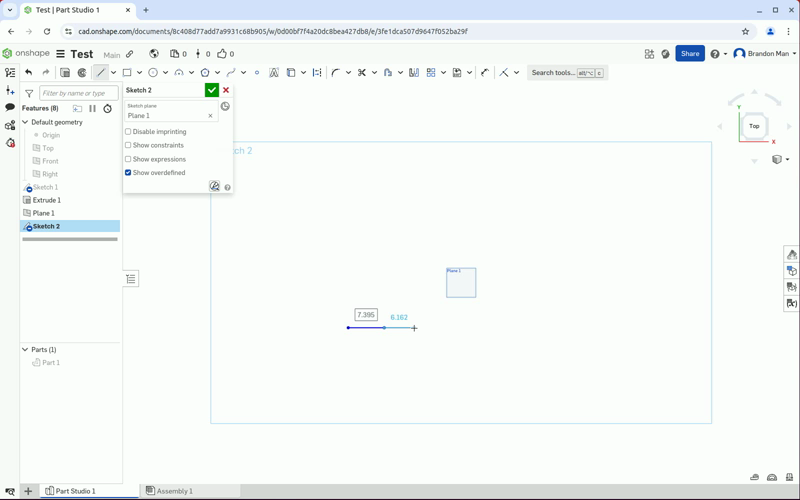
mouse_move(384, 326)
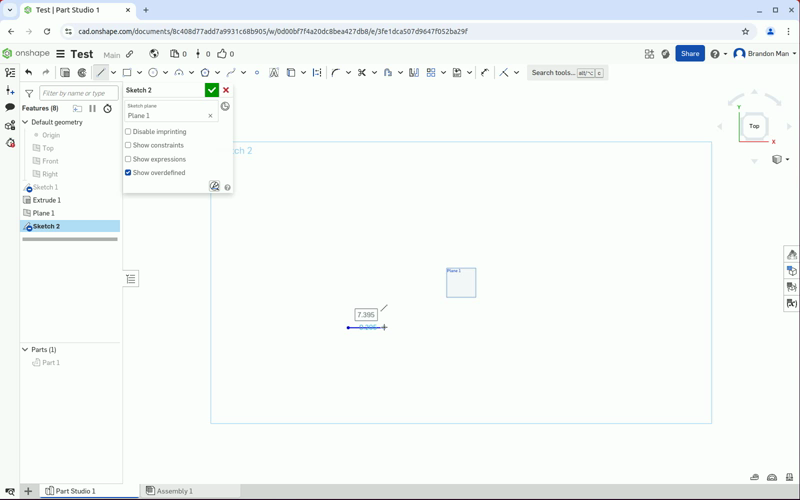
scroll(6)
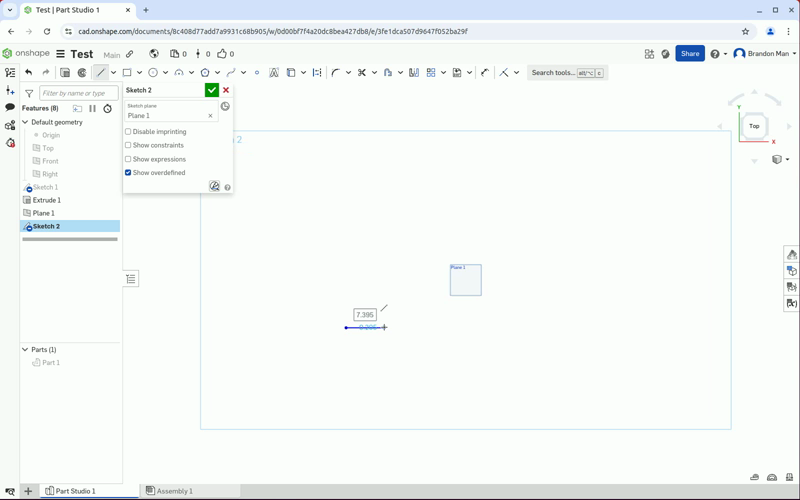
scroll(6)
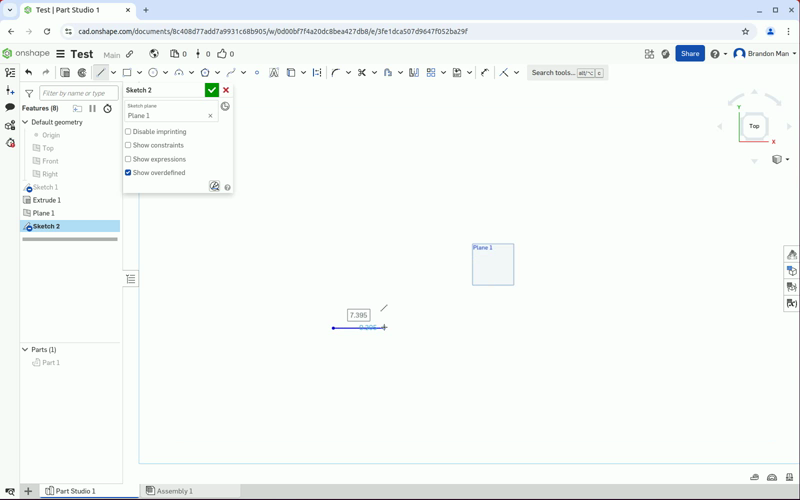
scroll(6)
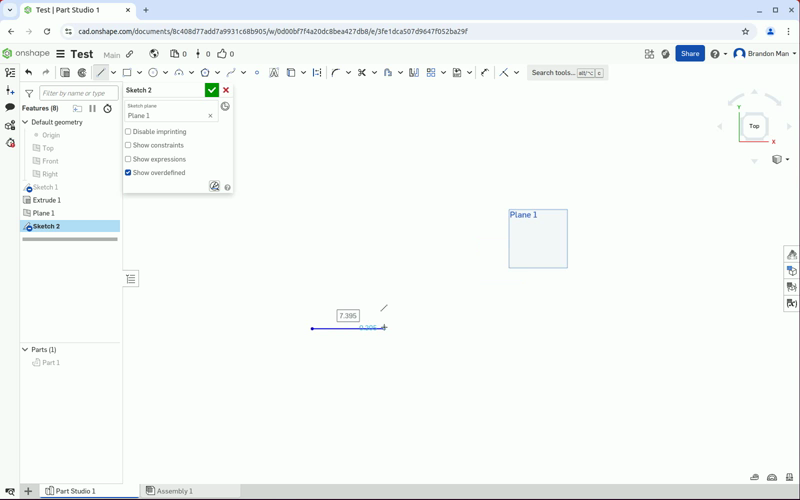
scroll(6)
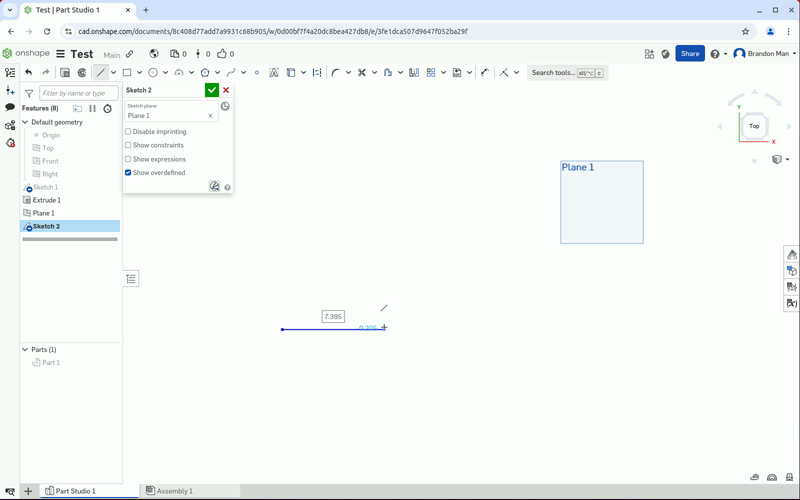
scroll(6)
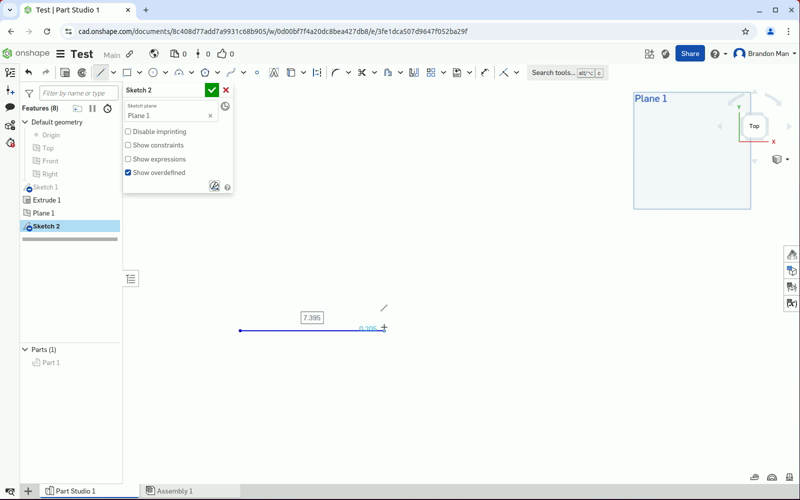
scroll(6)
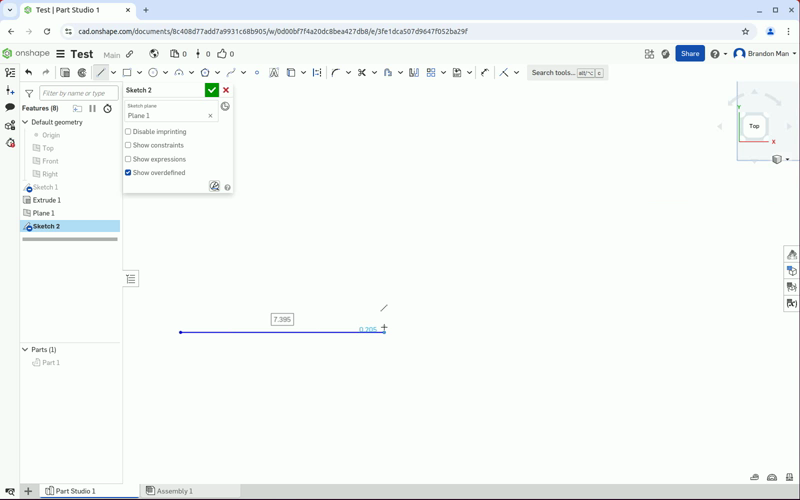
scroll(6)
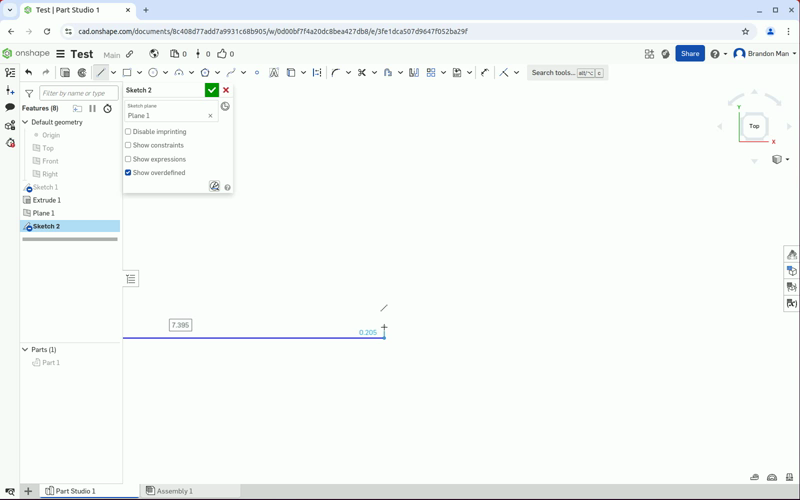
click(384, 326)
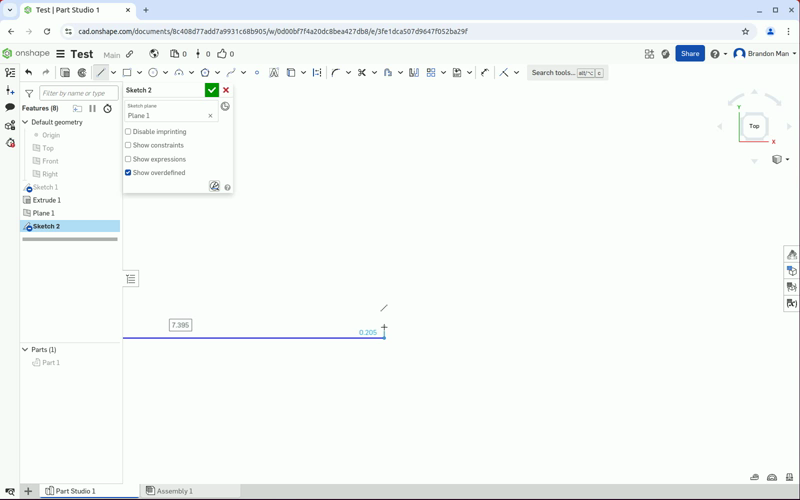
scroll(-6)
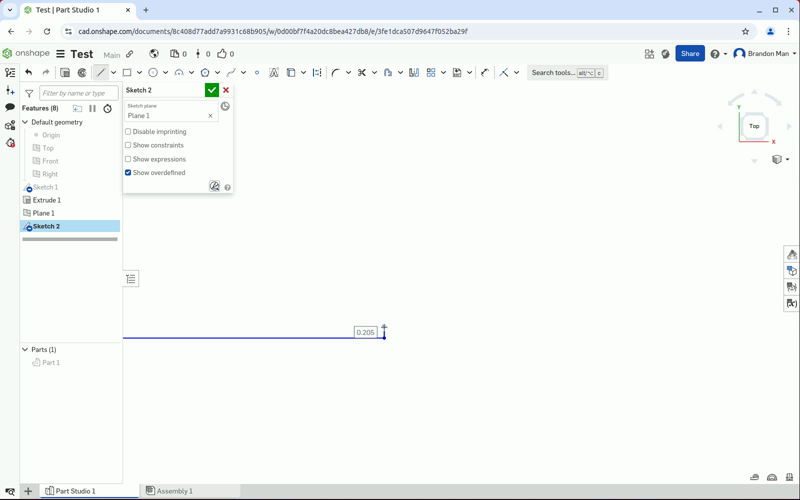
scroll(-6)
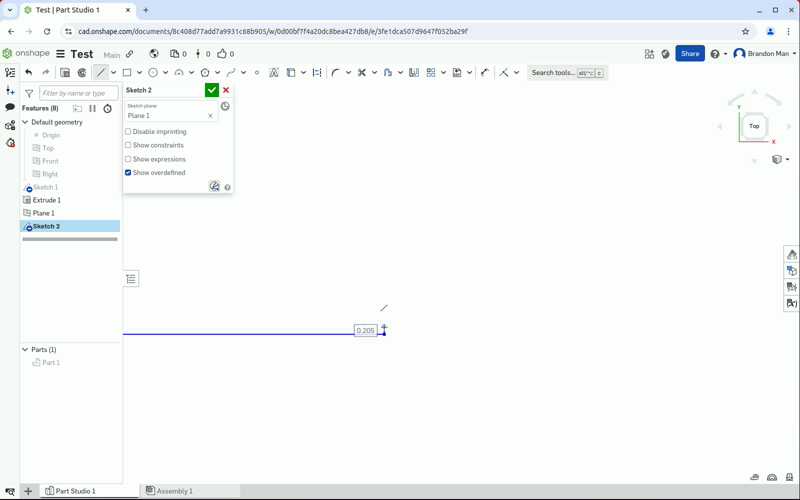
scroll(-6)
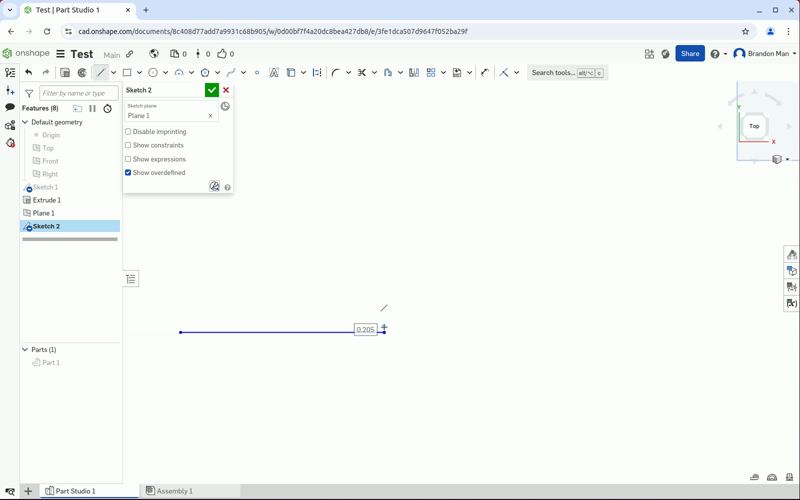
scroll(-6)
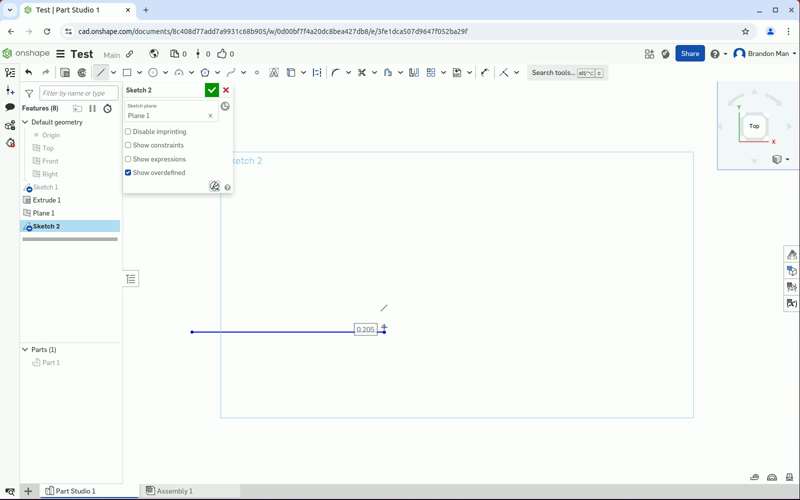
scroll(-6)
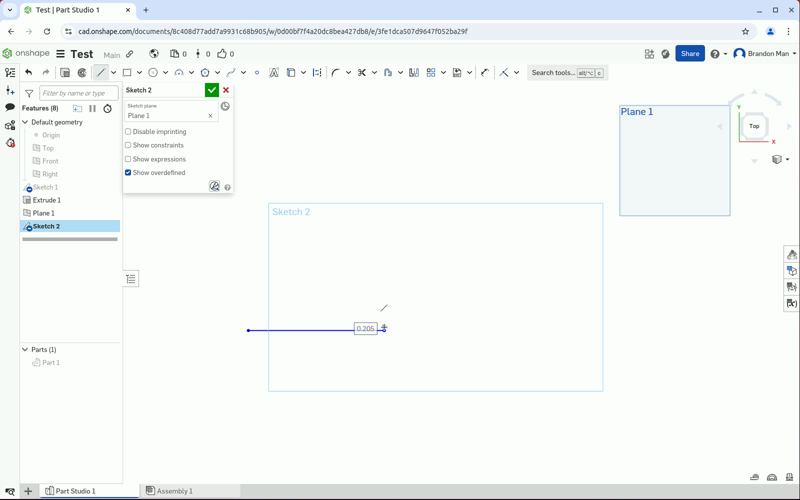
scroll(-6)
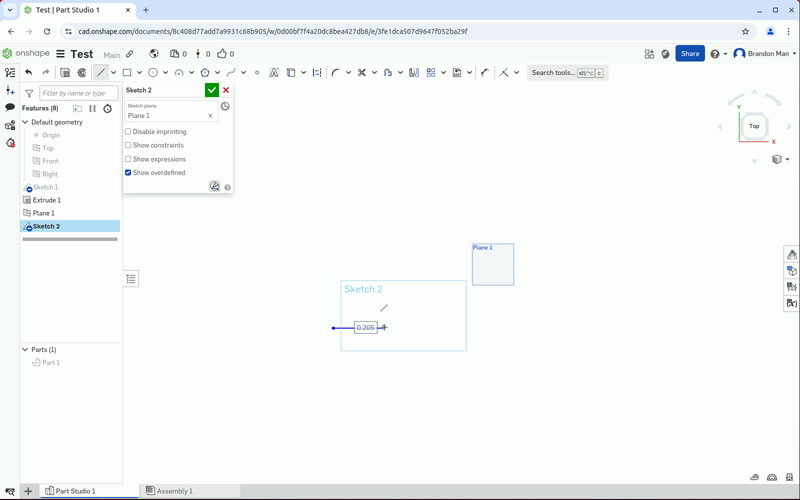
scroll(-6)
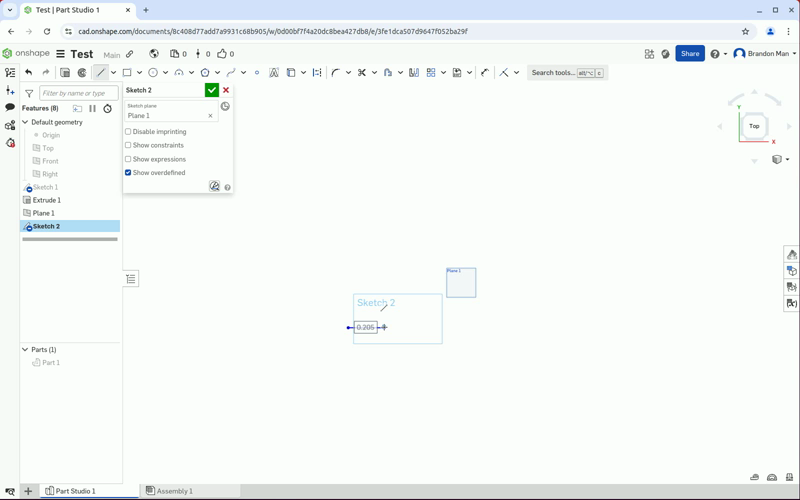
key_up(shift)
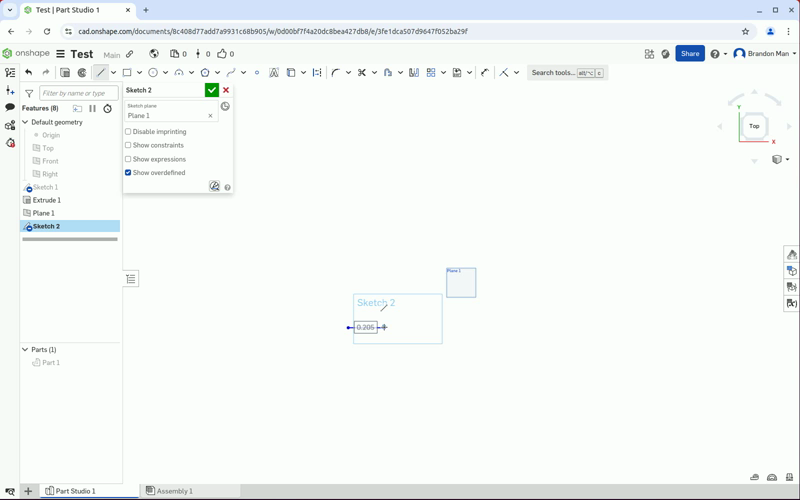
key_down(shift)
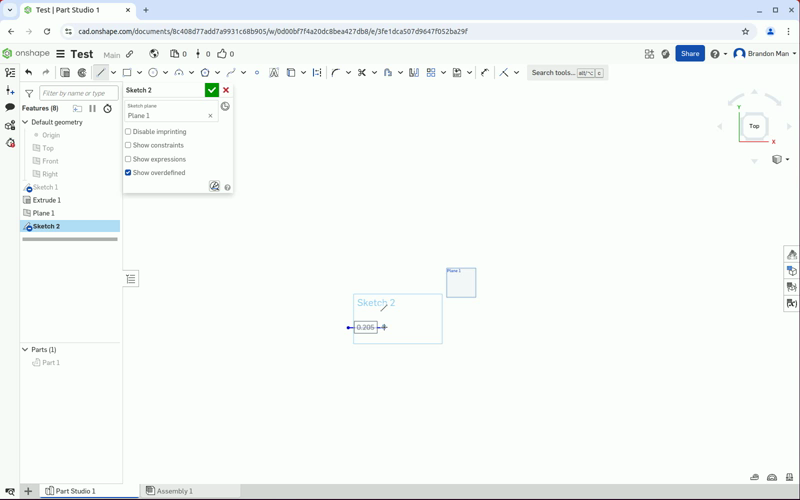
mouse_move(414, 326)
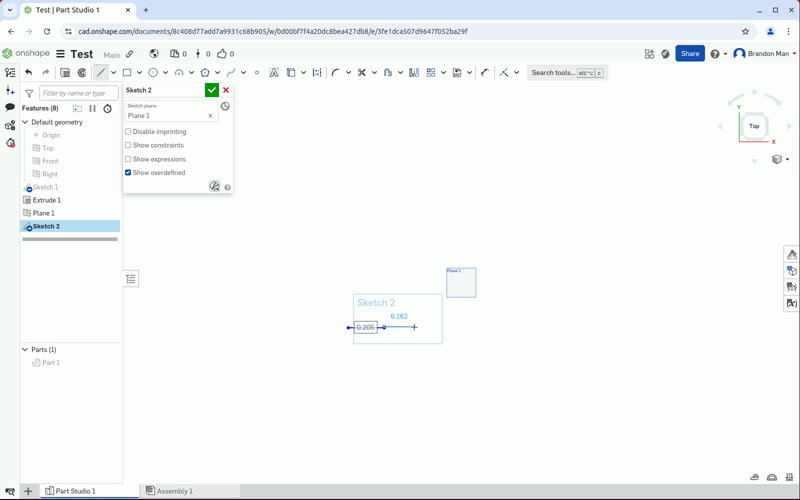
mouse_move(348, 326)
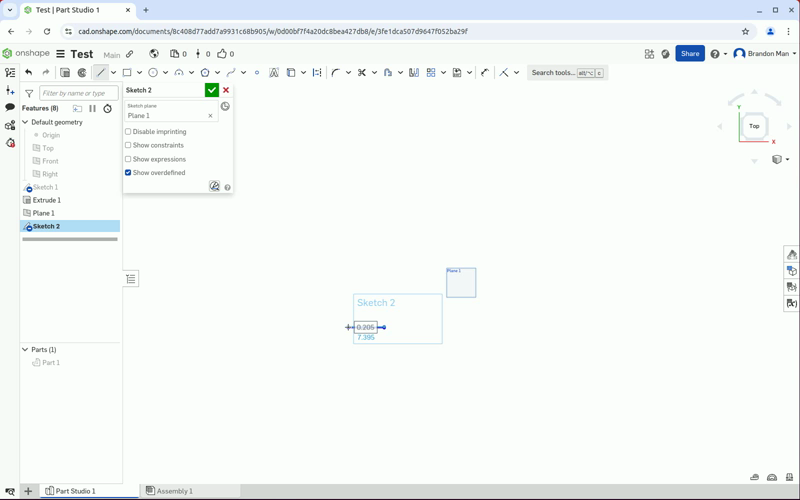
scroll(6)
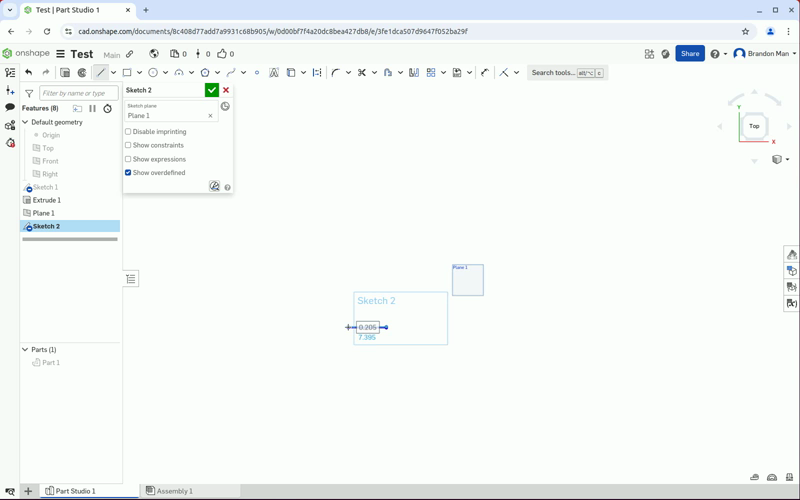
scroll(6)
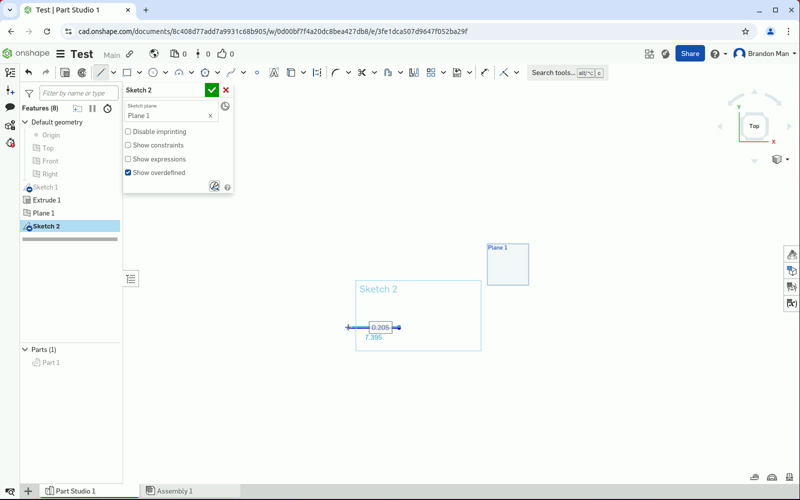
scroll(6)
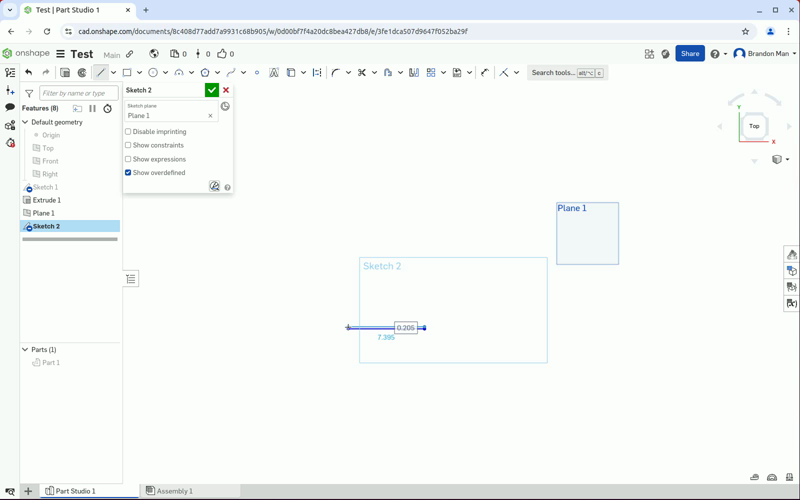
scroll(6)
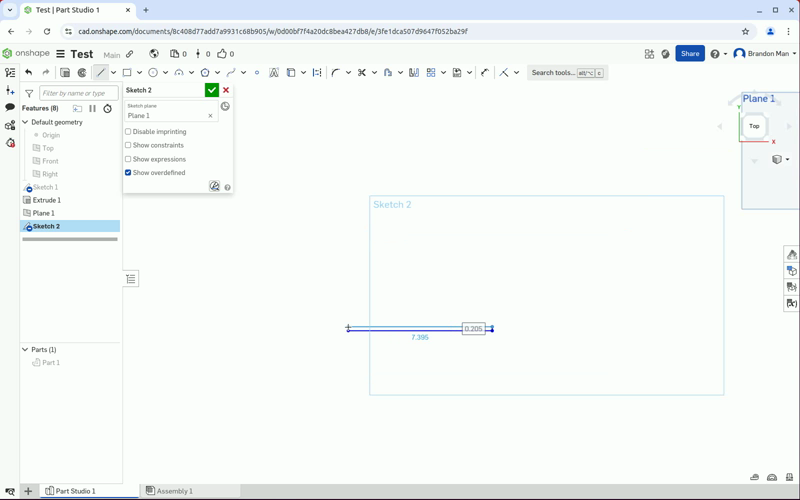
scroll(6)
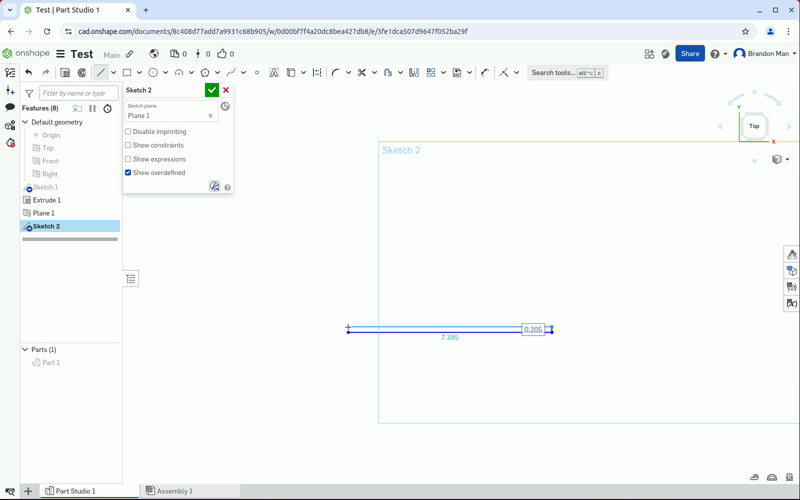
scroll(6)
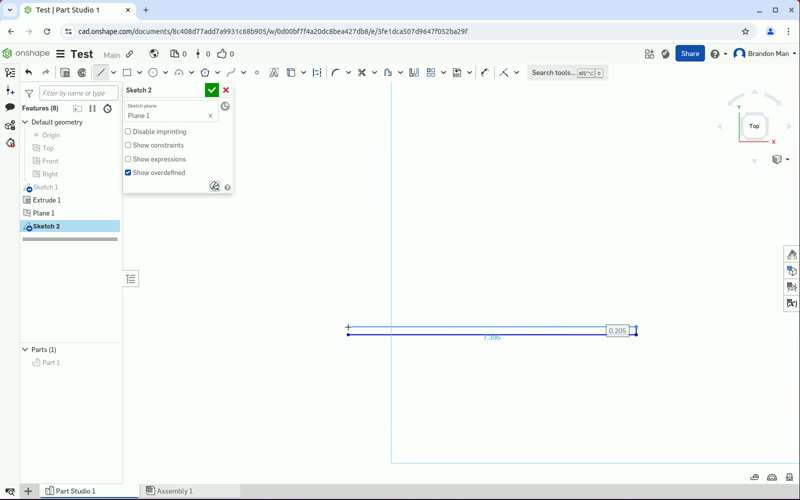
scroll(6)
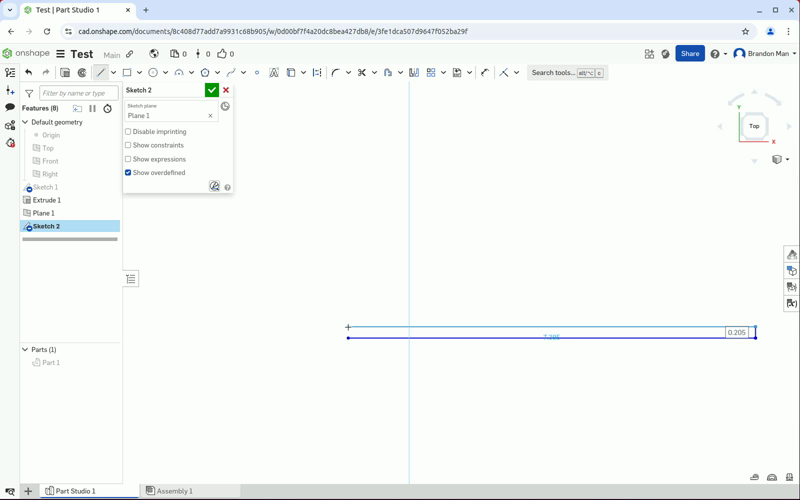
click(348, 326)
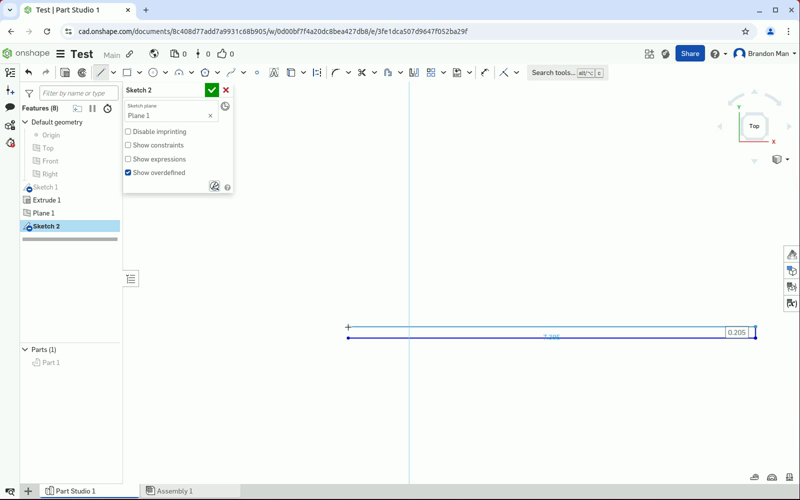
scroll(-6)
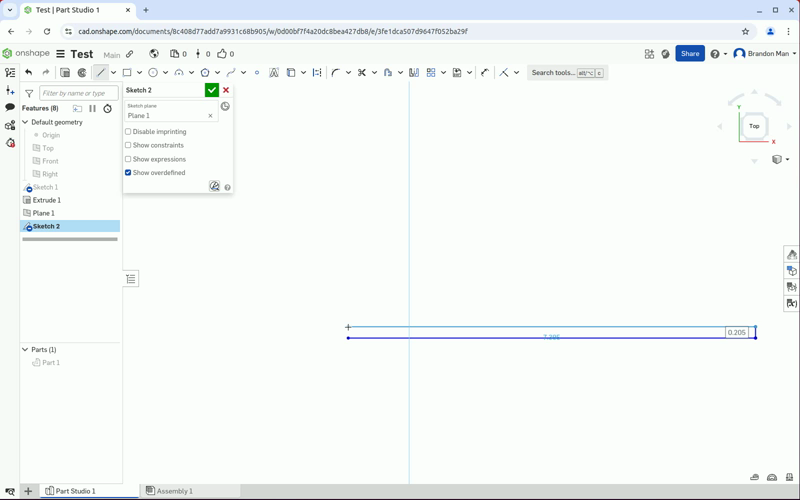
scroll(-6)
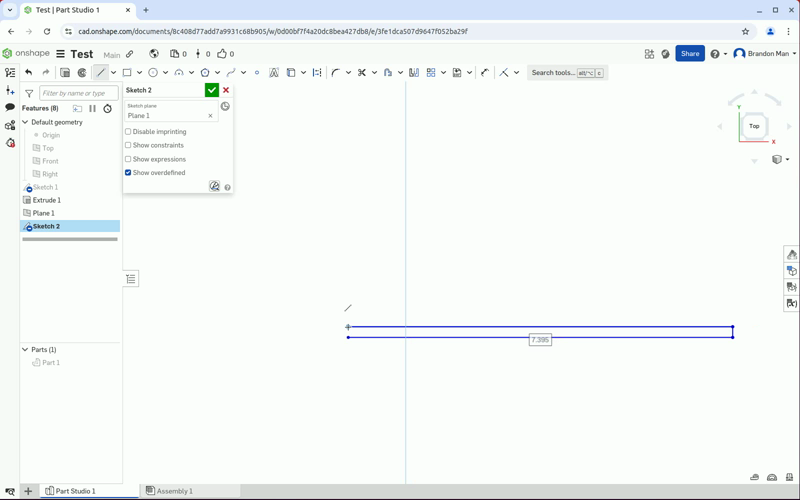
scroll(-6)
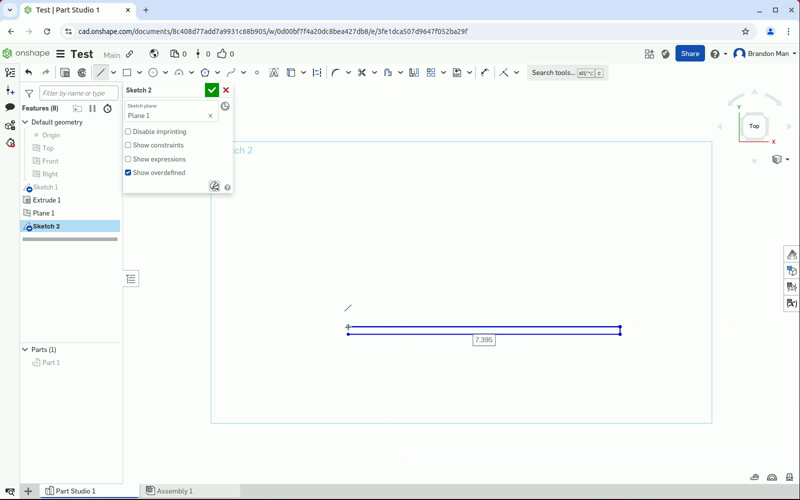
scroll(-6)
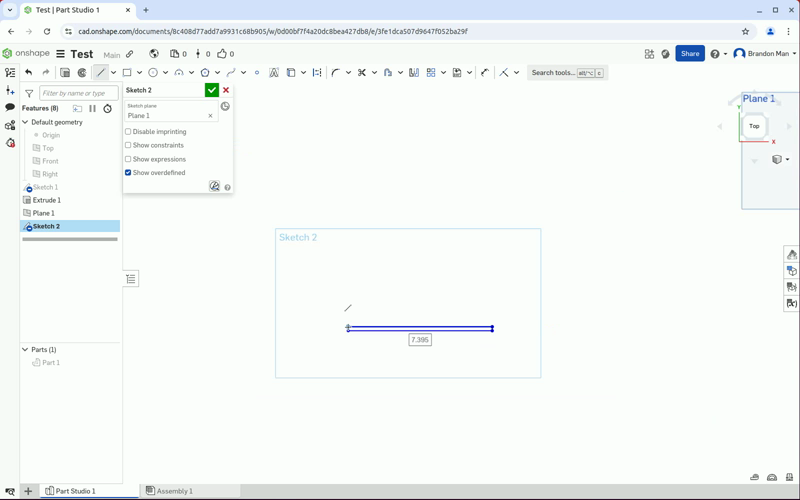
scroll(-6)
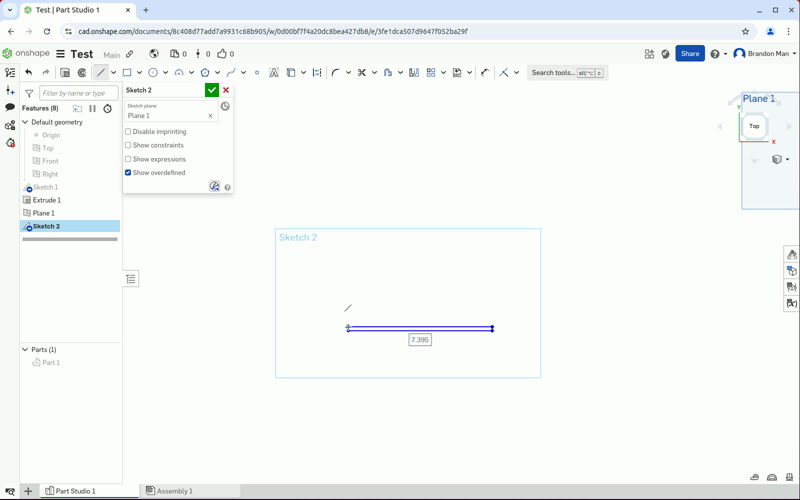
scroll(-6)
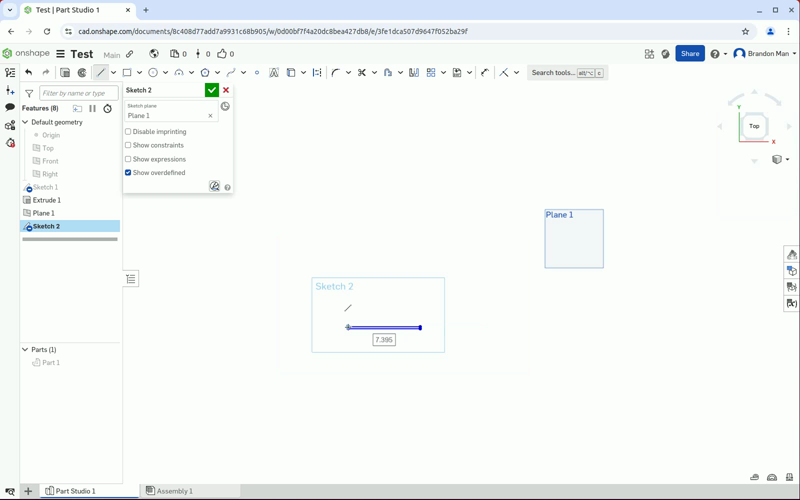
scroll(-6)
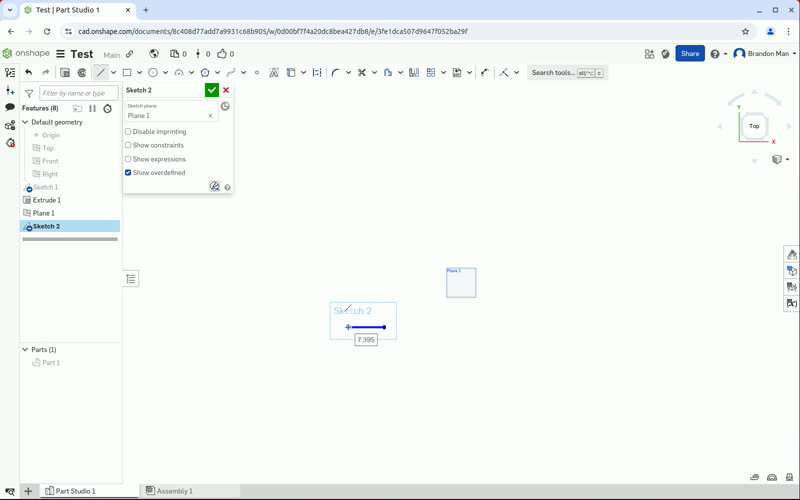
key_up(shift)
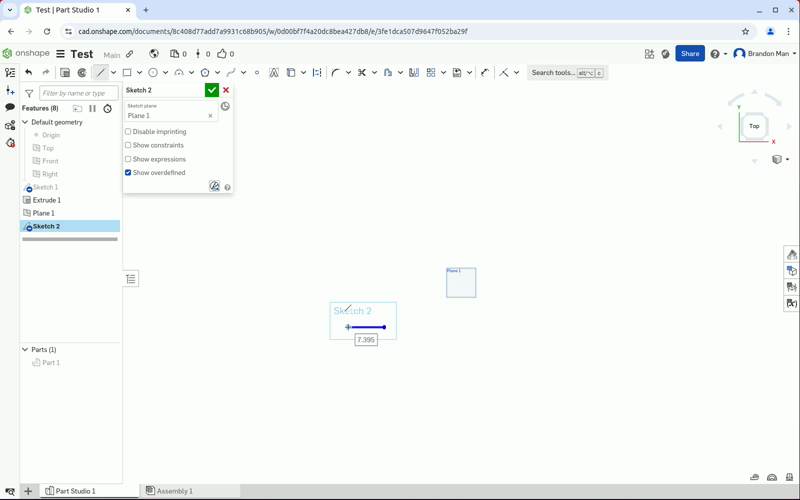
mouse_move(378, 326)
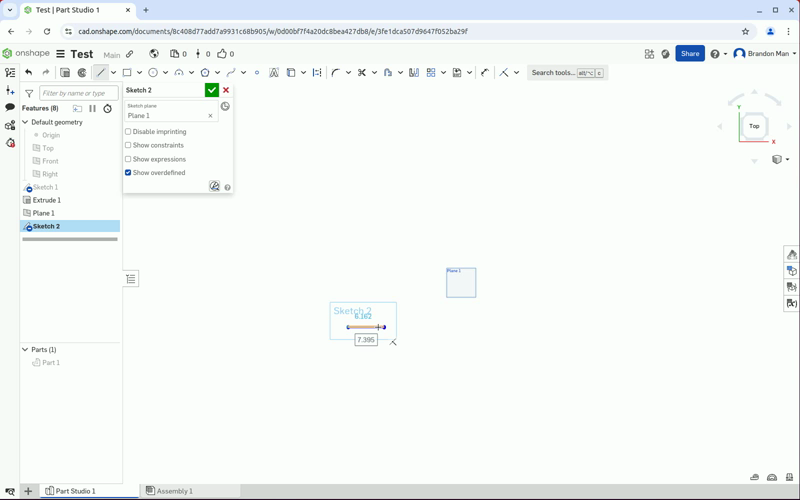
key_down(shift)
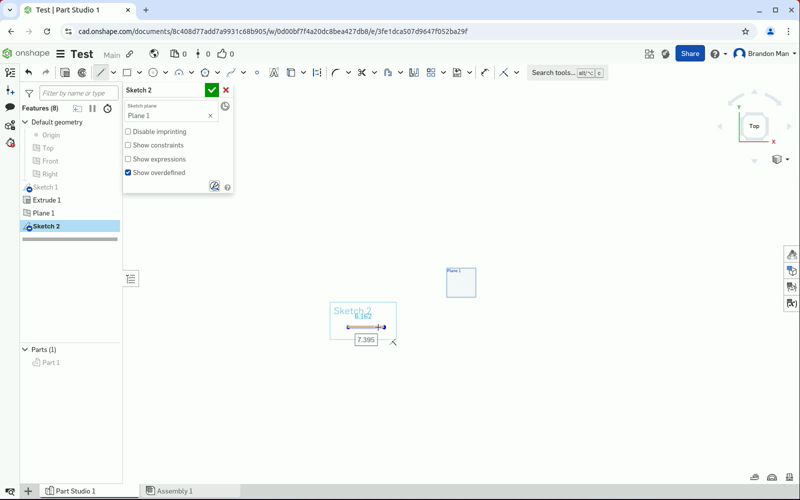
mouse_move(348, 327)
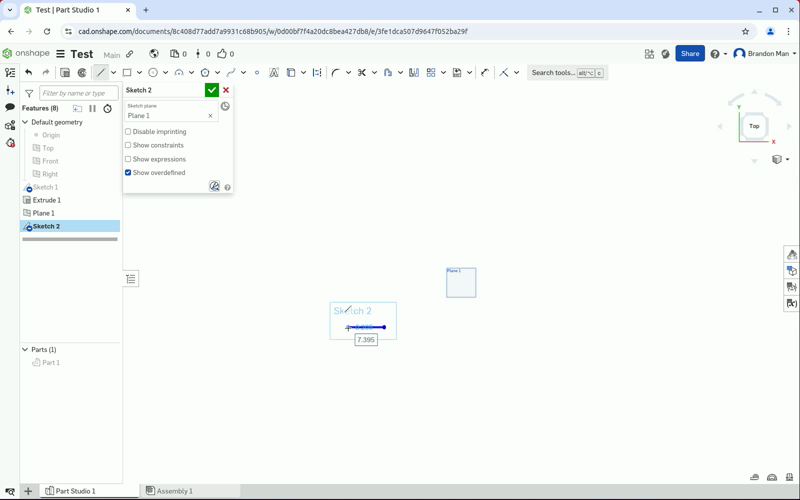
scroll(6)
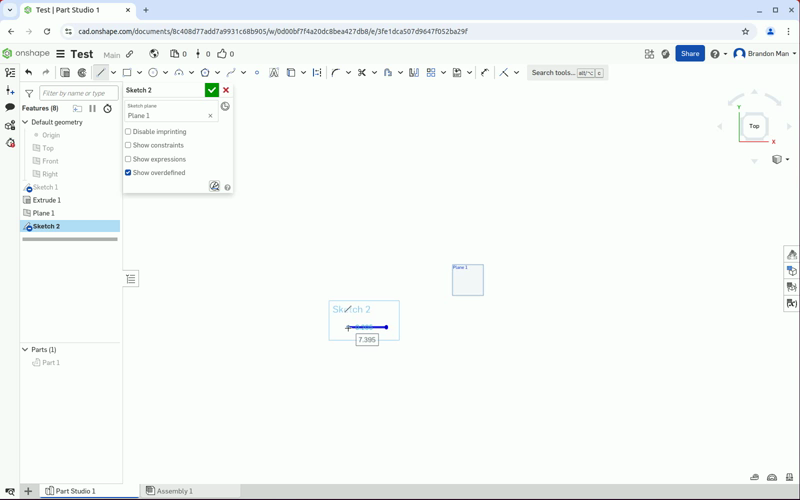
scroll(6)
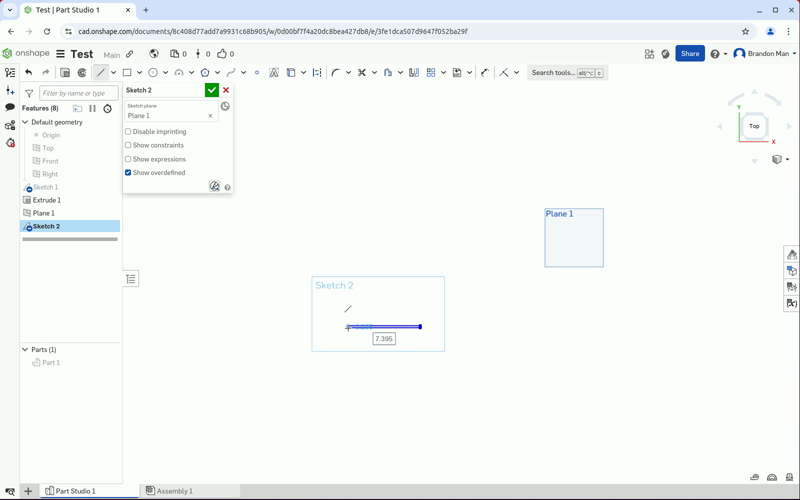
scroll(6)
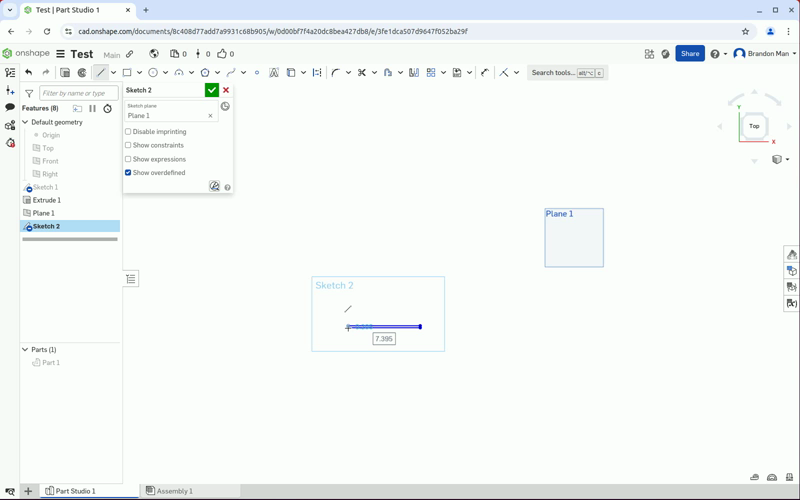
scroll(6)
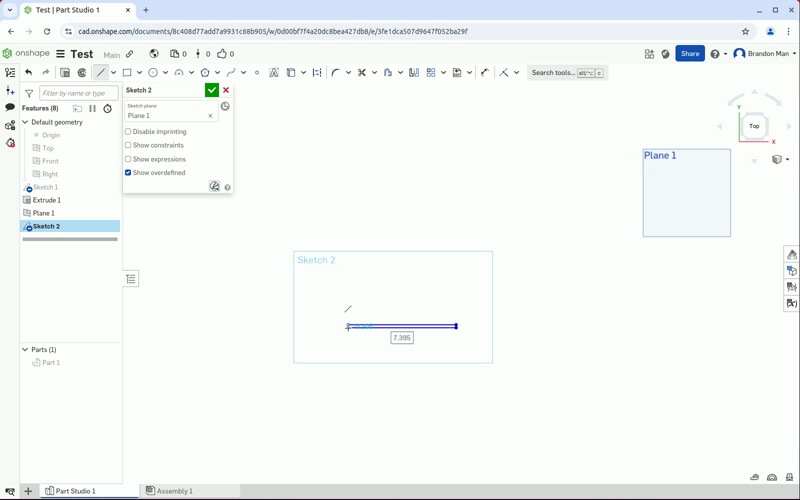
scroll(6)
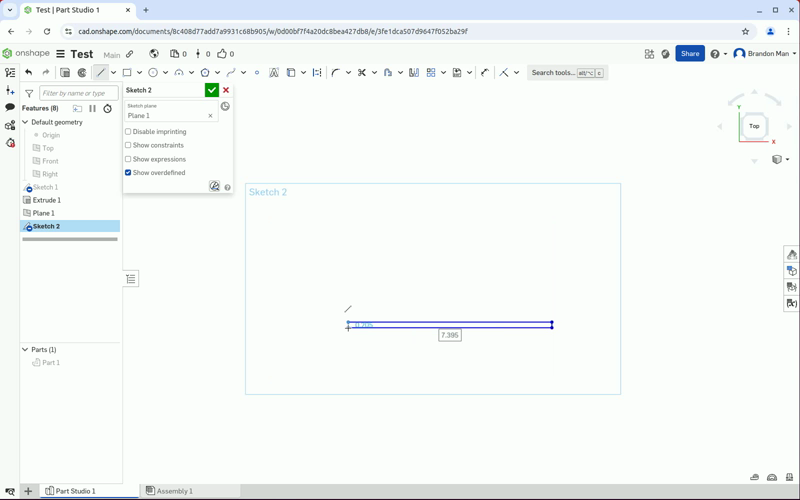
scroll(6)
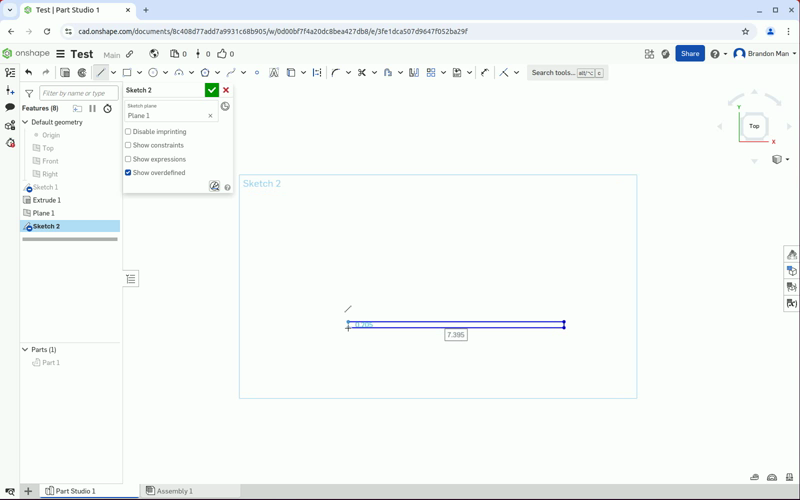
scroll(6)
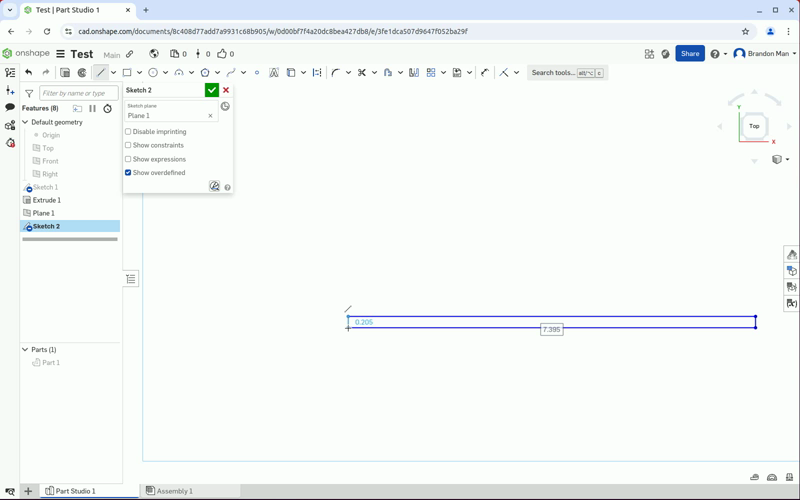
key_up(shift)
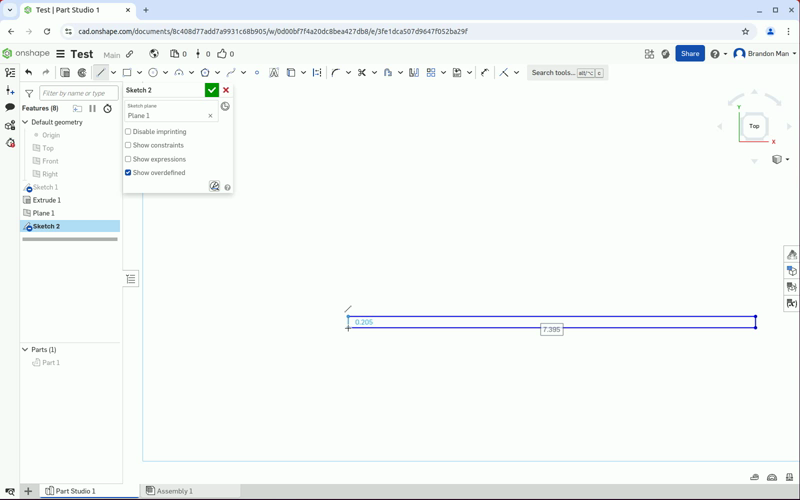
click(348, 327)
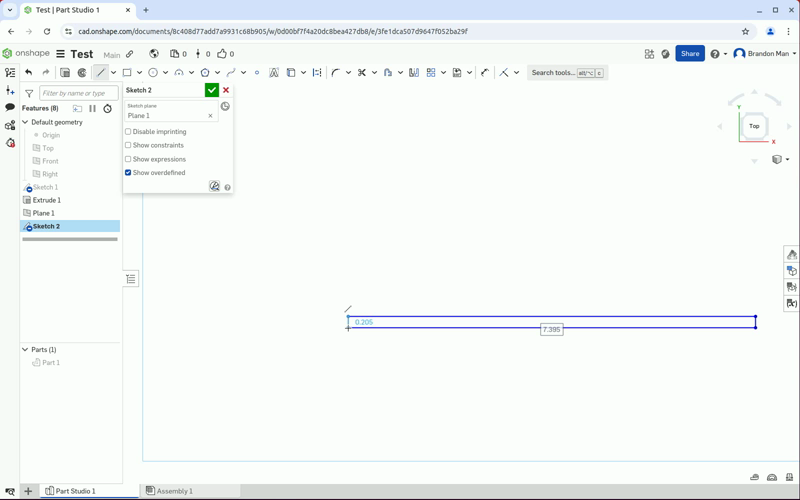
scroll(-6)
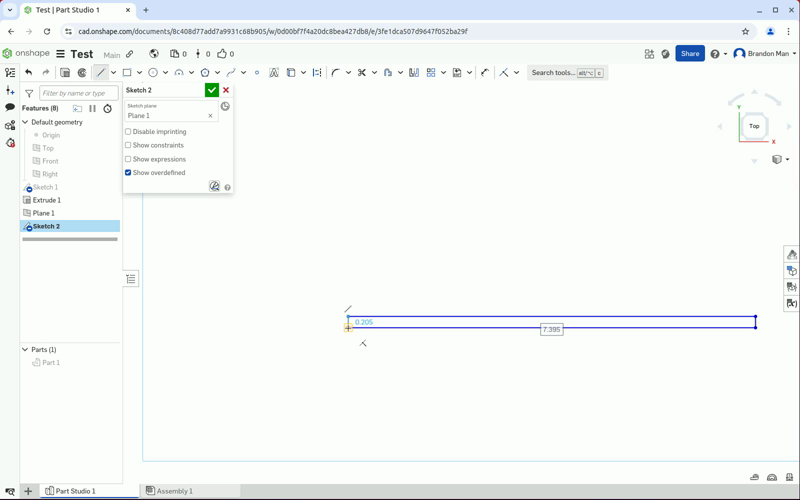
scroll(-6)
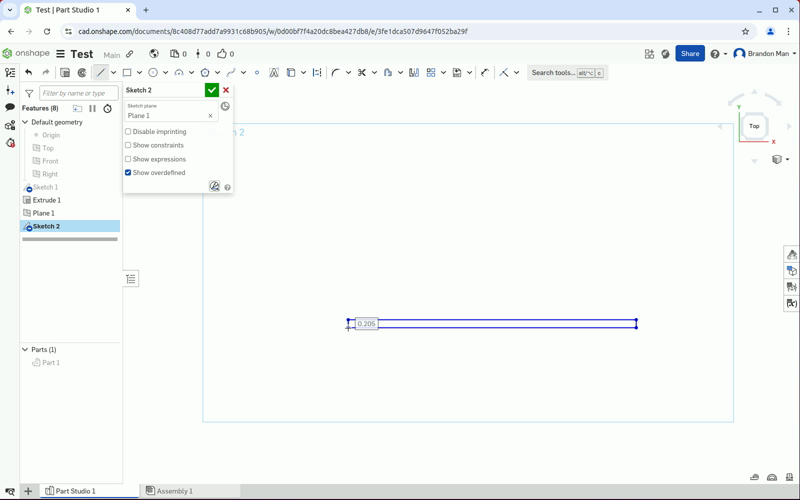
scroll(-6)
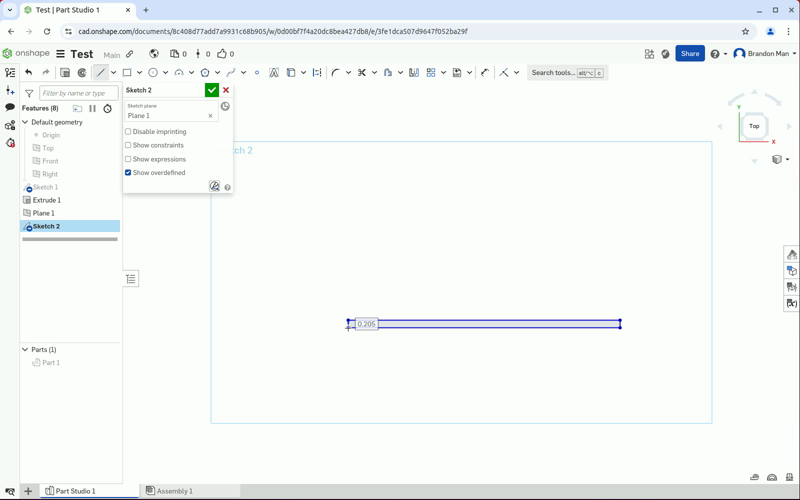
scroll(-6)
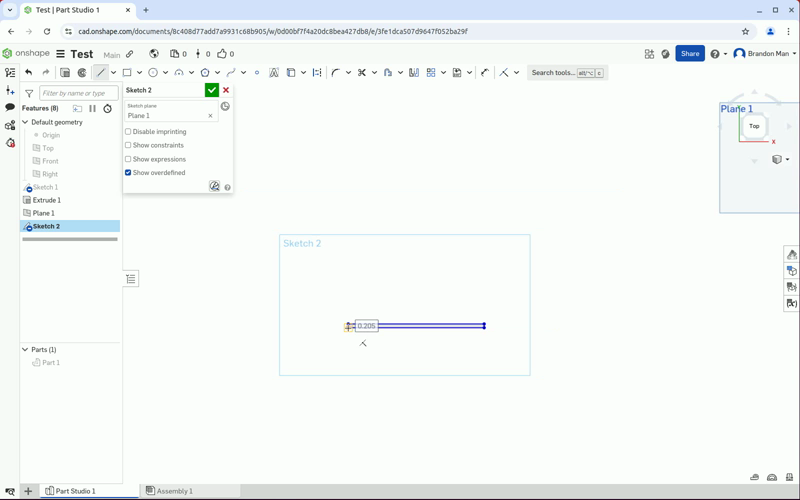
scroll(-6)
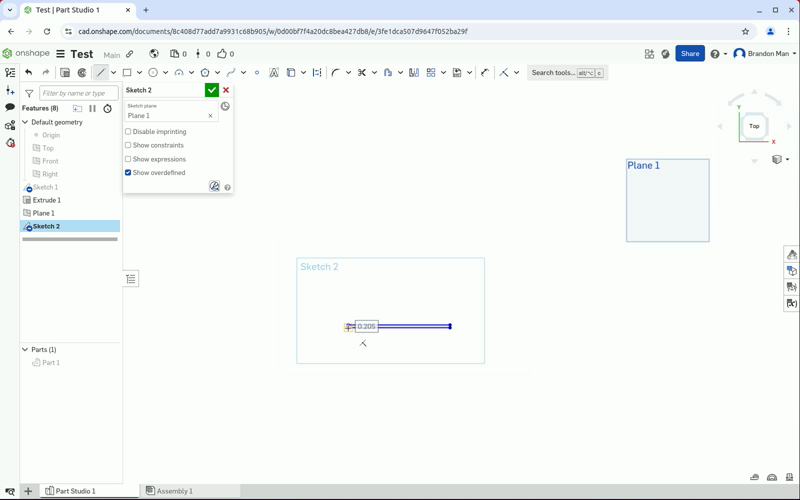
scroll(-6)
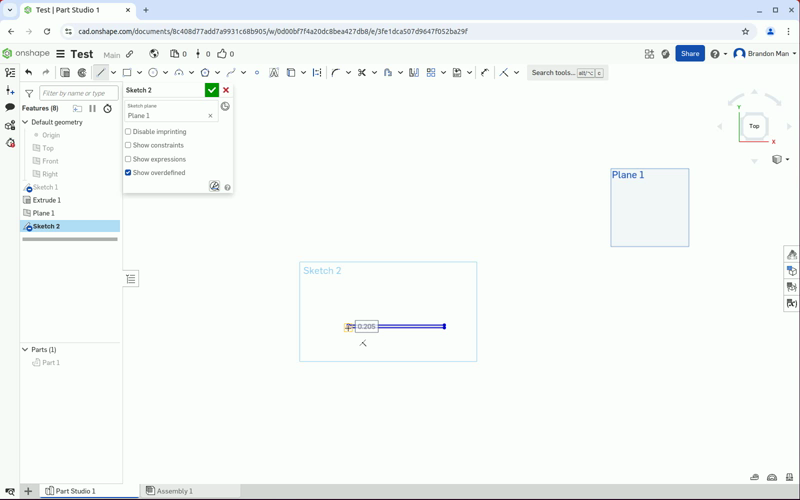
scroll(-6)
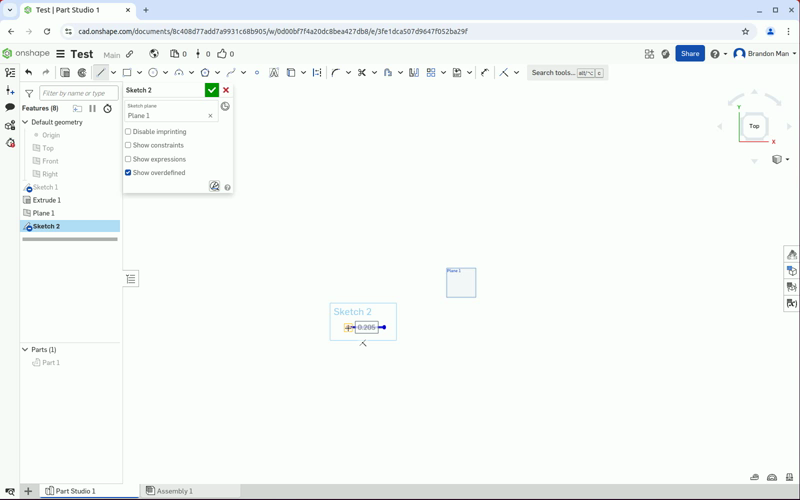
key(esc)
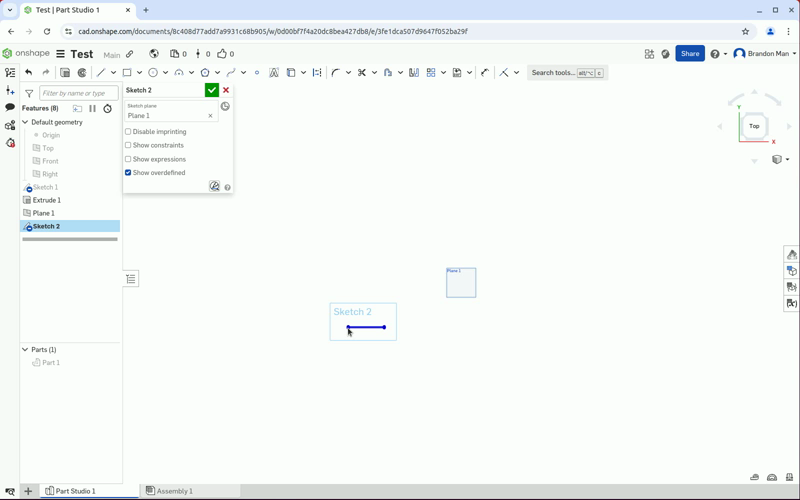
mouse_move(349, 326)
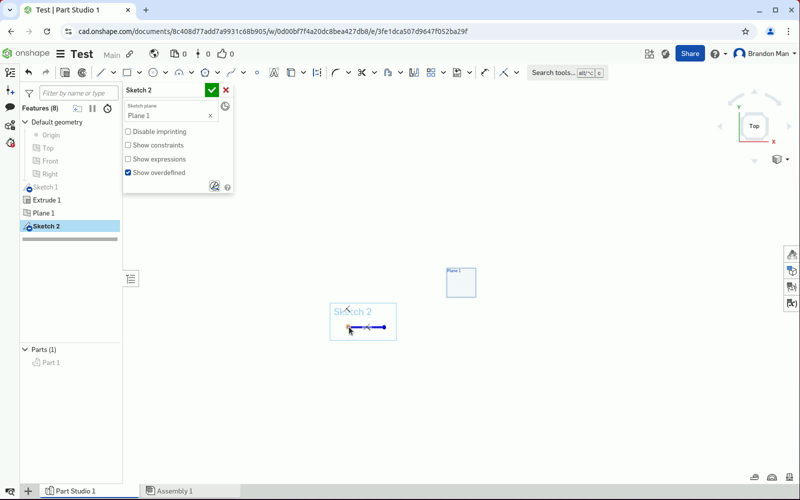
scroll(6)
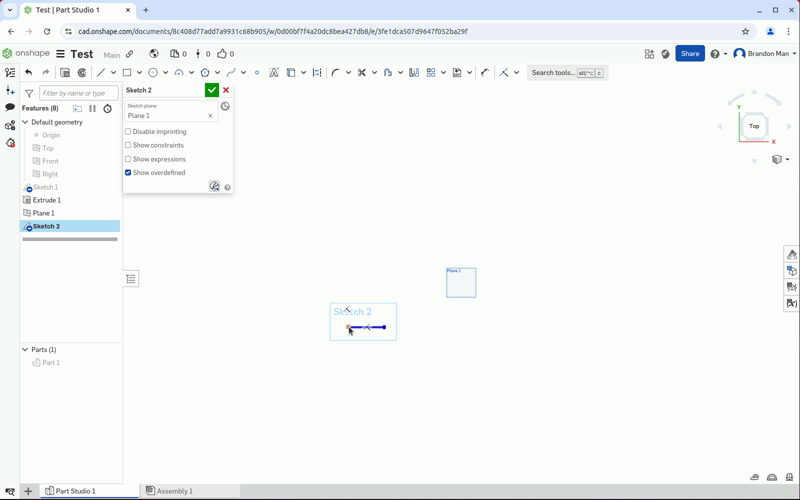
scroll(6)
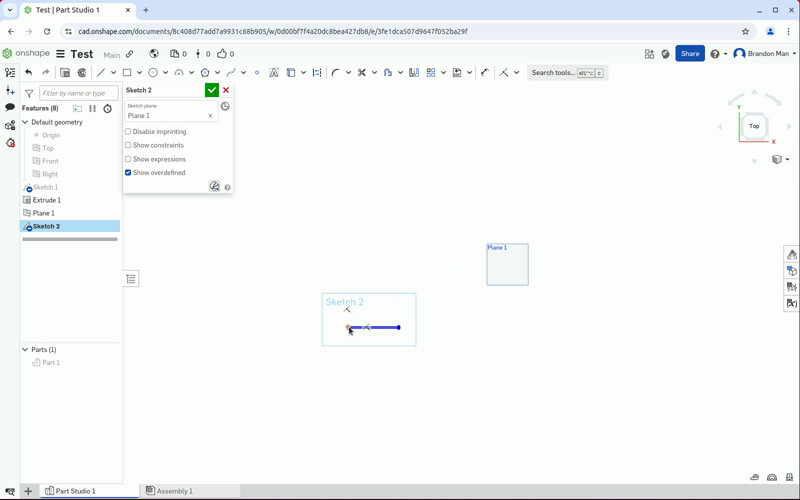
scroll(6)
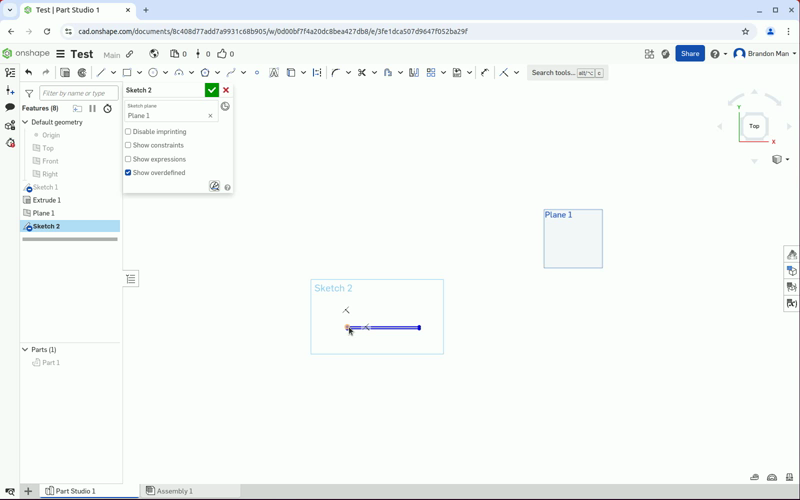
scroll(6)
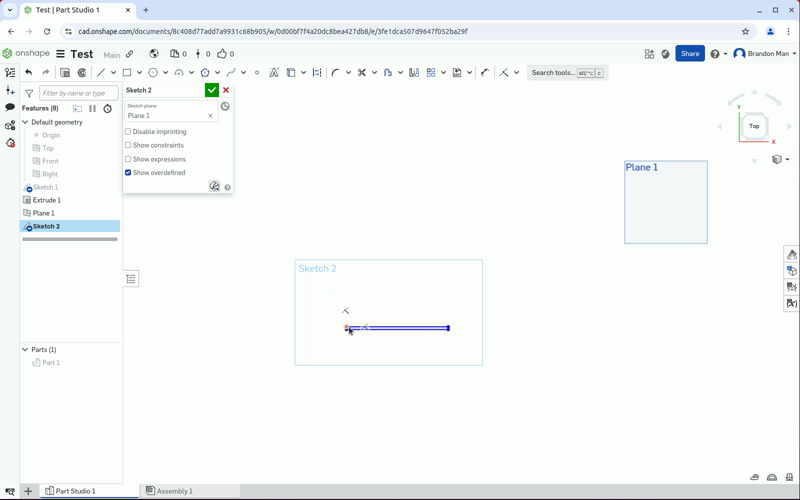
scroll(6)
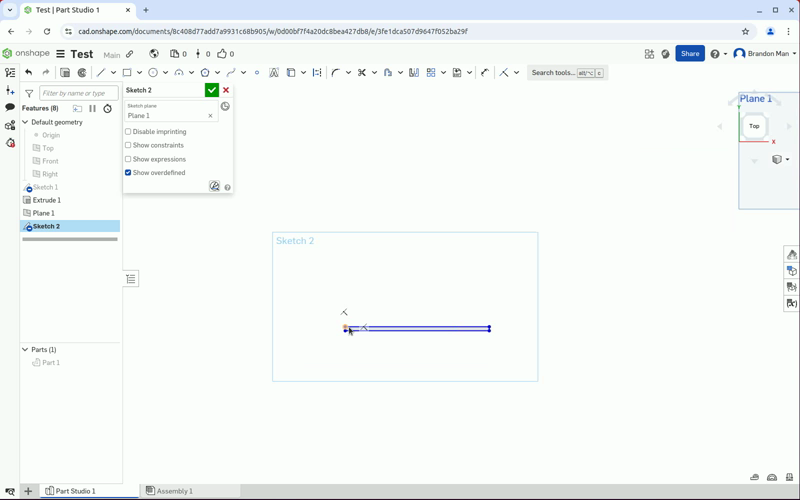
scroll(6)
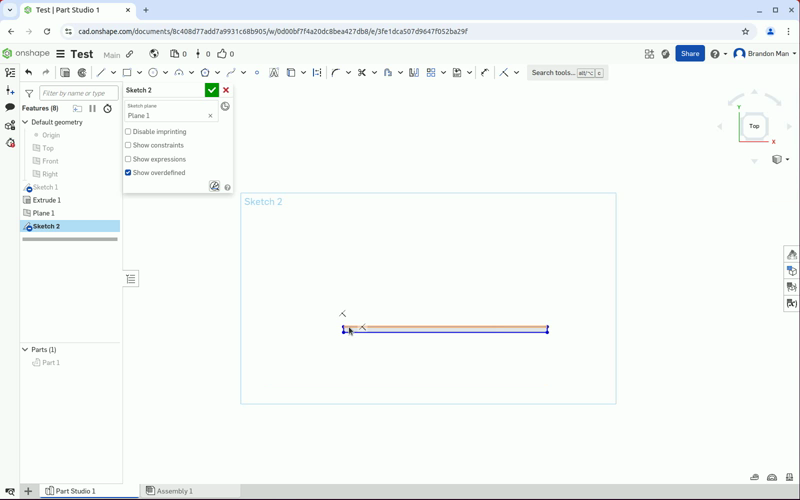
scroll(6)
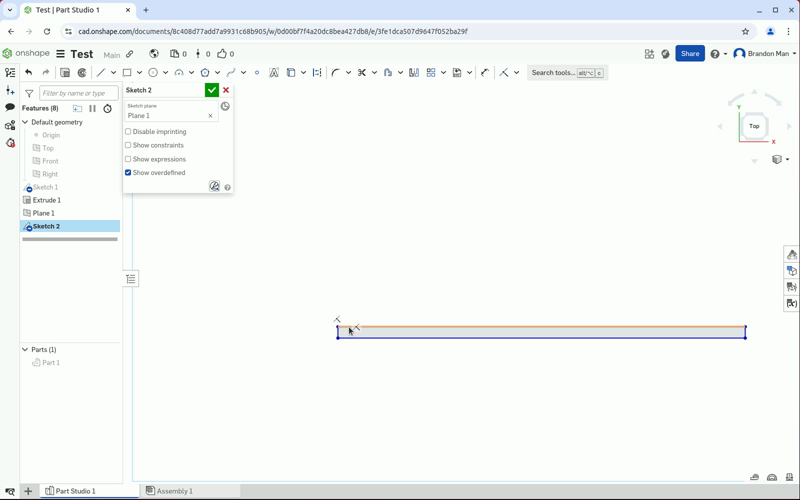
click(349, 326)
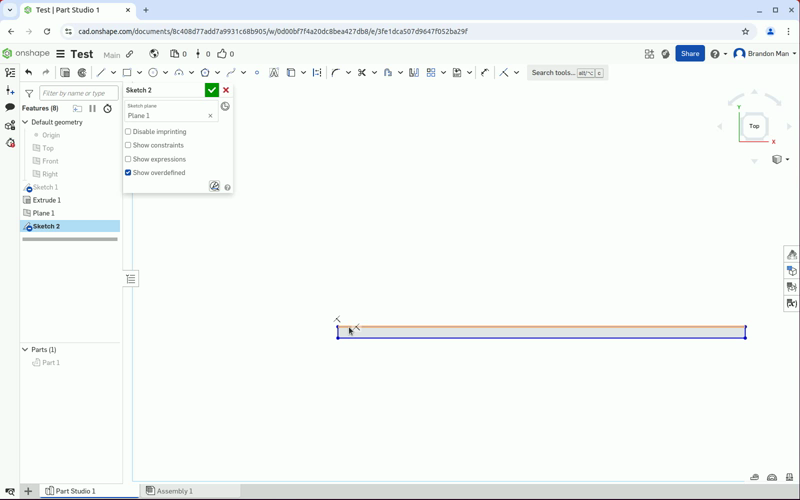
scroll(-6)
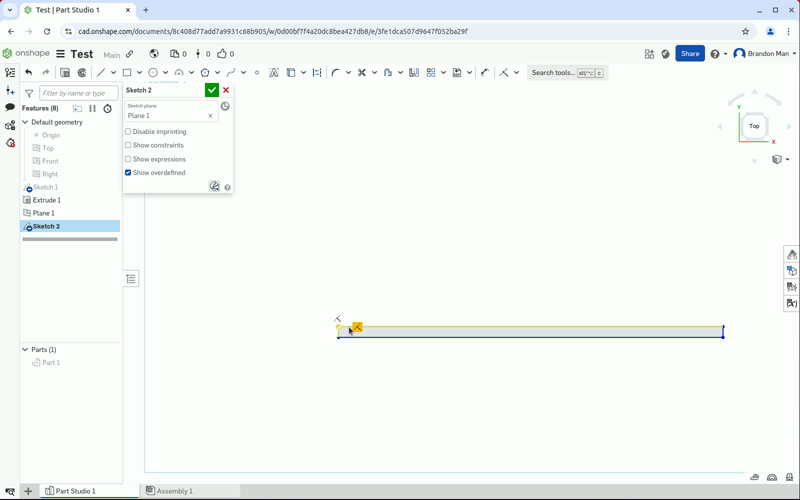
scroll(-6)
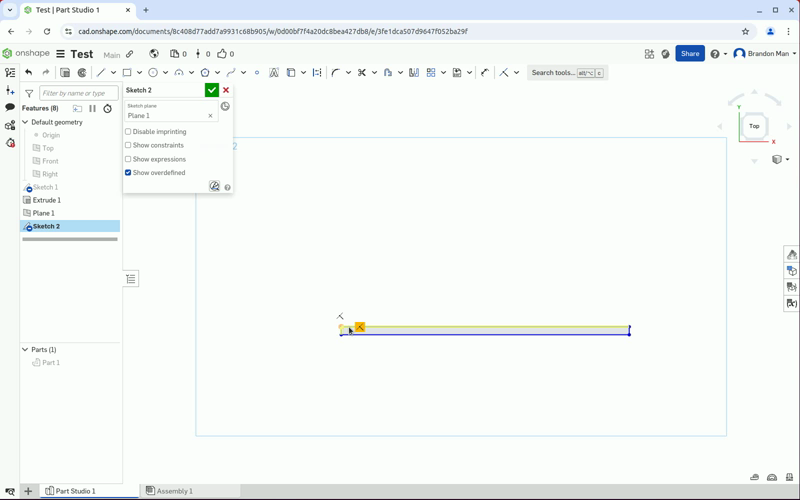
scroll(-6)
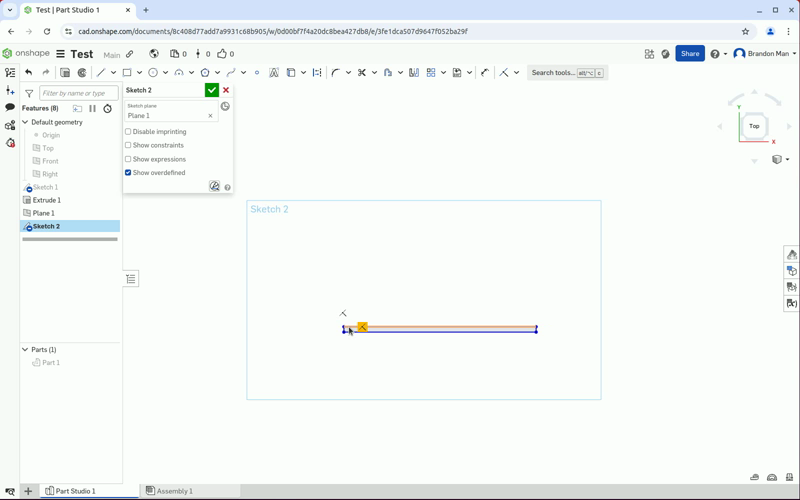
scroll(-6)
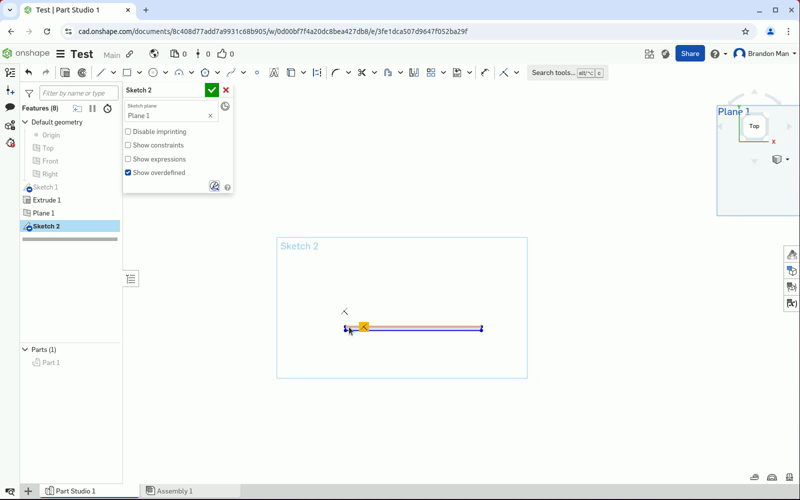
scroll(-6)
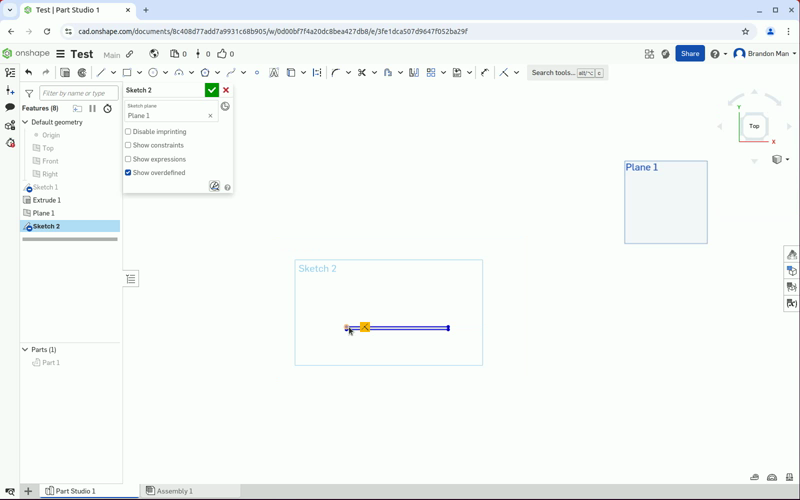
scroll(-6)
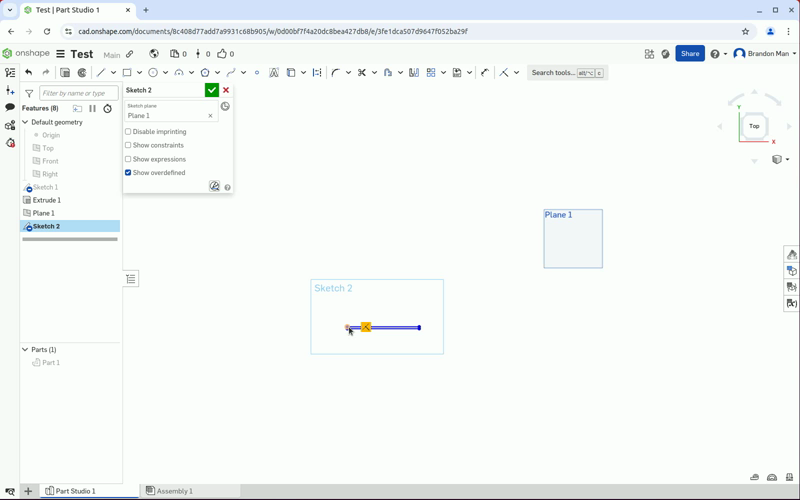
scroll(-6)
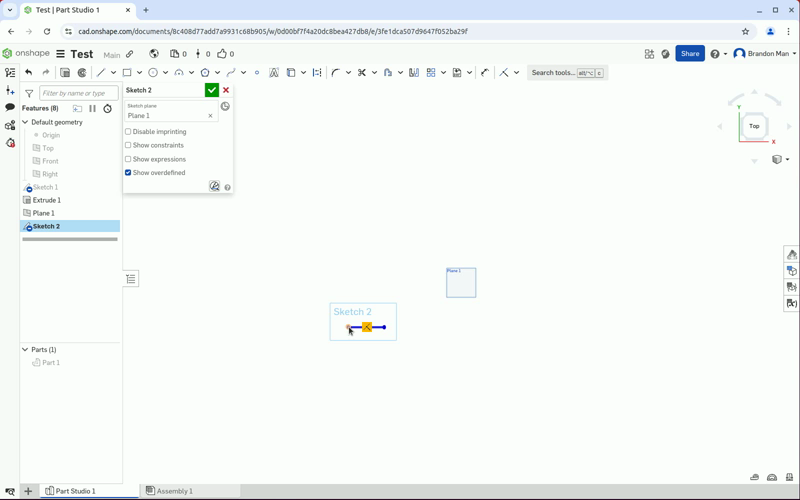
mouse_move(73, 352)
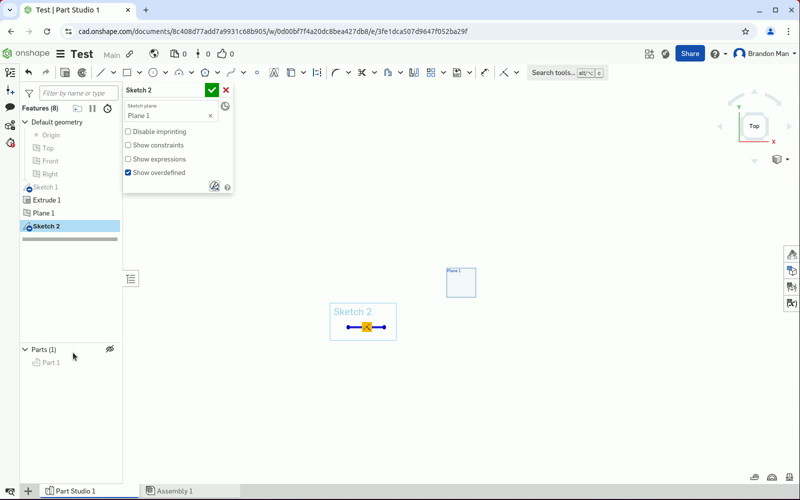
key(shift+y)
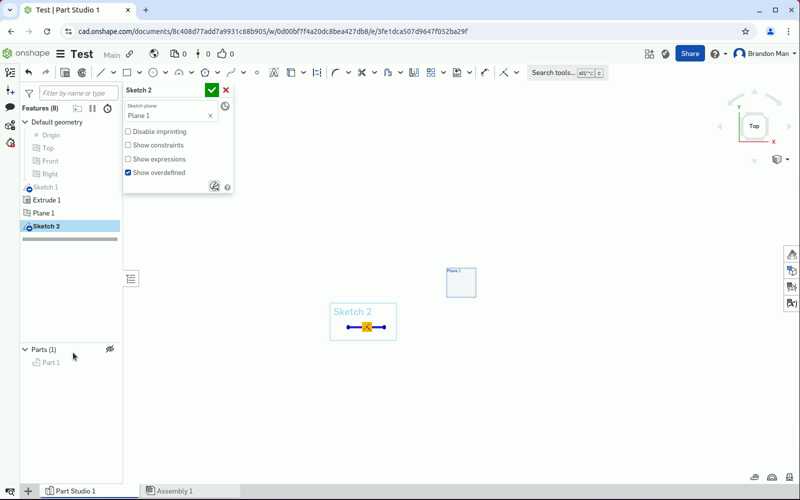
key(shift+e)
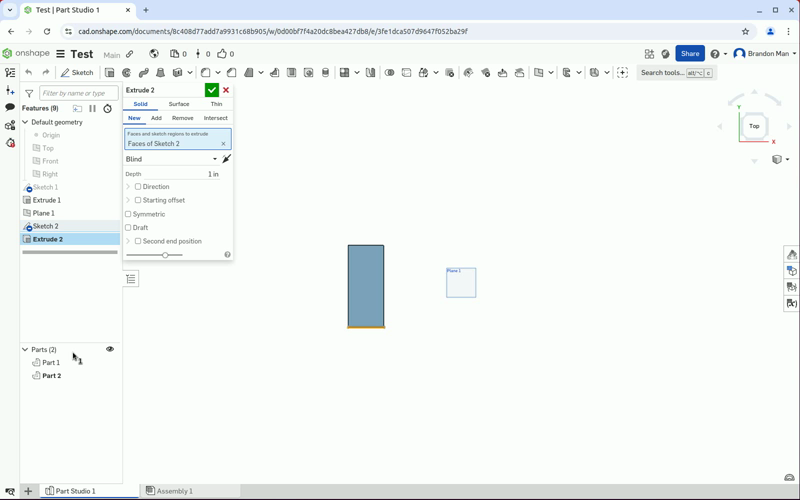
mouse_move(143, 106)
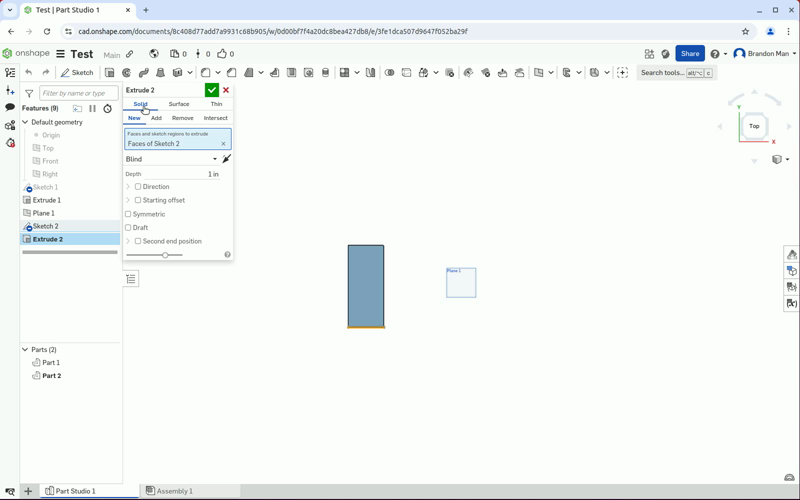
click(143, 106)
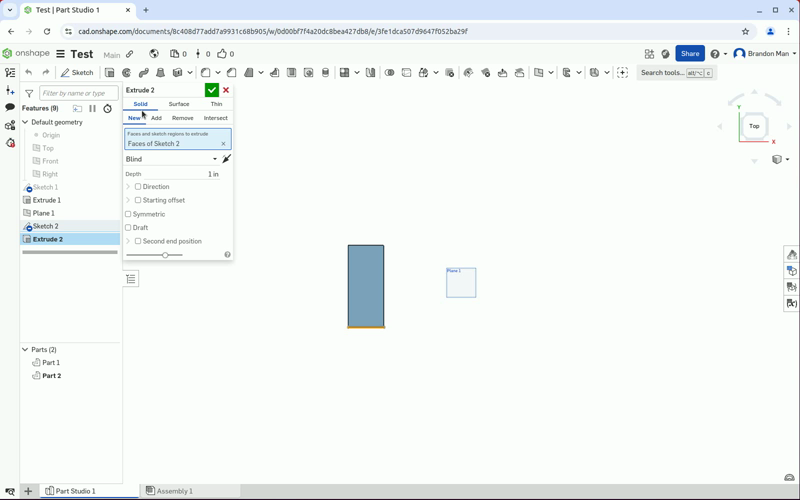
mouse_move(137, 120)
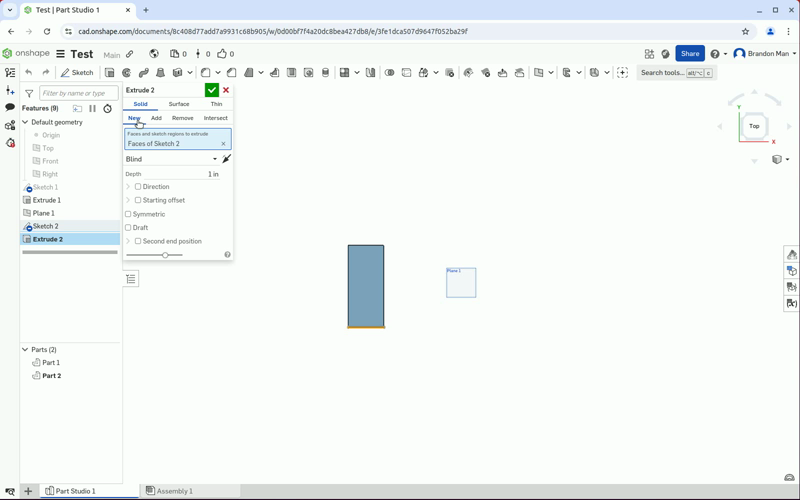
click(137, 120)
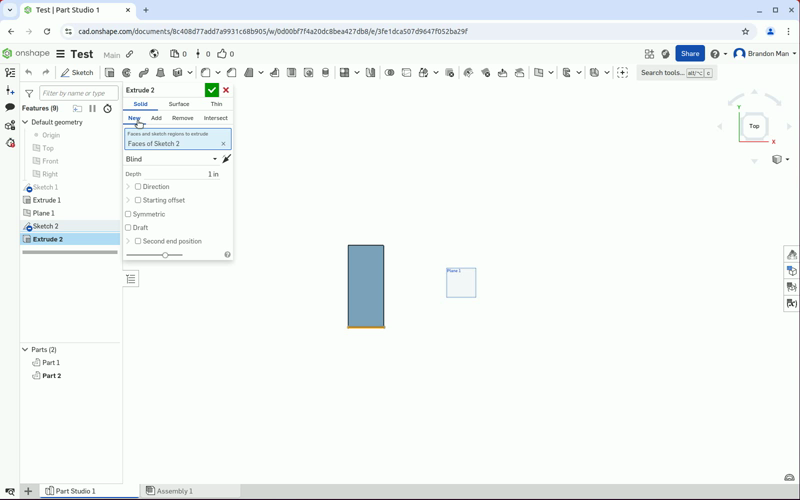
key(tab, 4)
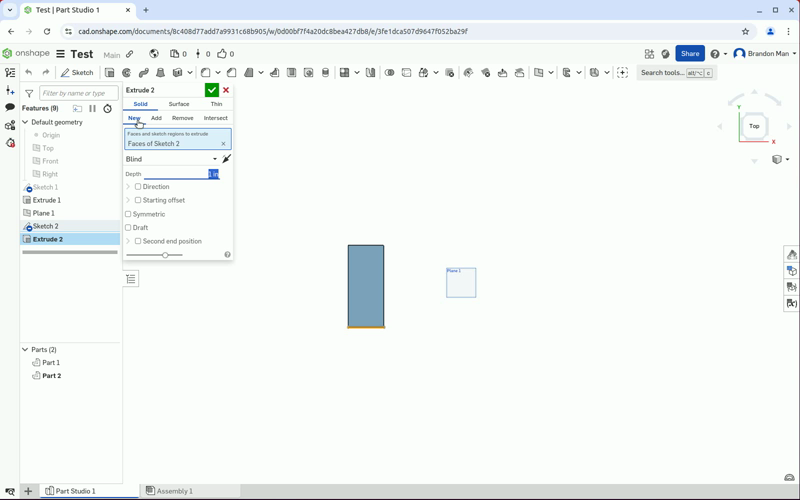
text(2.889)
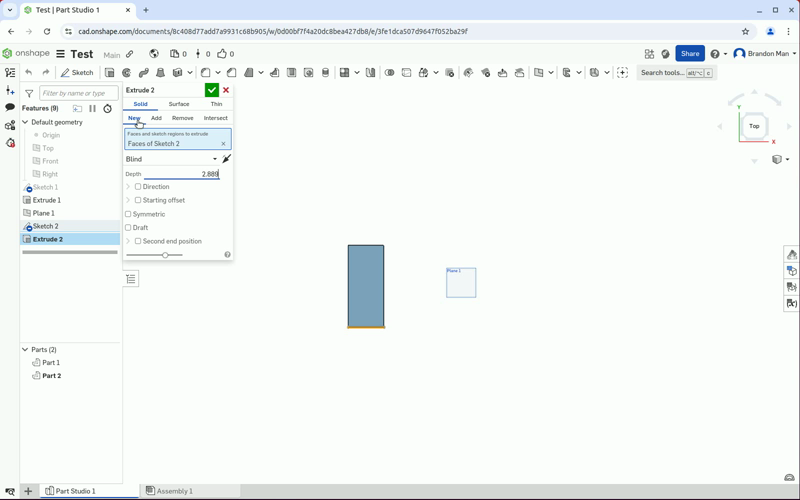
key(enter)
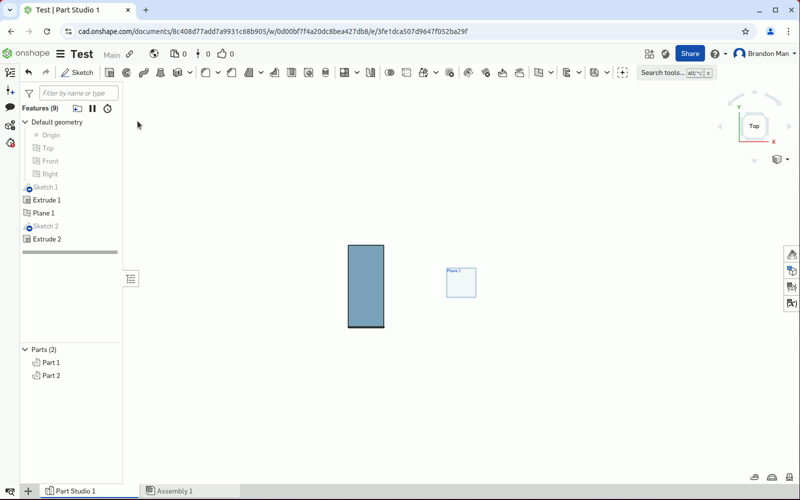
key(shift+h)
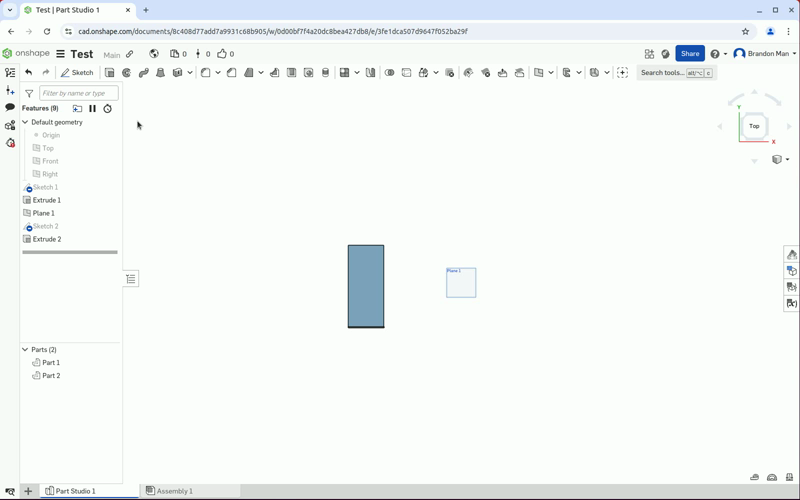
key(shift+h)
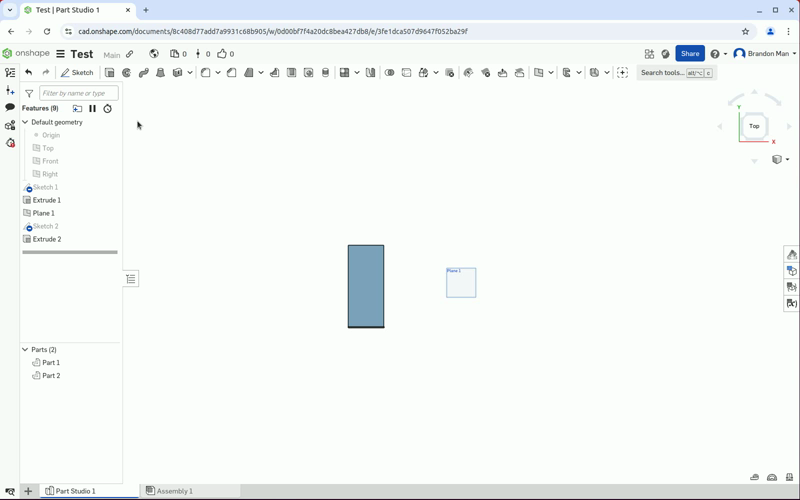
mouse_move(73, 189)
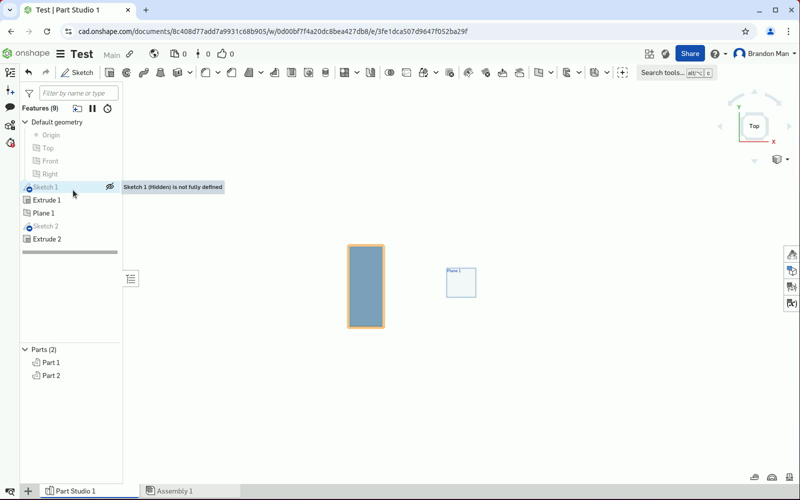
click(73, 189)
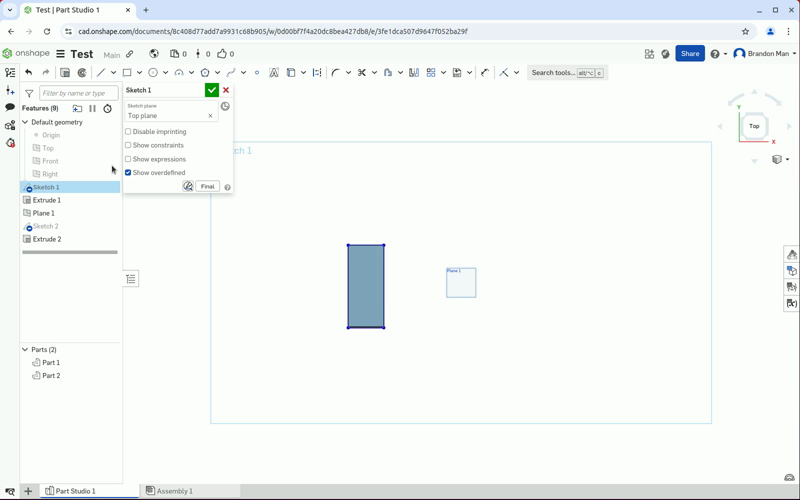
mouse_move(229, 92)
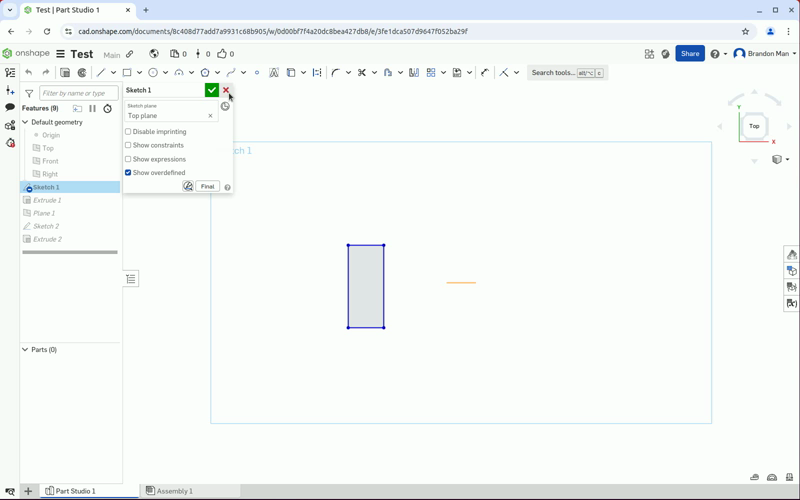
click(229, 92)
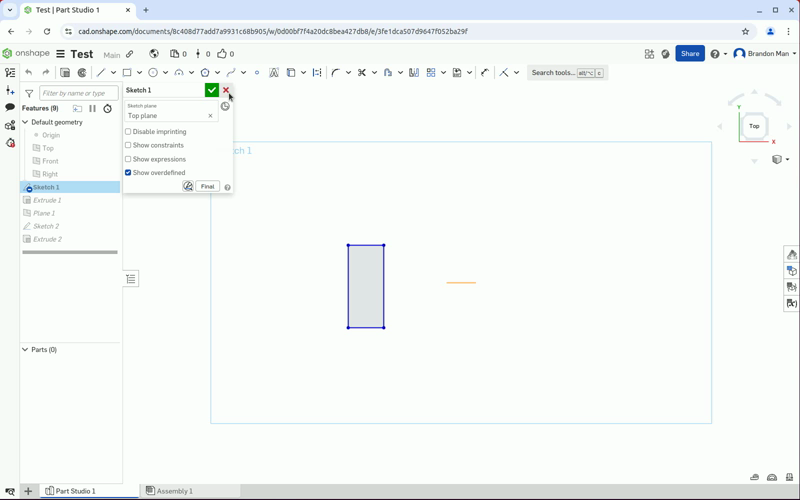
key(shift+s)
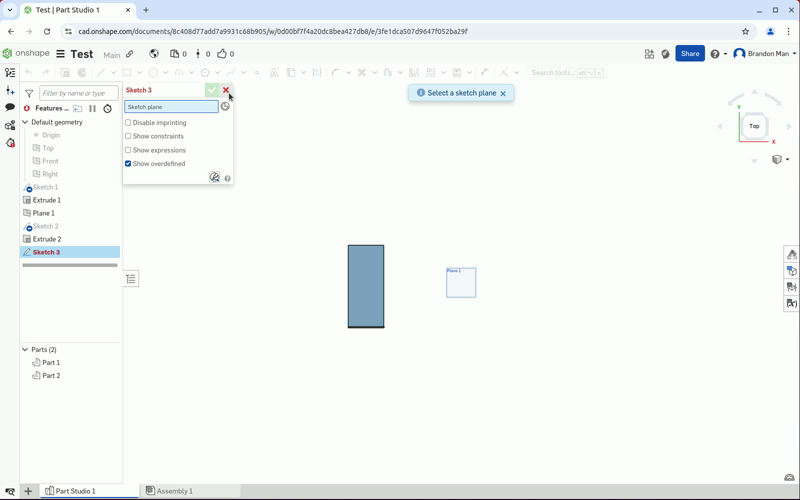
mouse_move(73, 215)
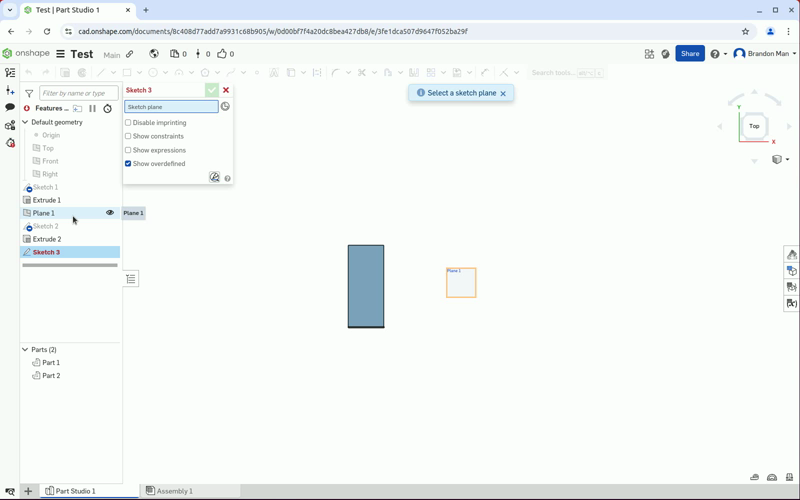
click(73, 215)
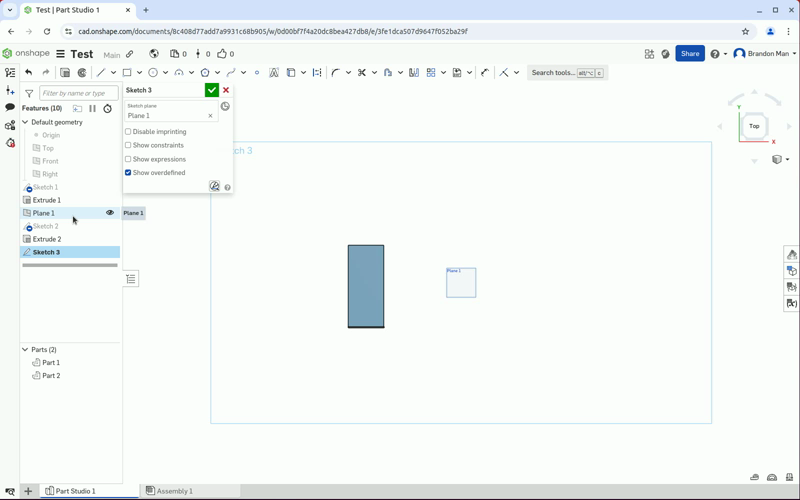
mouse_move(73, 352)
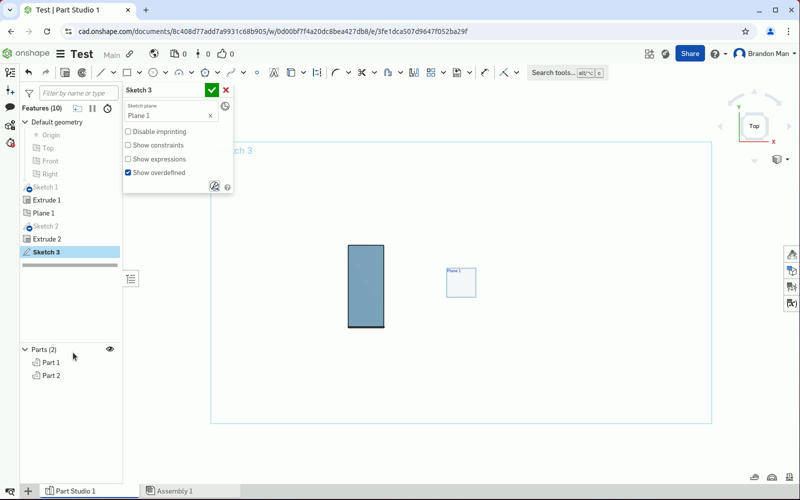
key(y)
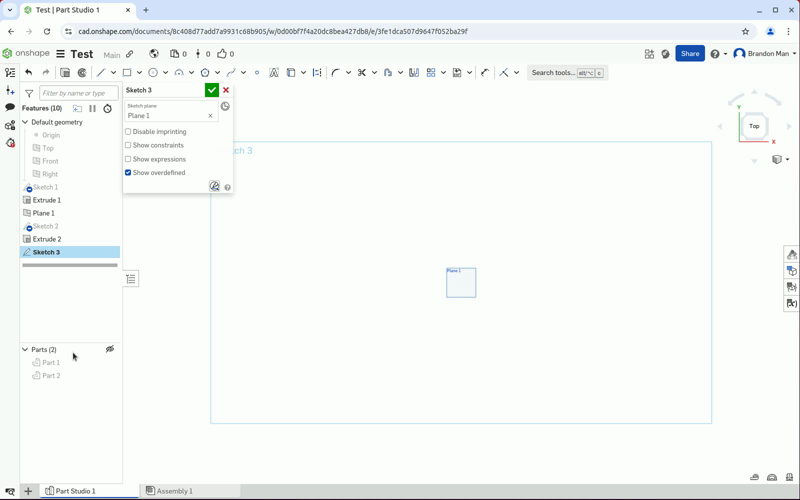
key(l)
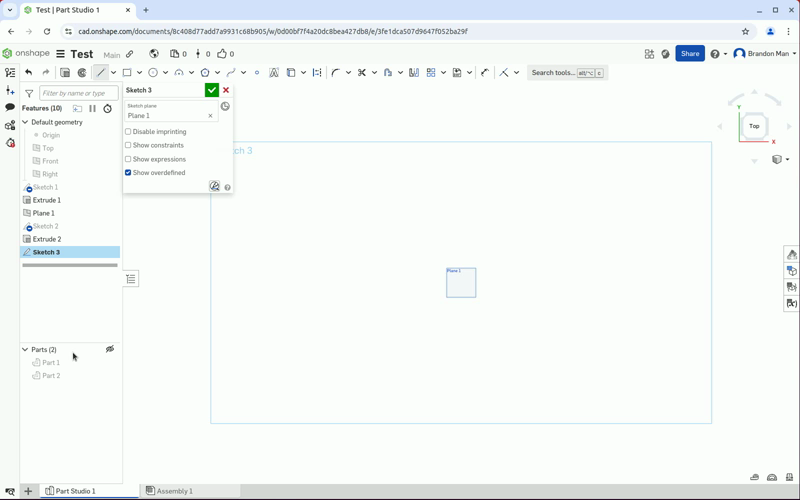
key_down(shift)
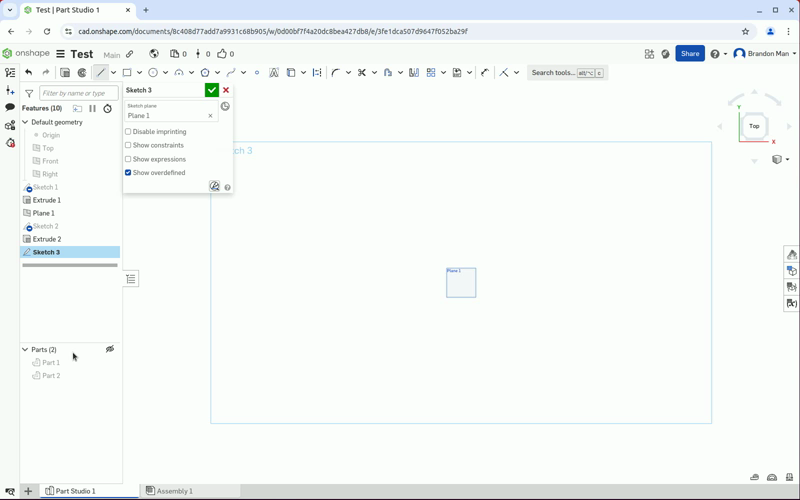
mouse_move(348, 246)
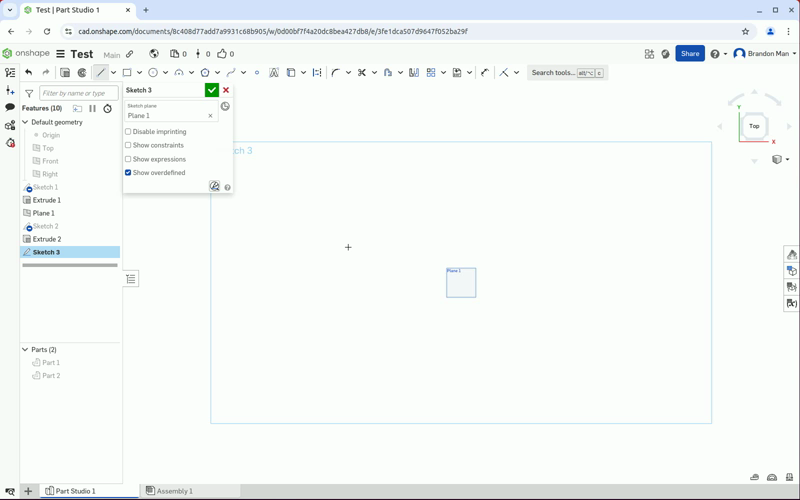
click(348, 246)
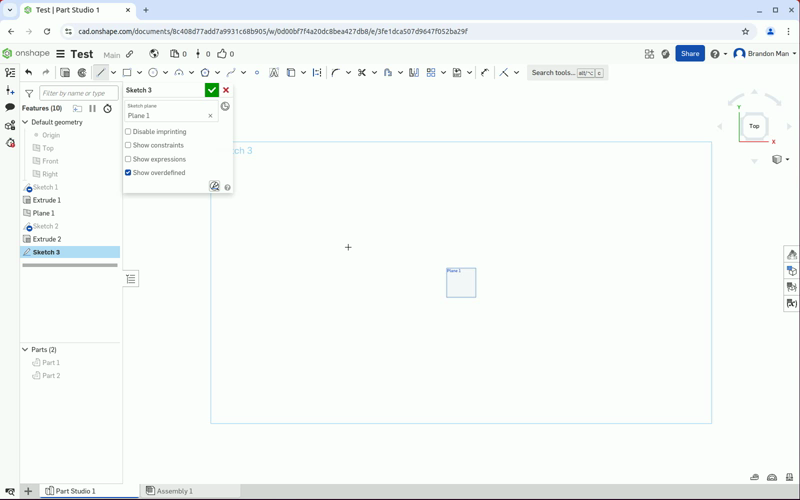
key_up(shift)
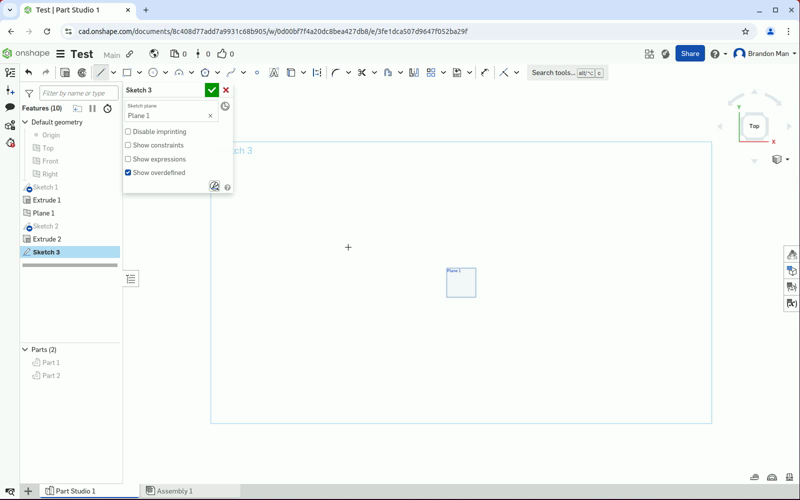
key_down(shift)
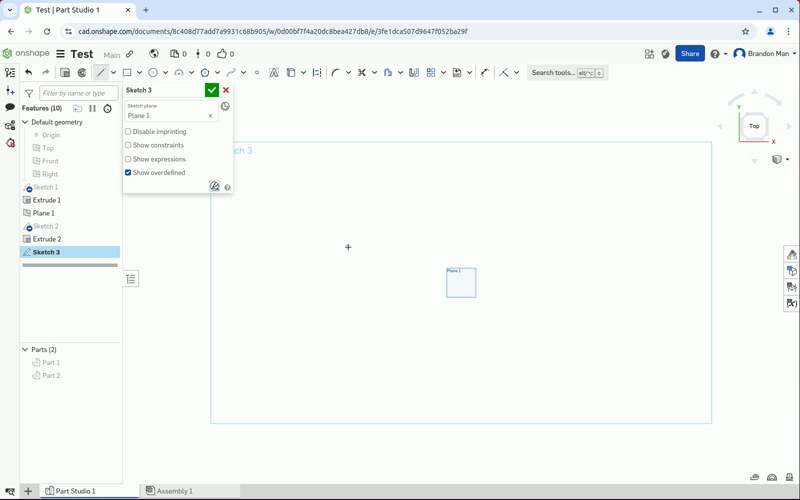
mouse_move(378, 246)
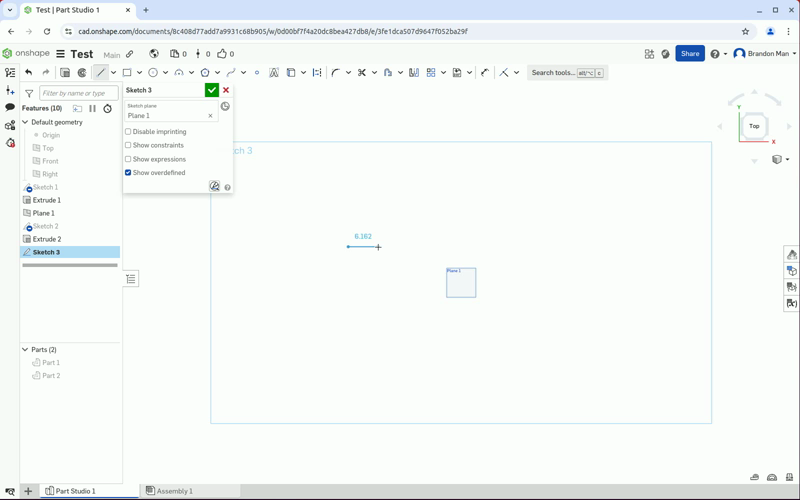
mouse_move(384, 246)
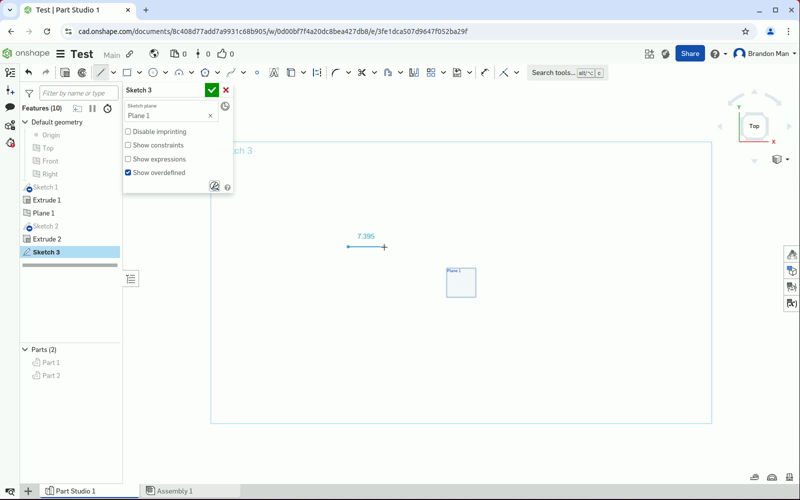
click(384, 246)
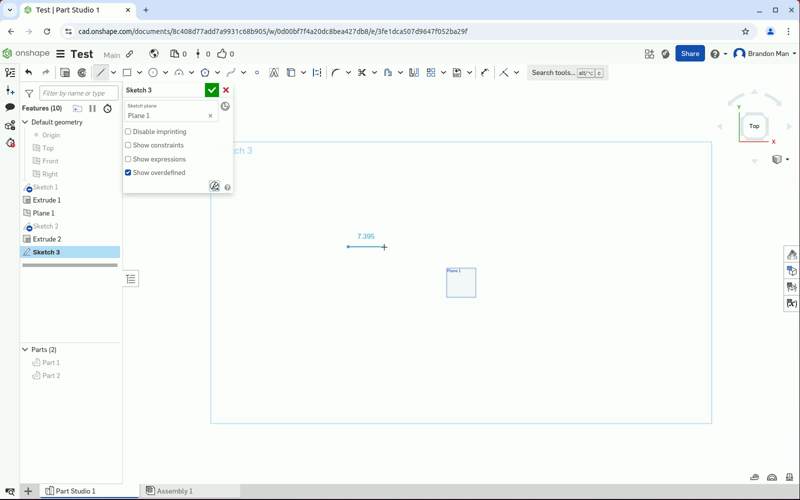
key_up(shift)
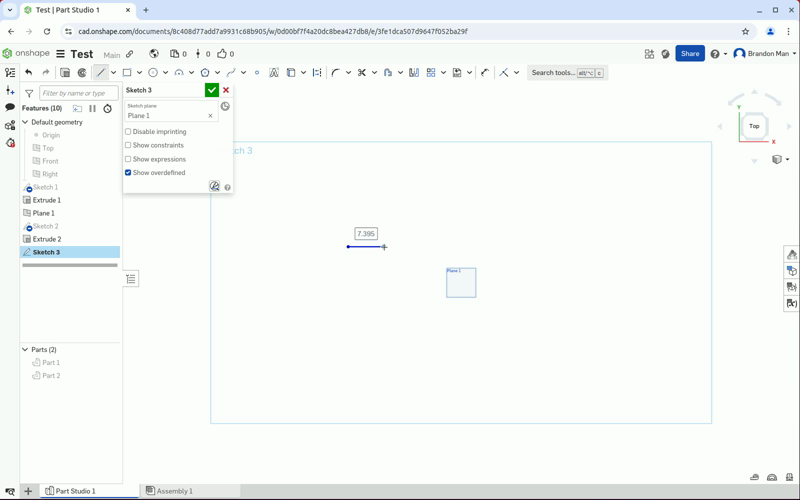
key_down(shift)
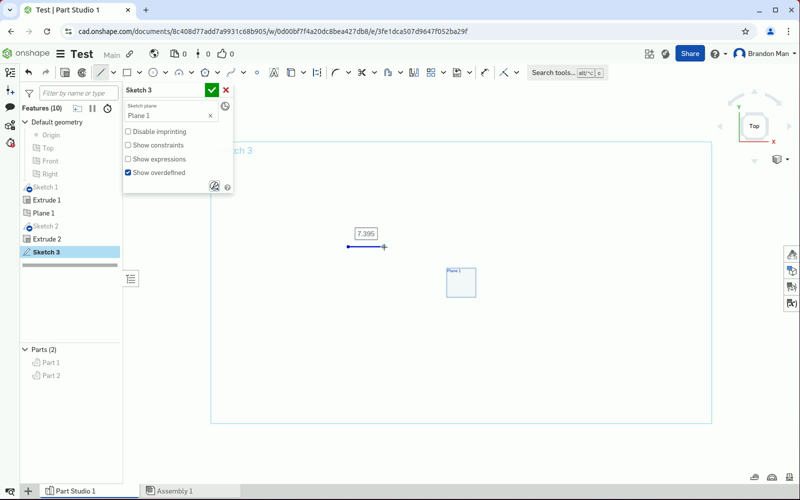
mouse_move(414, 246)
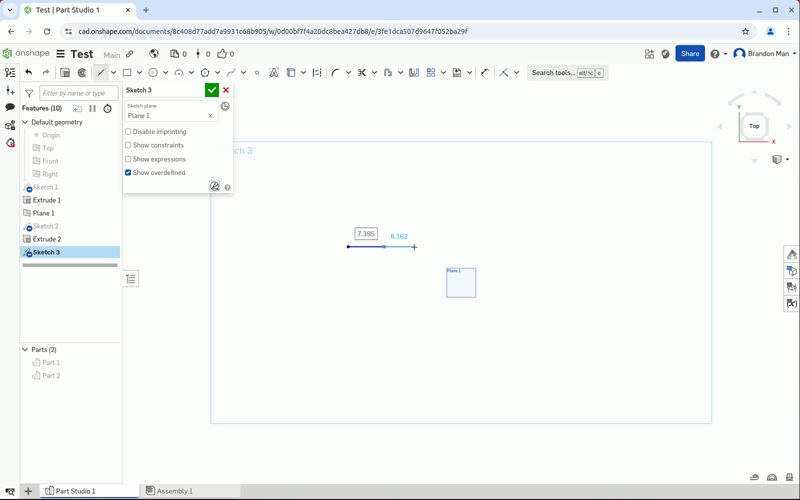
mouse_move(384, 245)
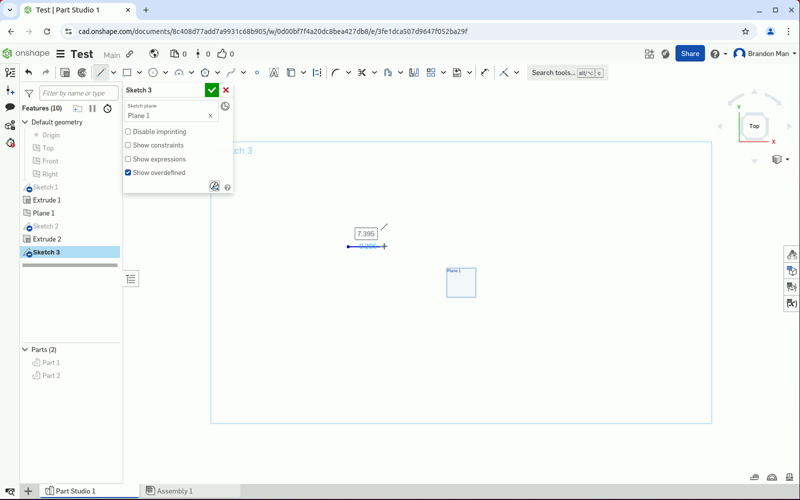
scroll(6)
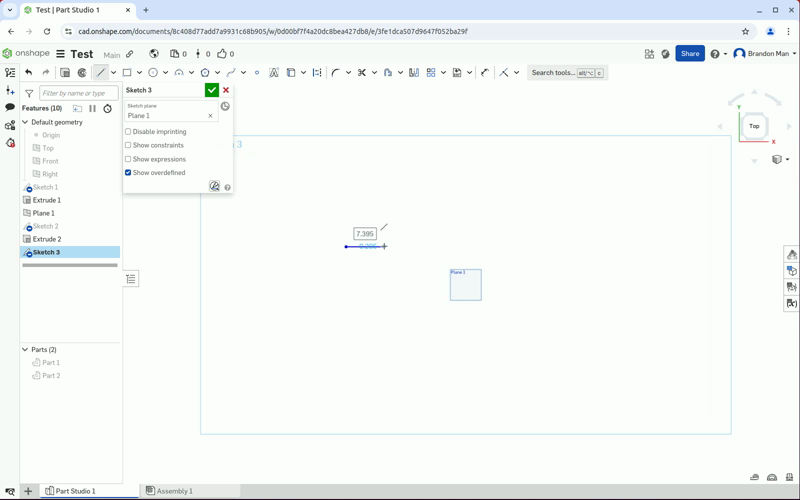
scroll(6)
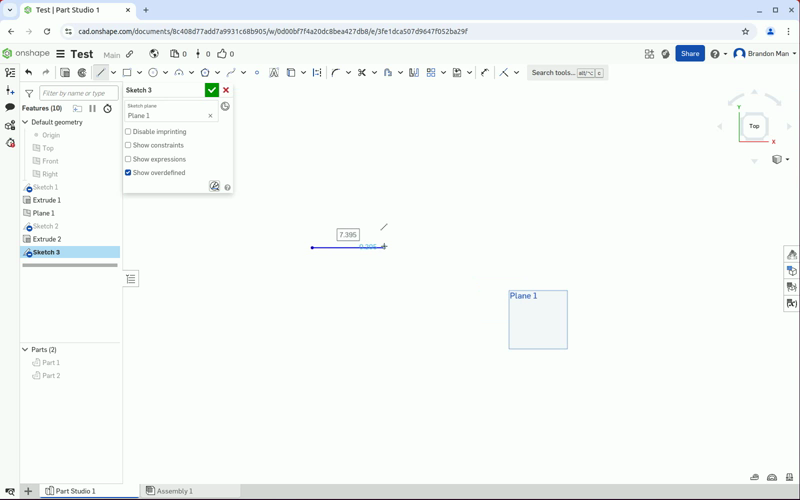
scroll(6)
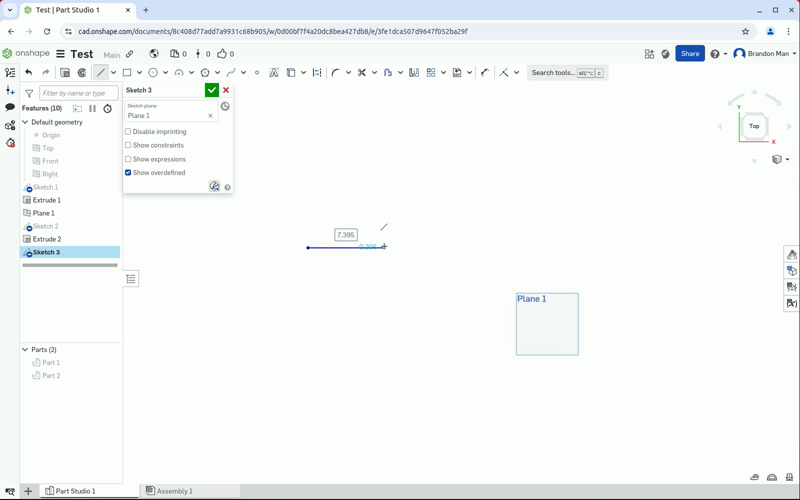
scroll(6)
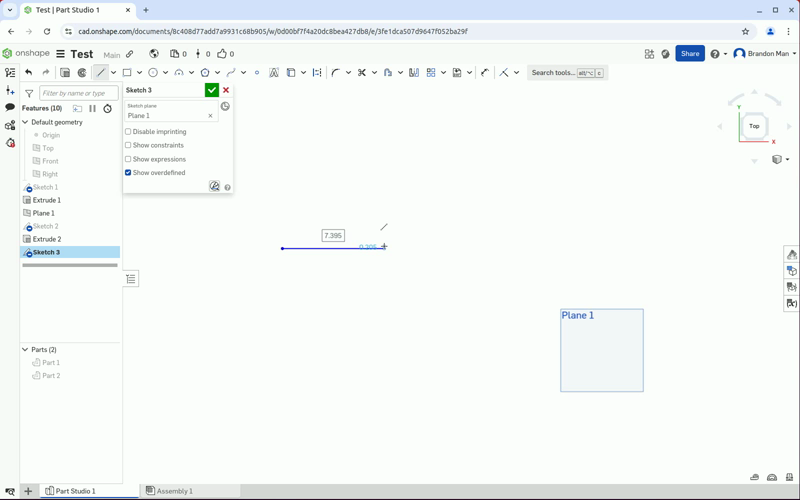
scroll(6)
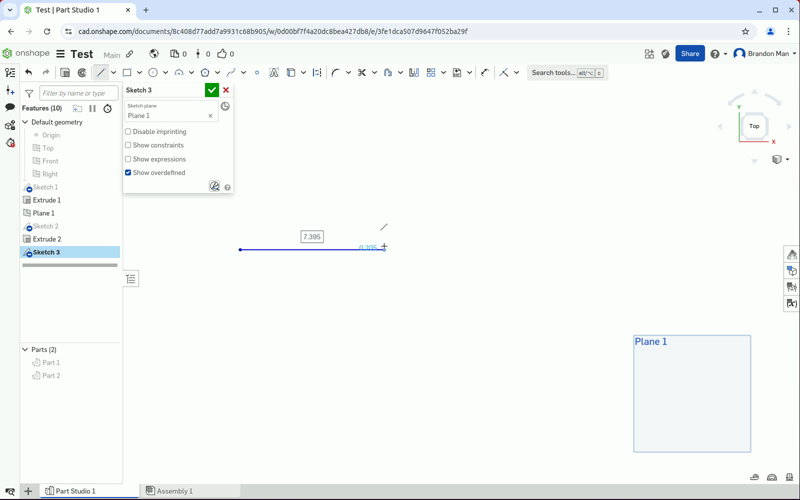
scroll(6)
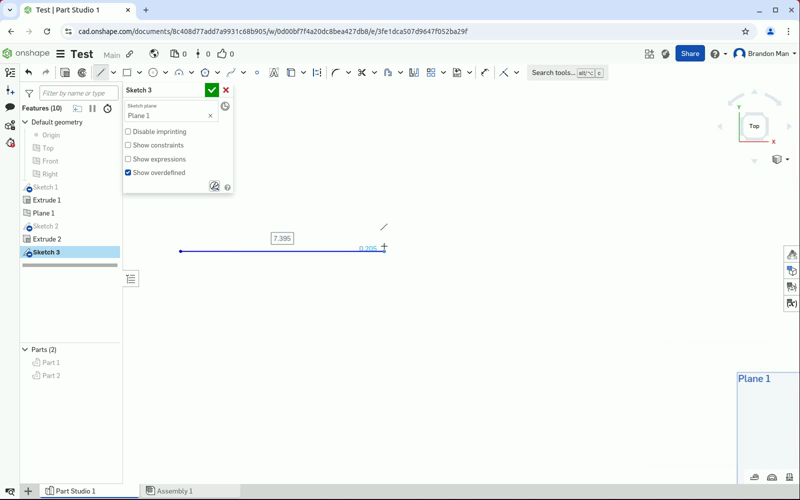
scroll(6)
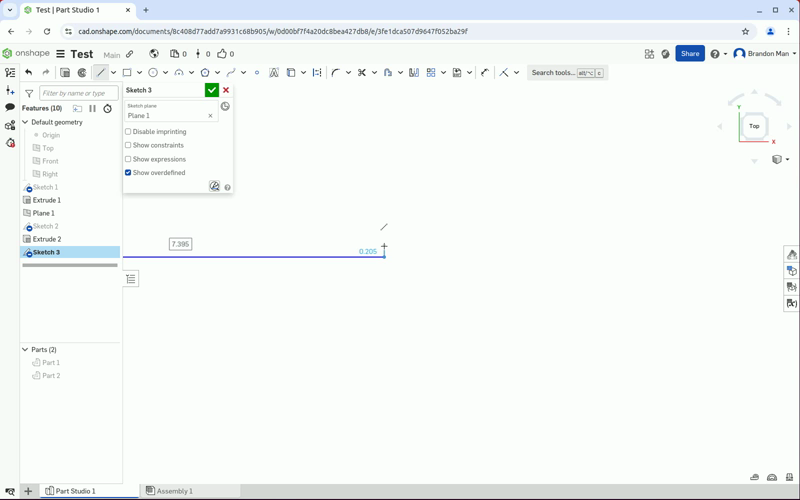
click(384, 245)
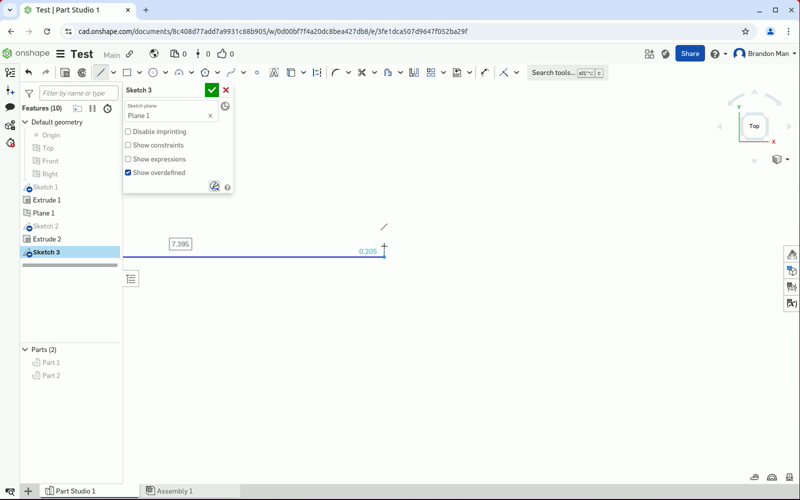
scroll(-6)
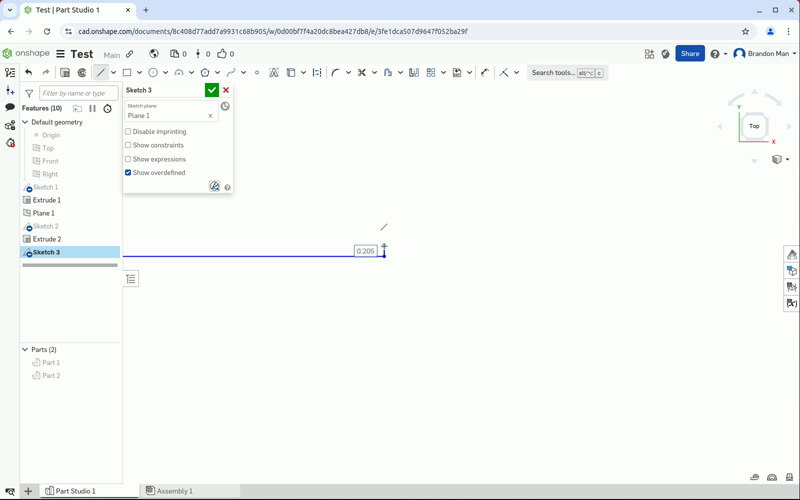
scroll(-6)
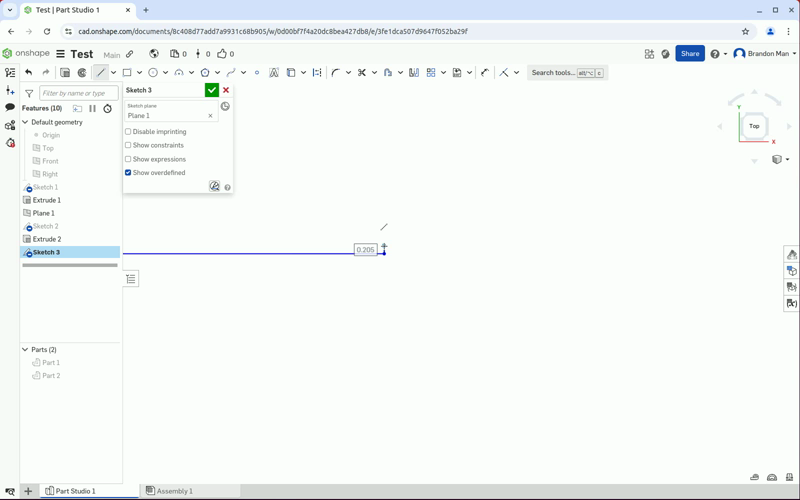
scroll(-6)
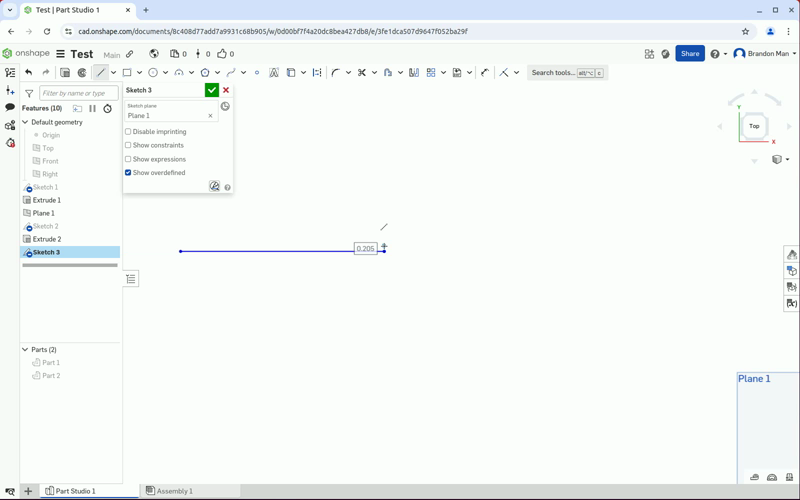
scroll(-6)
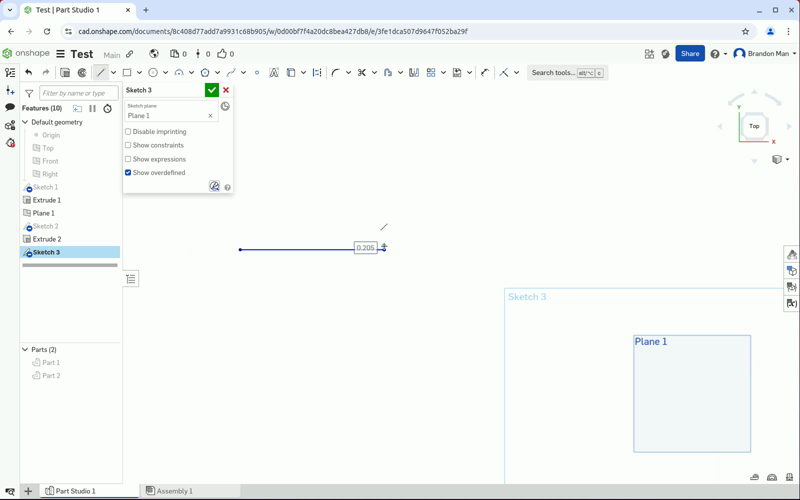
scroll(-6)
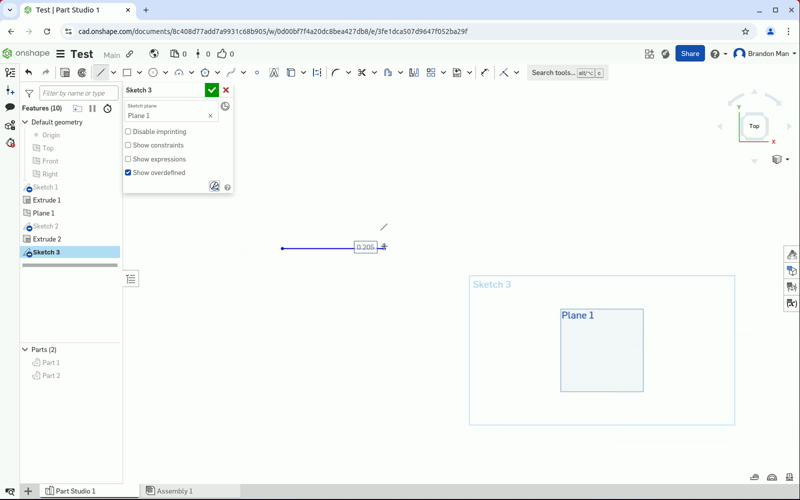
scroll(-6)
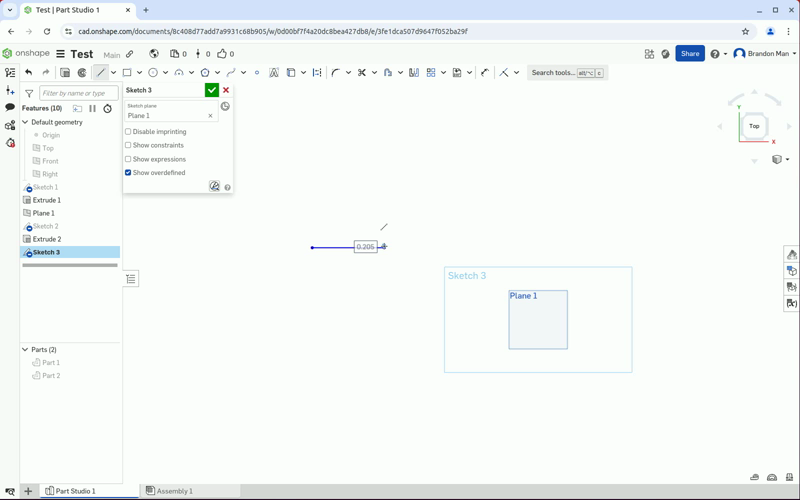
scroll(-6)
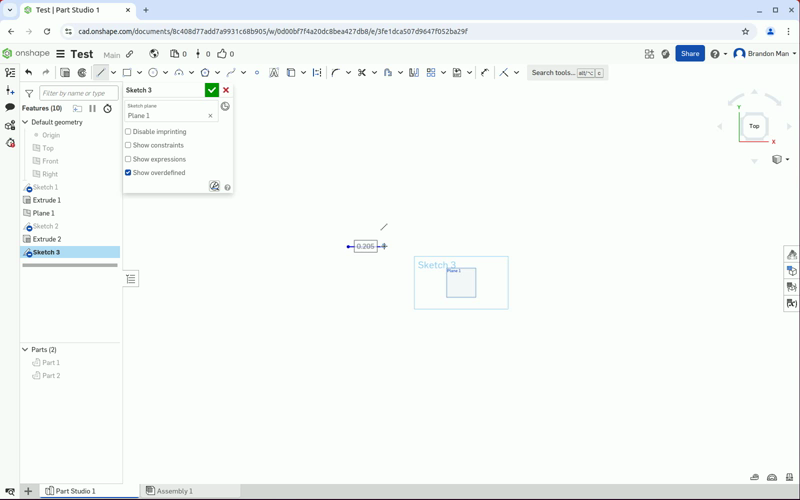
key_up(shift)
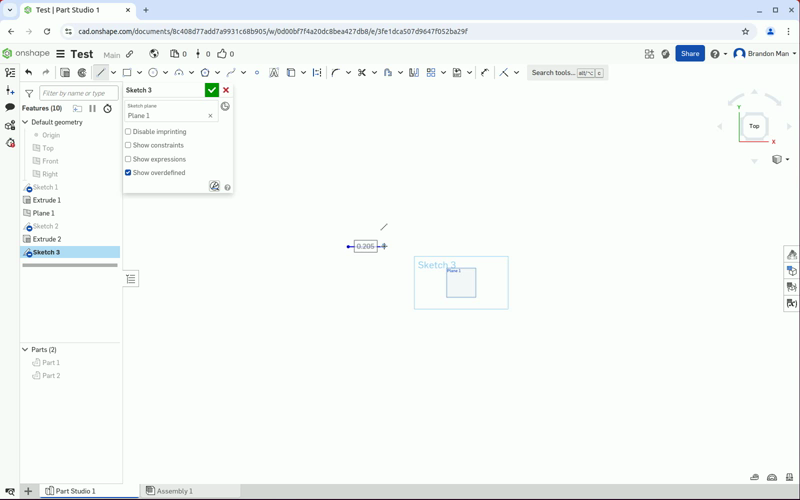
key_down(shift)
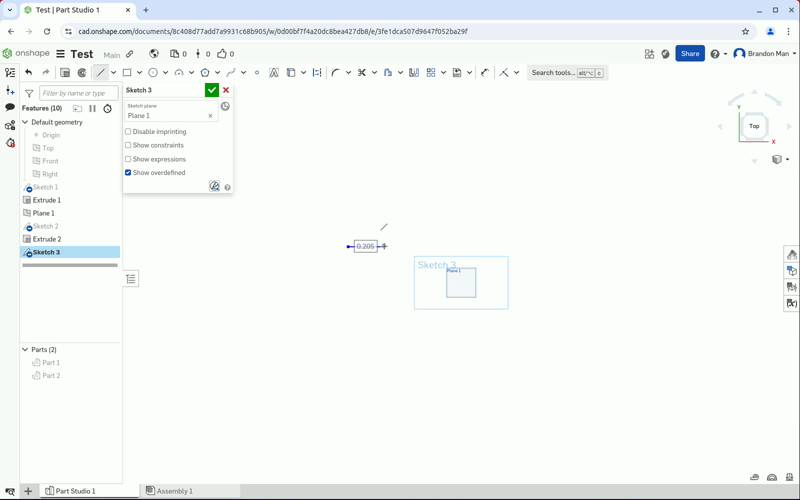
mouse_move(414, 245)
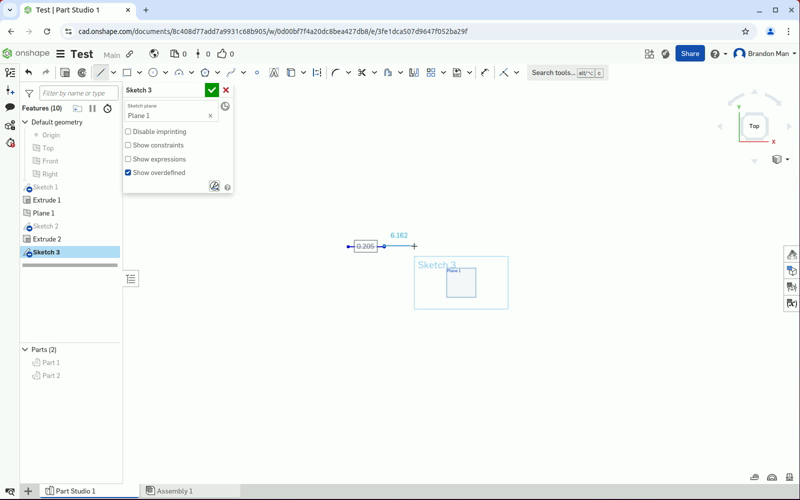
mouse_move(348, 245)
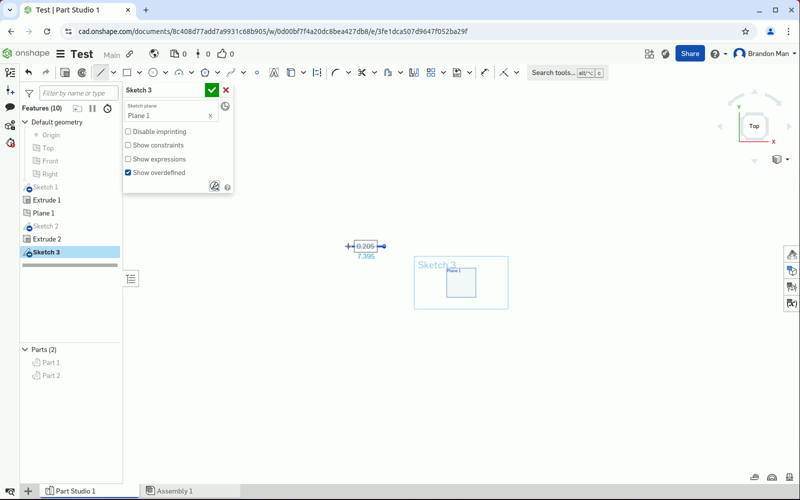
scroll(6)
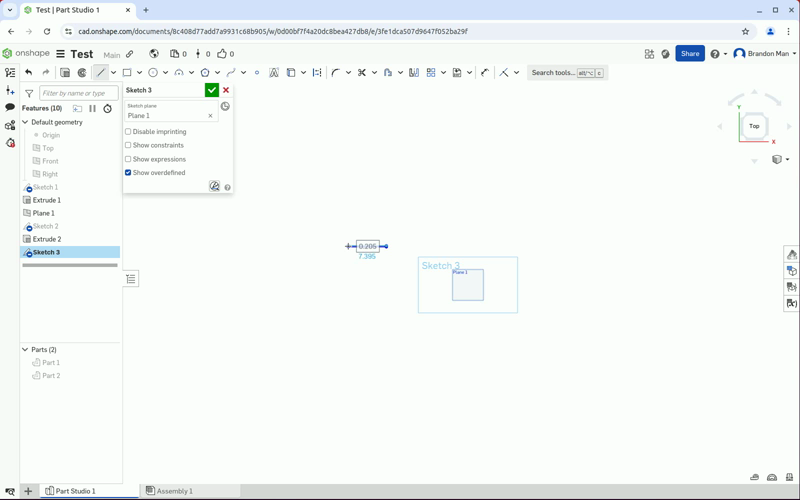
scroll(6)
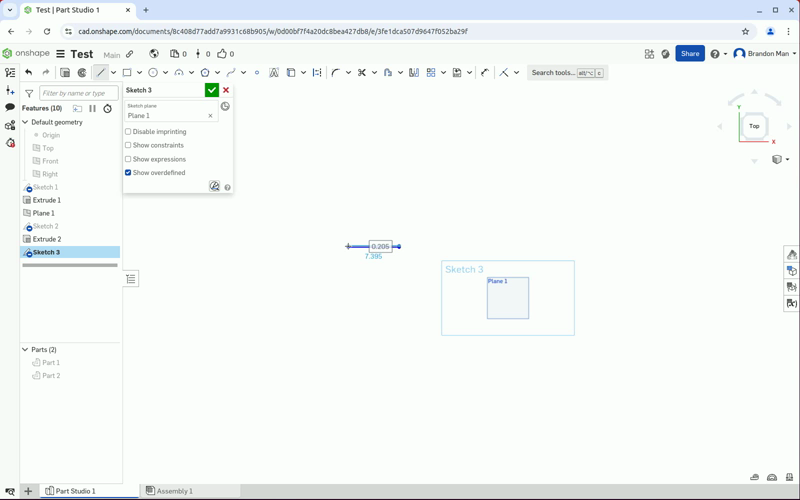
scroll(6)
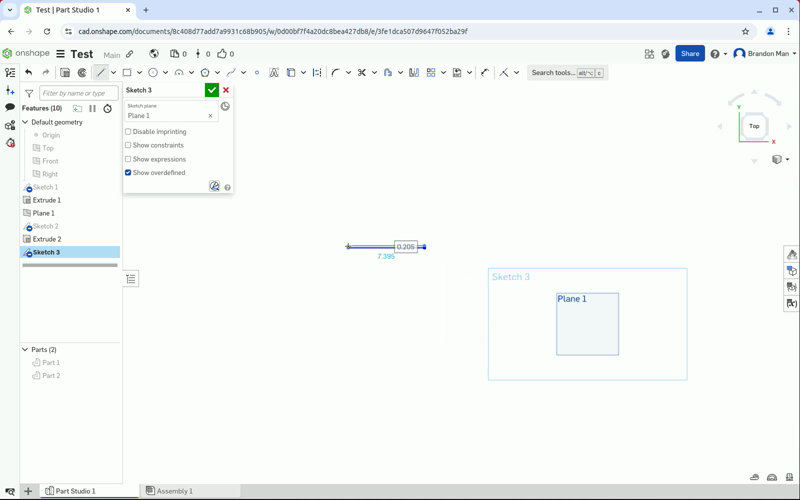
scroll(6)
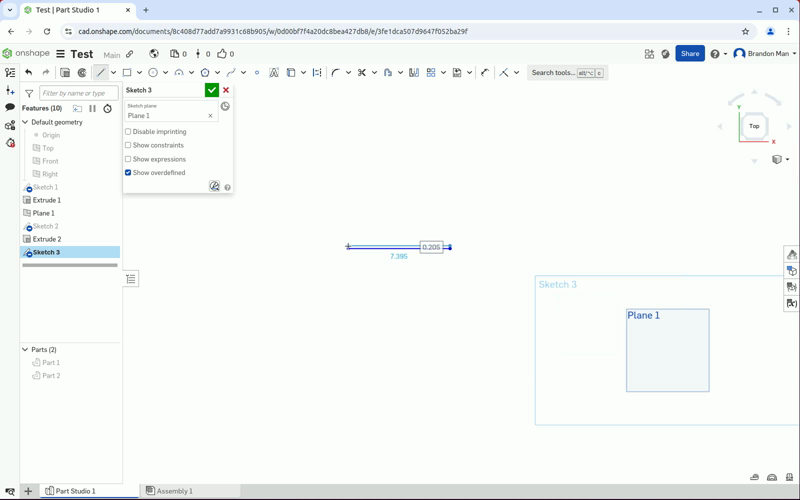
scroll(6)
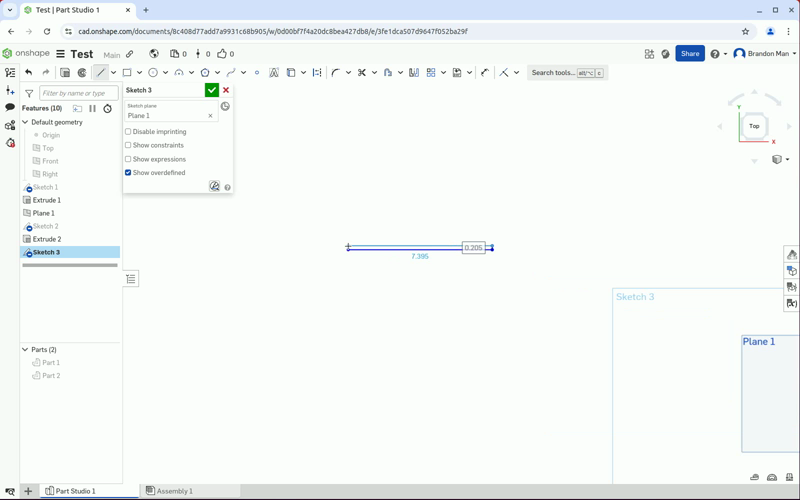
scroll(6)
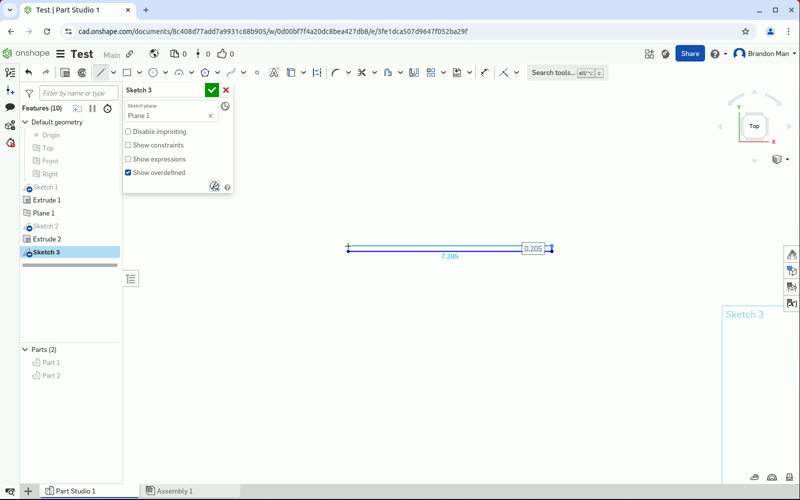
scroll(6)
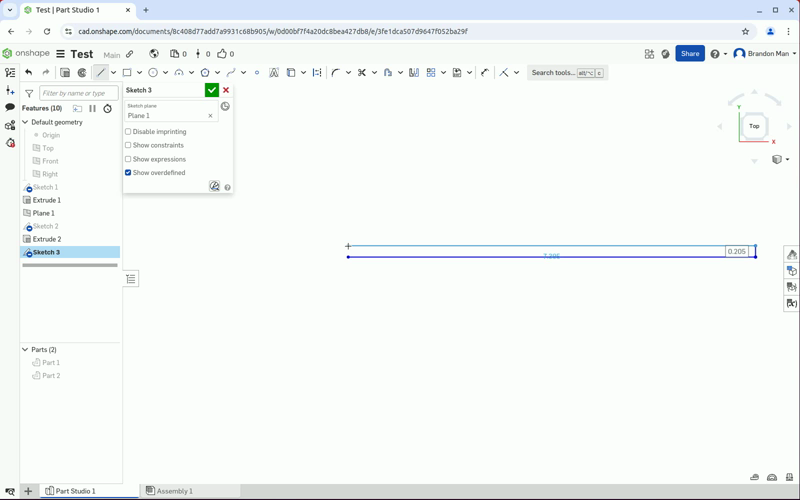
click(348, 245)
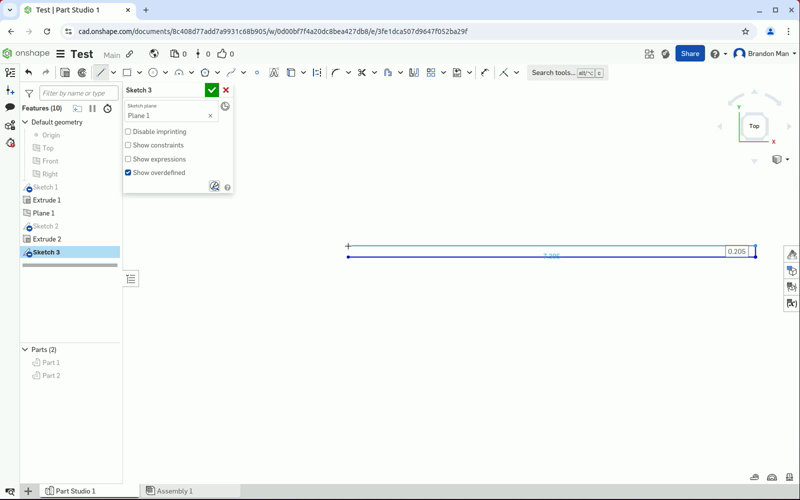
scroll(-6)
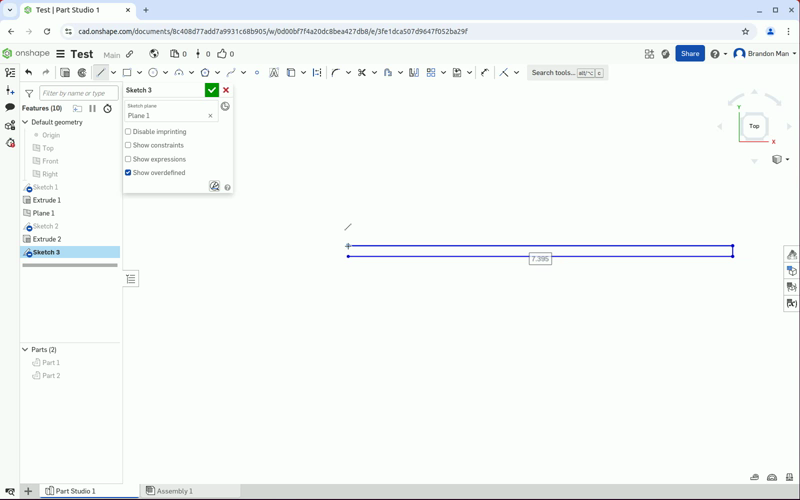
scroll(-6)
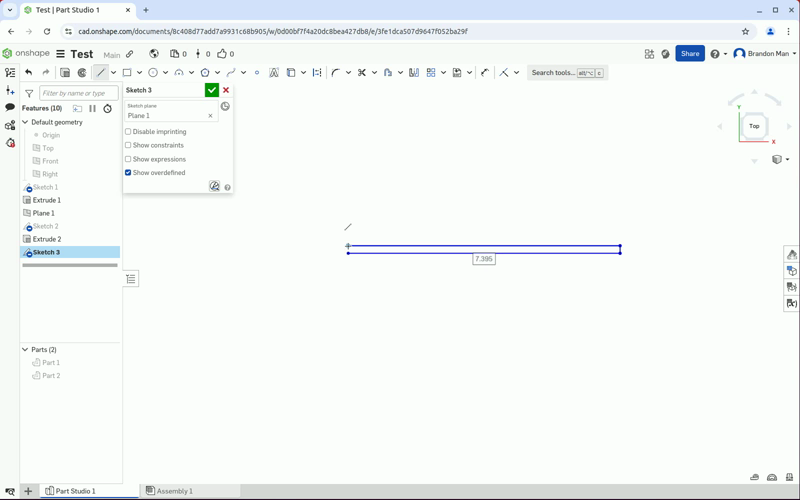
scroll(-6)
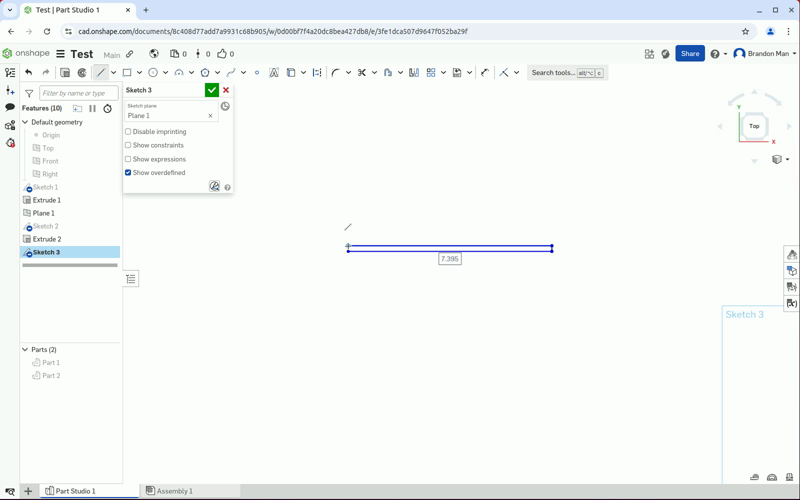
scroll(-6)
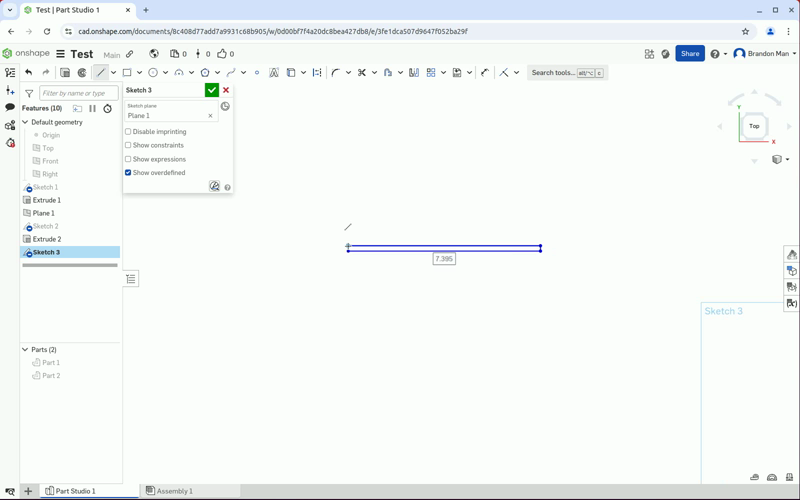
scroll(-6)
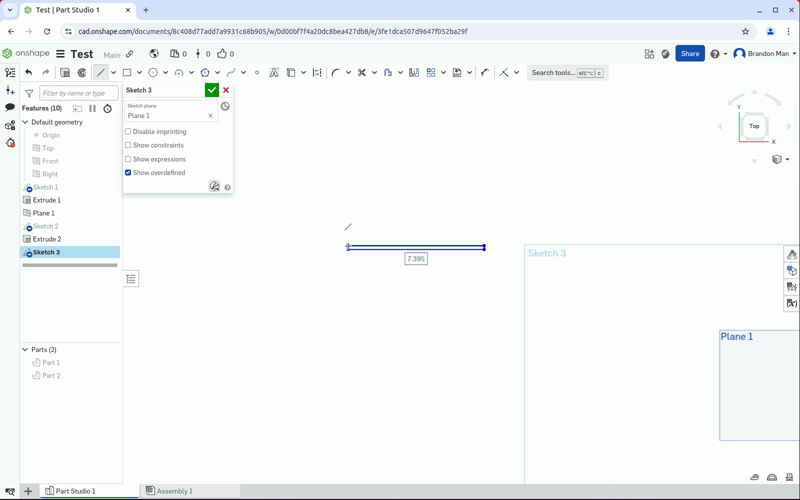
scroll(-6)
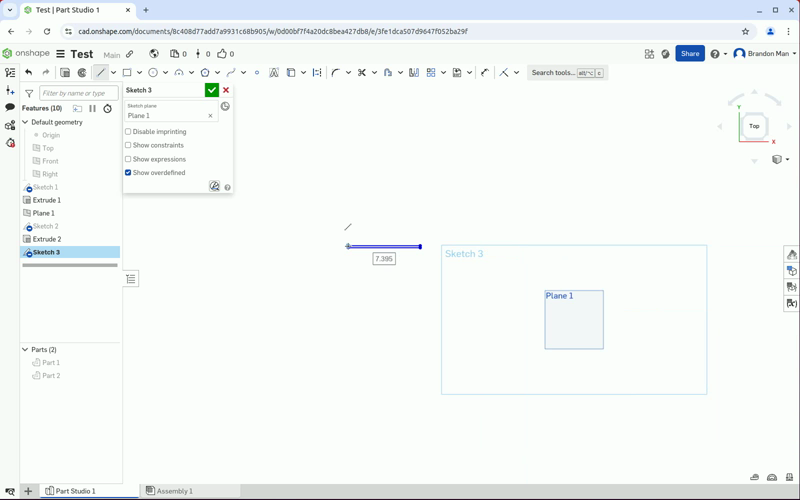
scroll(-6)
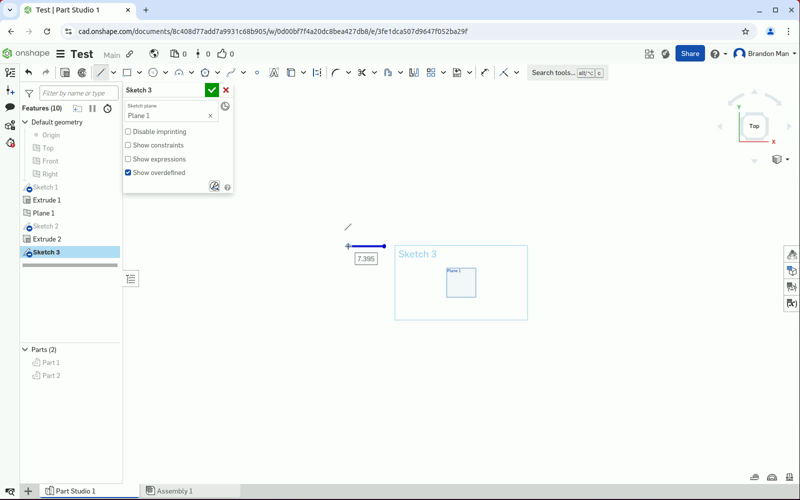
key_up(shift)
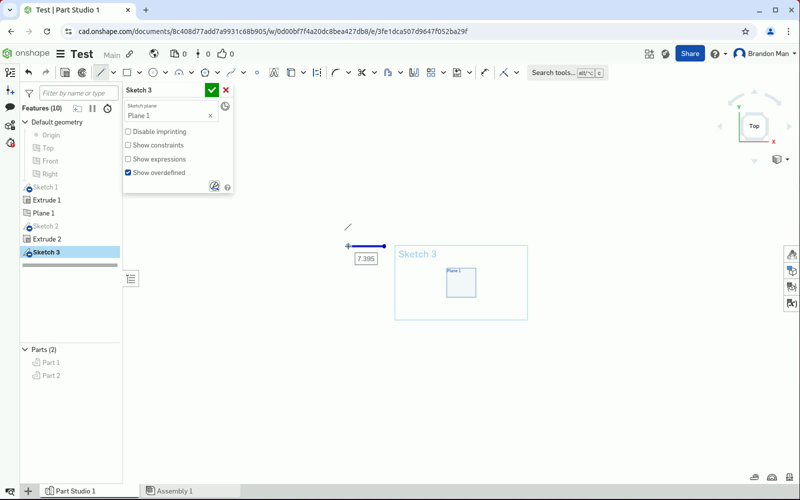
mouse_move(378, 245)
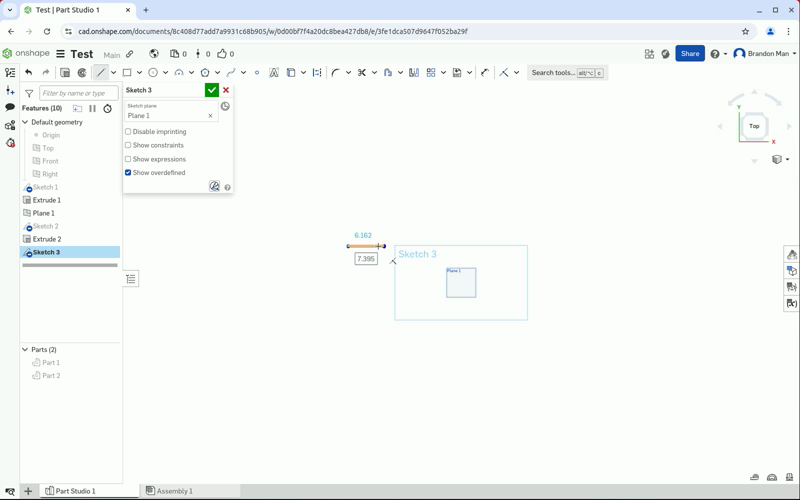
key_down(shift)
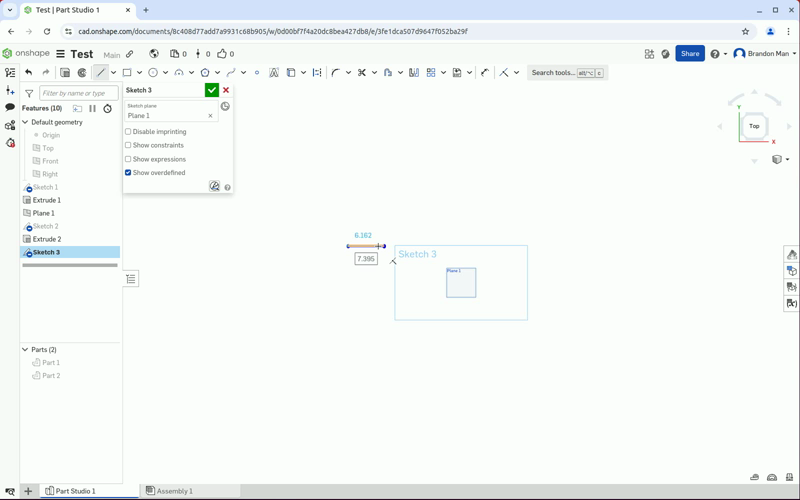
mouse_move(348, 246)
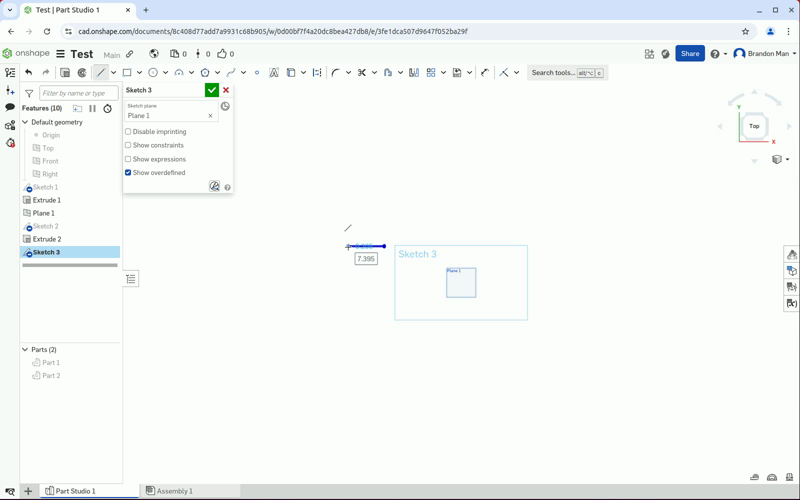
scroll(6)
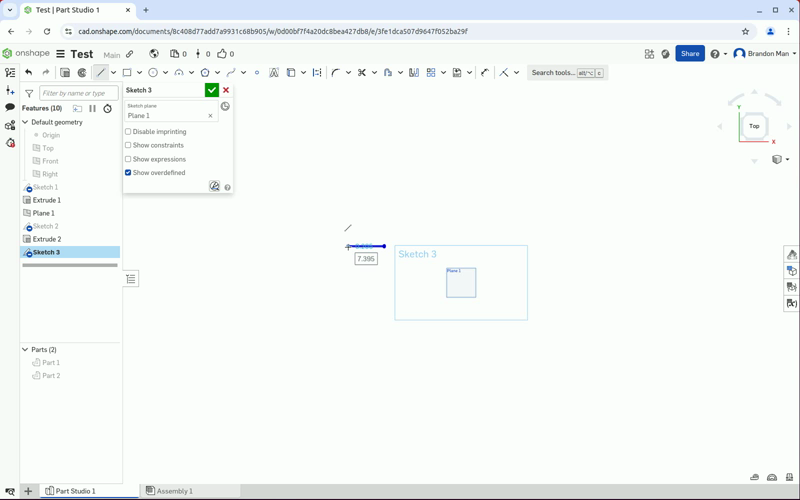
scroll(6)
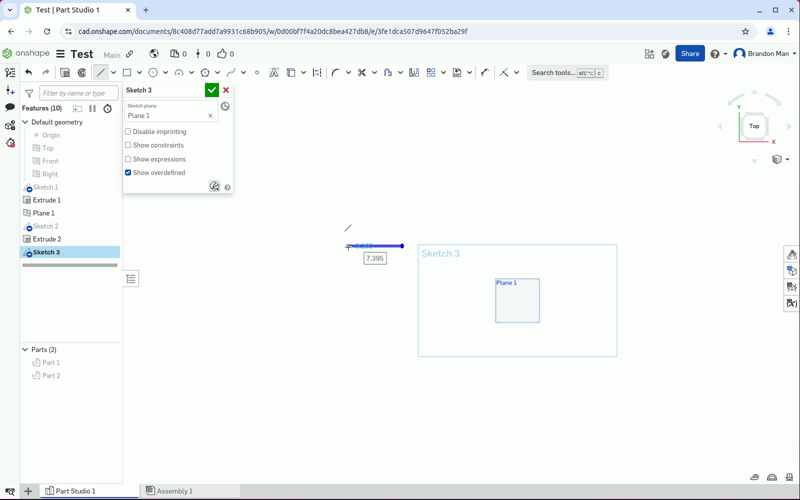
scroll(6)
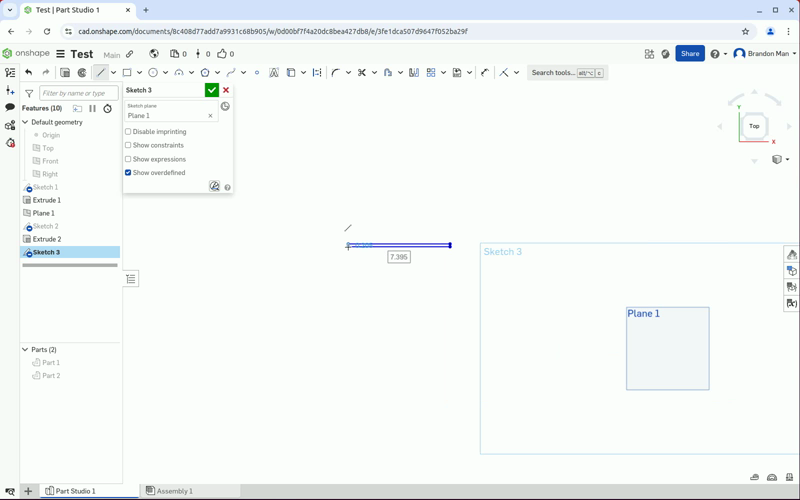
scroll(6)
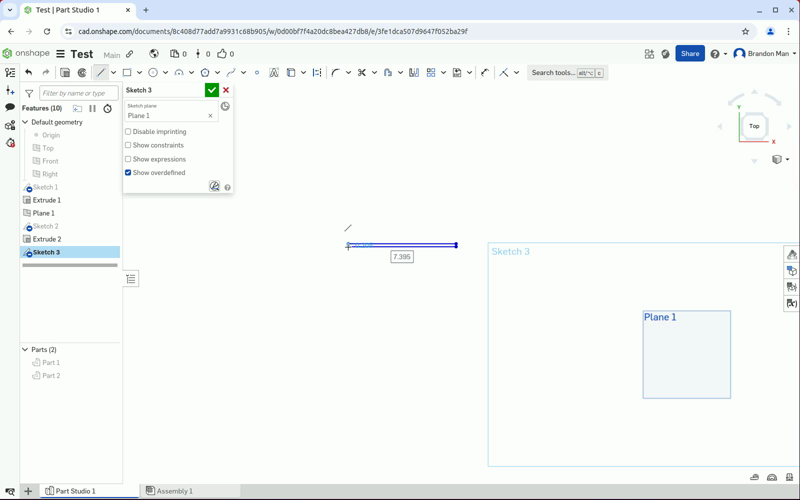
scroll(6)
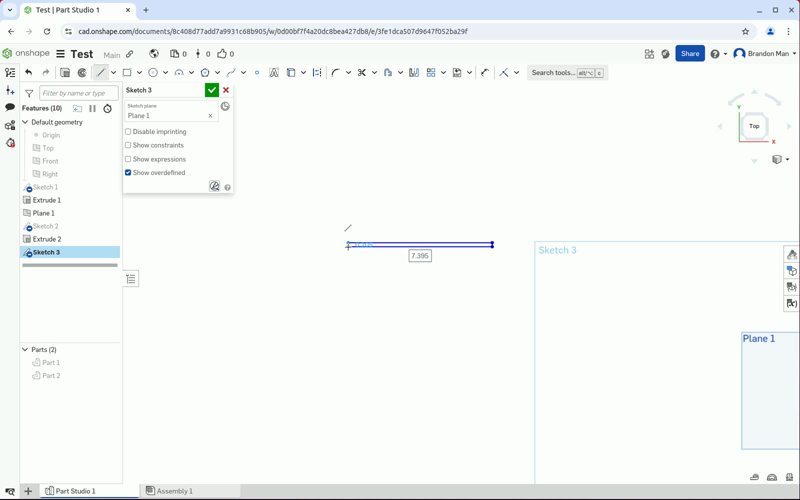
scroll(6)
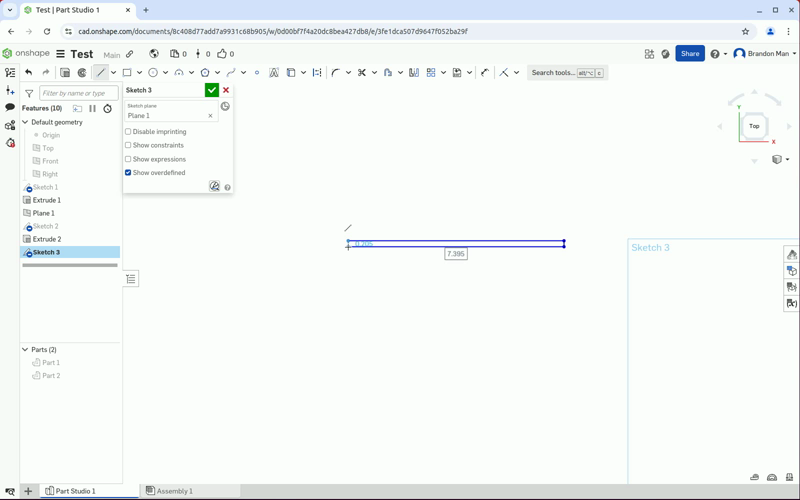
scroll(6)
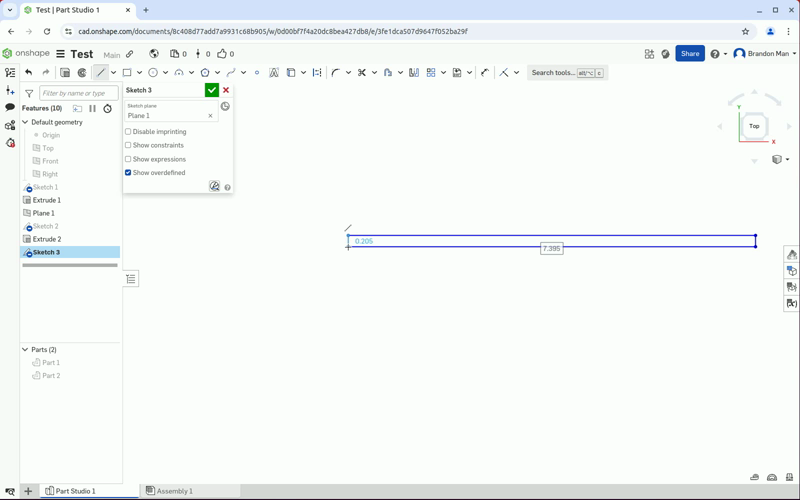
key_up(shift)
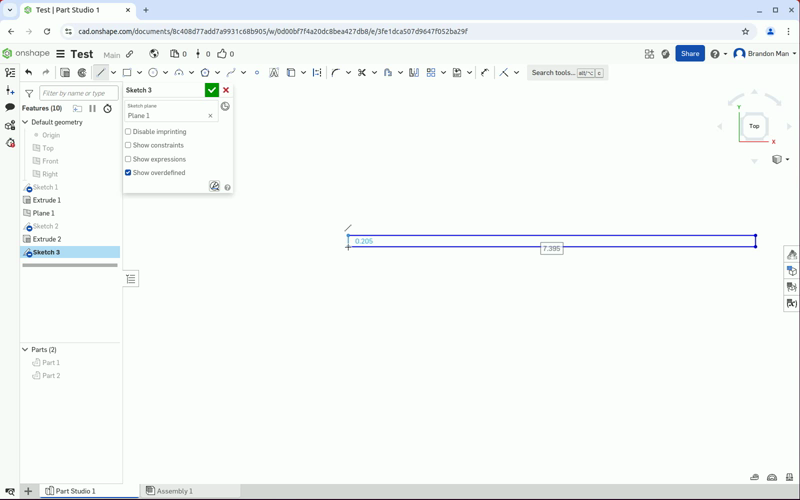
click(348, 246)
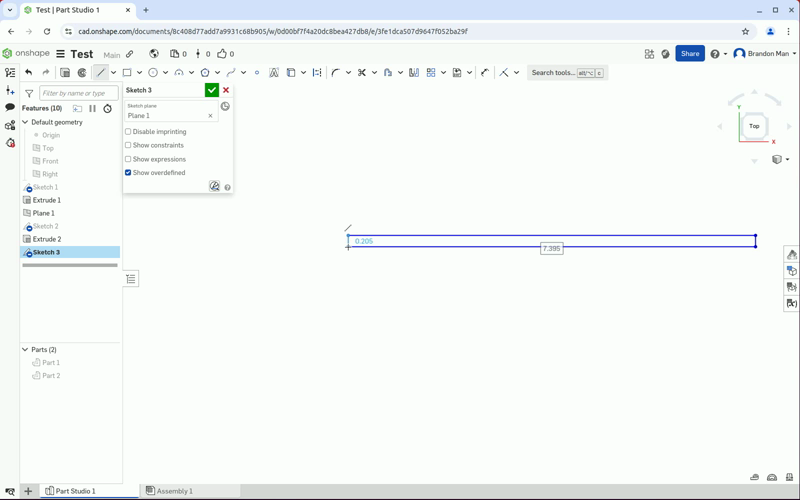
scroll(-6)
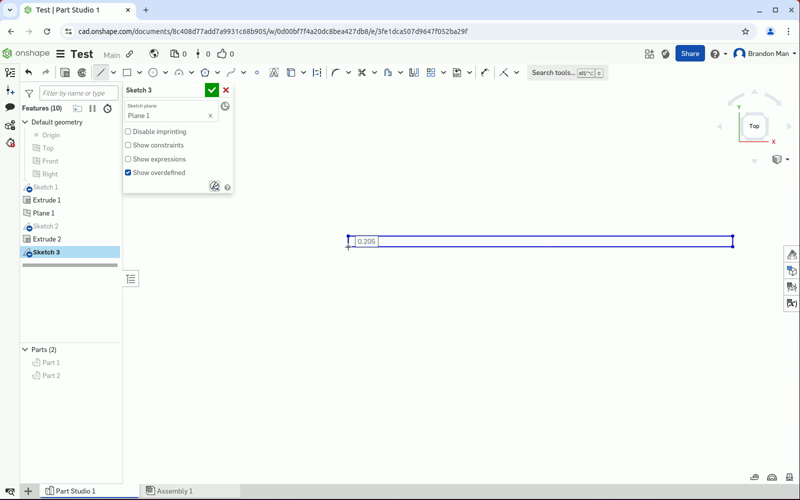
scroll(-6)
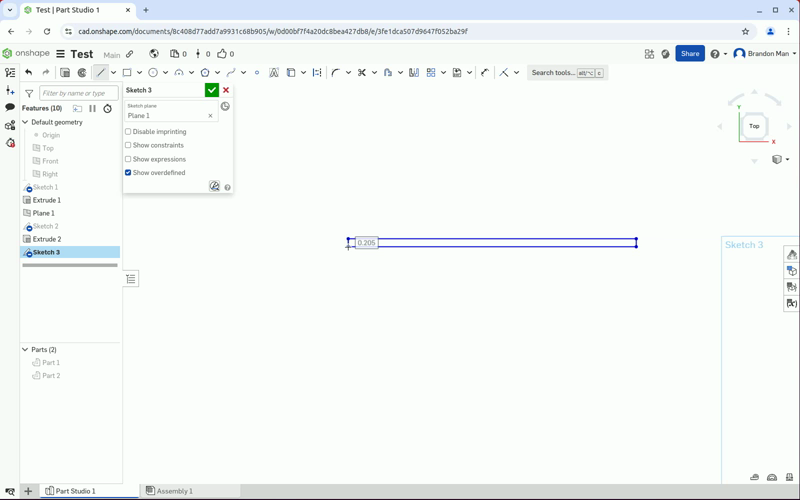
scroll(-6)
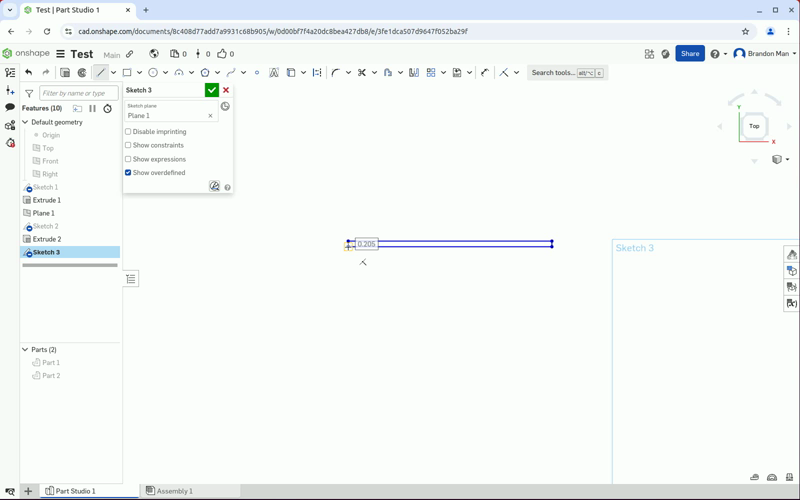
scroll(-6)
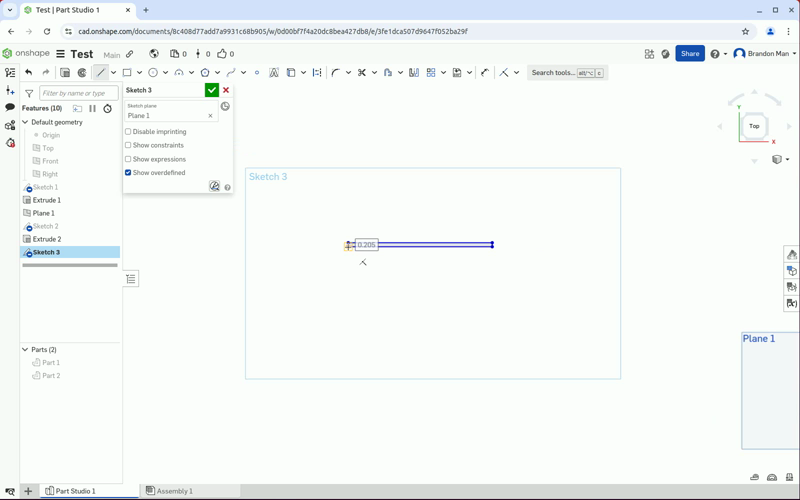
scroll(-6)
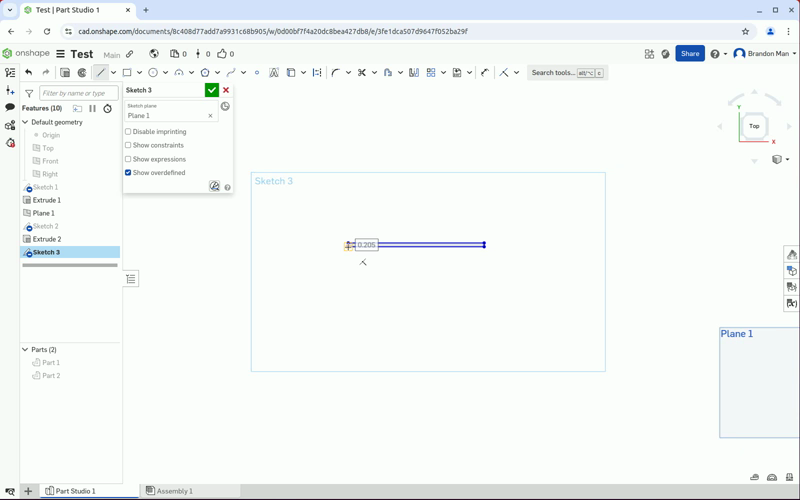
scroll(-6)
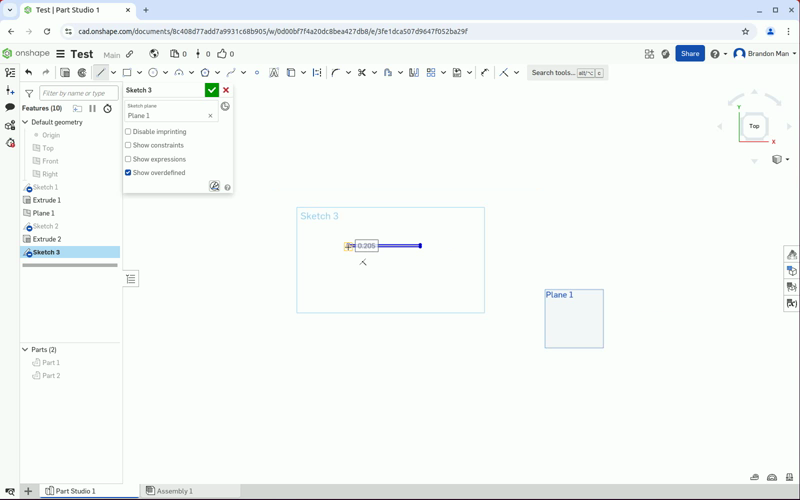
scroll(-6)
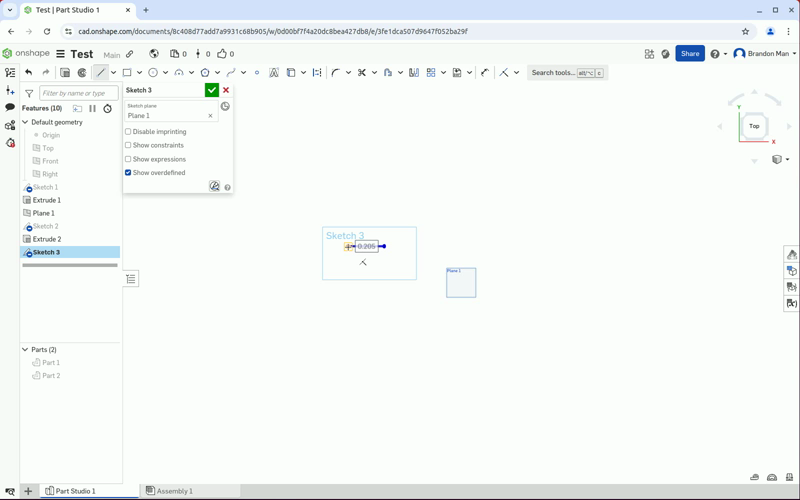
key(esc)
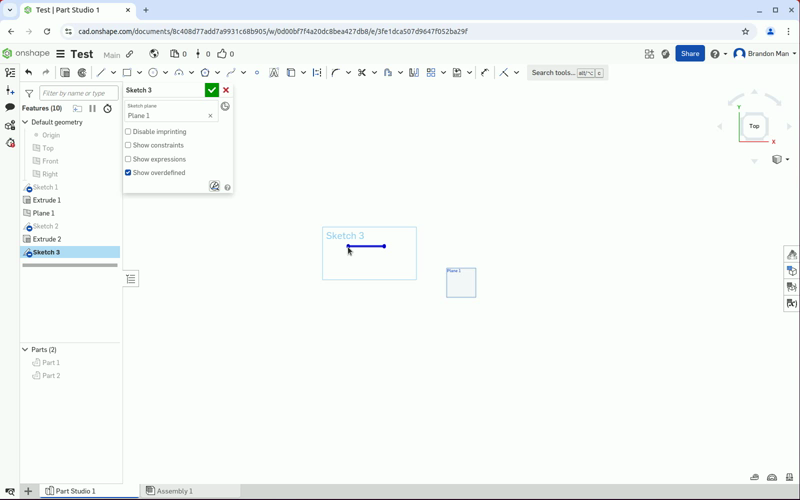
mouse_move(361, 246)
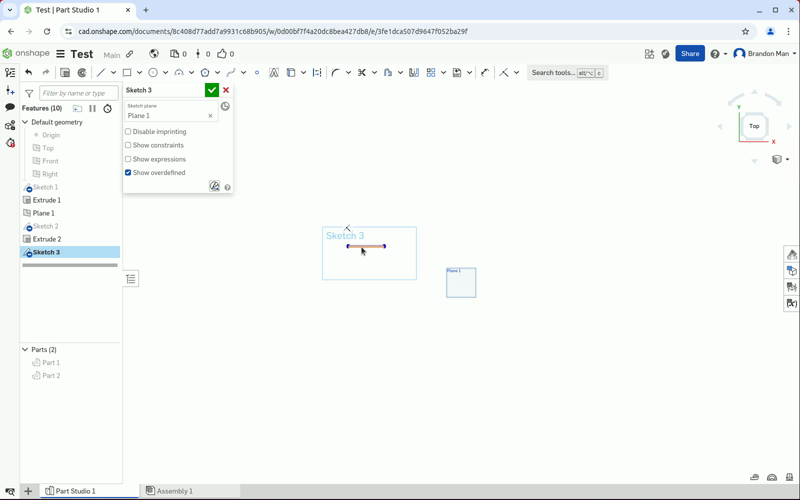
scroll(6)
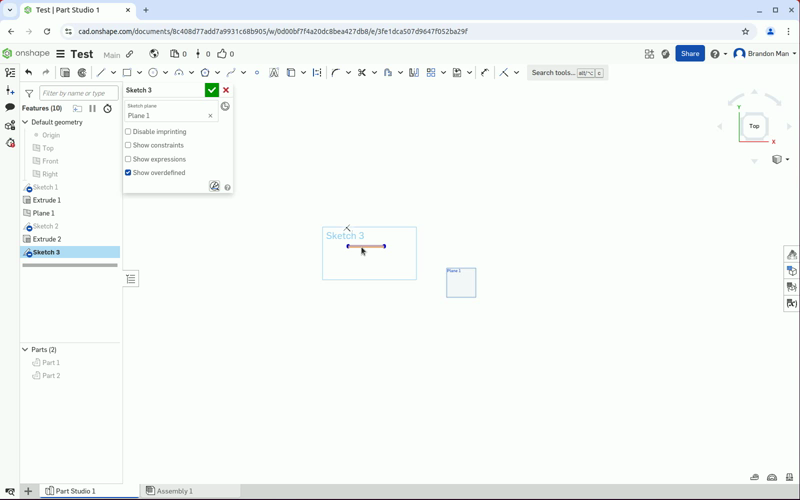
scroll(6)
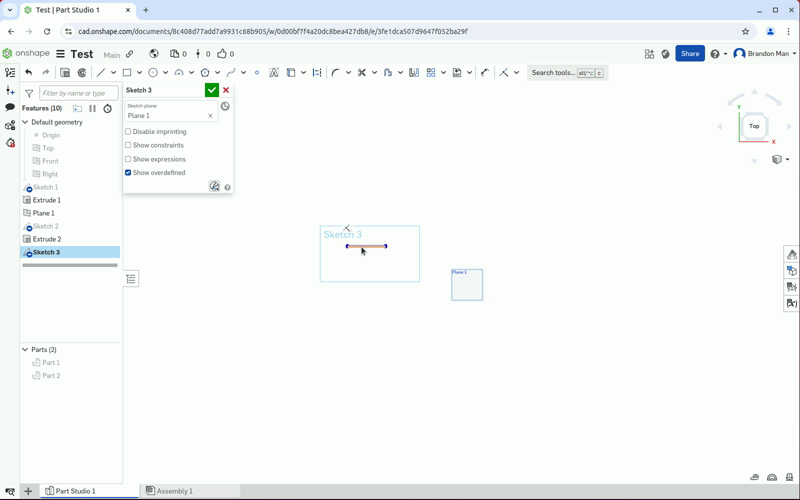
scroll(6)
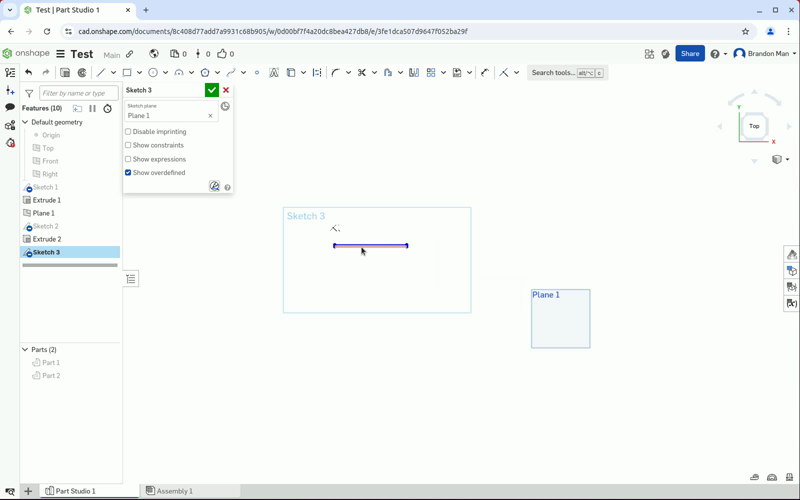
scroll(6)
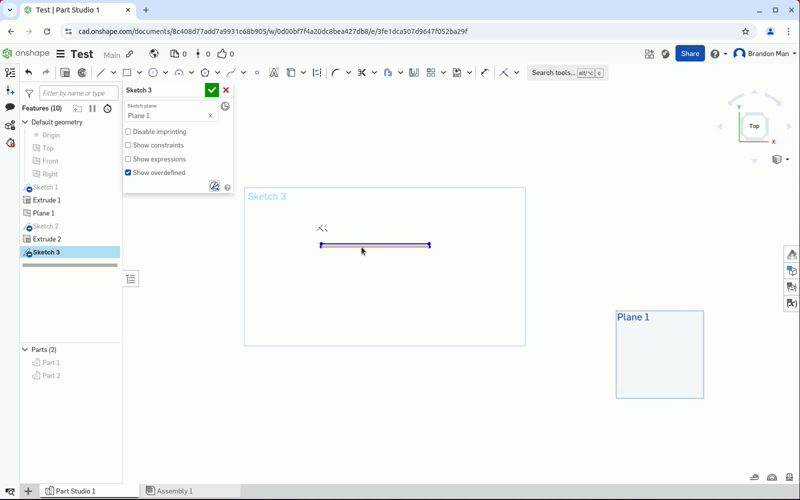
scroll(6)
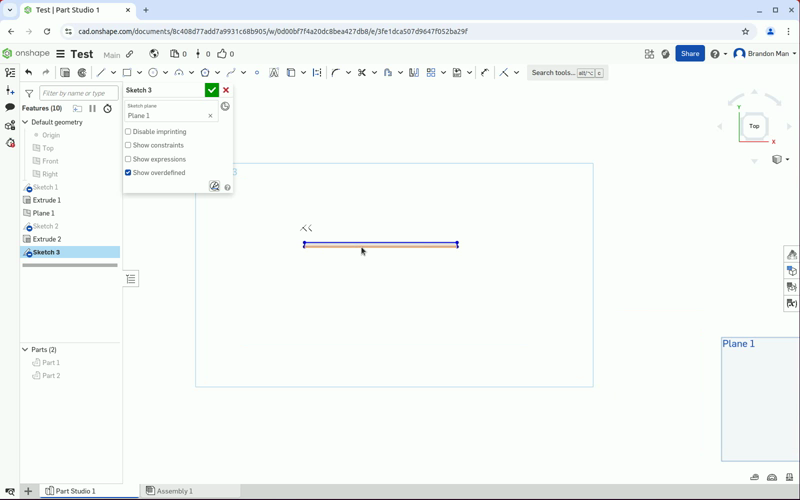
scroll(6)
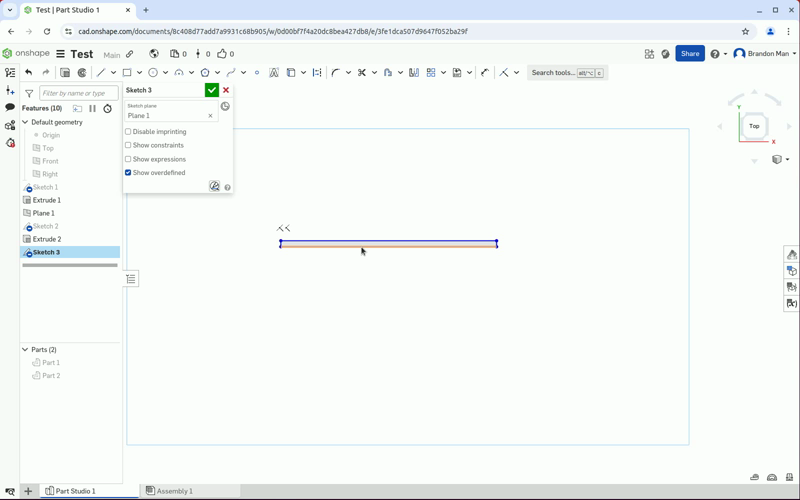
scroll(6)
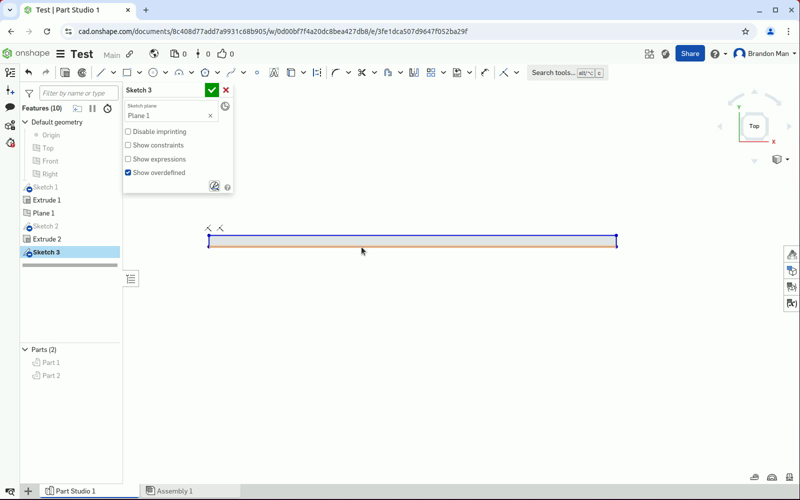
click(361, 246)
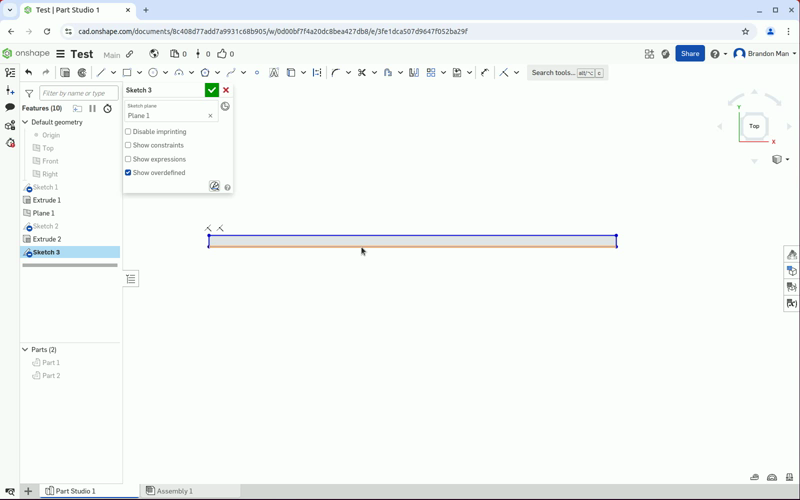
scroll(-6)
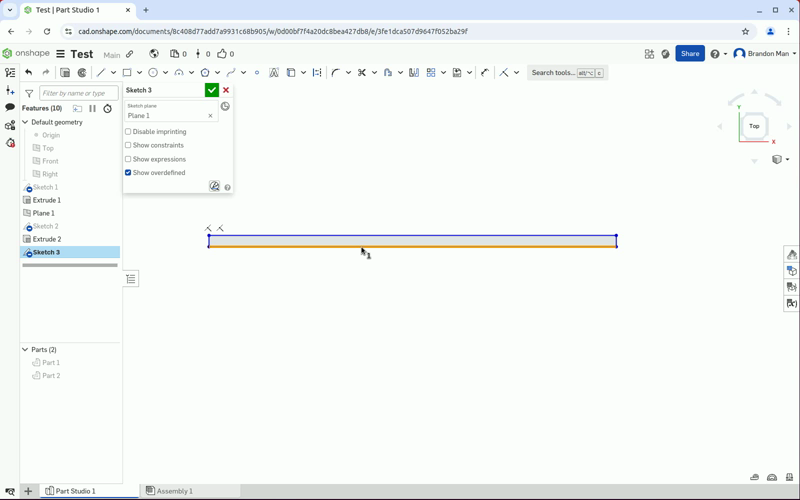
scroll(-6)
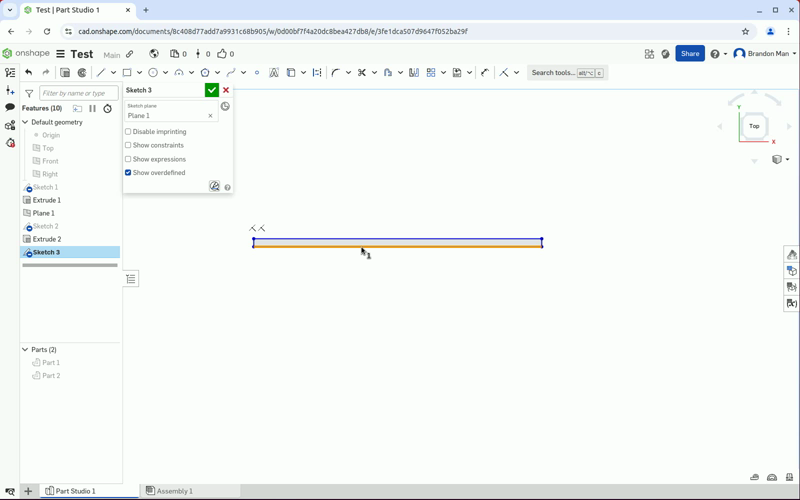
scroll(-6)
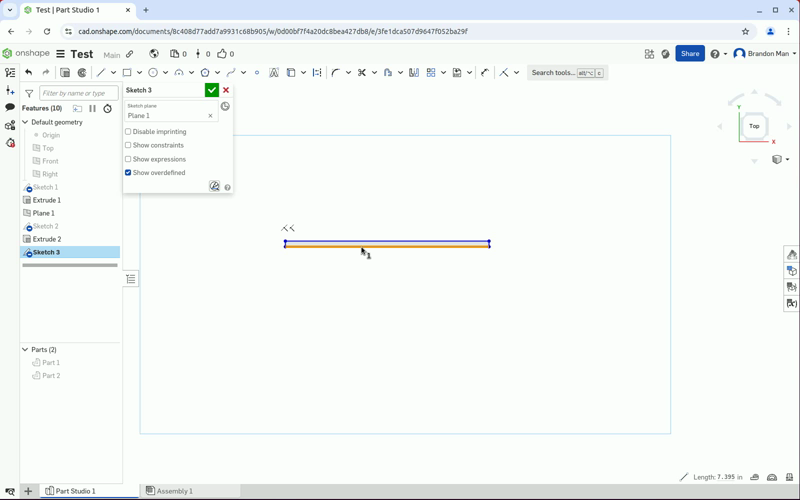
scroll(-6)
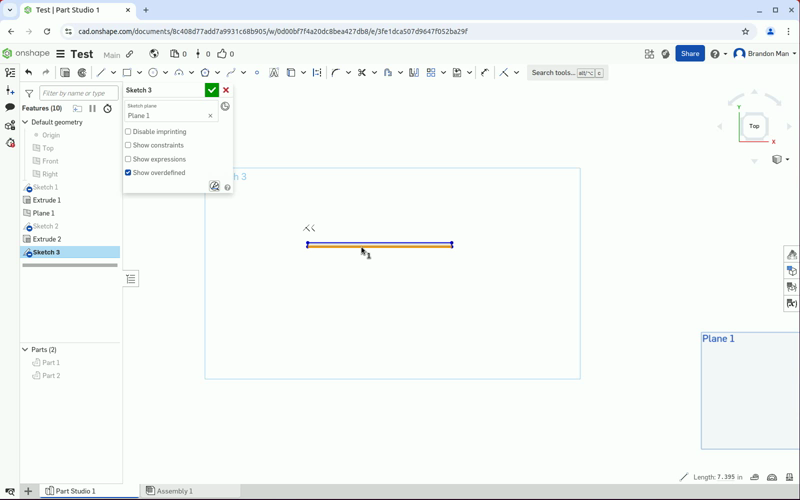
scroll(-6)
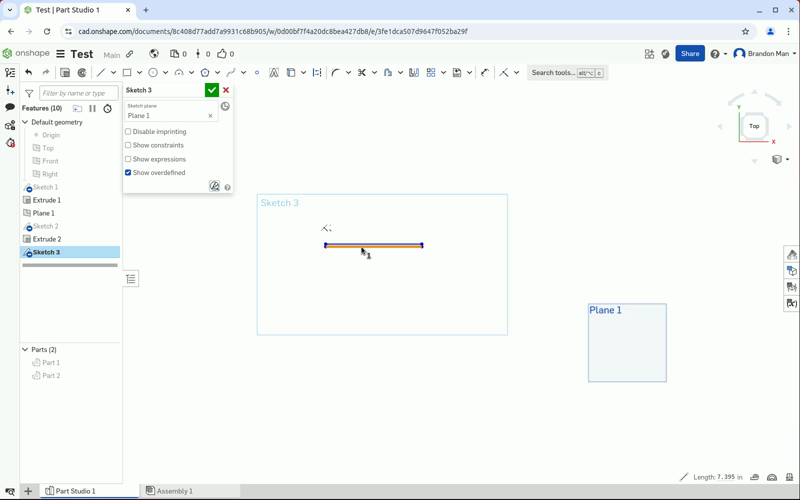
scroll(-6)
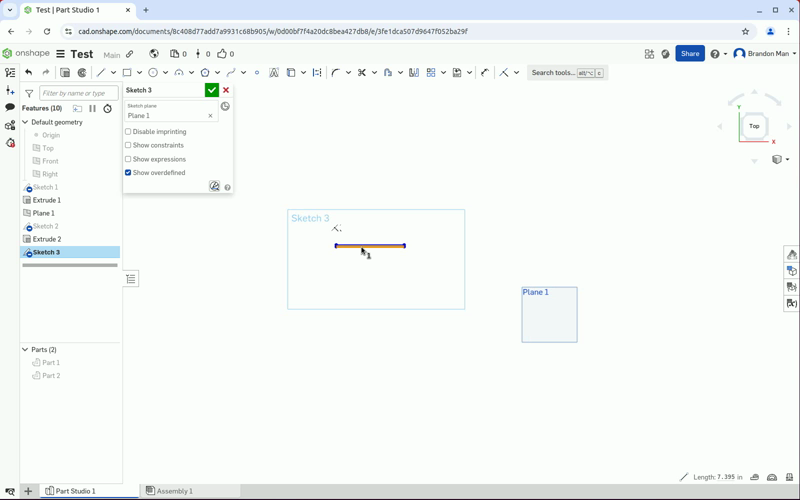
scroll(-6)
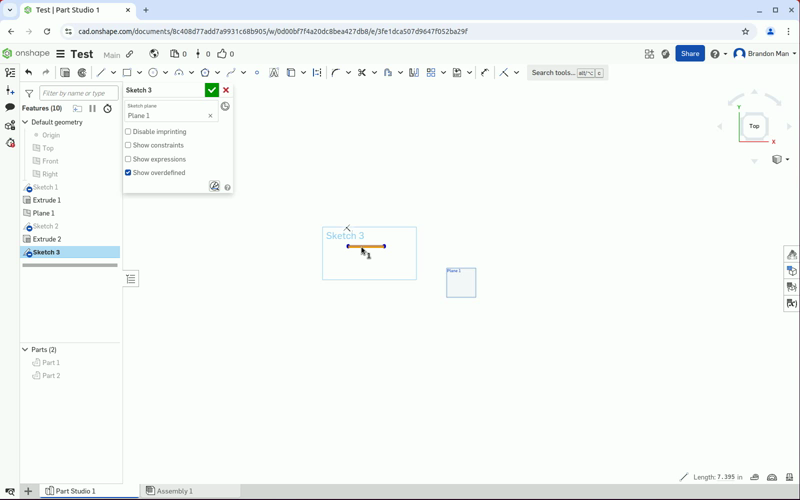
mouse_move(73, 352)
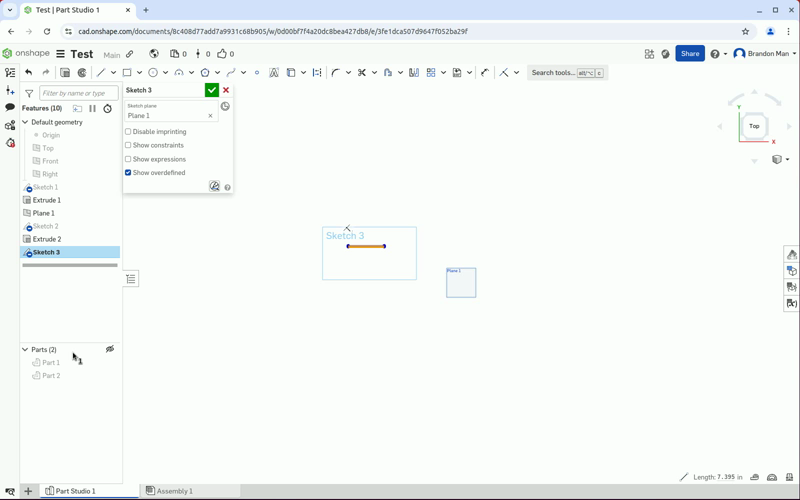
key(shift+y)
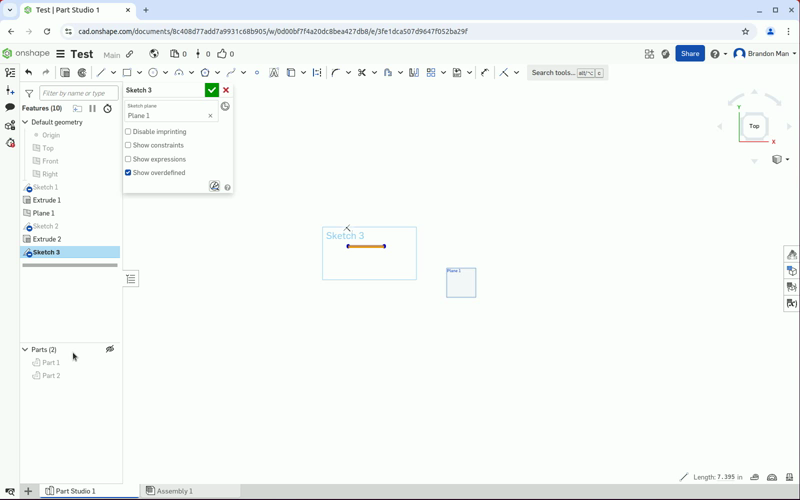
key(shift+e)
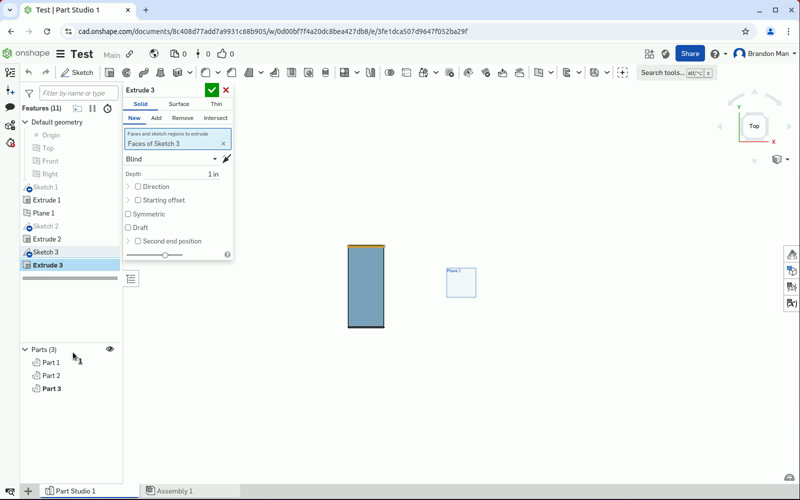
mouse_move(143, 106)
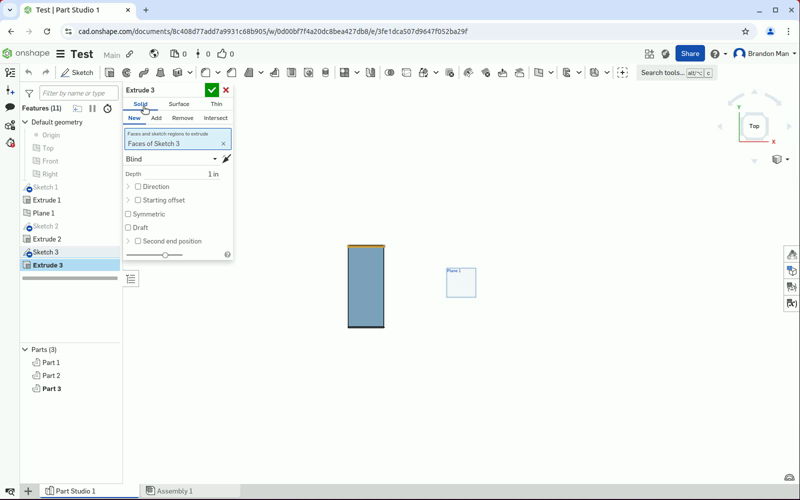
click(143, 106)
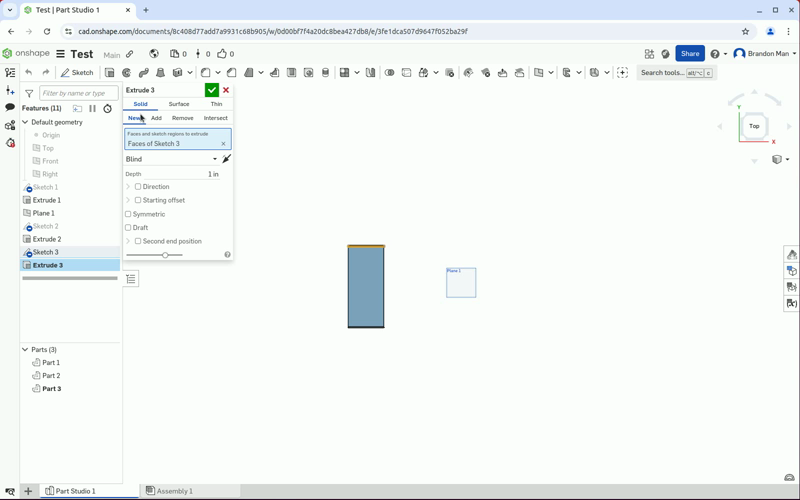
mouse_move(137, 120)
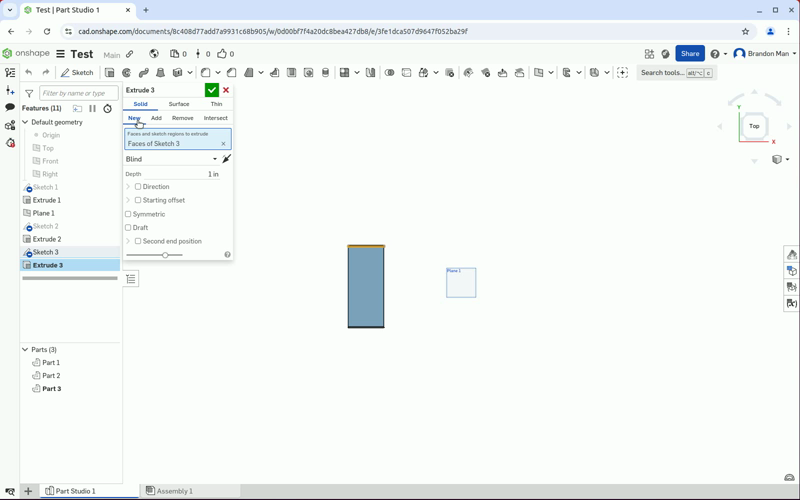
click(137, 120)
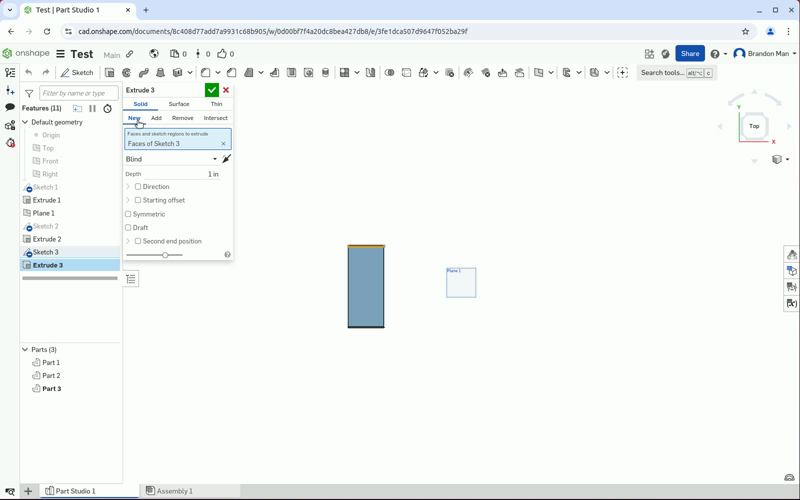
key(tab, 4)
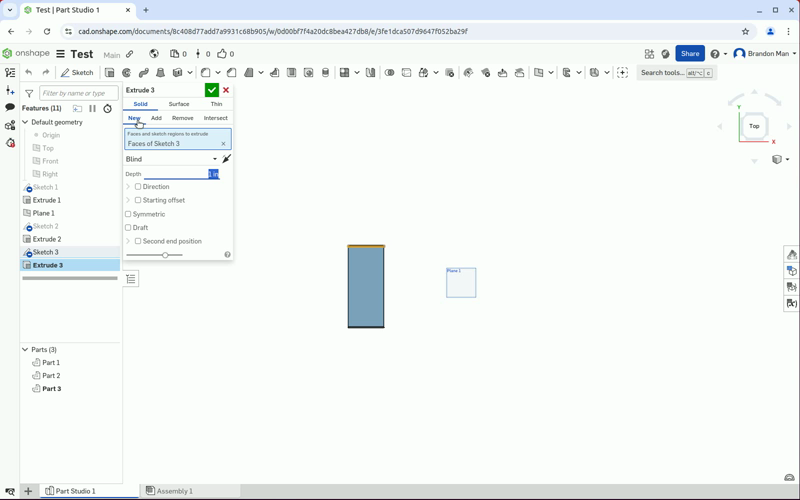
text(2.889)
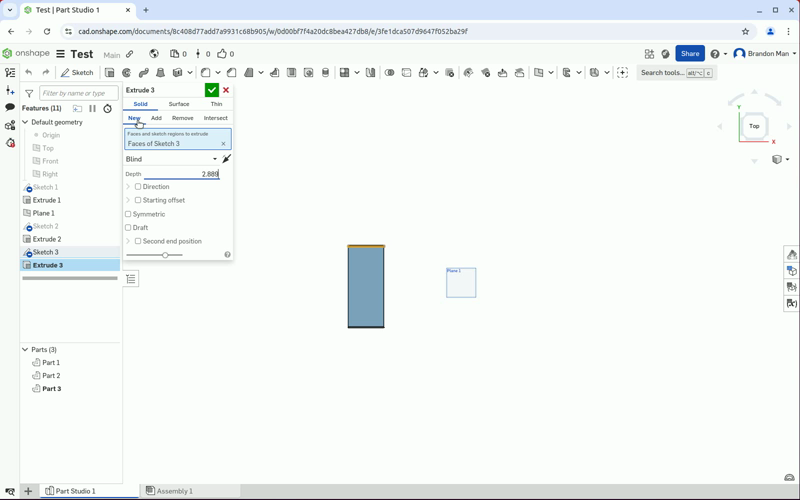
key(enter)
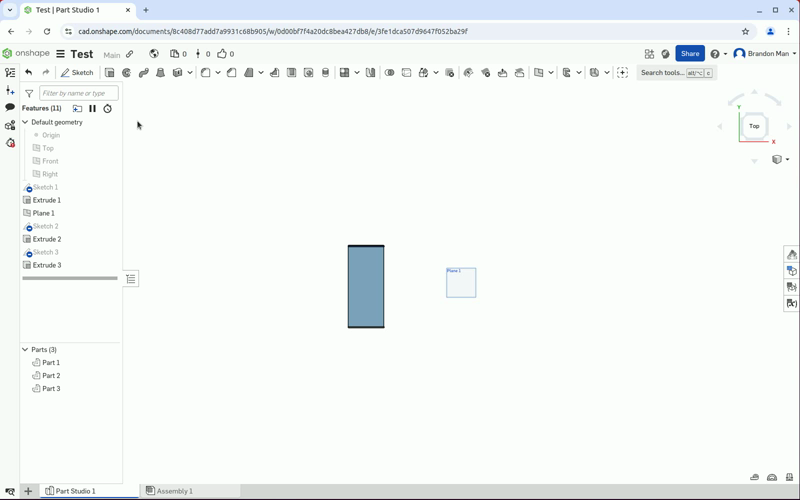
key(shift+h)
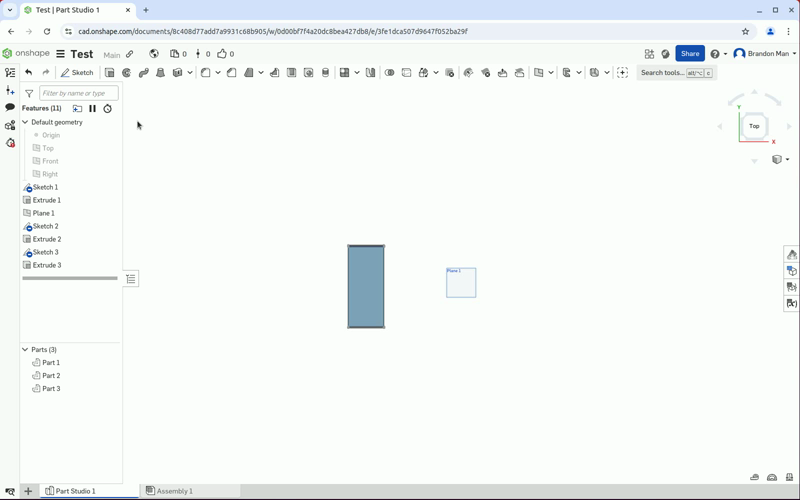
key(shift+h)
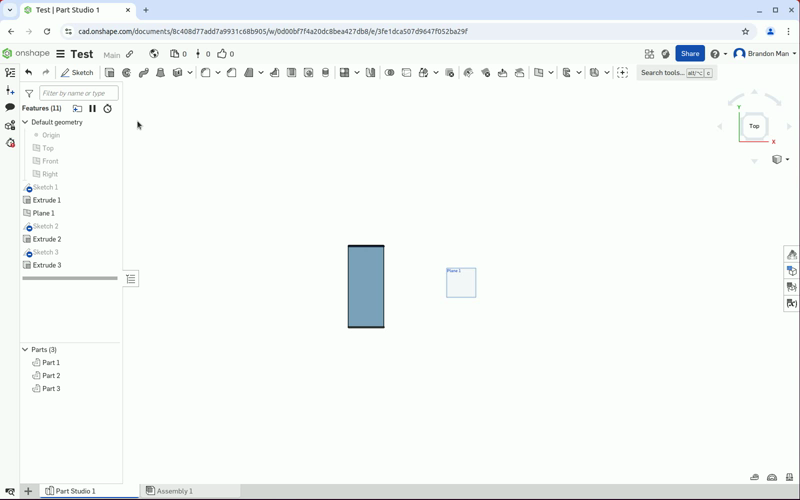
mouse_move(73, 189)
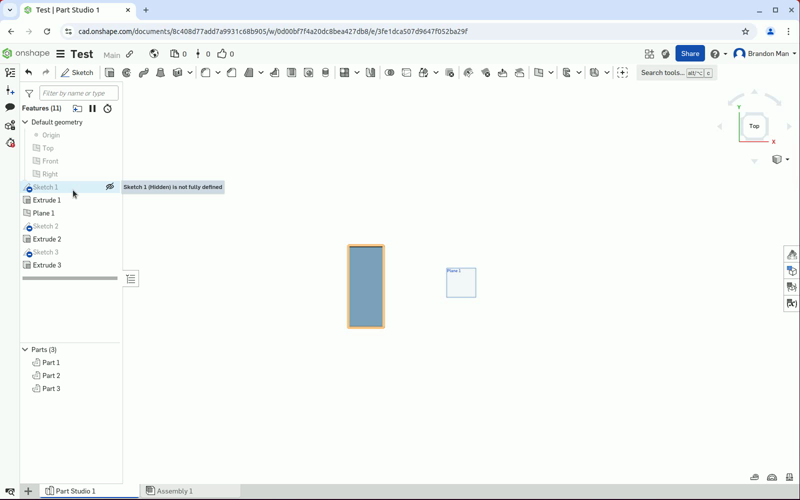
click(73, 189)
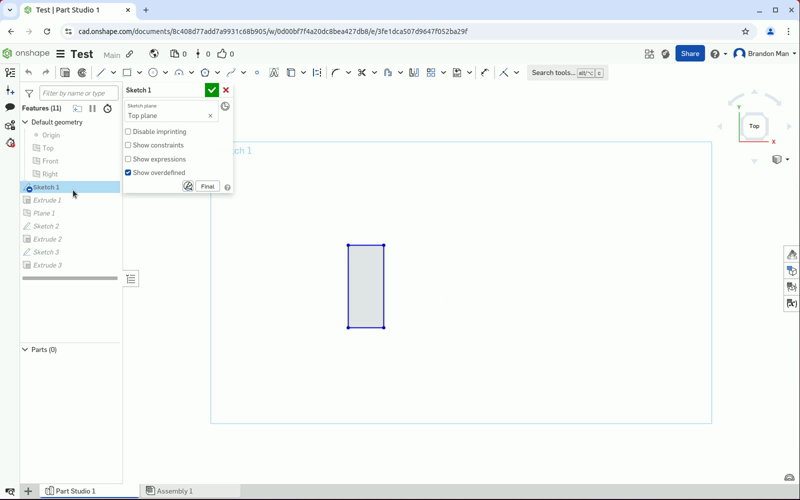
mouse_move(229, 92)
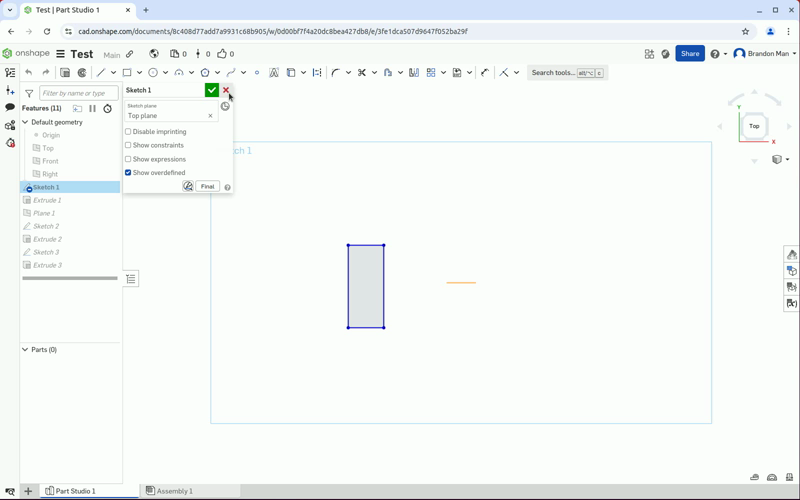
click(229, 92)
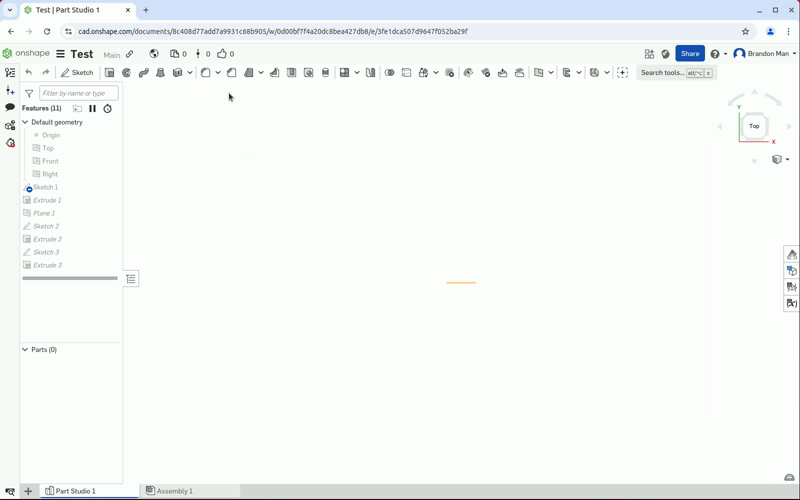
key(shift+s)
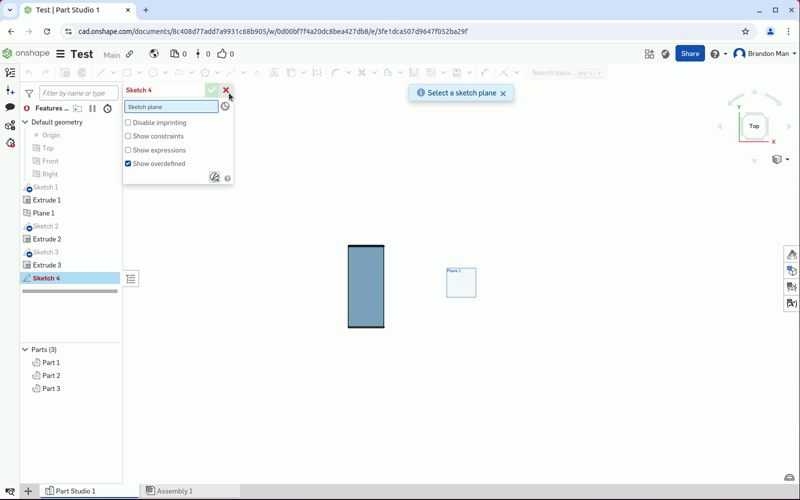
mouse_move(73, 215)
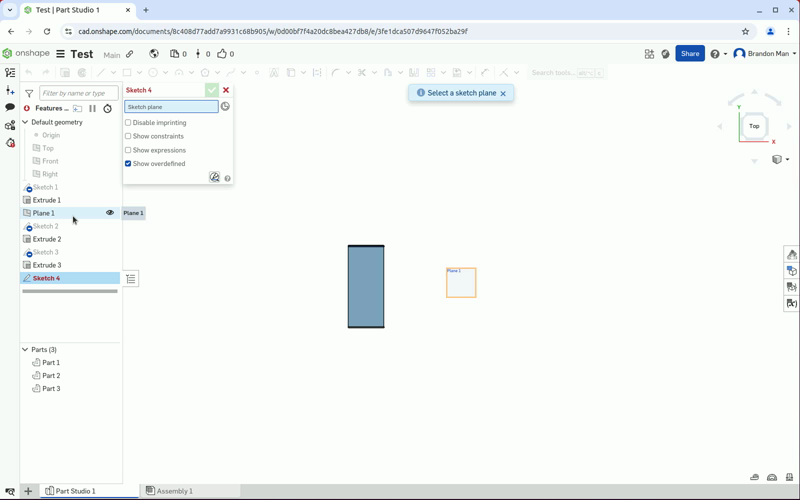
click(73, 215)
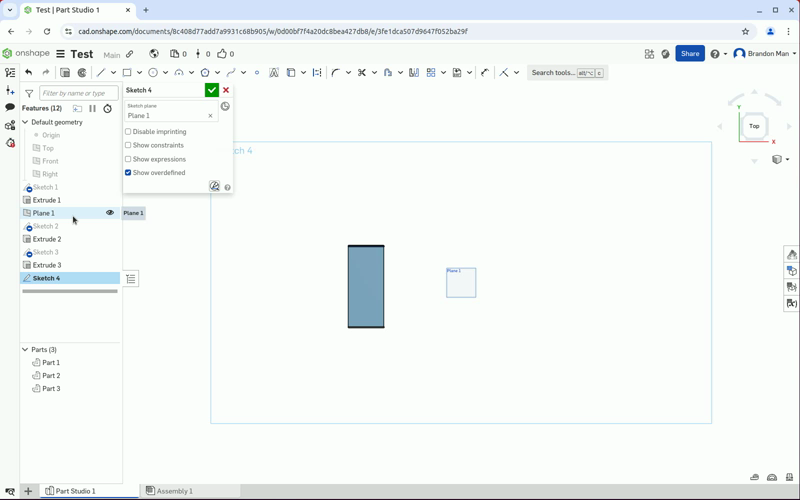
mouse_move(73, 352)
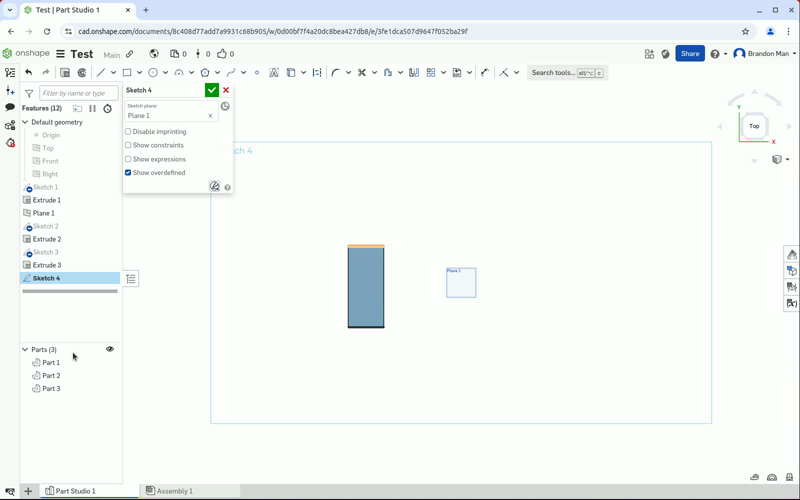
key(y)
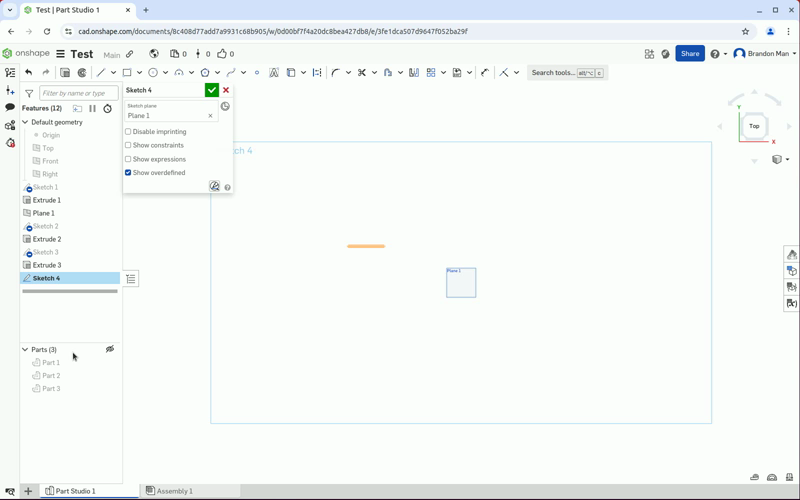
key(l)
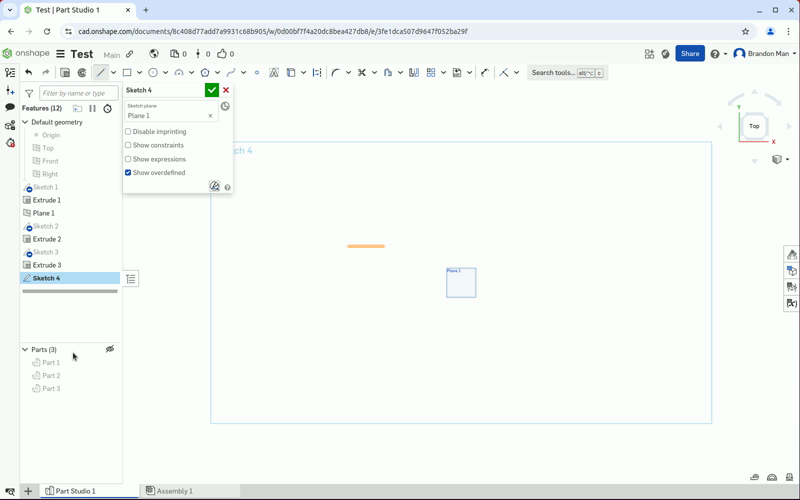
key_down(shift)
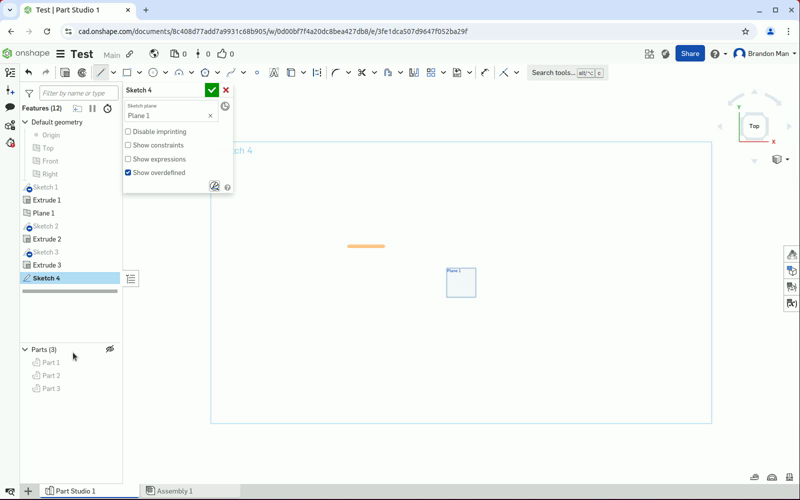
mouse_move(383, 327)
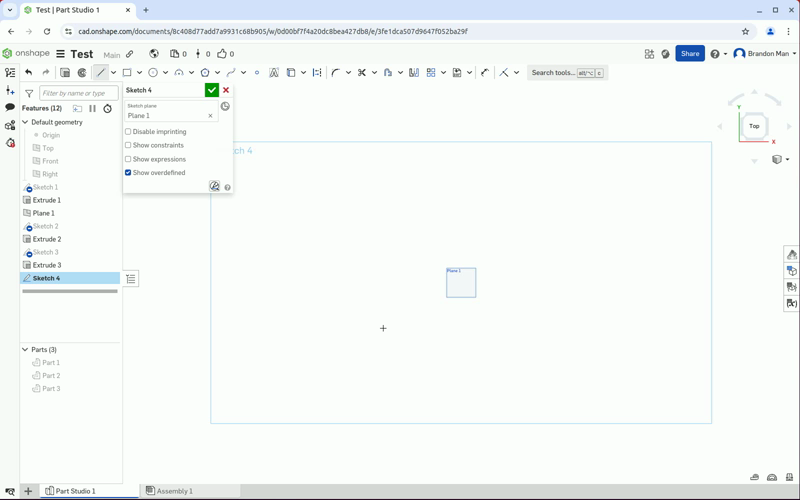
click(383, 327)
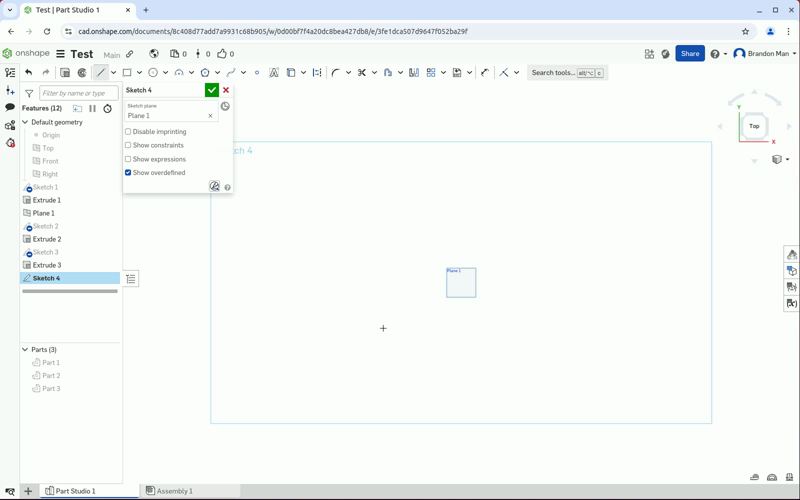
key_up(shift)
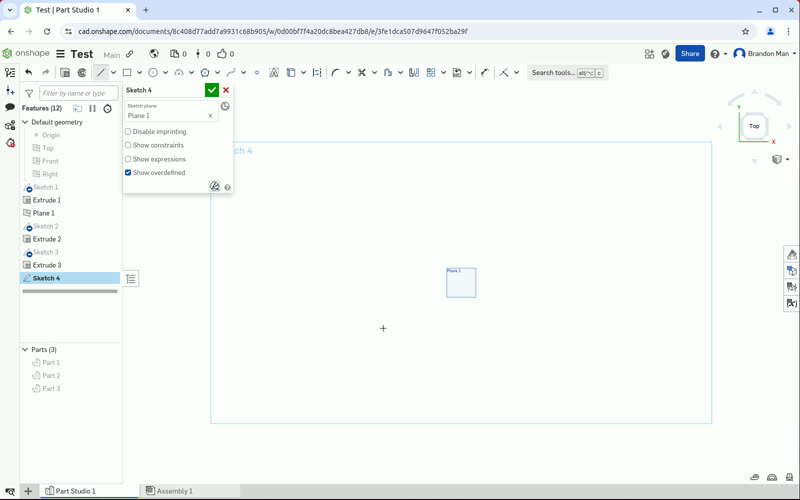
key_down(shift)
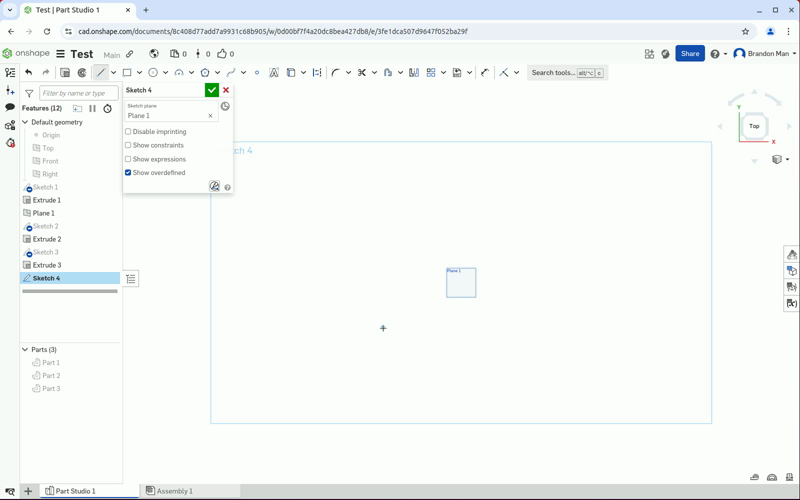
mouse_move(413, 327)
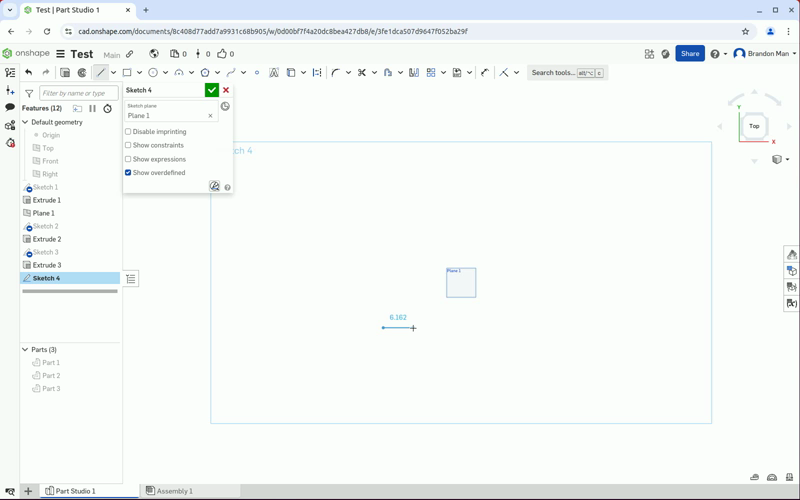
mouse_move(384, 327)
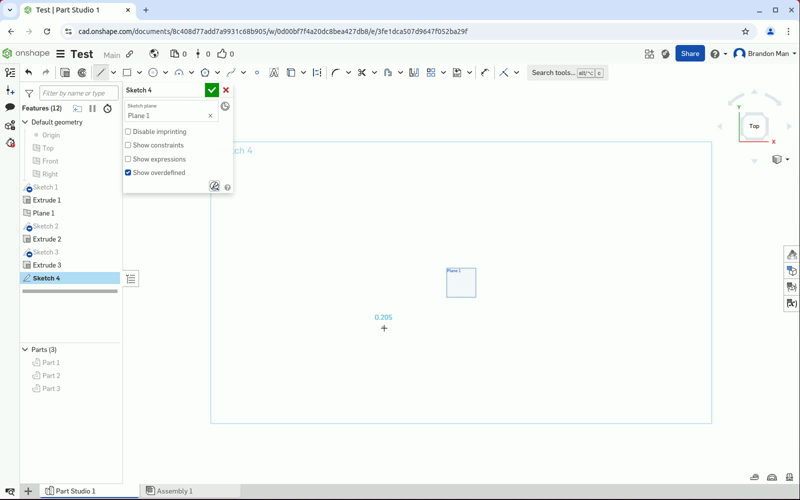
scroll(6)
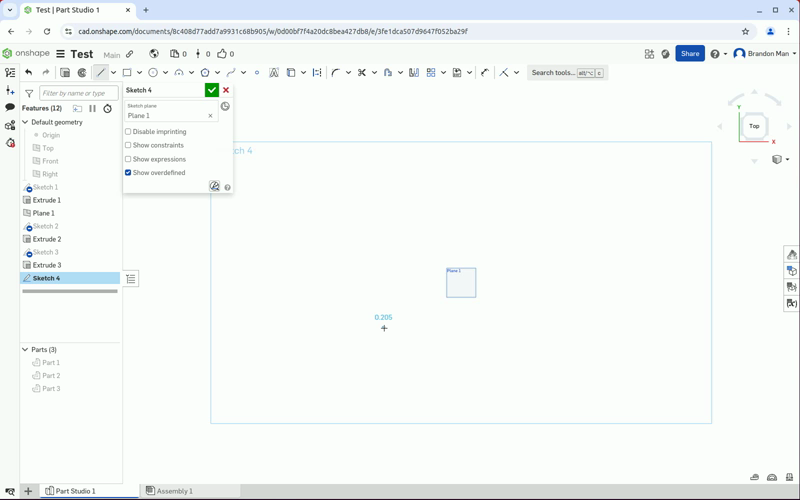
scroll(6)
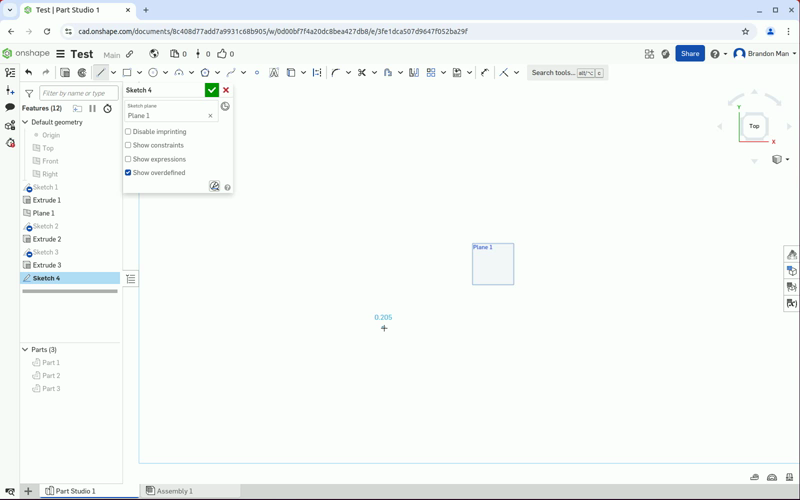
scroll(6)
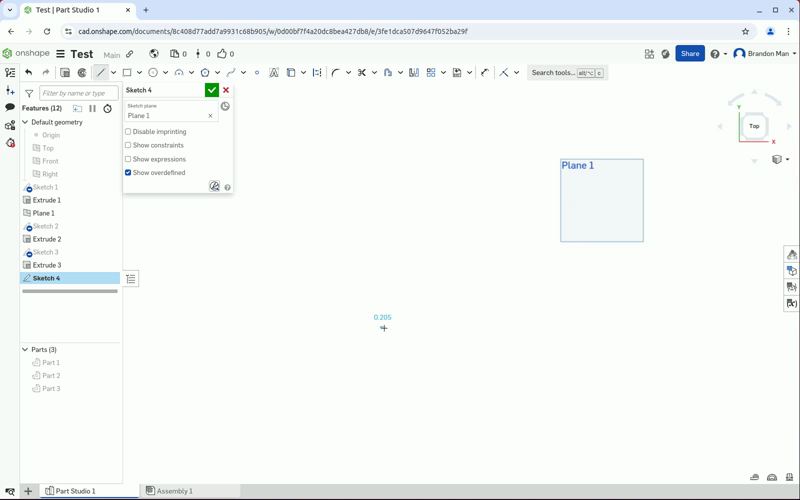
scroll(6)
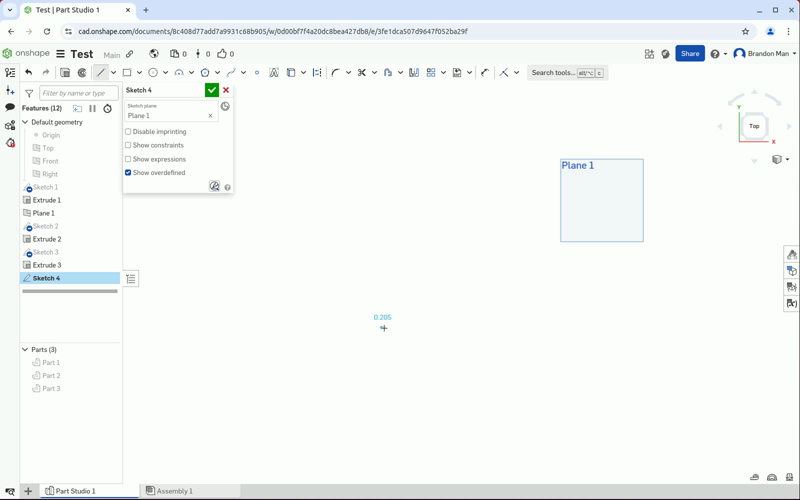
scroll(6)
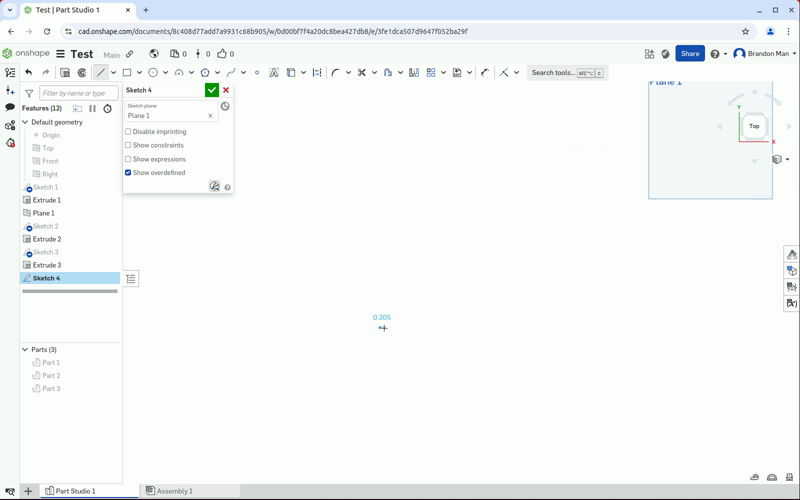
scroll(6)
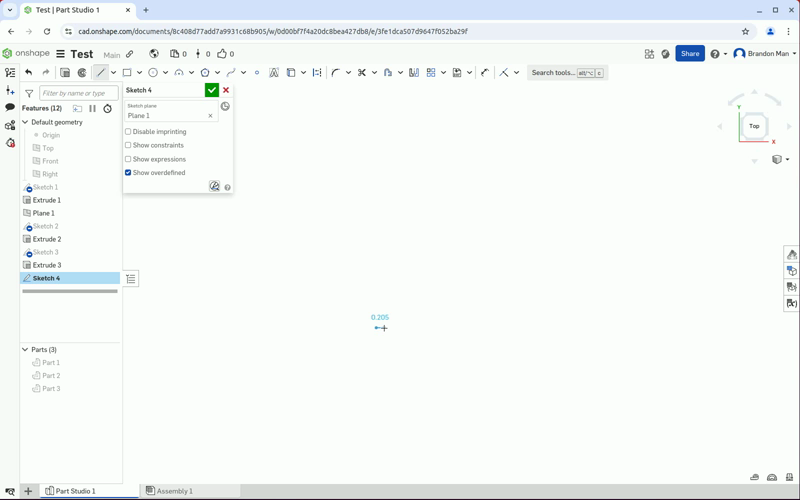
scroll(6)
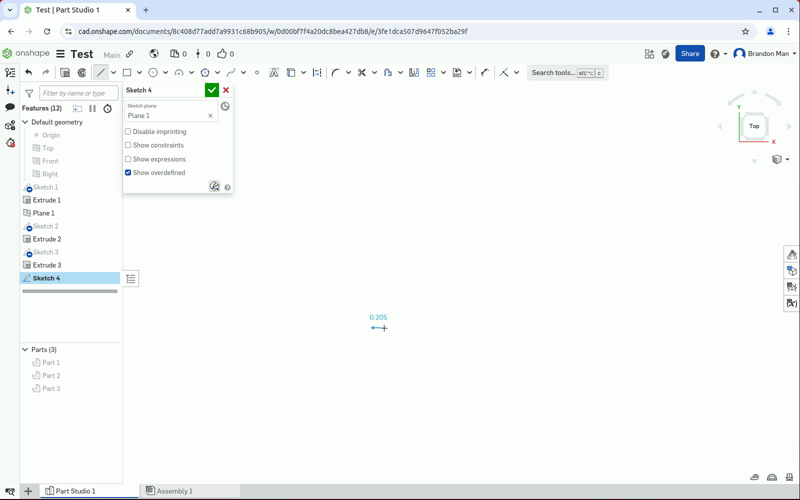
click(384, 327)
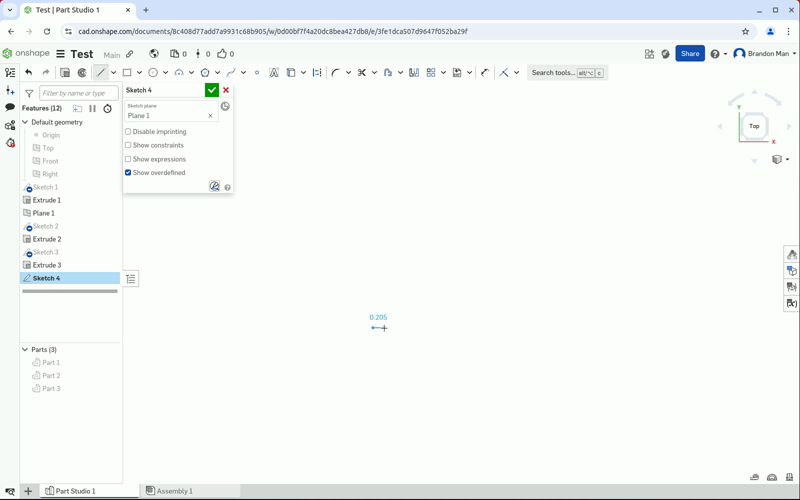
scroll(-6)
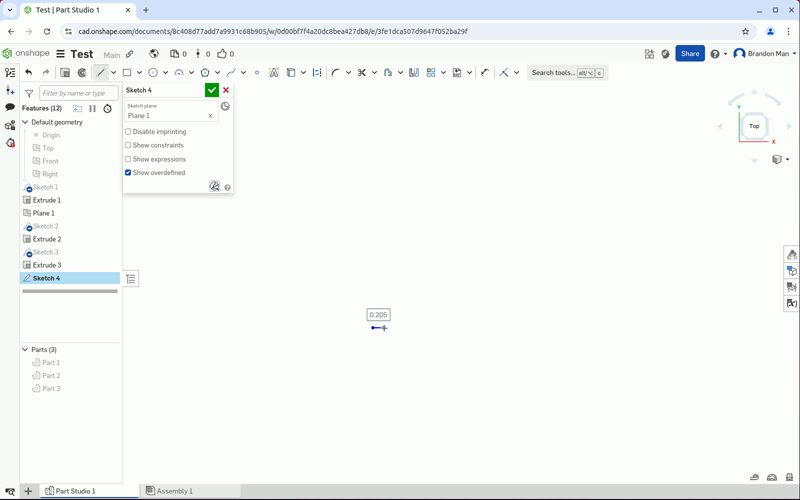
scroll(-6)
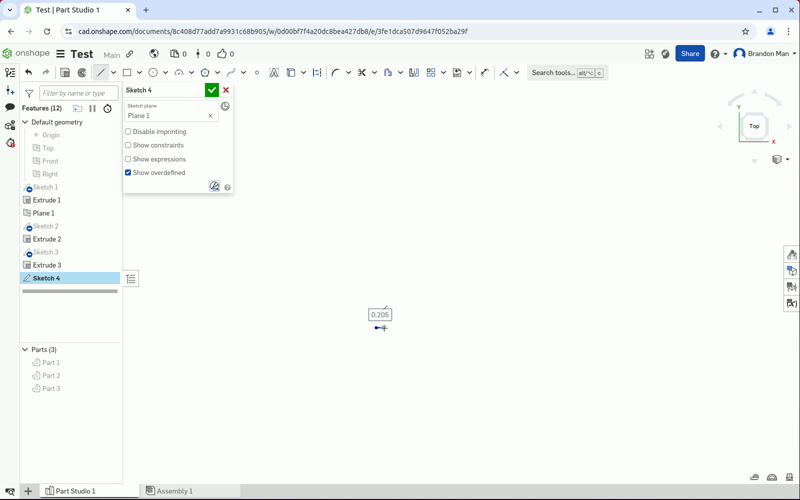
scroll(-6)
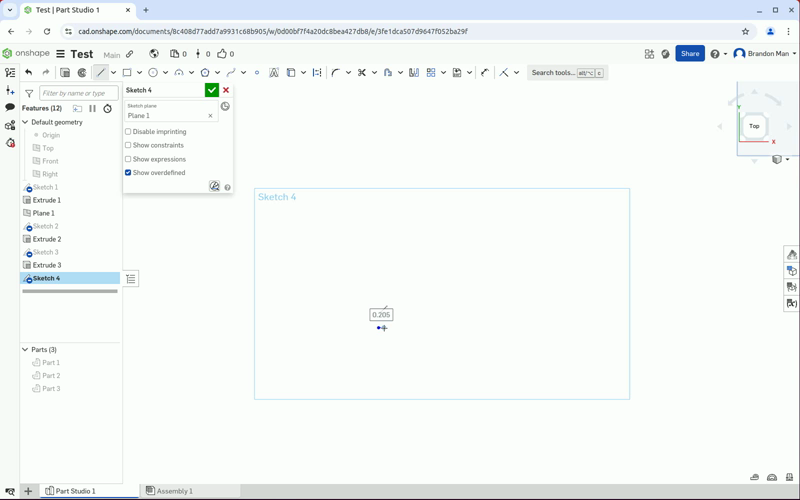
scroll(-6)
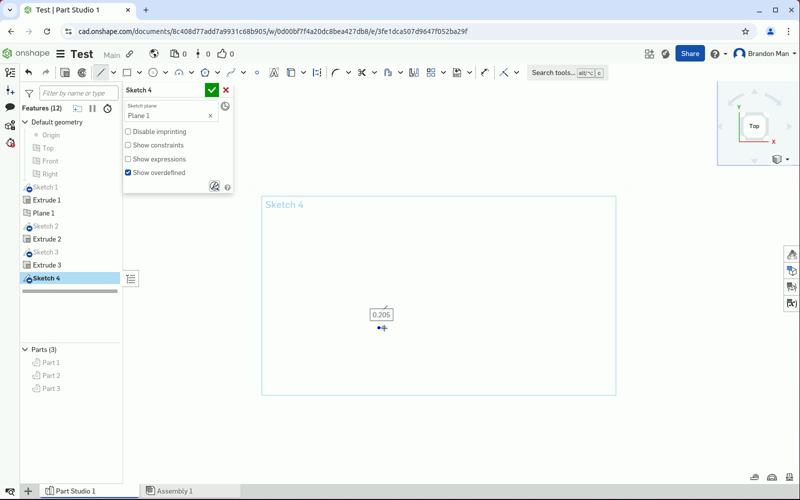
scroll(-6)
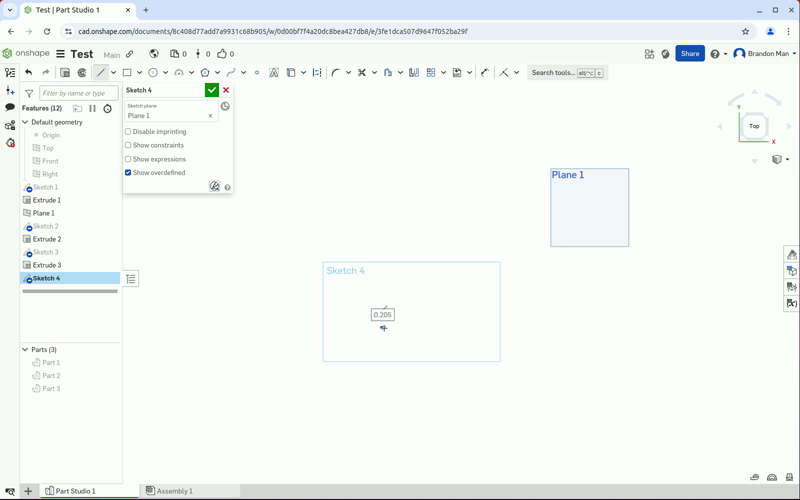
scroll(-6)
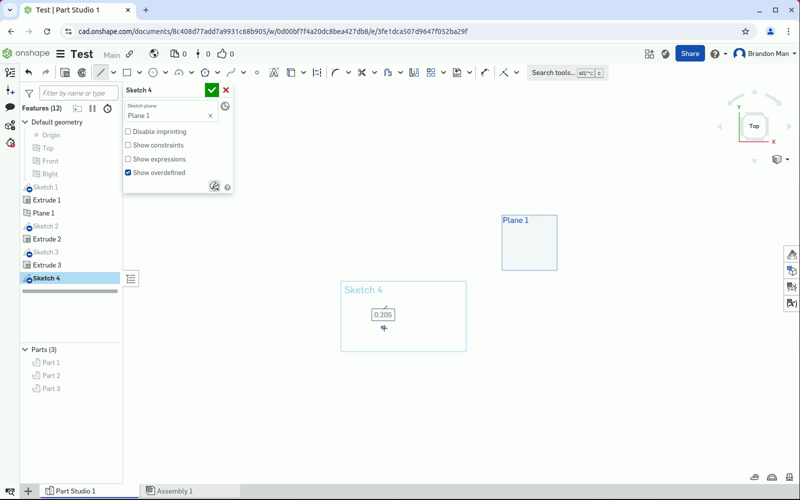
scroll(-6)
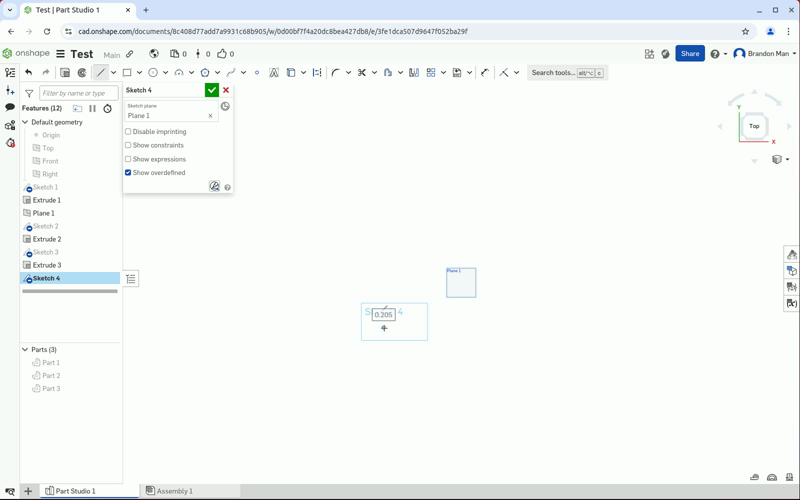
key_up(shift)
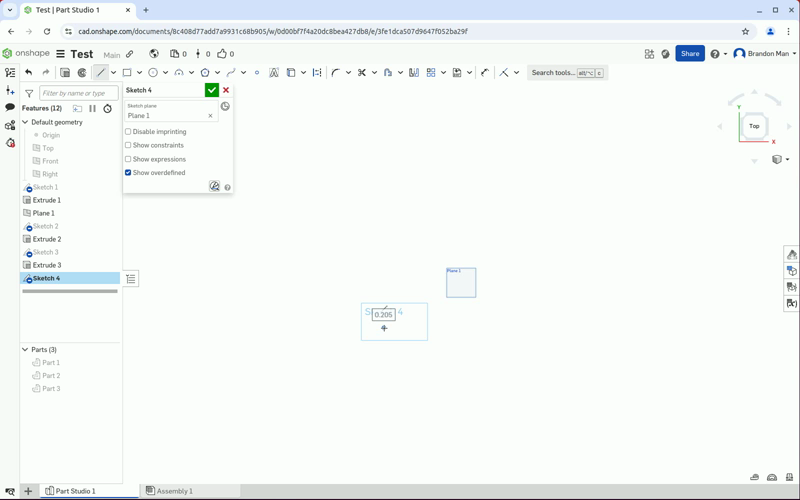
key_down(shift)
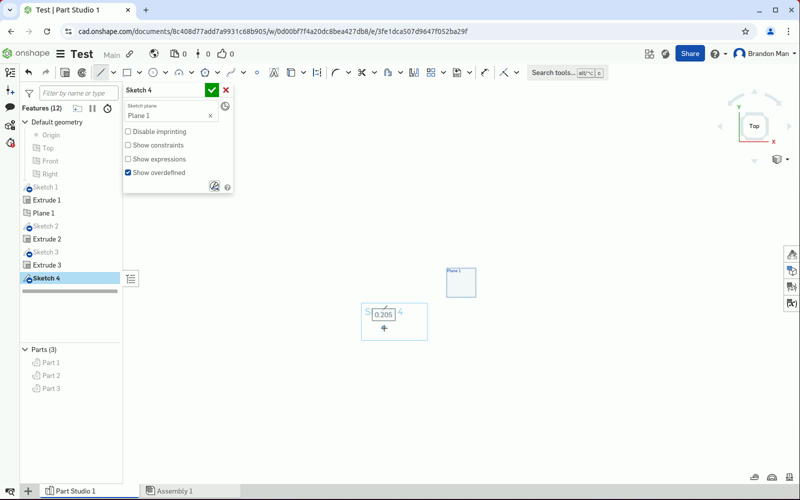
mouse_move(384, 245)
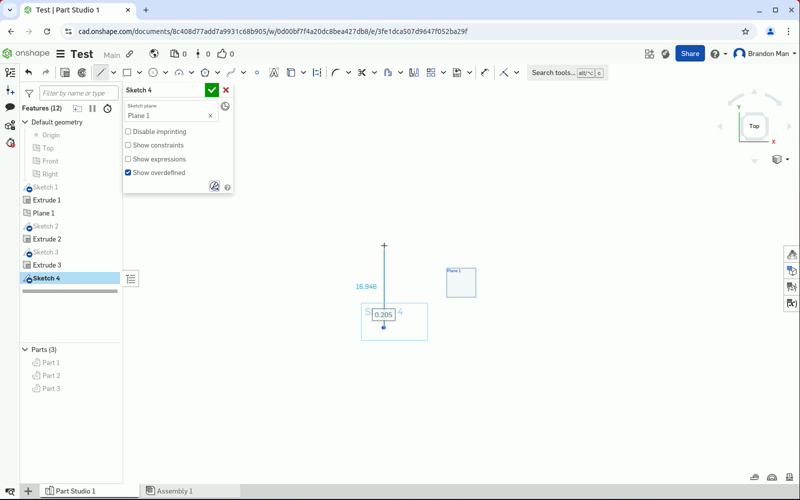
click(384, 245)
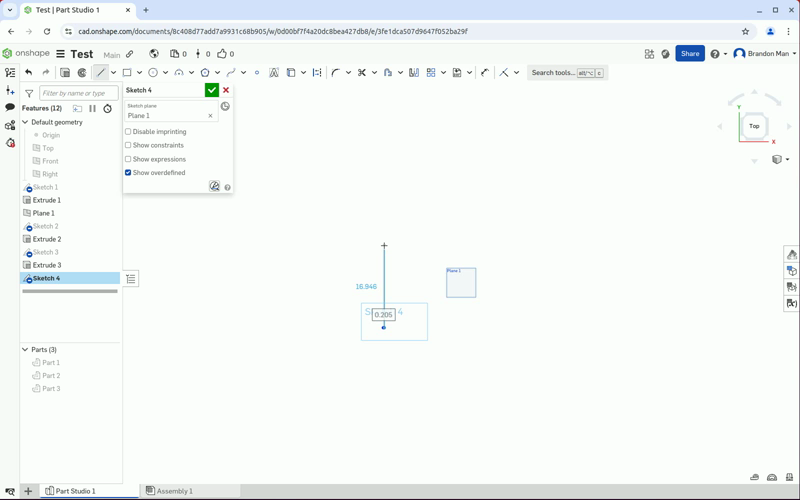
key_up(shift)
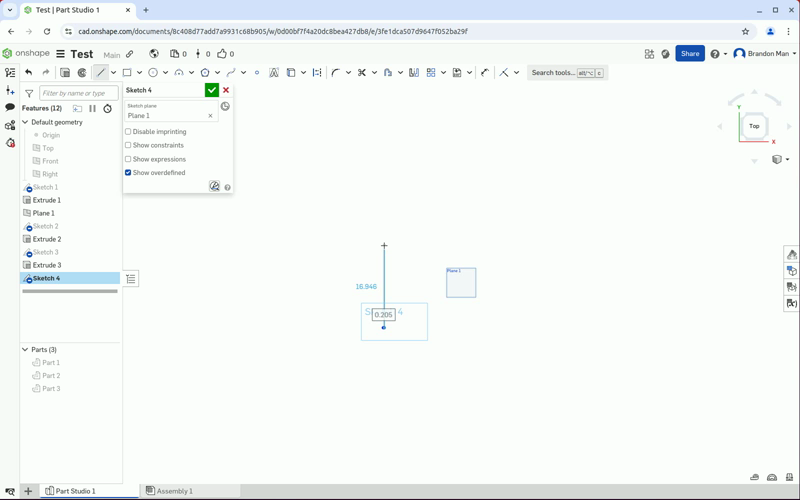
key_down(shift)
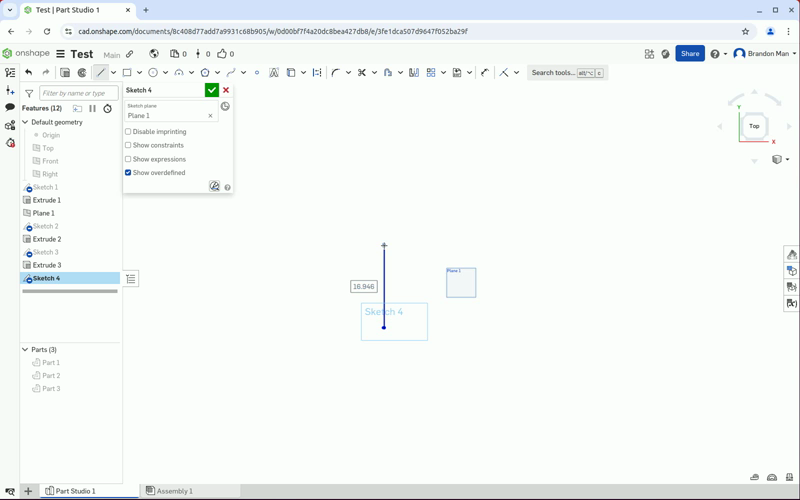
mouse_move(414, 245)
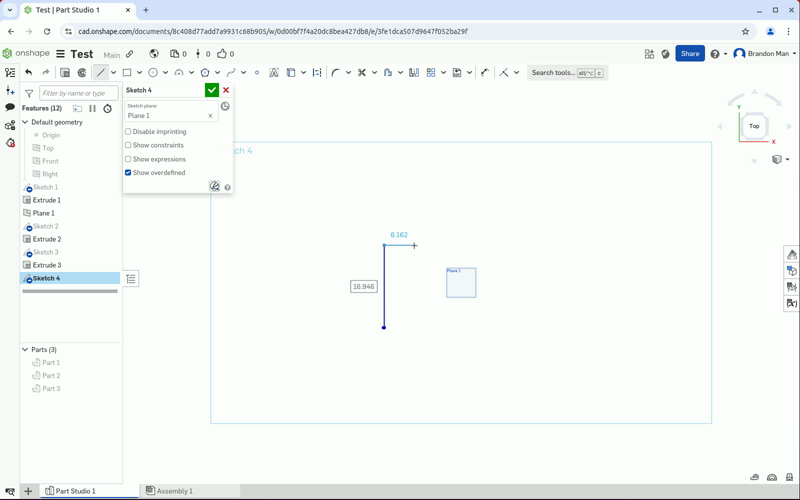
mouse_move(383, 245)
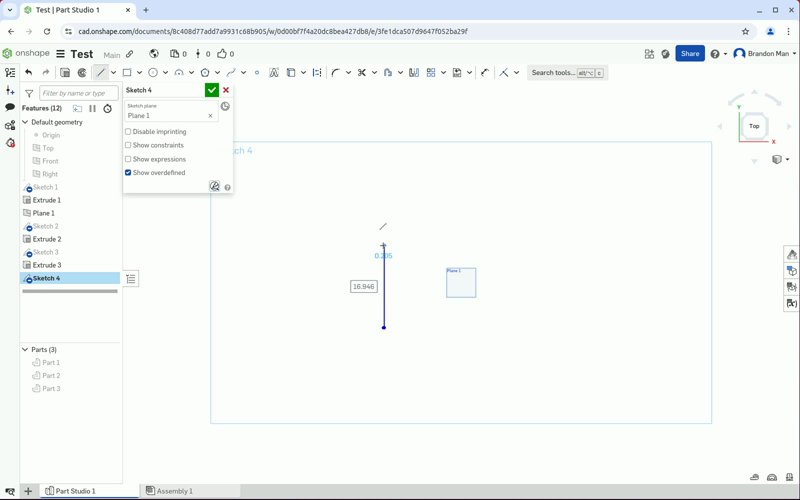
scroll(6)
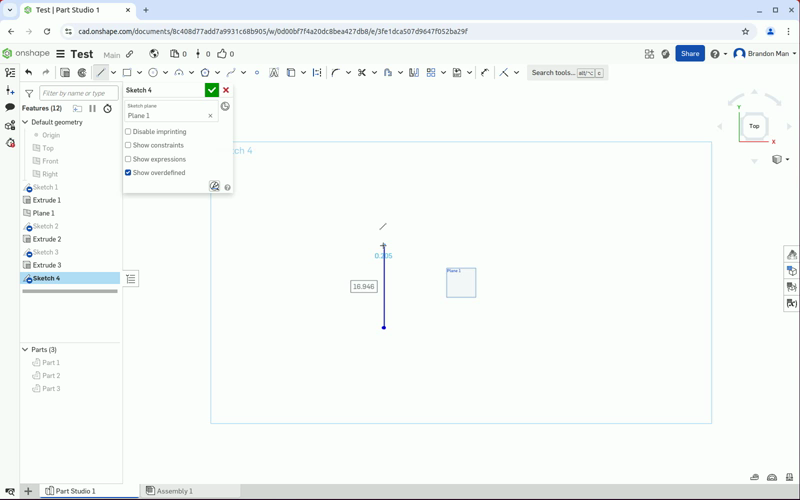
scroll(6)
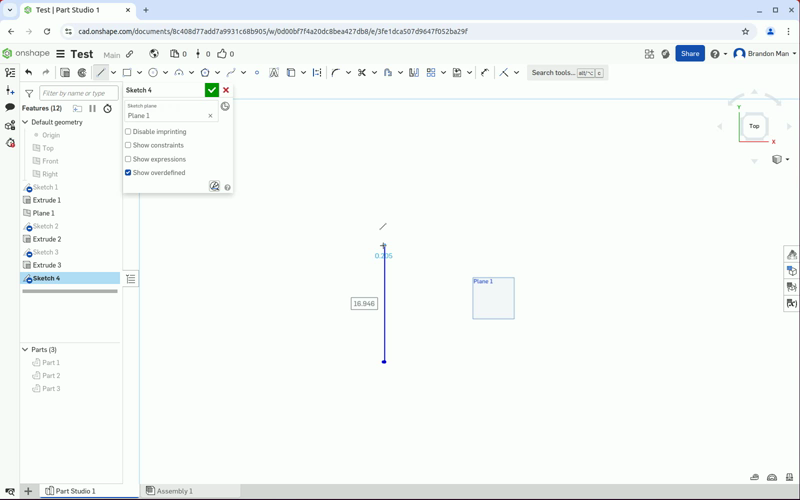
scroll(6)
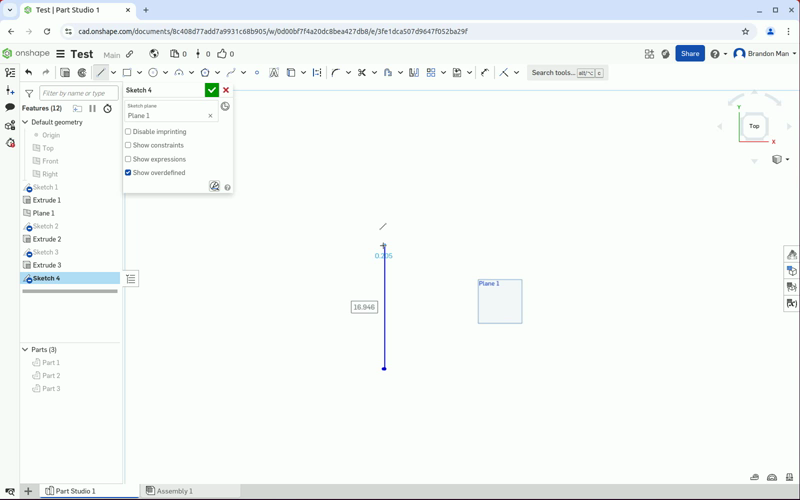
scroll(6)
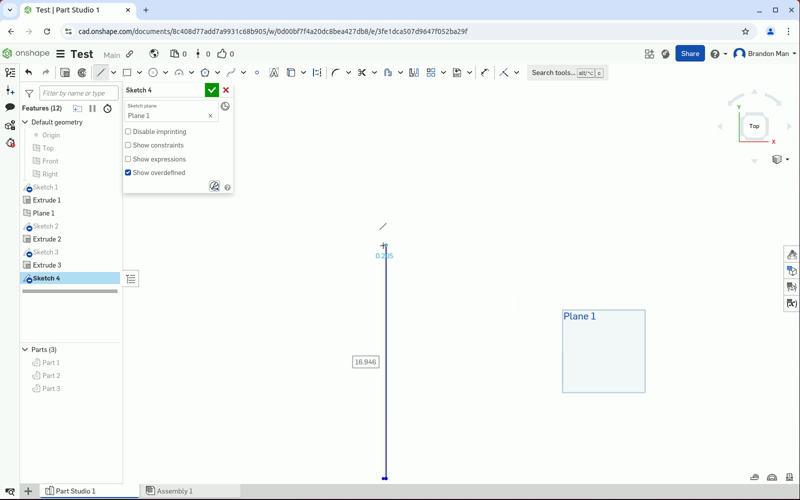
scroll(6)
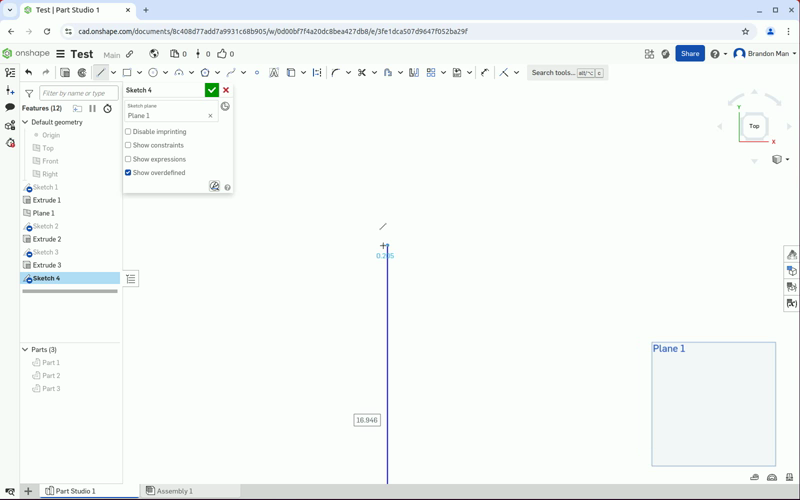
scroll(6)
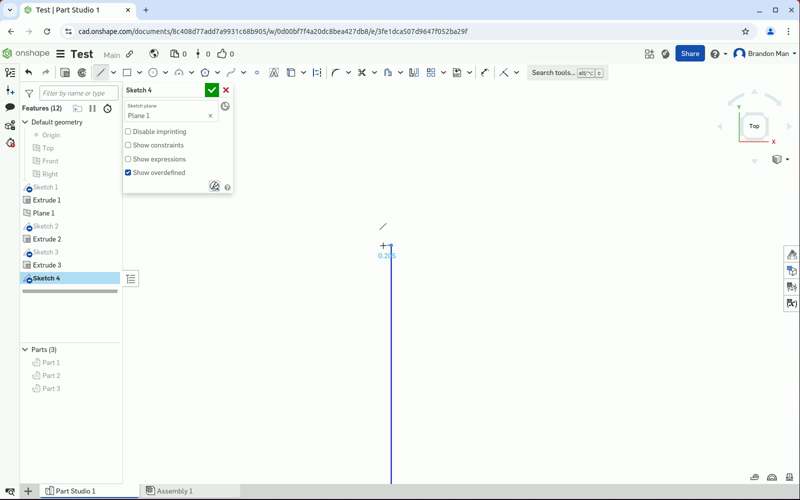
scroll(6)
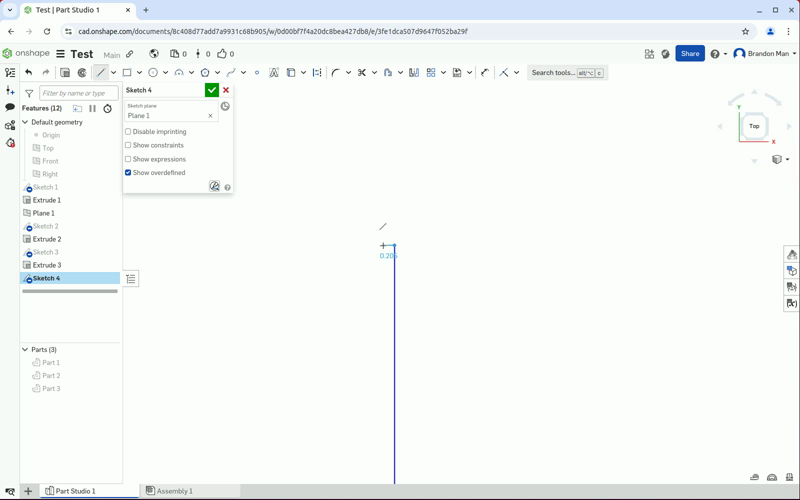
click(383, 245)
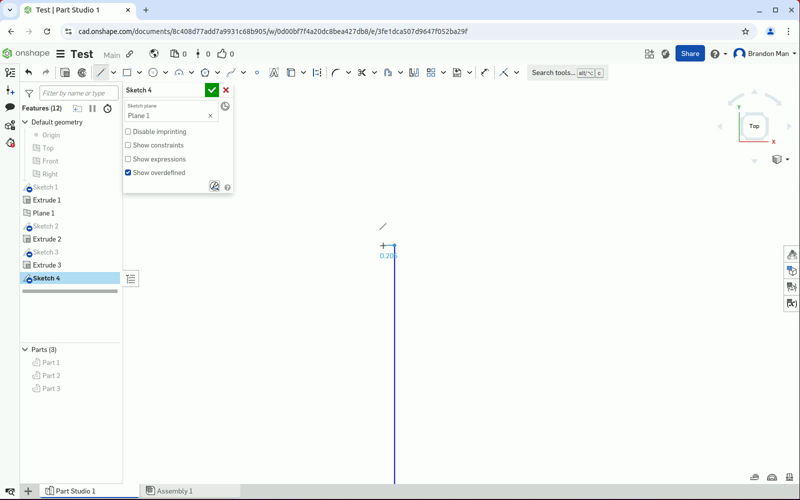
scroll(-6)
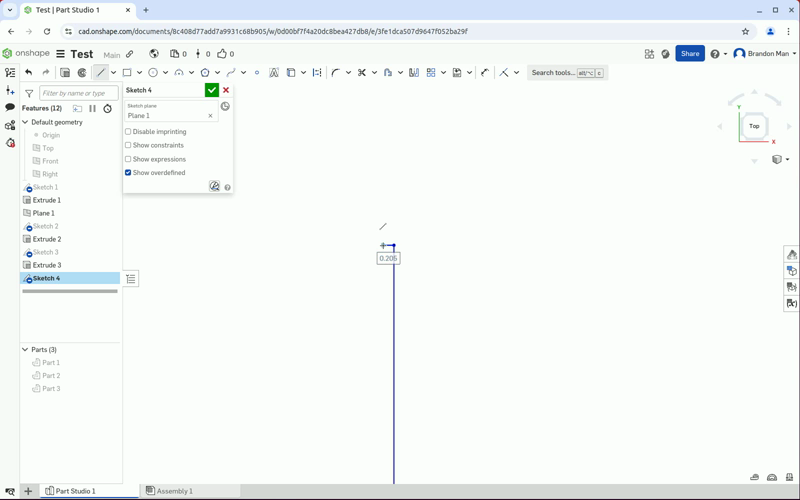
scroll(-6)
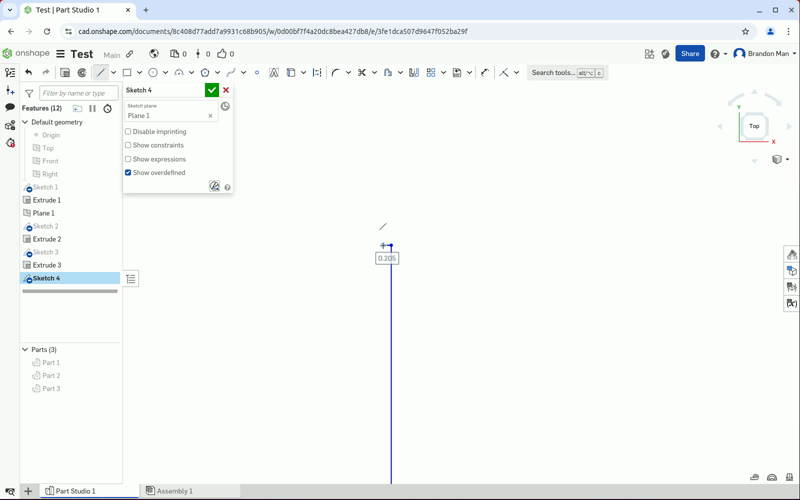
scroll(-6)
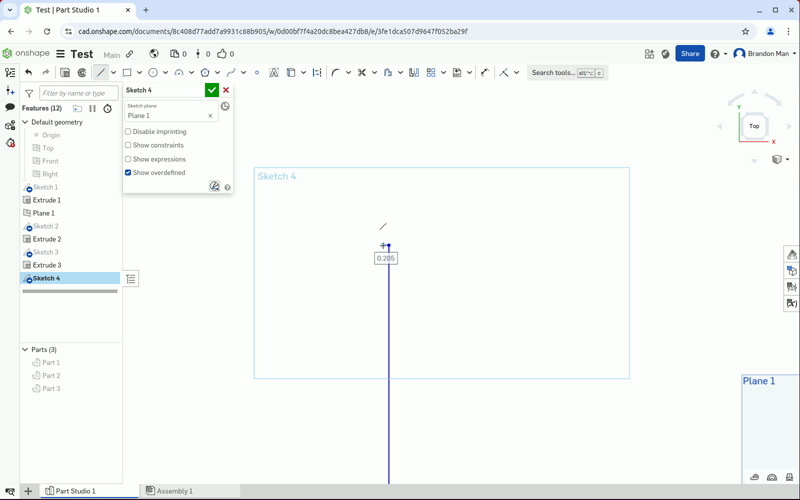
scroll(-6)
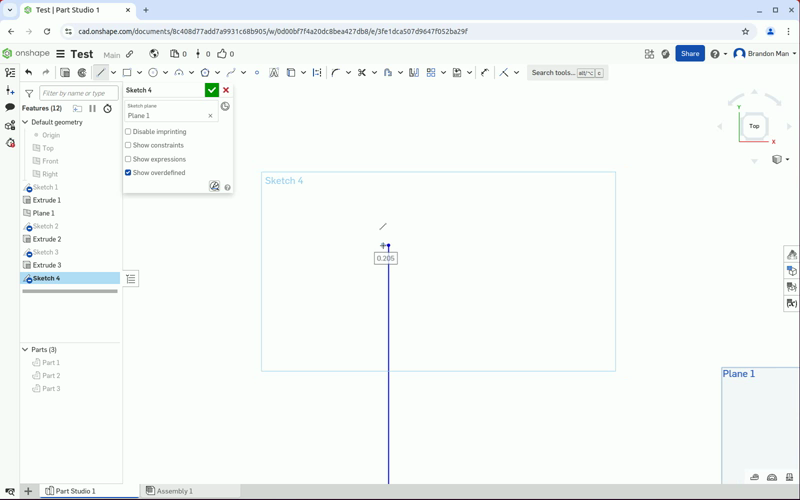
scroll(-6)
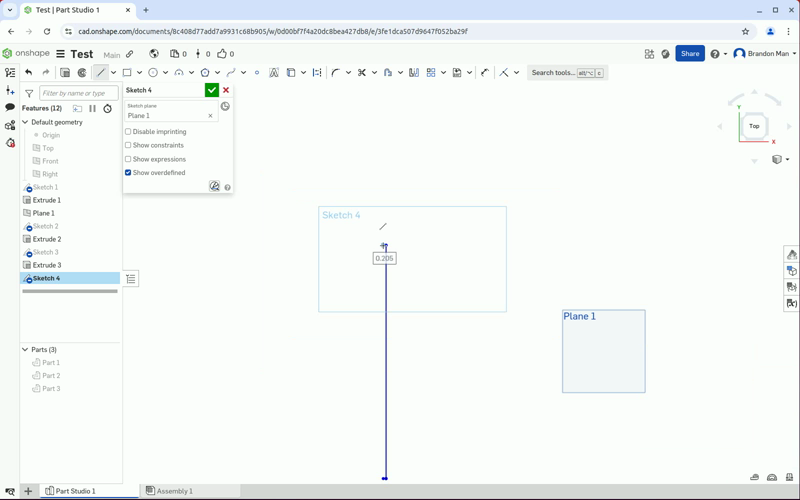
scroll(-6)
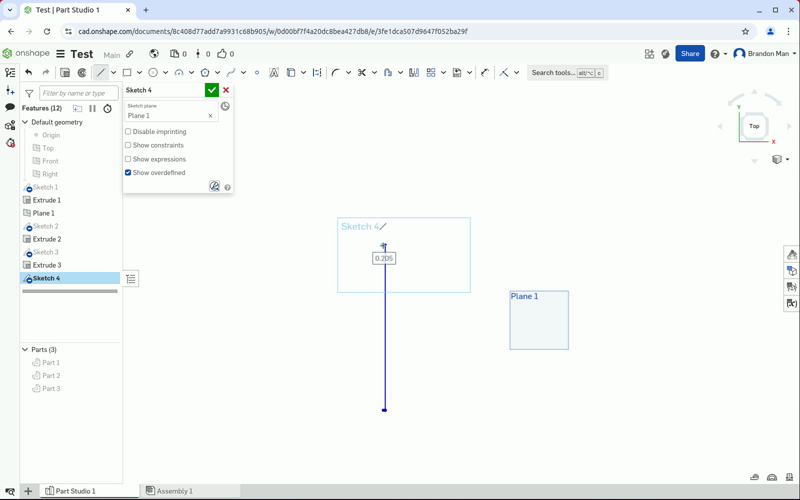
scroll(-6)
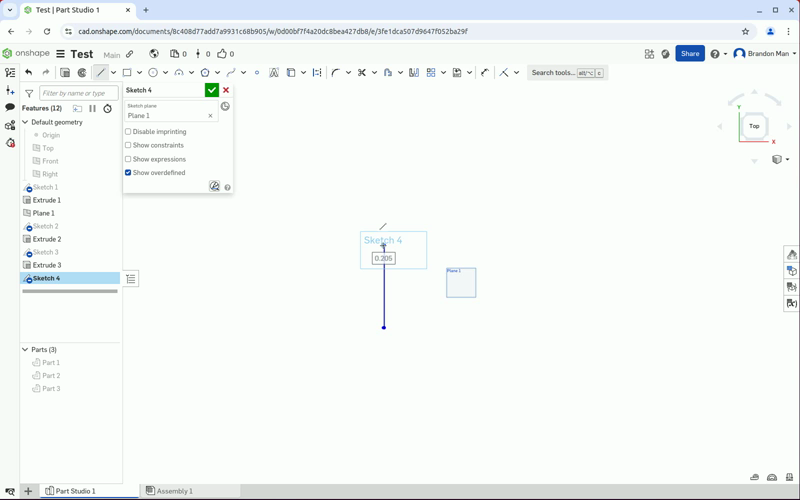
key_up(shift)
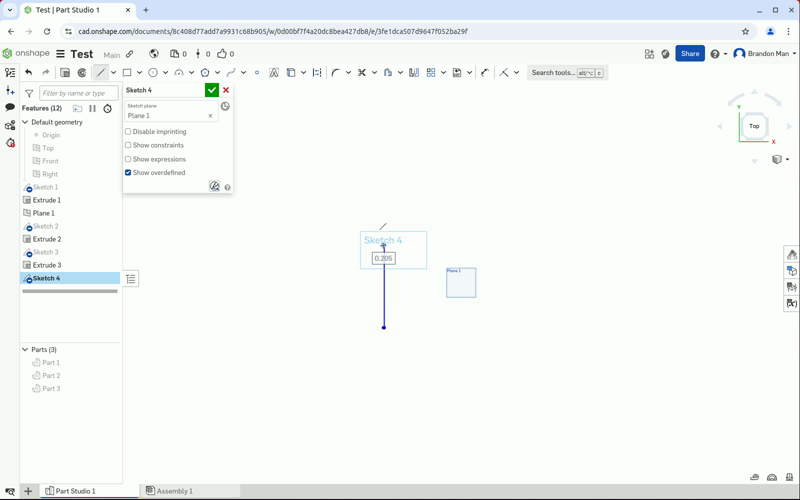
key_down(shift)
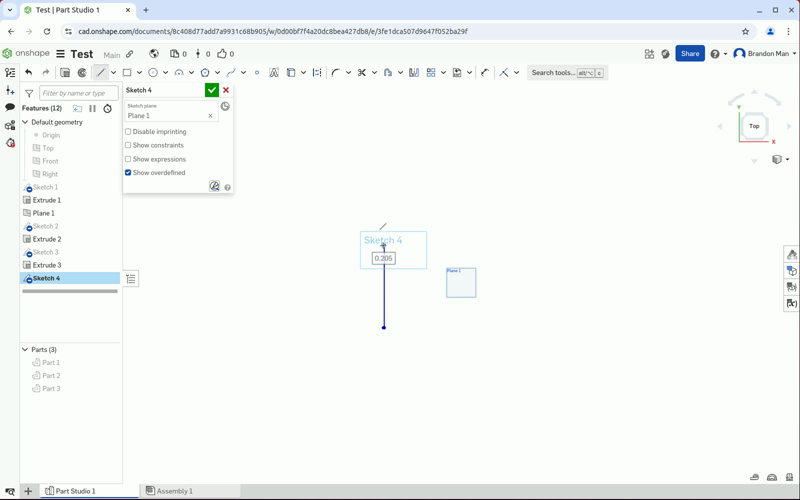
mouse_move(413, 245)
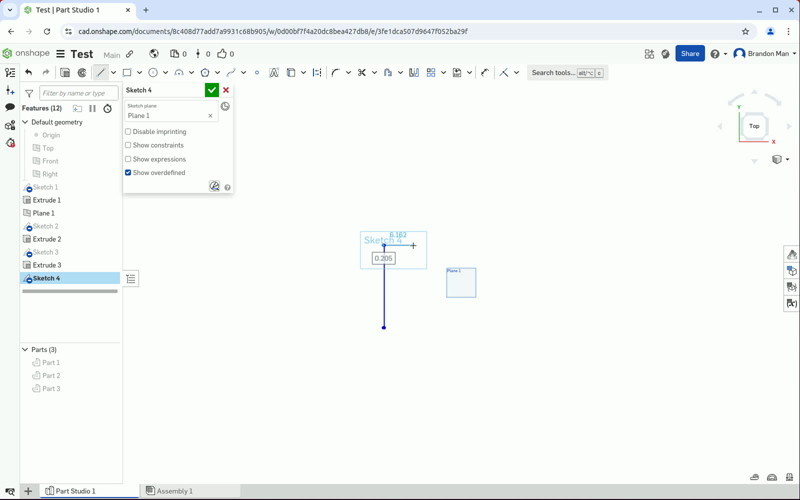
mouse_move(383, 246)
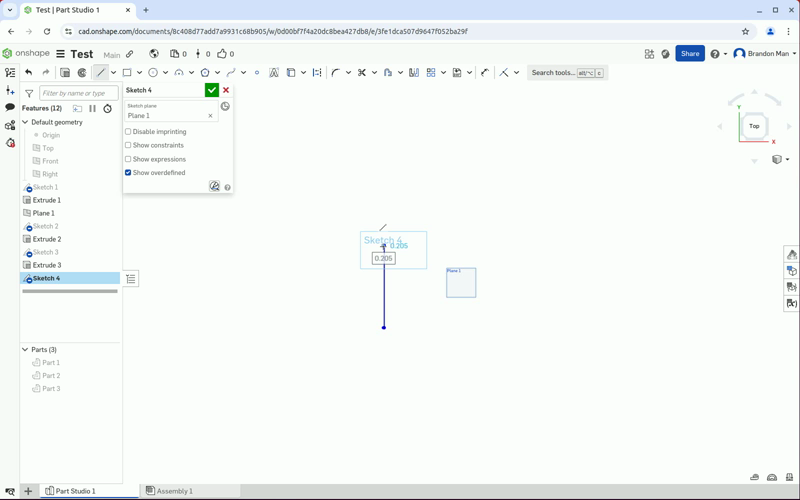
scroll(6)
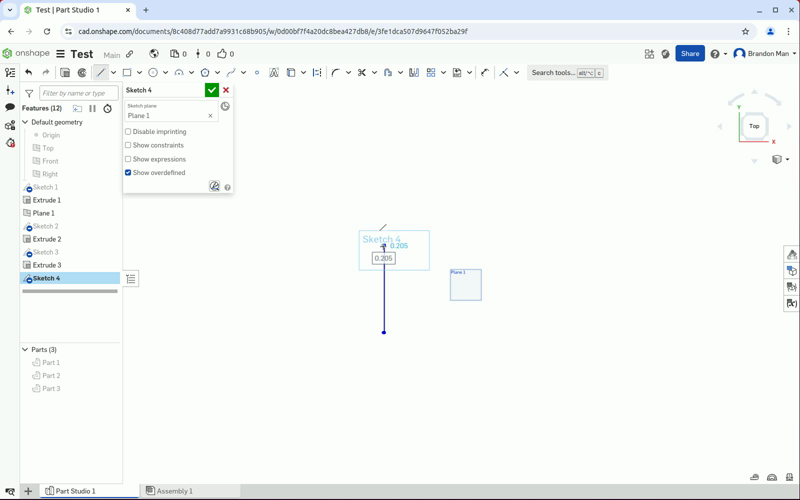
scroll(6)
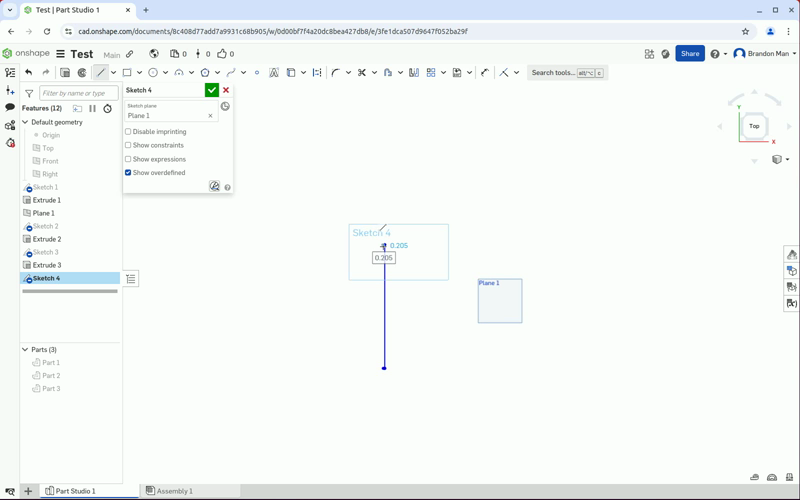
scroll(6)
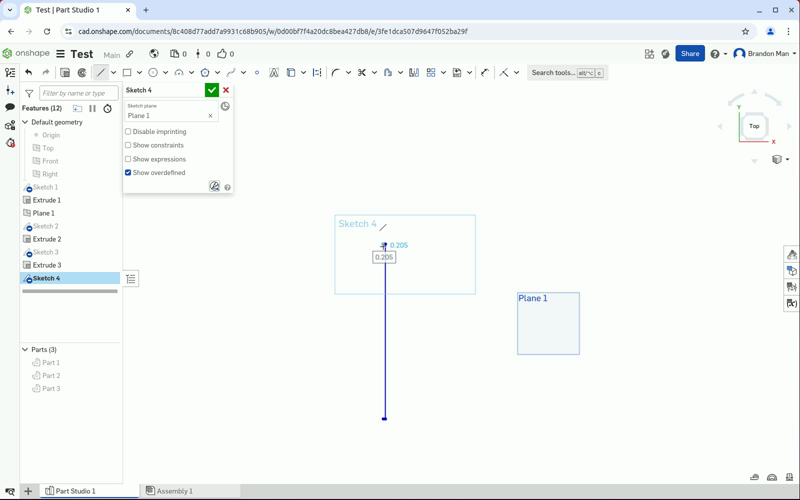
scroll(6)
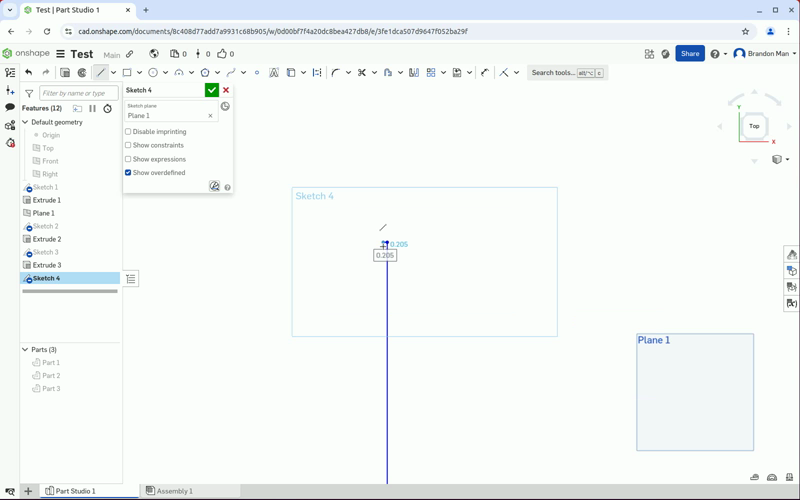
scroll(6)
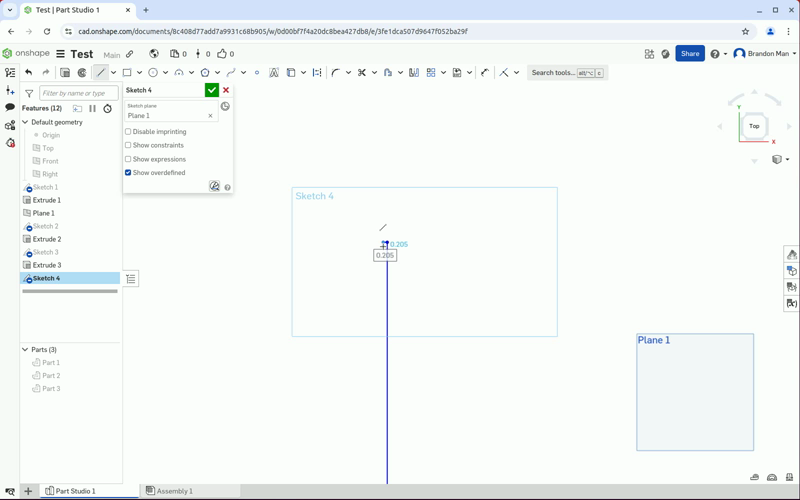
scroll(6)
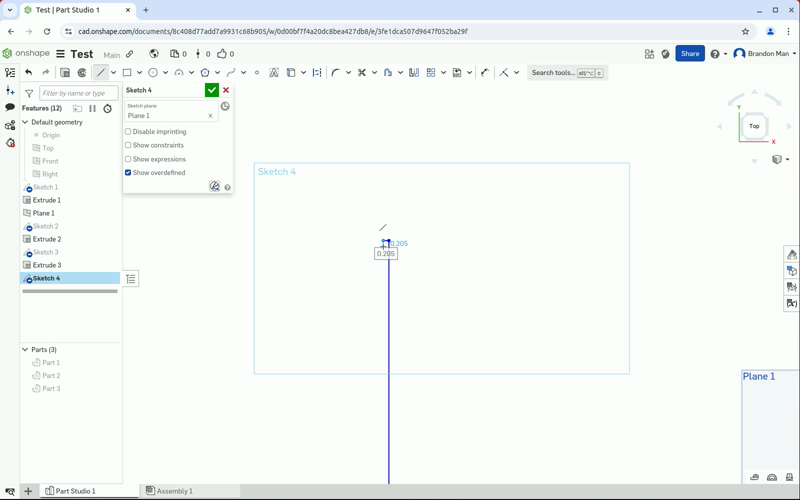
scroll(6)
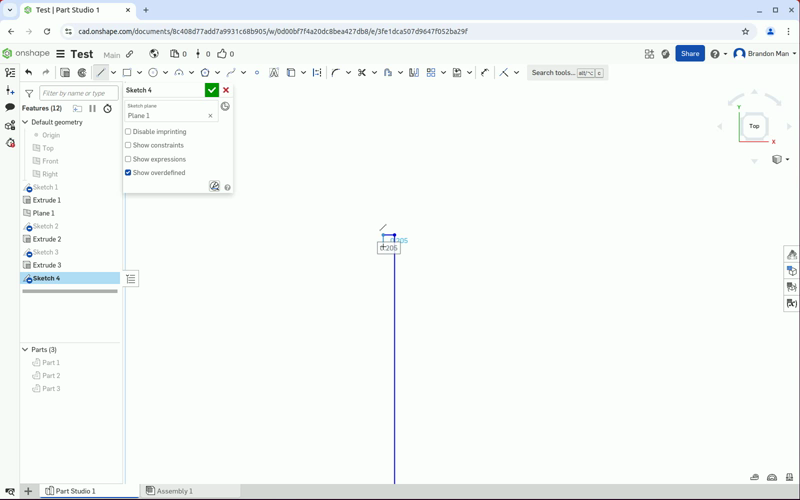
click(383, 246)
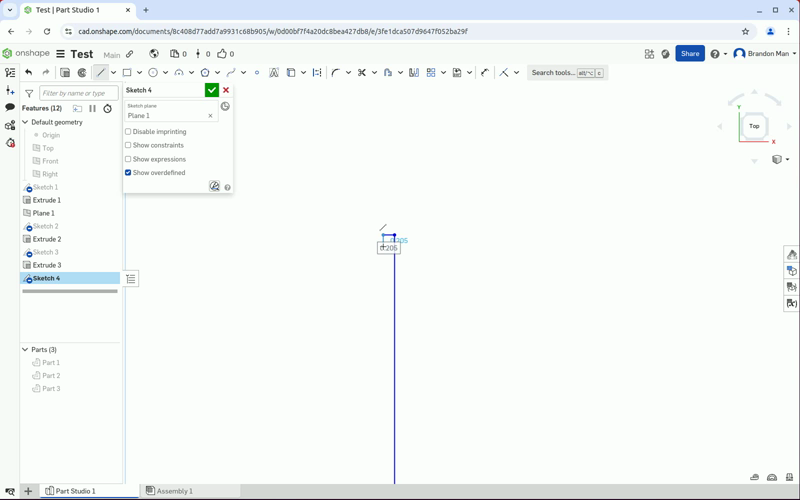
scroll(-6)
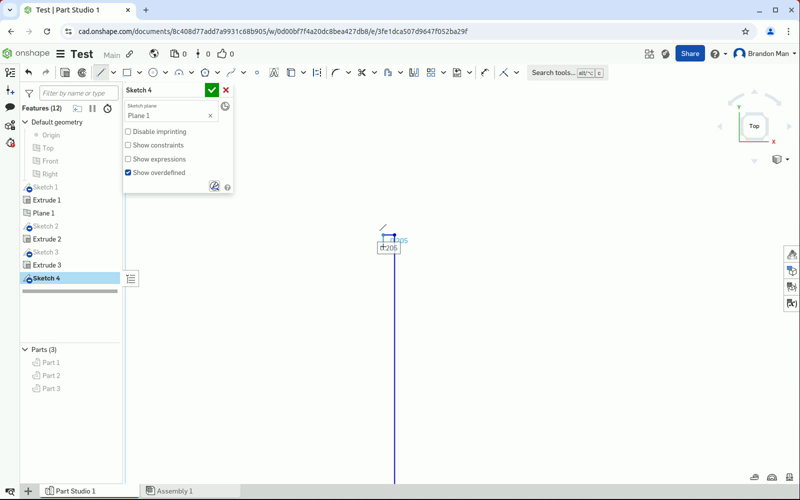
scroll(-6)
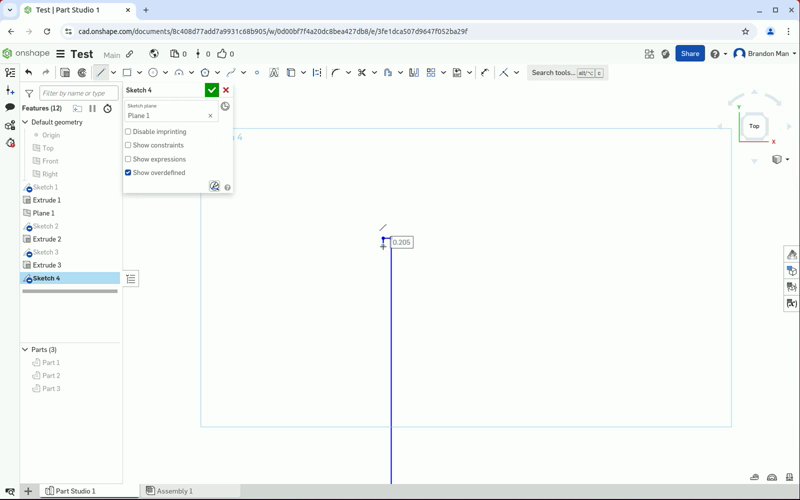
scroll(-6)
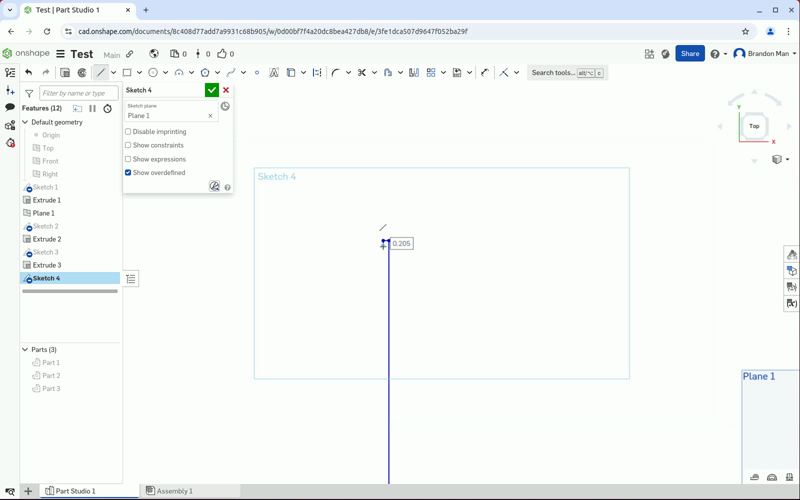
scroll(-6)
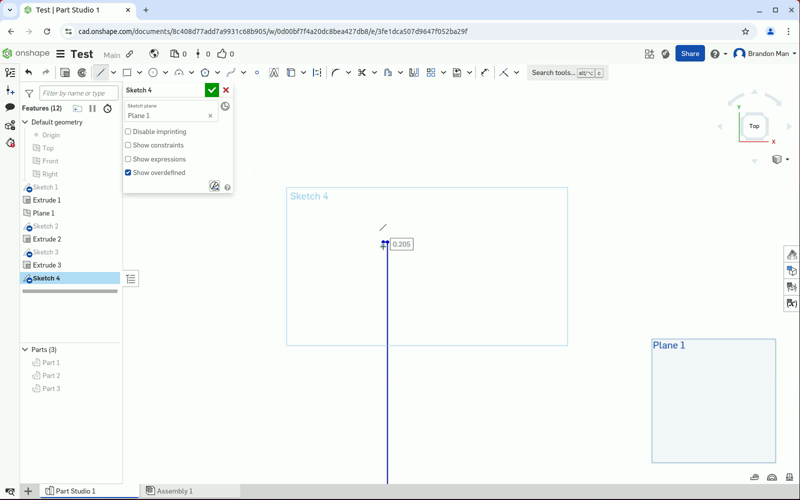
scroll(-6)
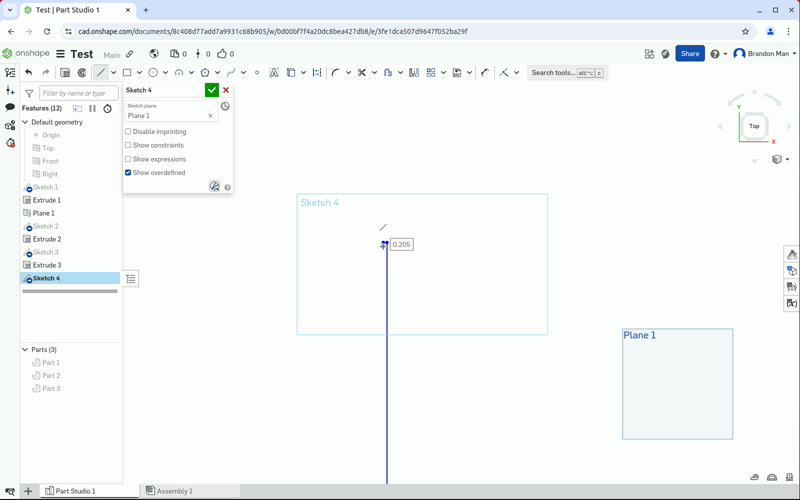
scroll(-6)
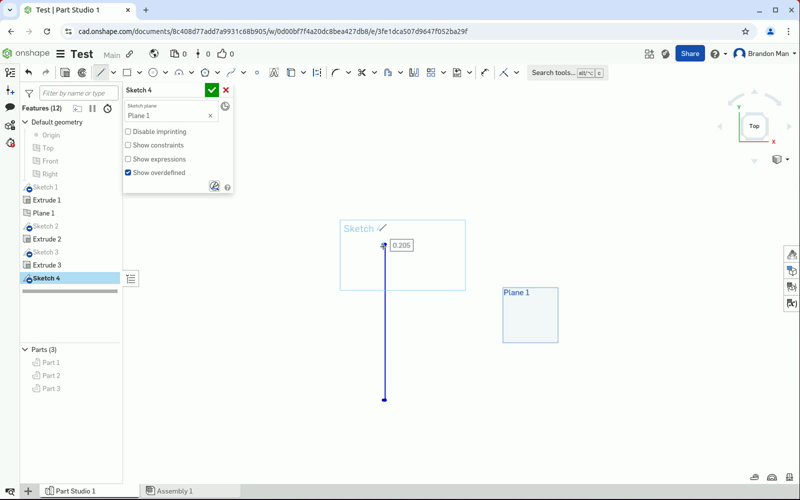
scroll(-6)
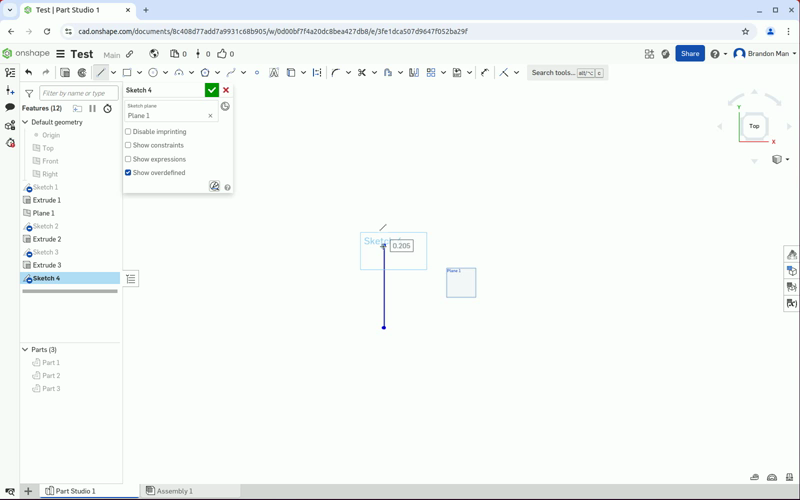
key_up(shift)
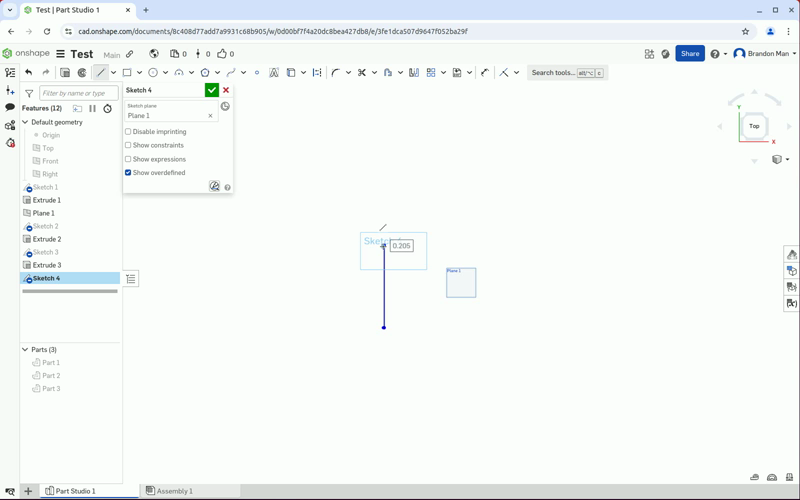
key_down(shift)
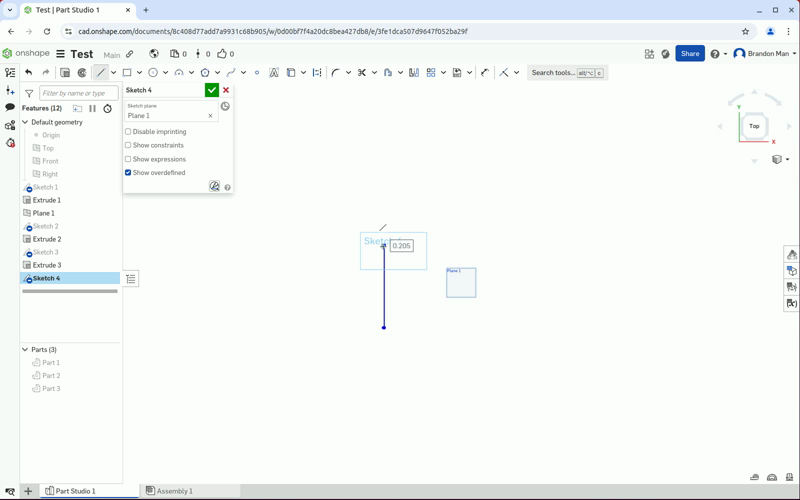
mouse_move(383, 326)
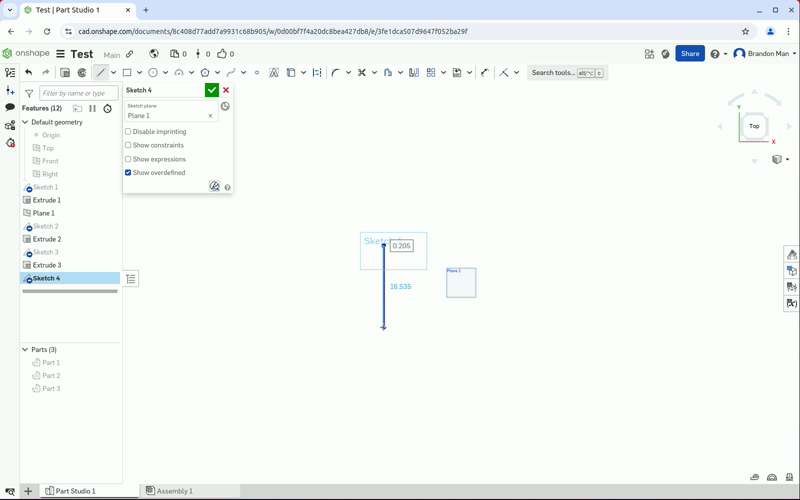
scroll(6)
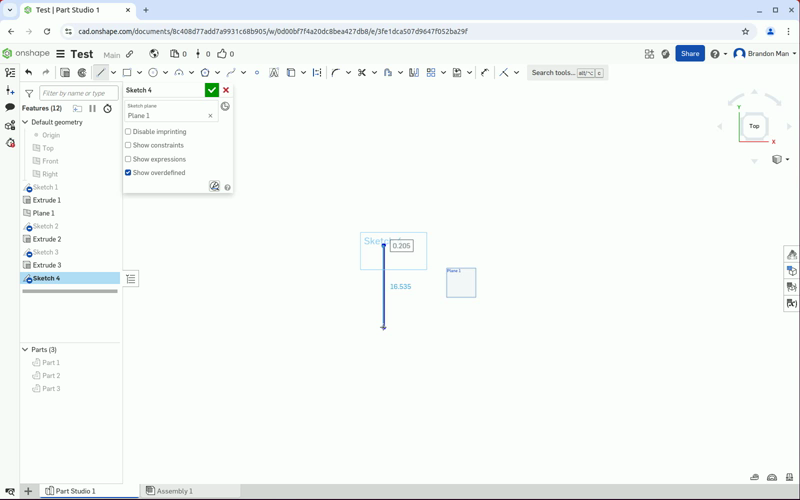
scroll(6)
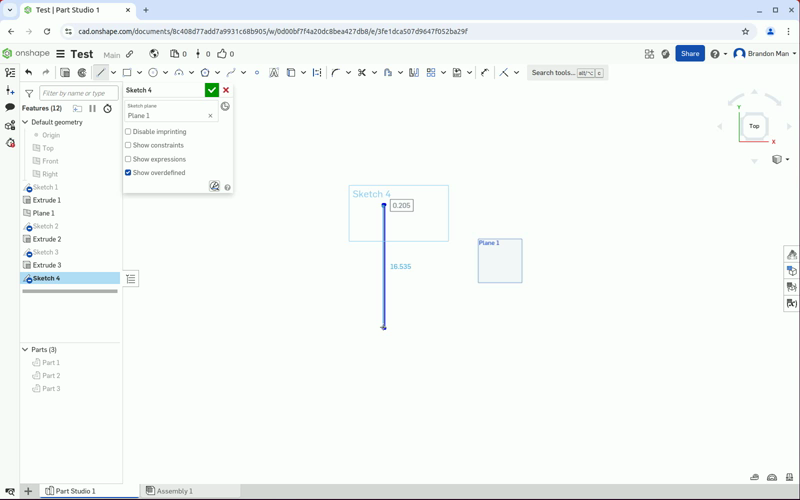
scroll(6)
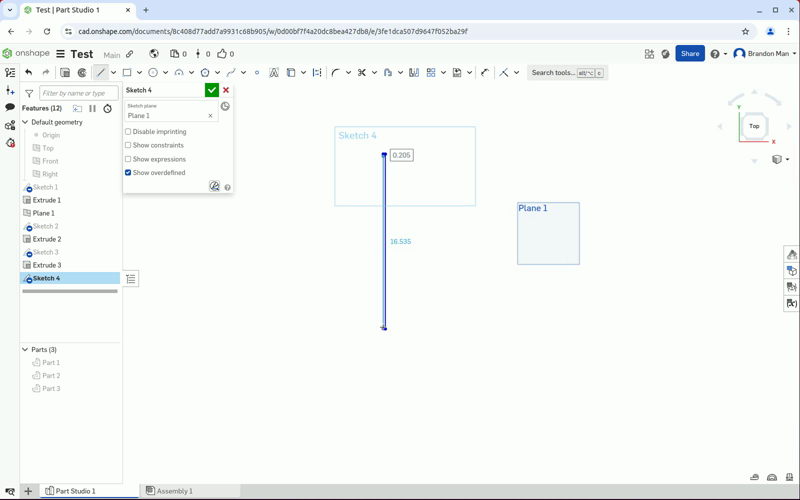
scroll(6)
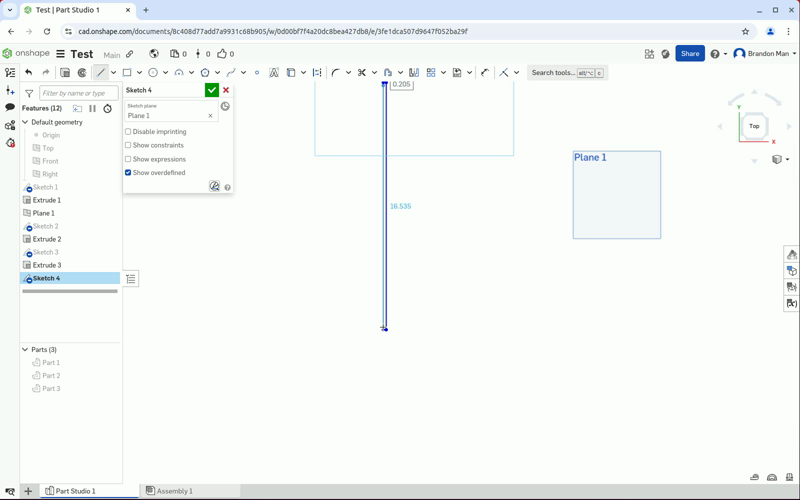
scroll(6)
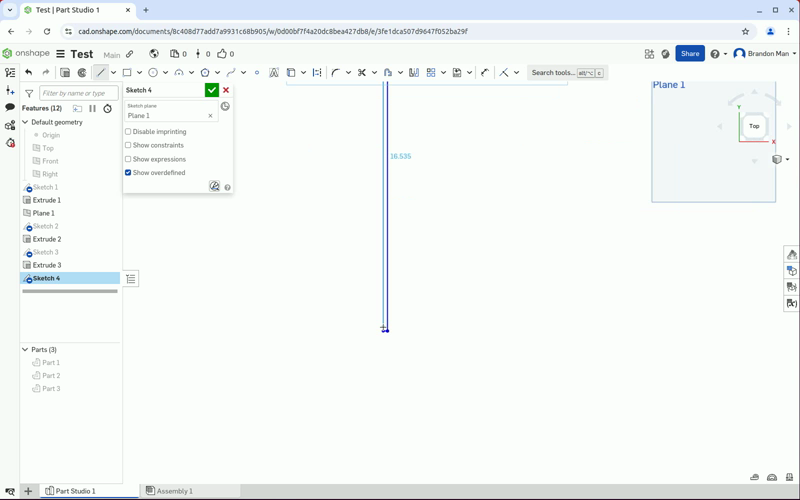
scroll(6)
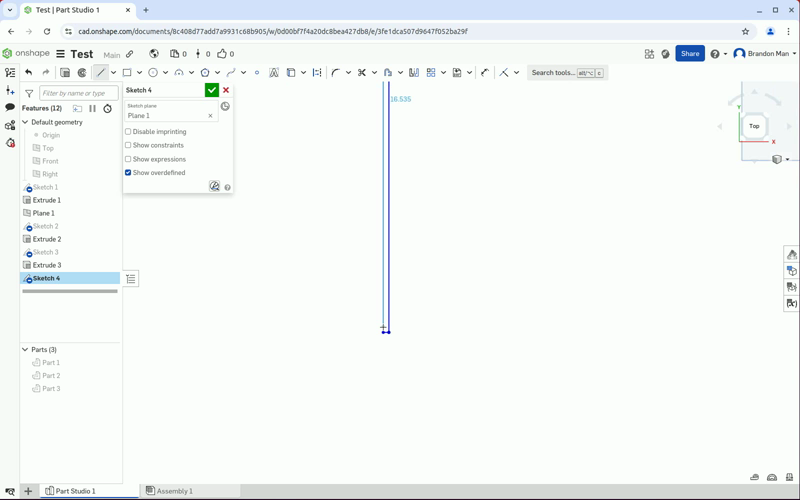
scroll(6)
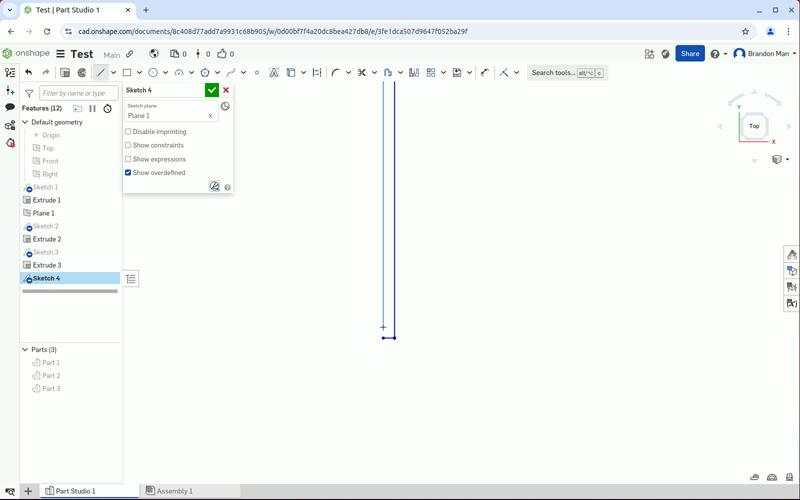
click(383, 326)
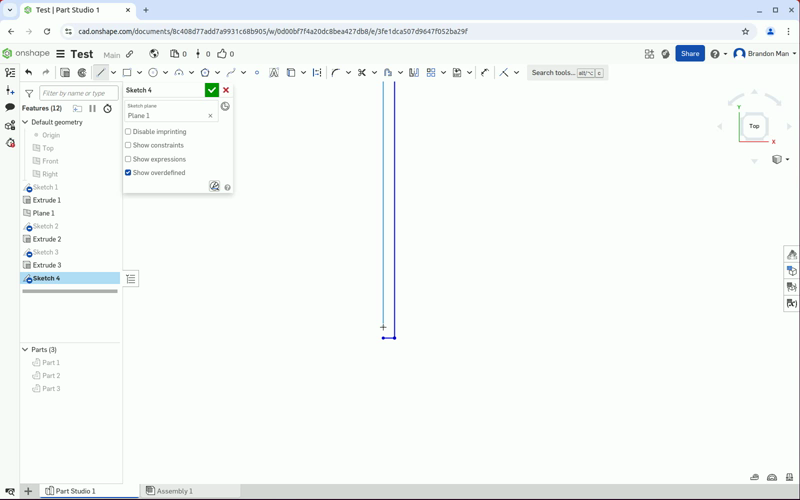
scroll(-6)
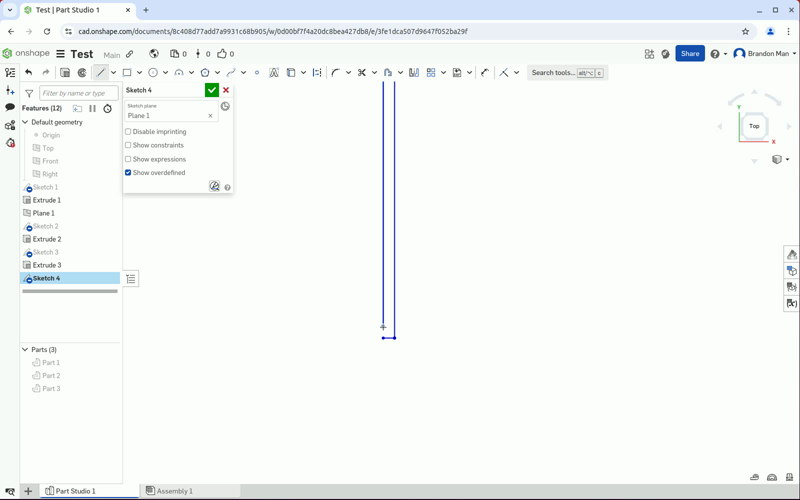
scroll(-6)
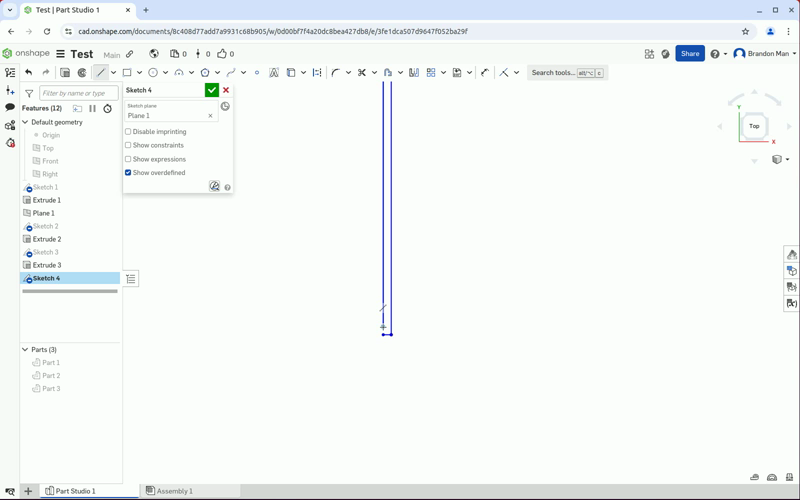
scroll(-6)
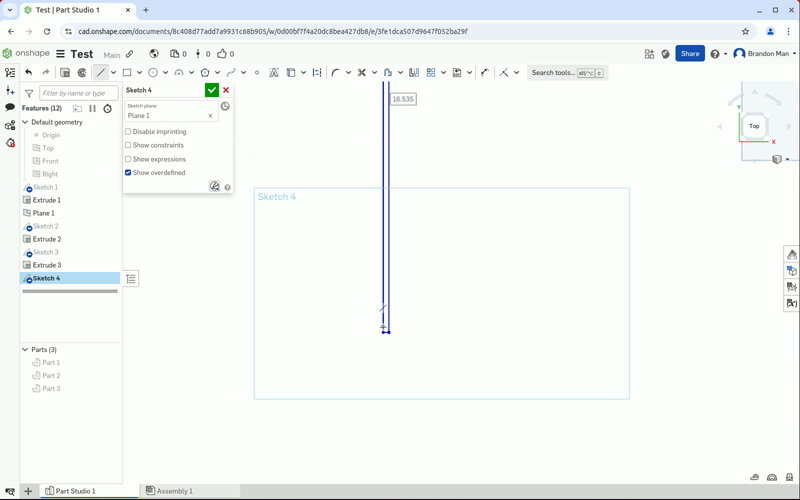
scroll(-6)
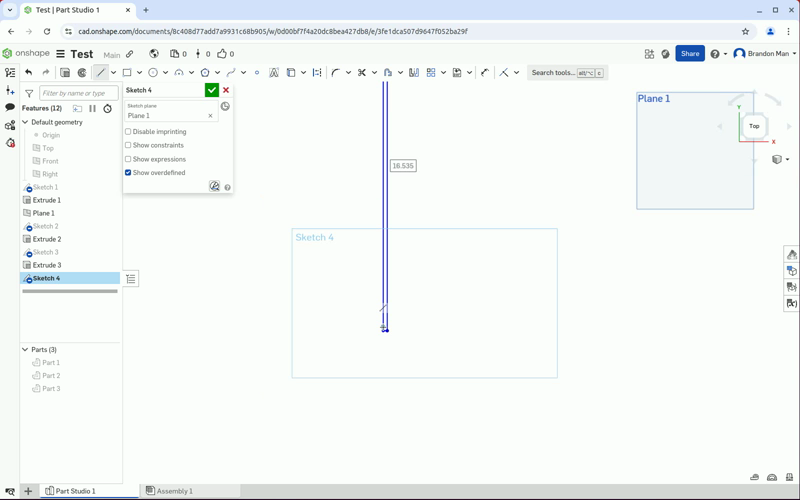
scroll(-6)
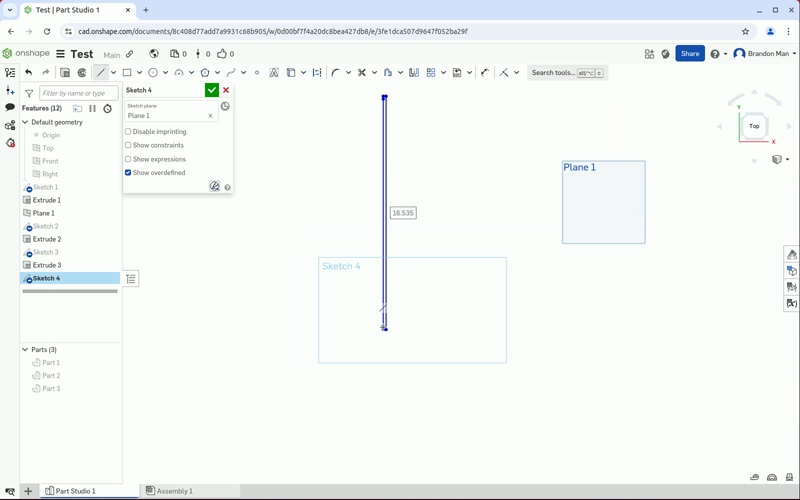
scroll(-6)
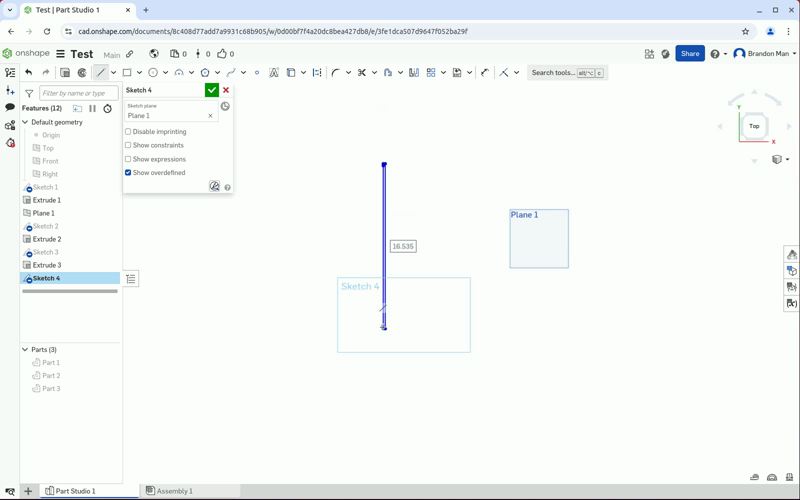
scroll(-6)
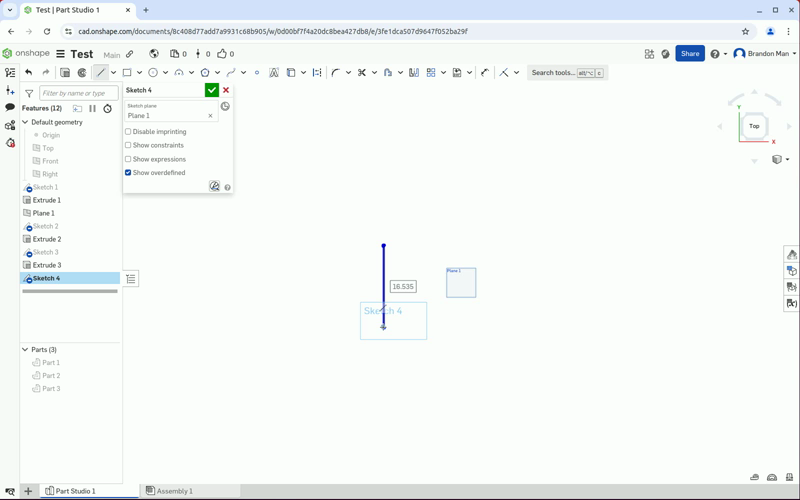
key_up(shift)
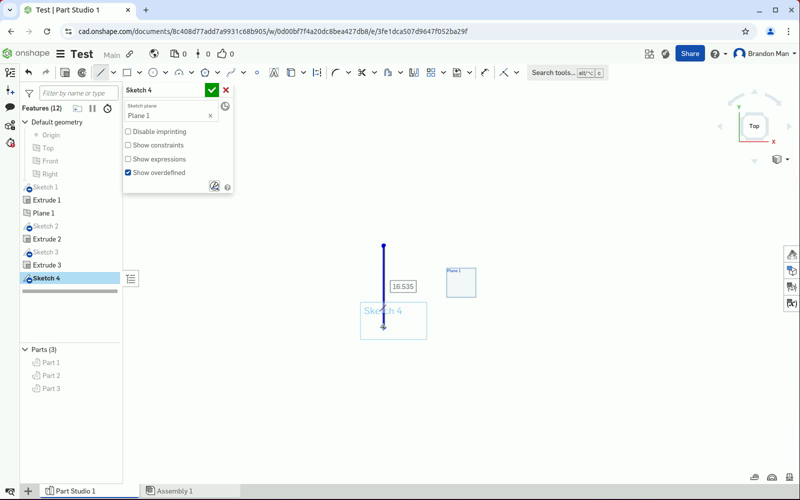
mouse_move(413, 326)
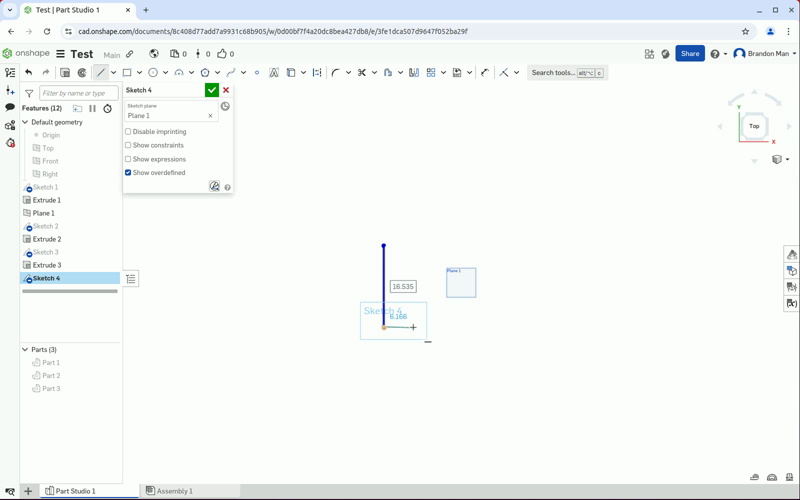
key_down(shift)
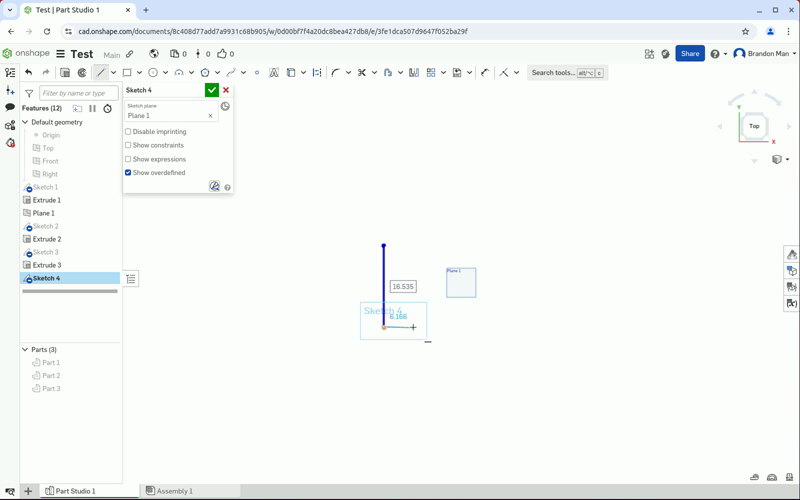
mouse_move(383, 327)
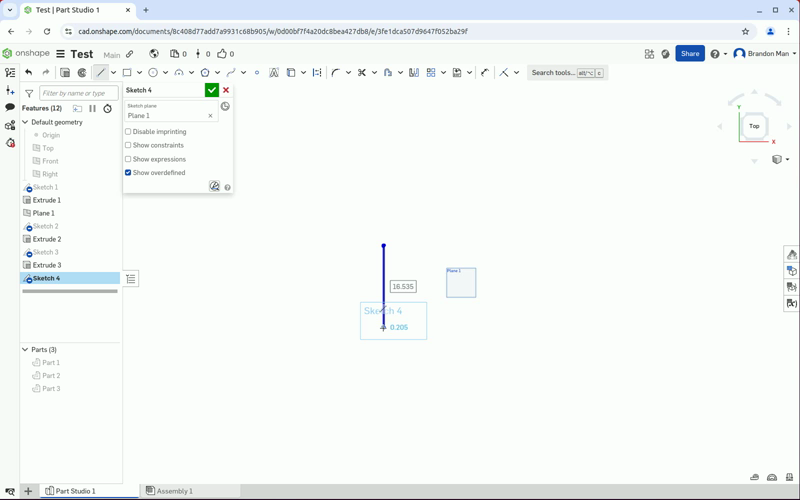
scroll(6)
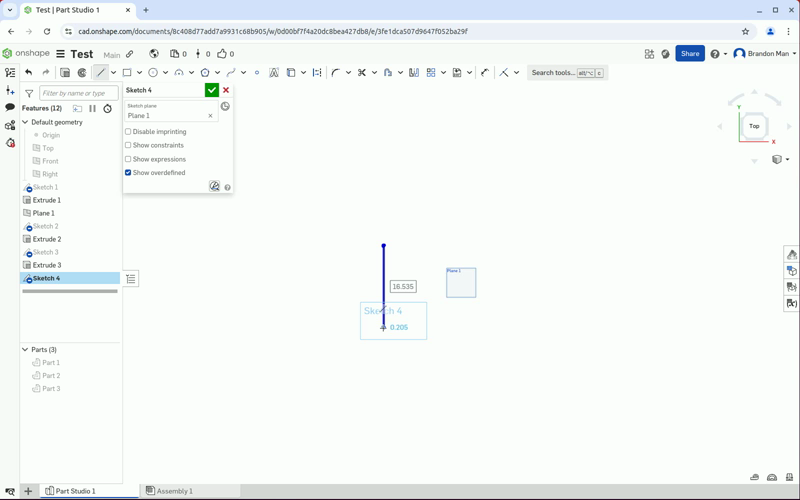
scroll(6)
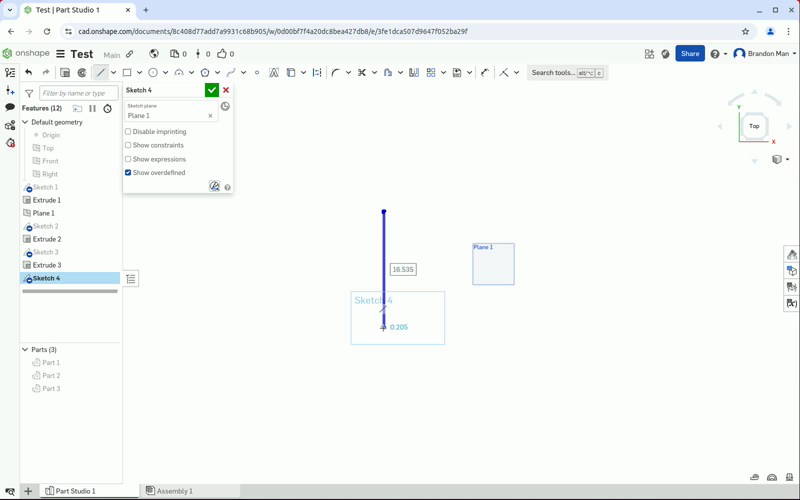
scroll(6)
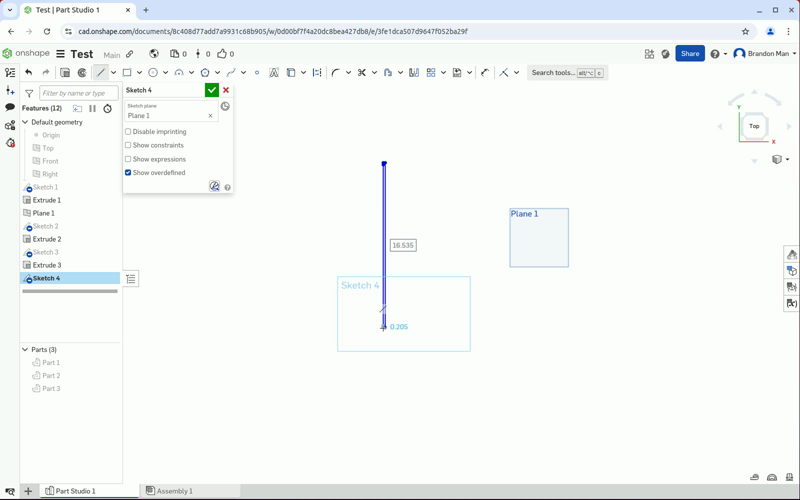
scroll(6)
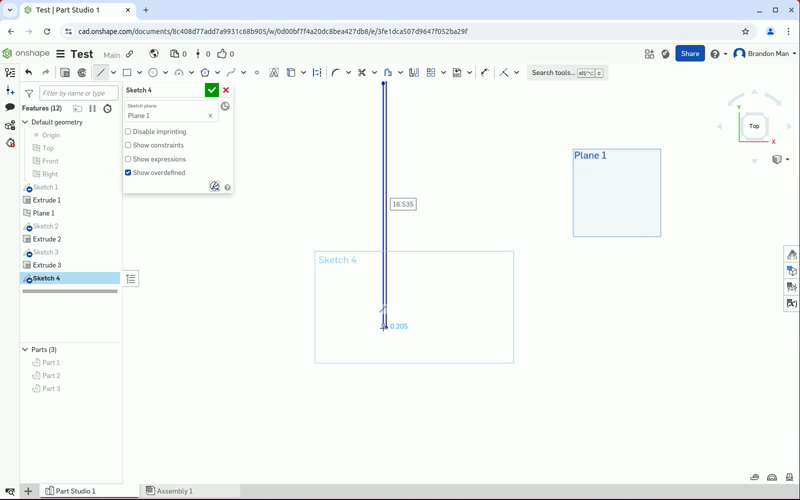
scroll(6)
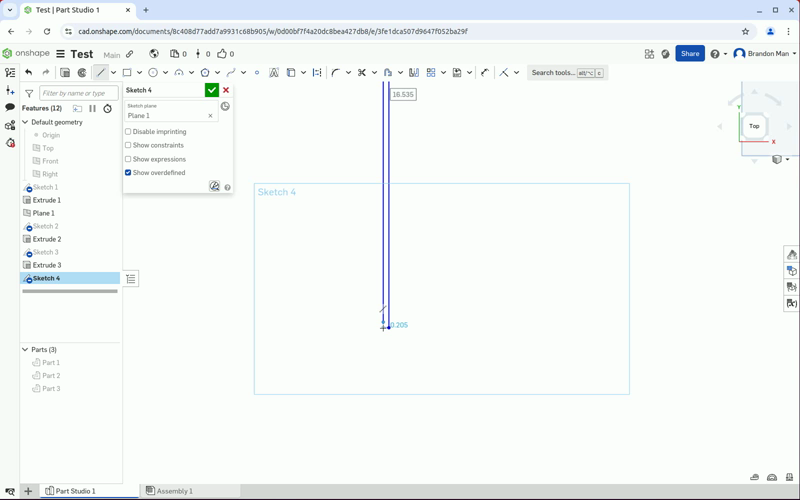
scroll(6)
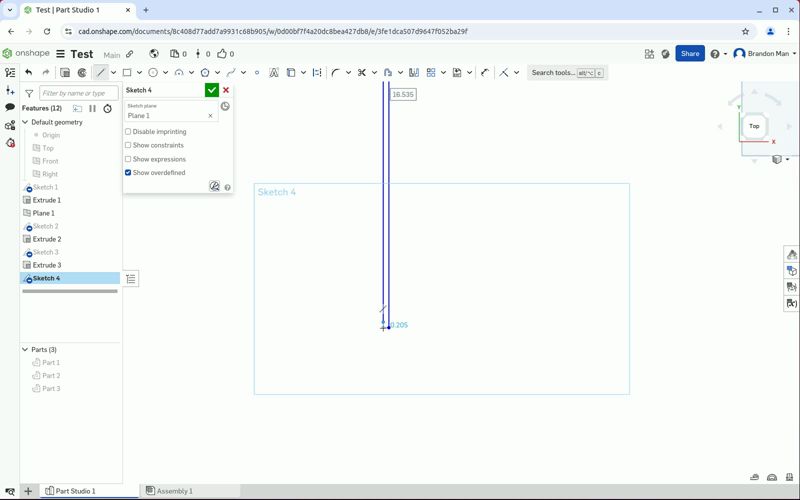
scroll(6)
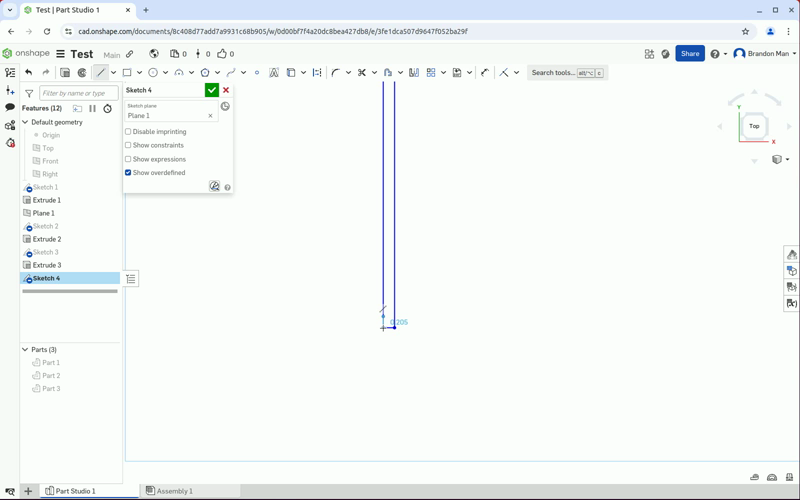
key_up(shift)
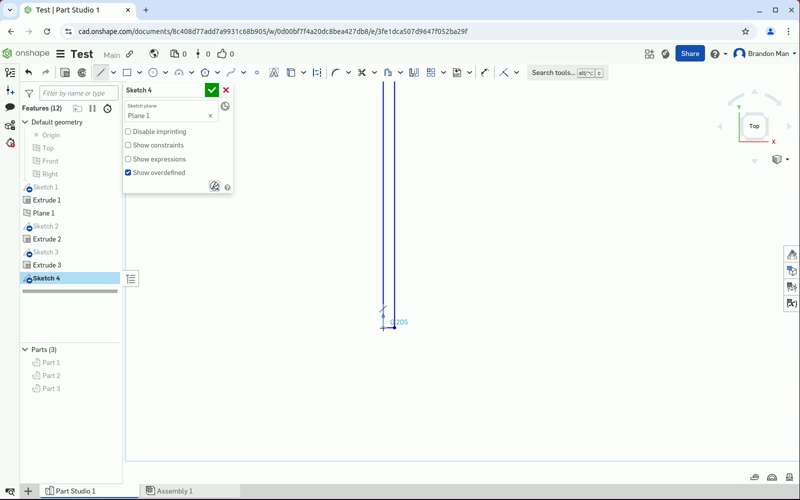
click(383, 327)
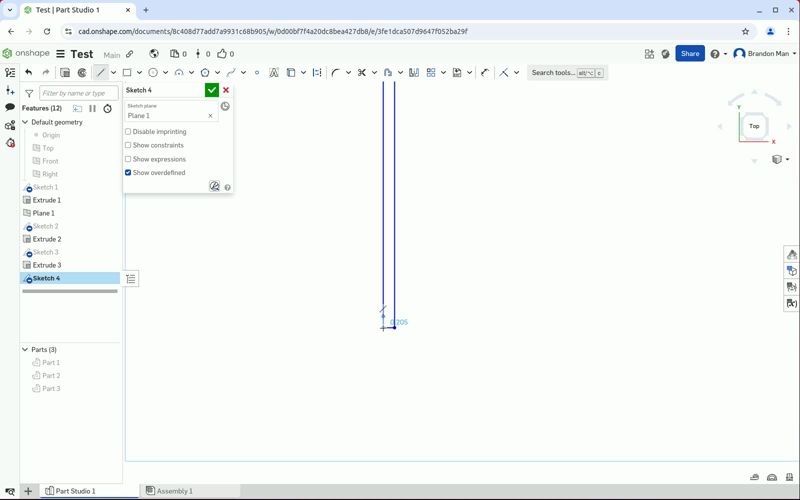
scroll(-6)
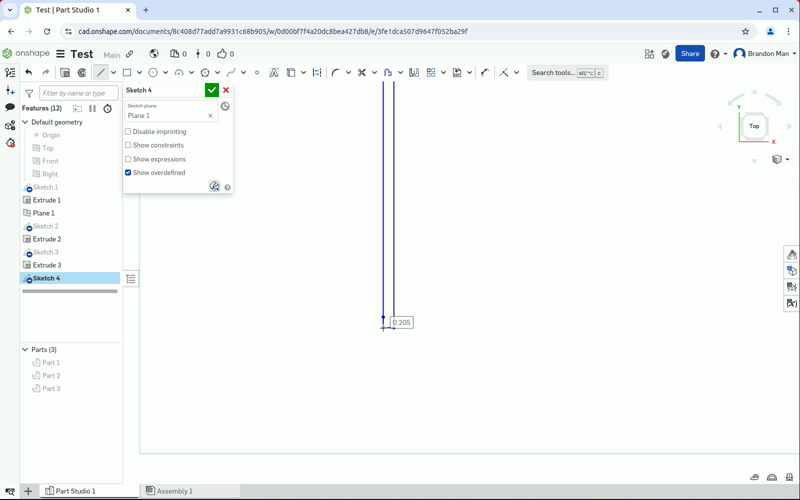
scroll(-6)
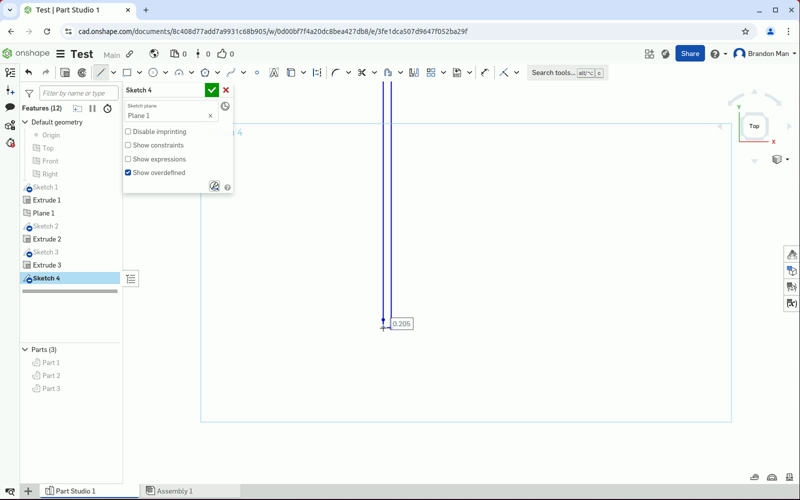
scroll(-6)
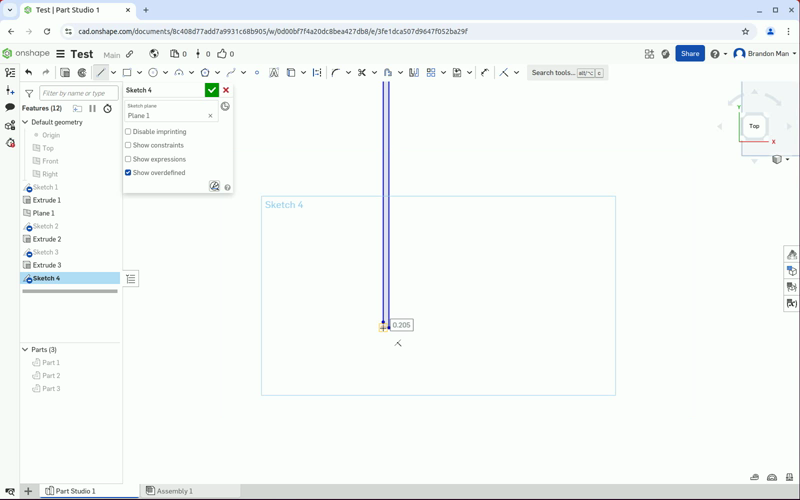
scroll(-6)
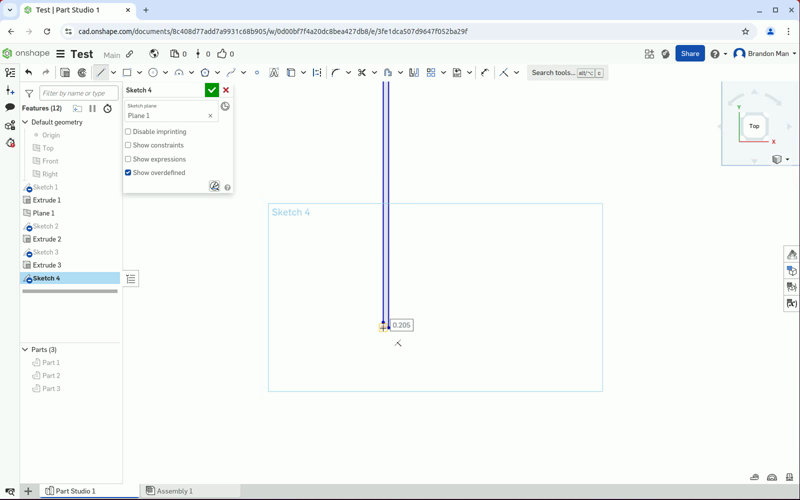
scroll(-6)
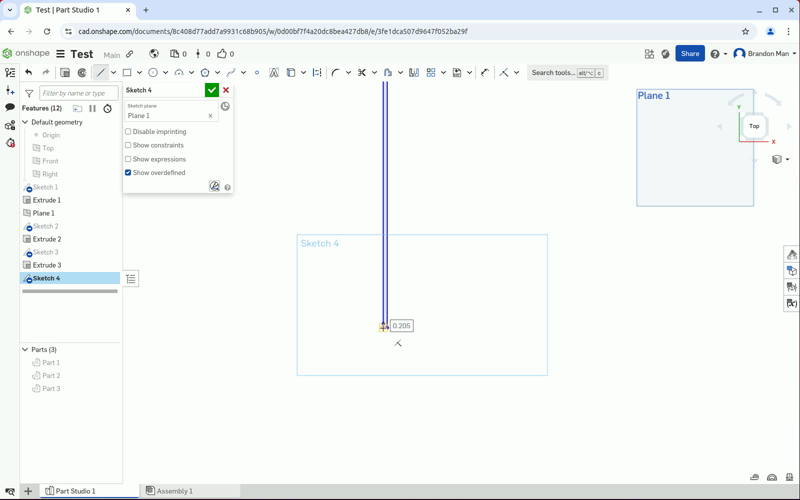
scroll(-6)
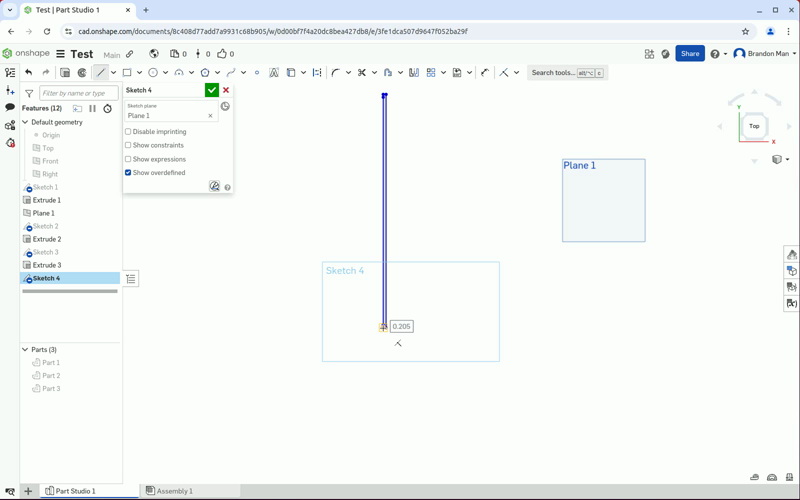
scroll(-6)
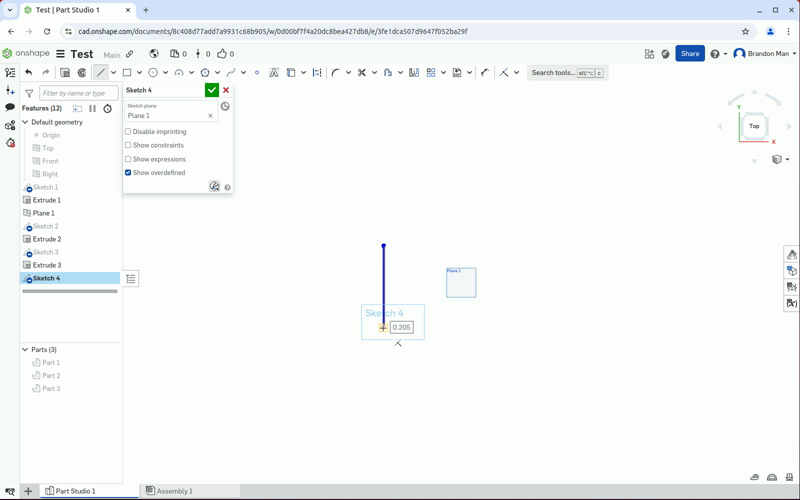
key(esc)
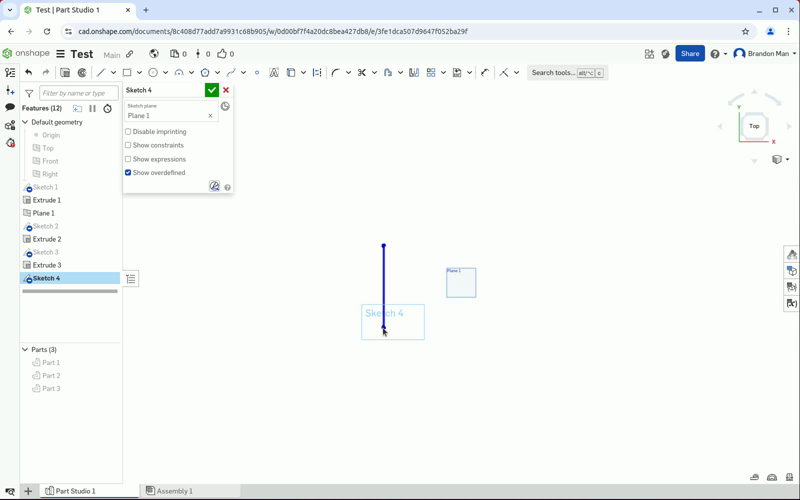
mouse_move(384, 266)
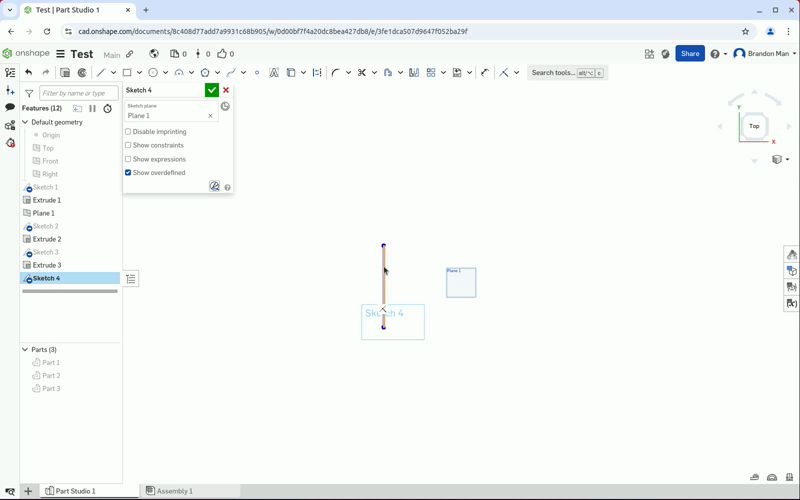
scroll(6)
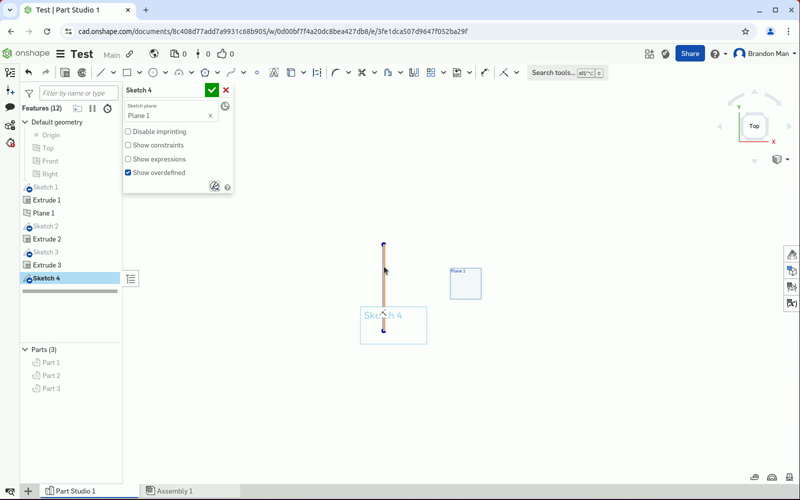
scroll(6)
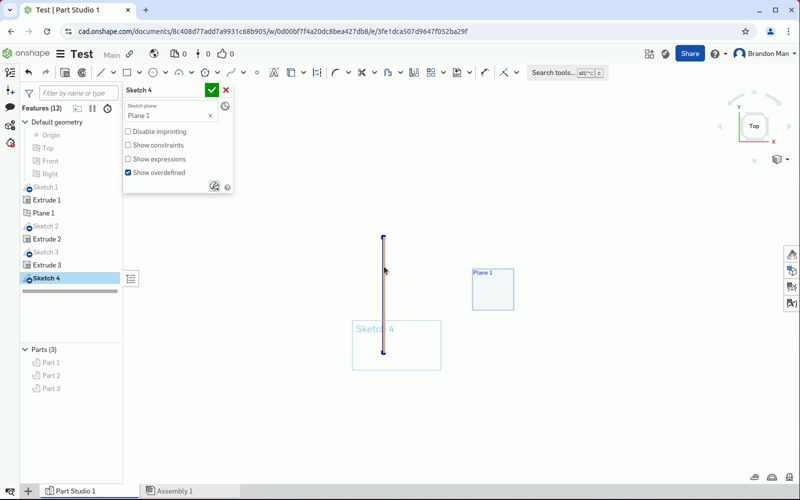
scroll(6)
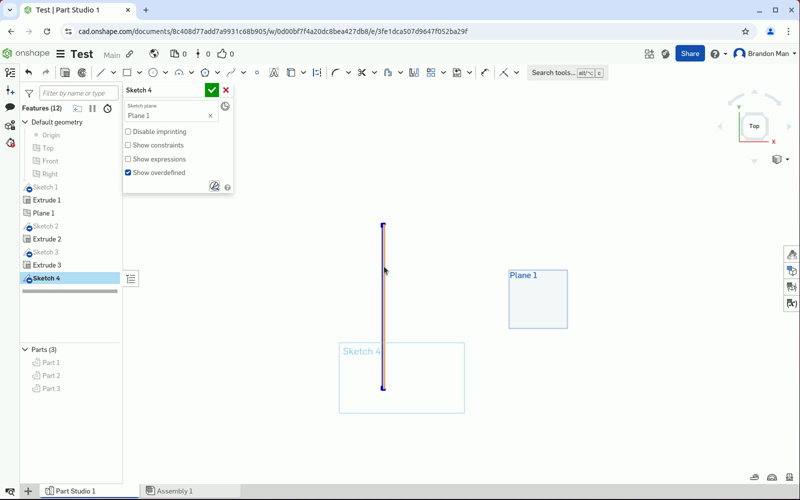
scroll(6)
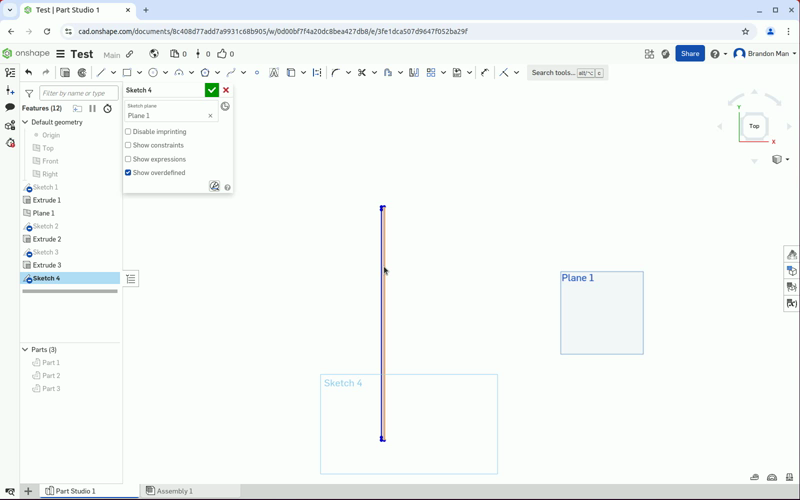
scroll(6)
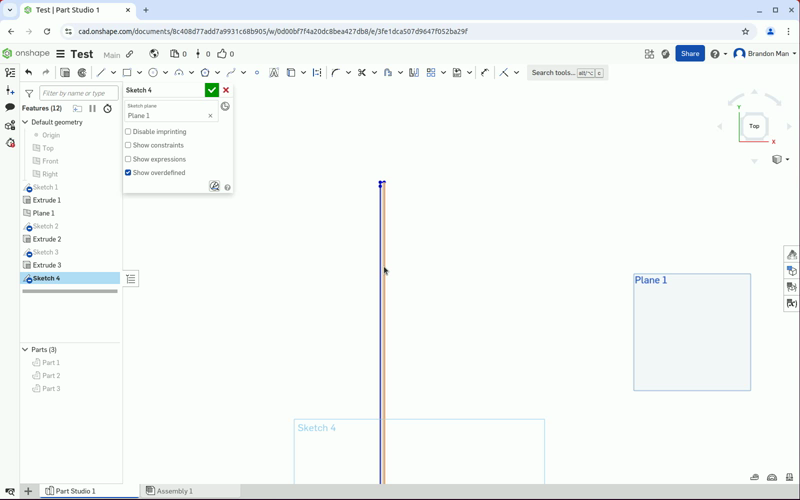
scroll(6)
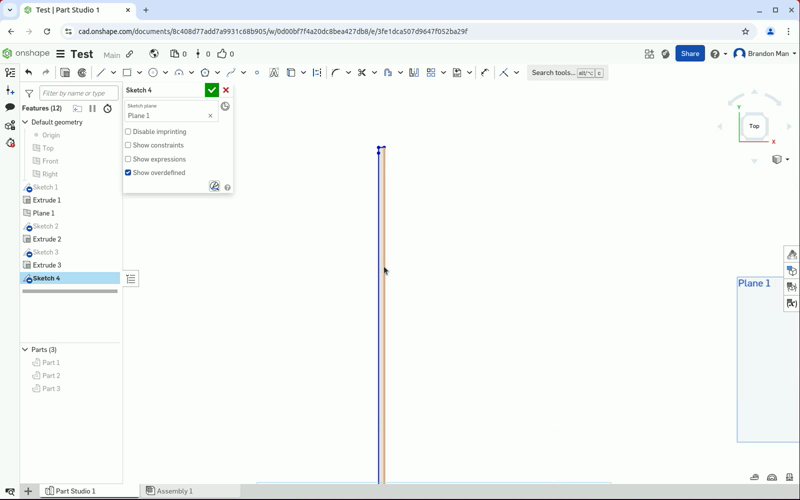
scroll(6)
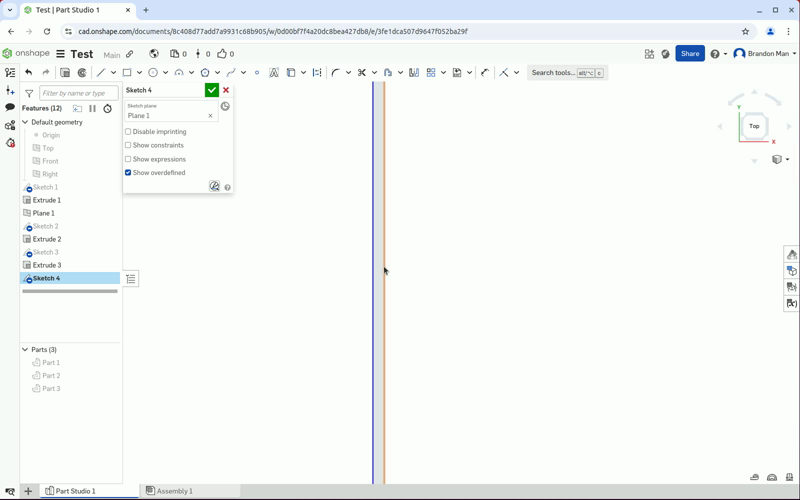
click(384, 266)
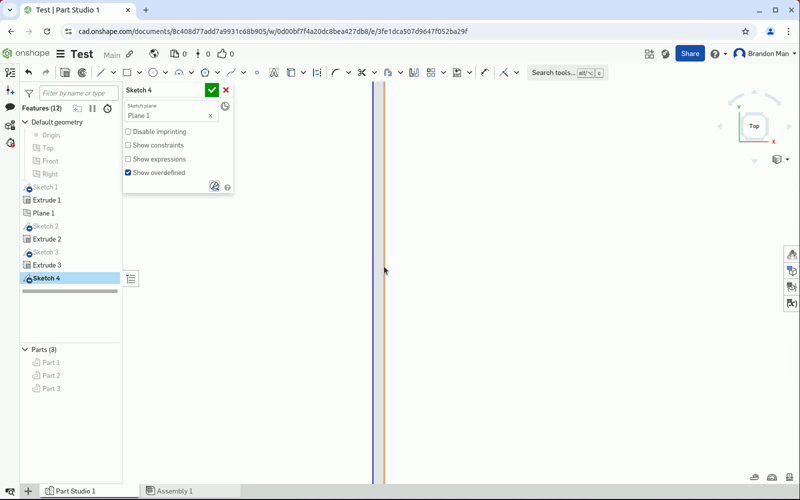
scroll(-6)
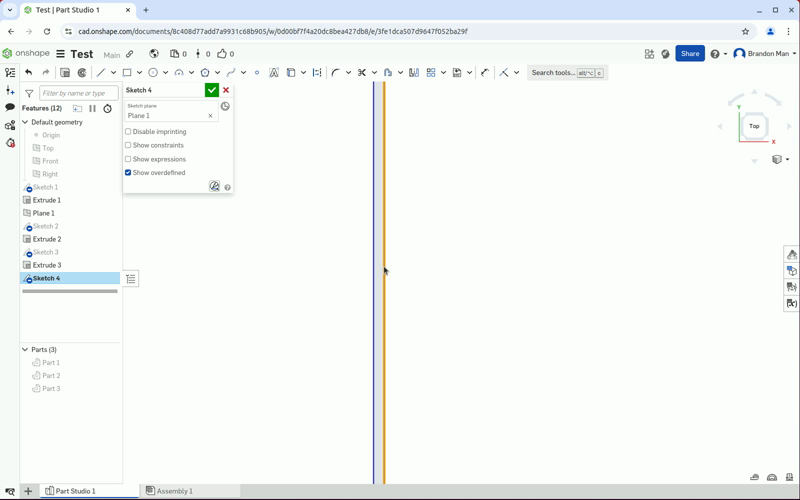
scroll(-6)
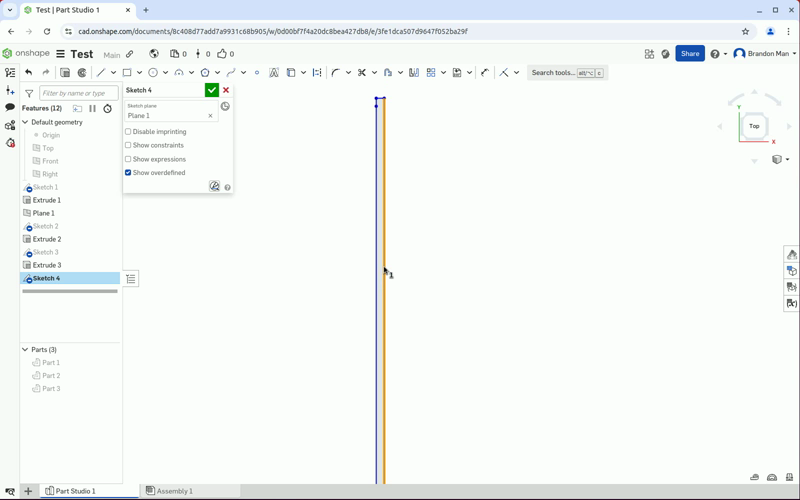
scroll(-6)
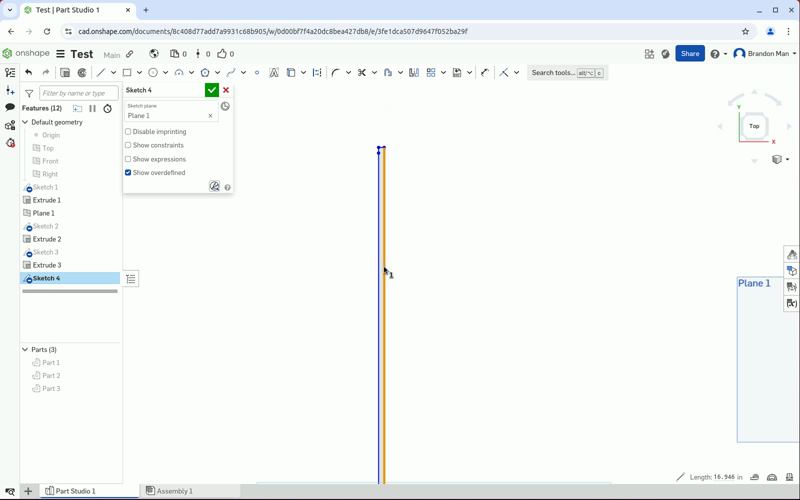
scroll(-6)
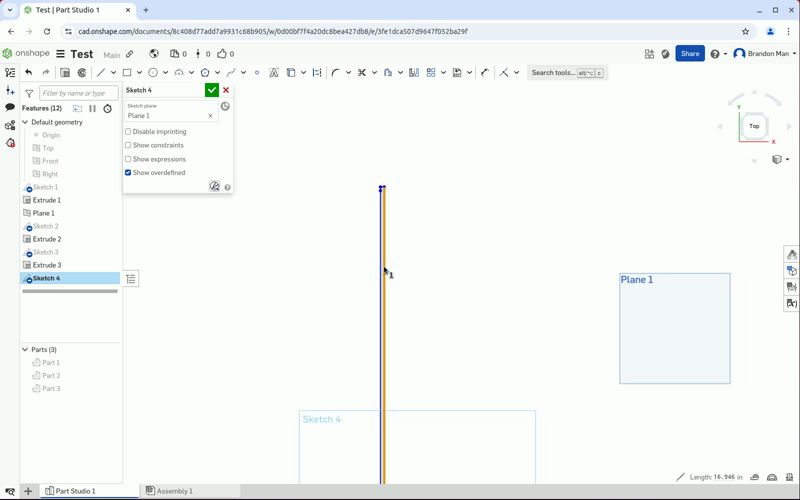
scroll(-6)
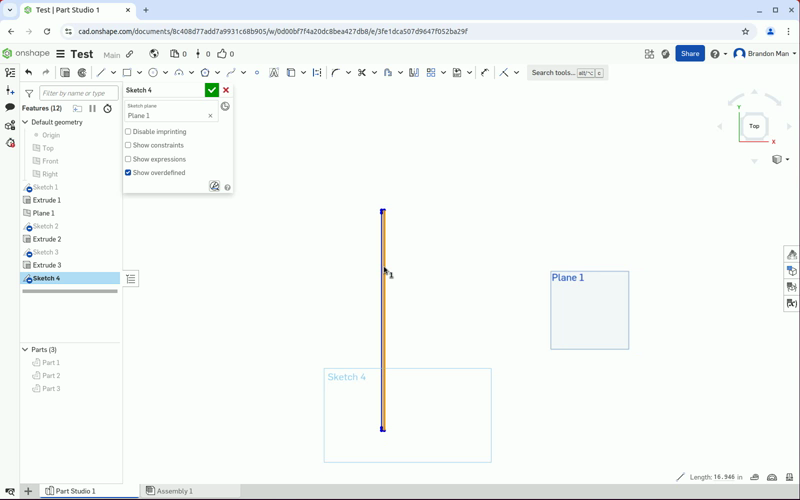
scroll(-6)
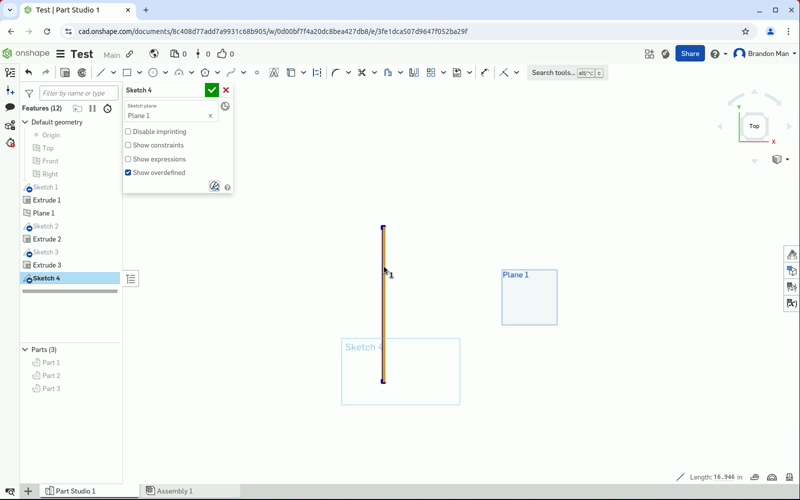
scroll(-6)
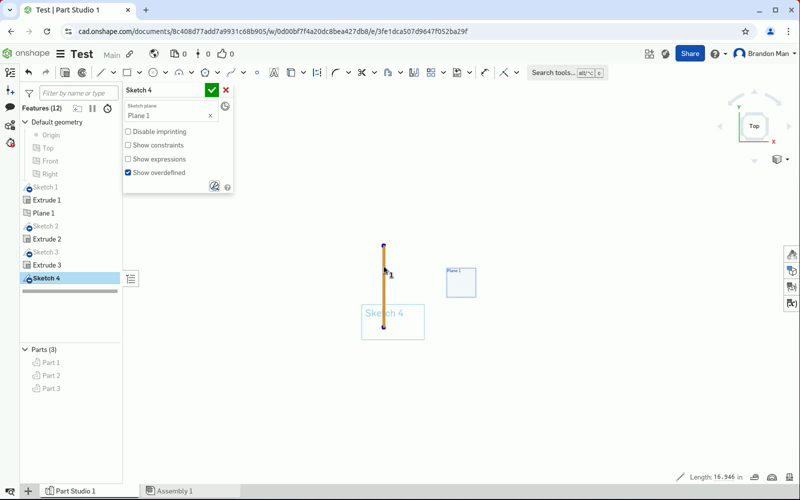
mouse_move(73, 352)
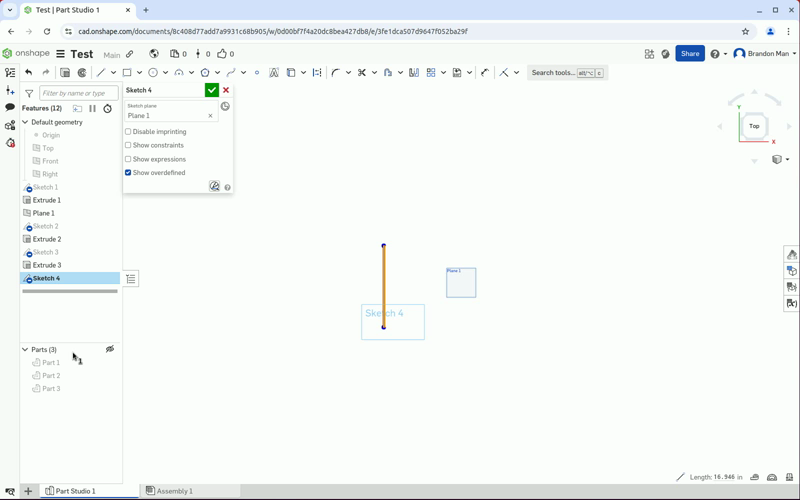
key(shift+y)
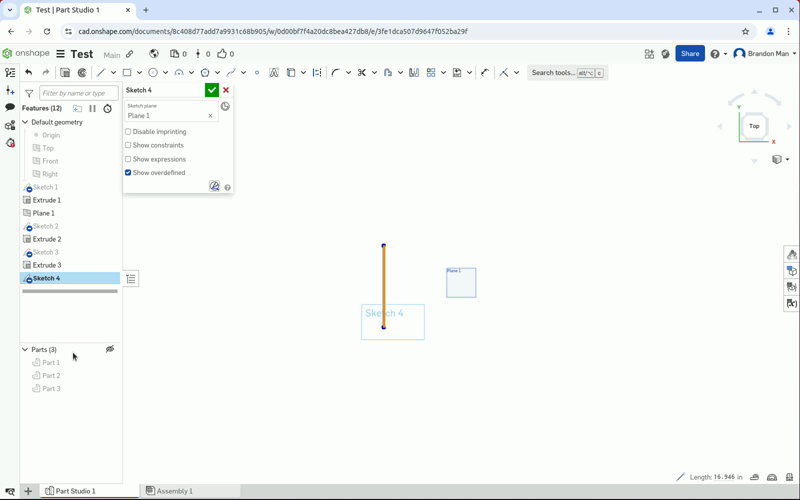
key(shift+e)
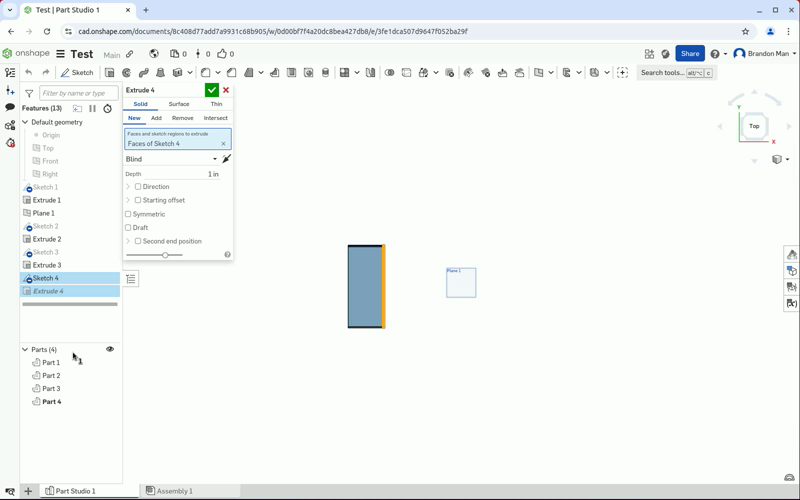
mouse_move(143, 106)
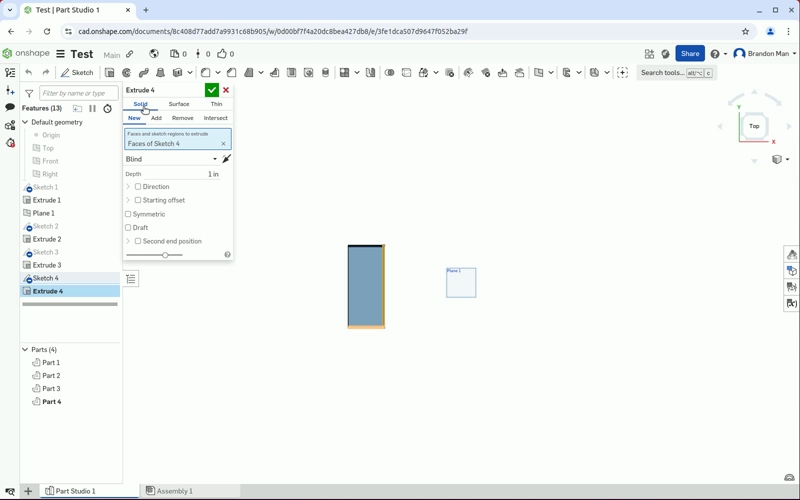
click(143, 106)
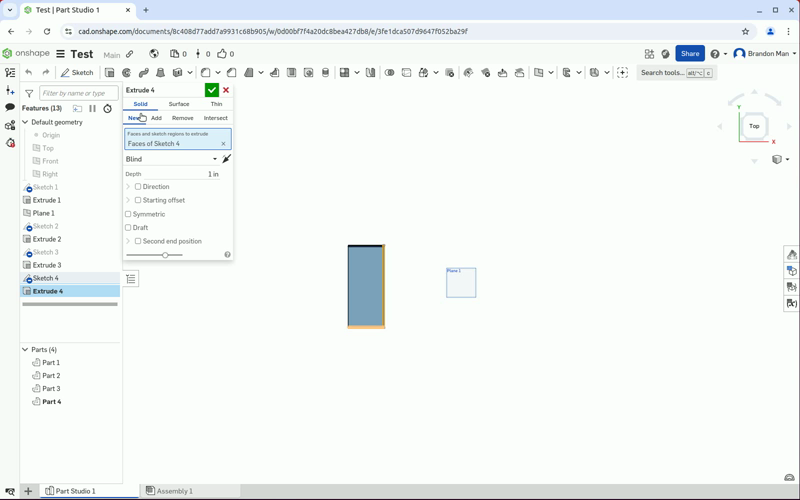
mouse_move(137, 120)
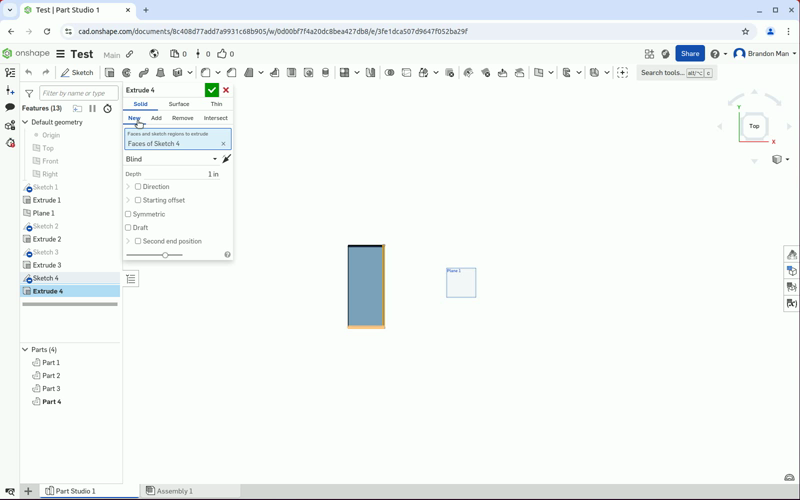
click(137, 120)
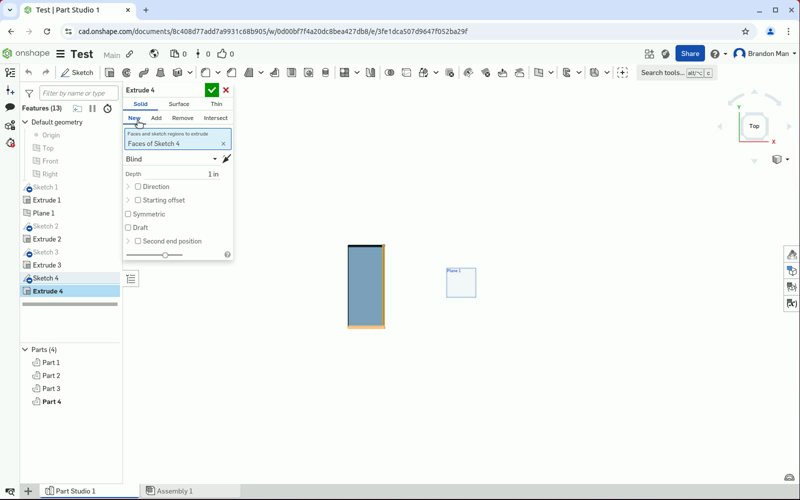
key(tab, 4)
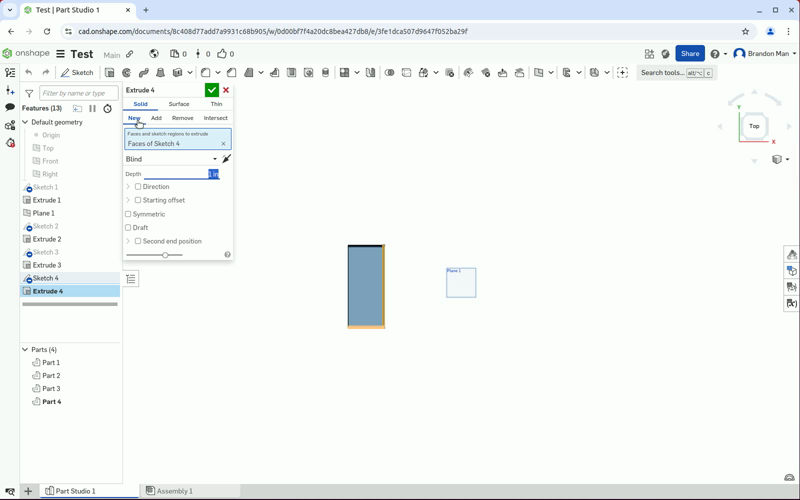
text(2.889)
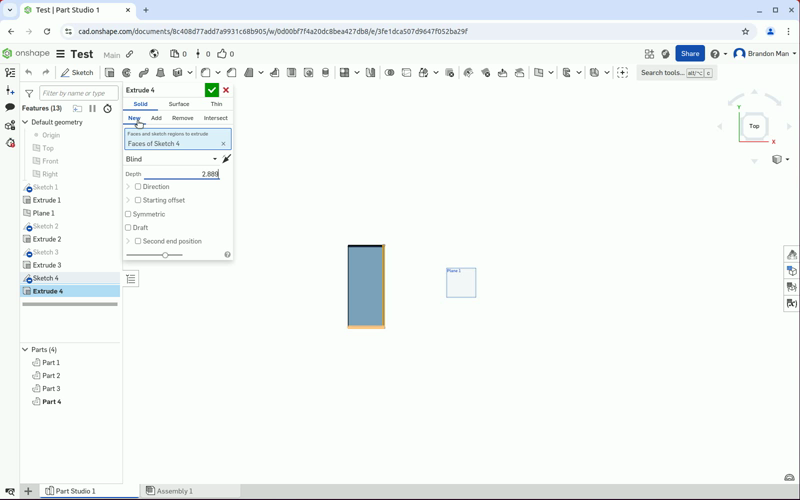
key(enter)
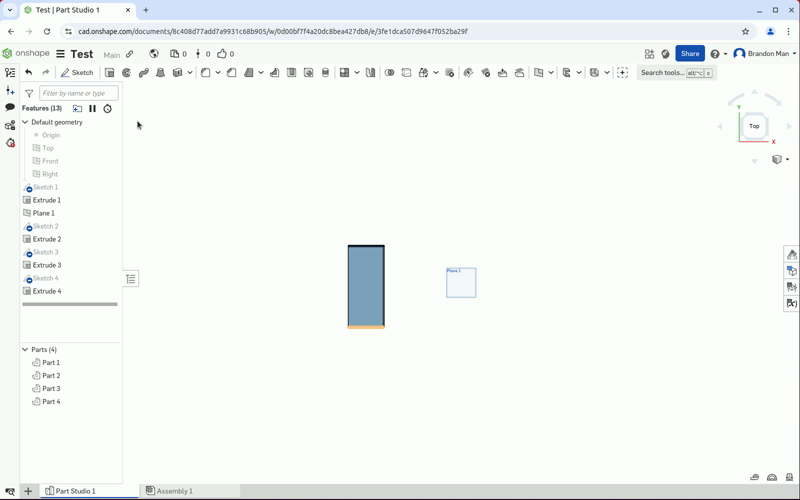
key(shift+h)
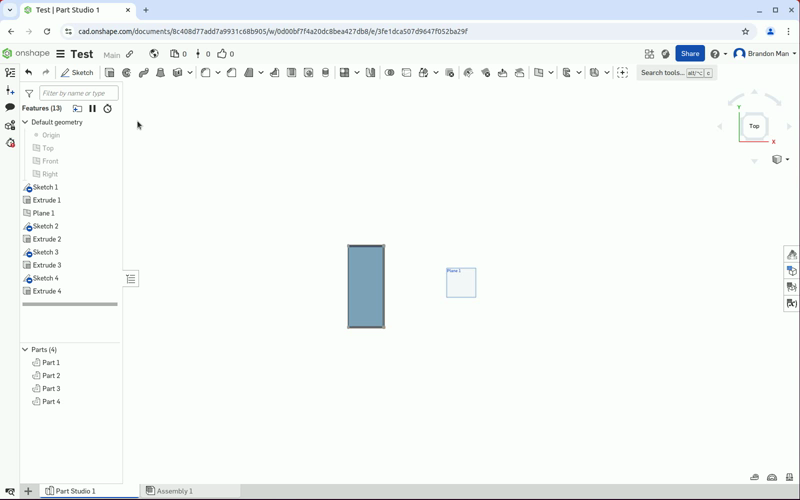
key(shift+h)
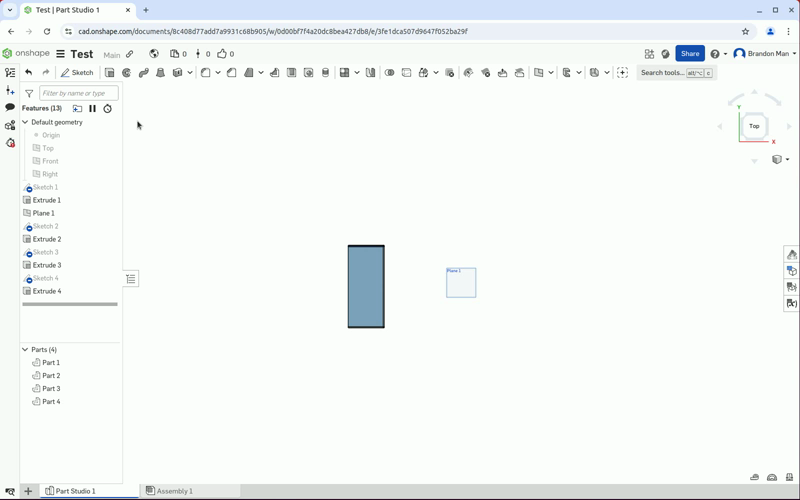
mouse_move(73, 189)
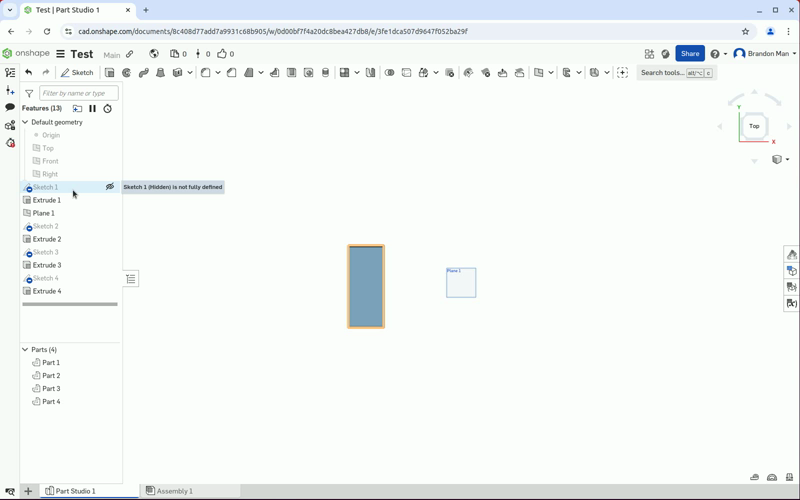
click(73, 189)
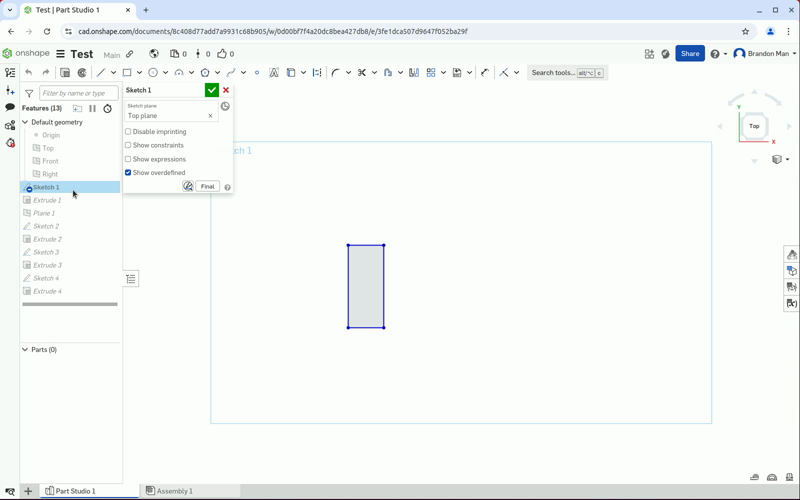
mouse_move(229, 92)
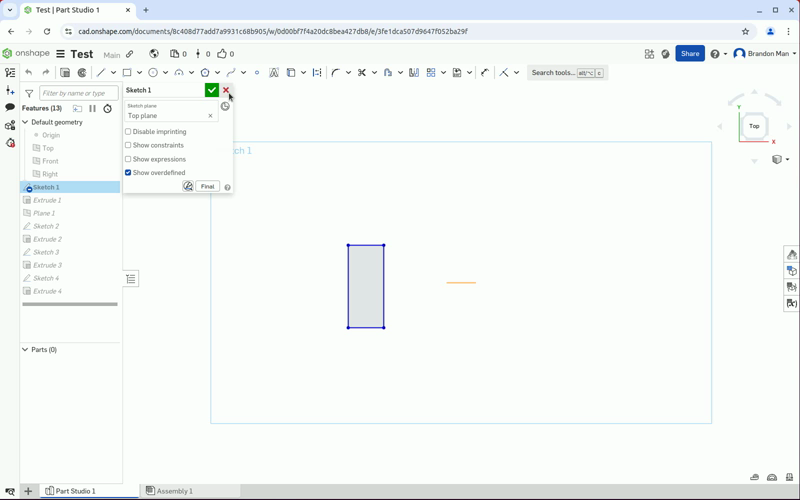
click(229, 92)
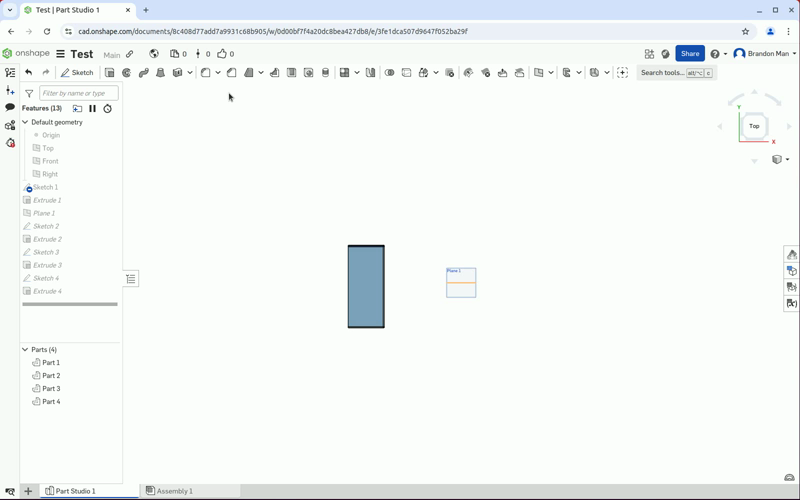
mouse_move(73, 352)
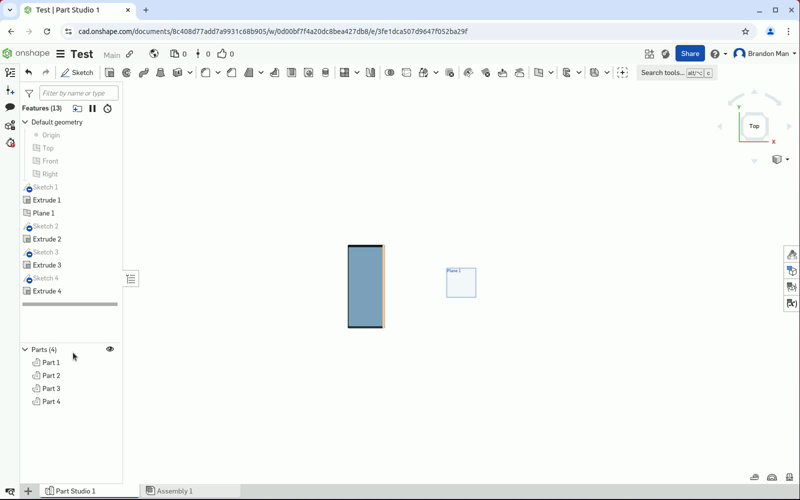
key(y)
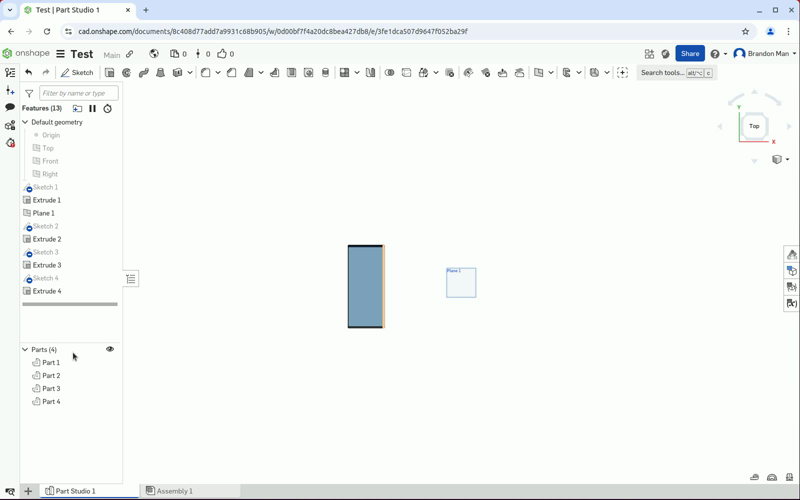
key(shift+p)
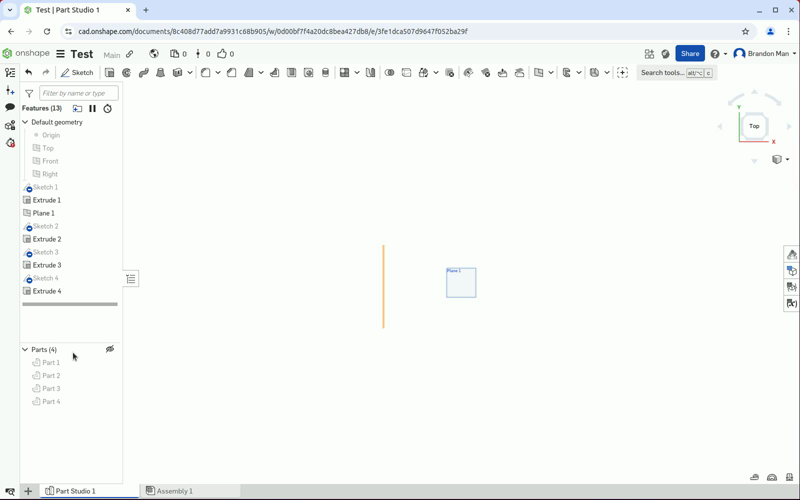
key(space)
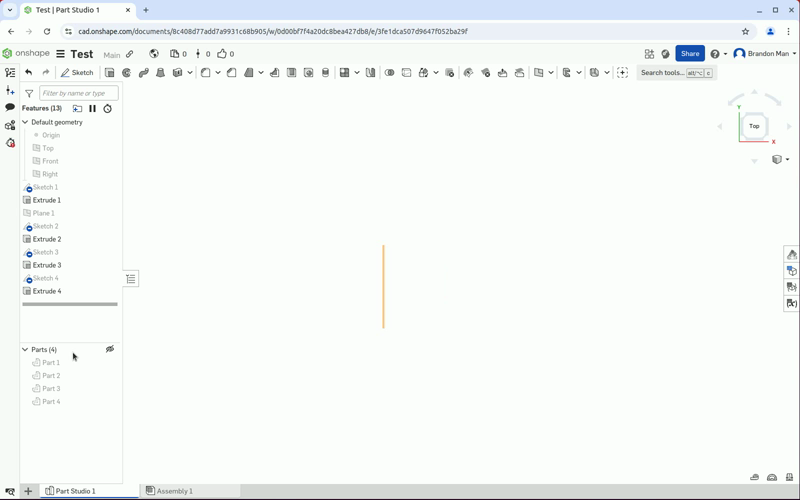
key_down(shift)
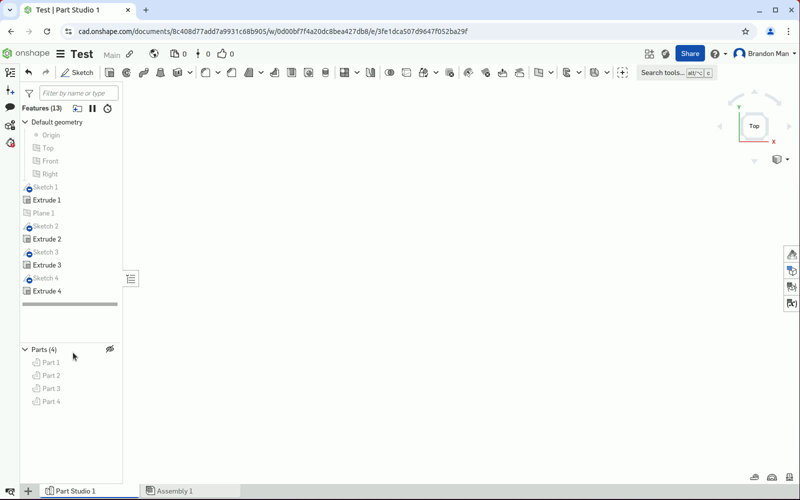
key(up)
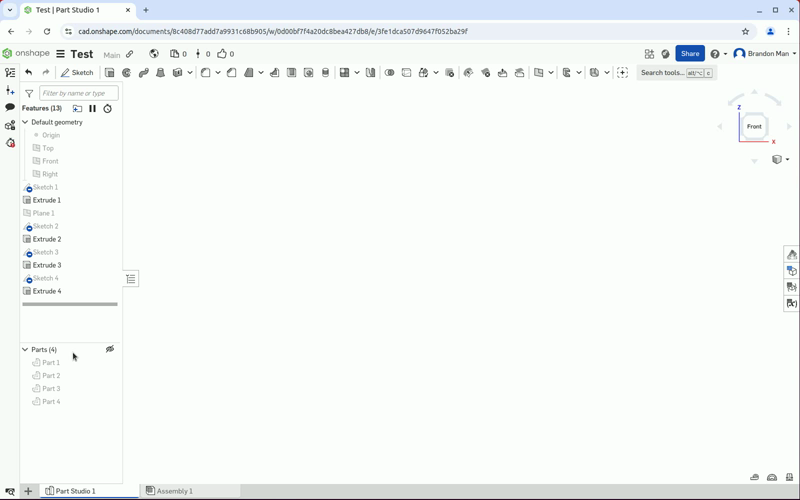
key_up(shift)
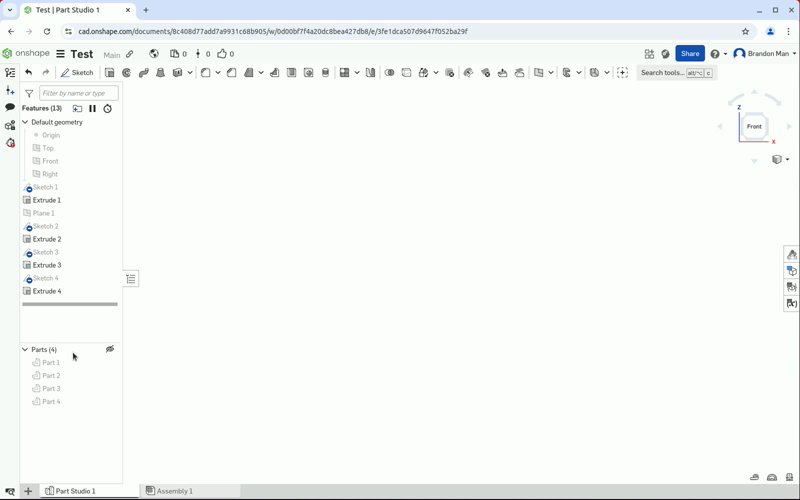
mouse_move(73, 352)
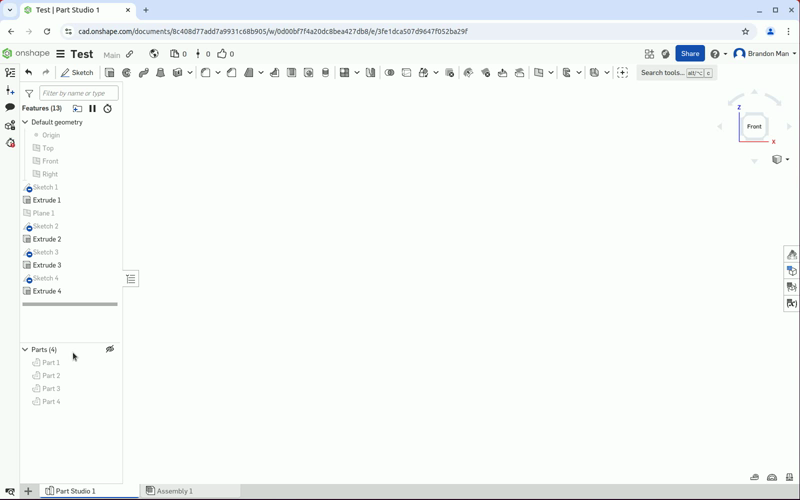
key(shift+y)
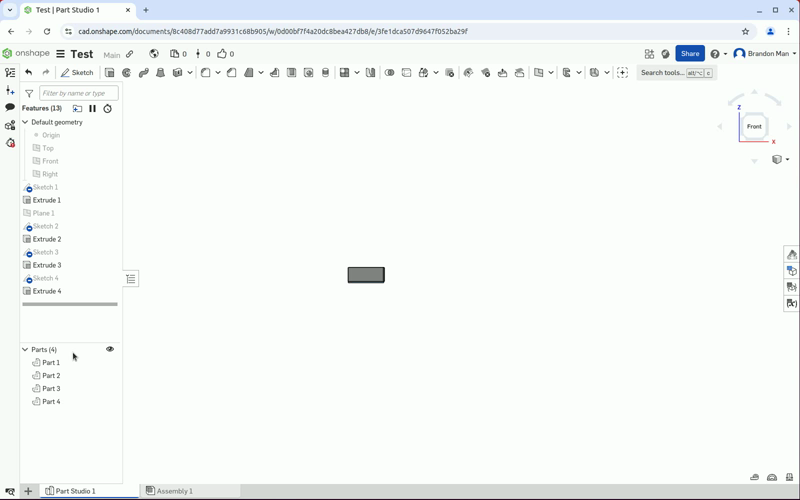
mouse_move(541, 75)
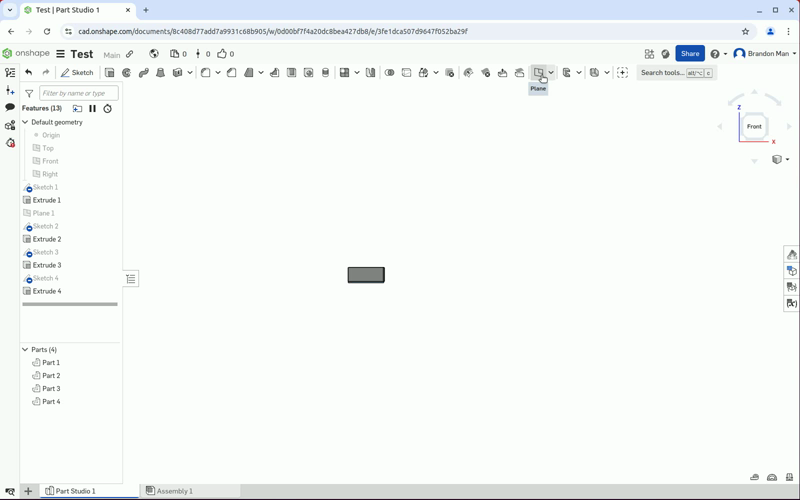
click(541, 75)
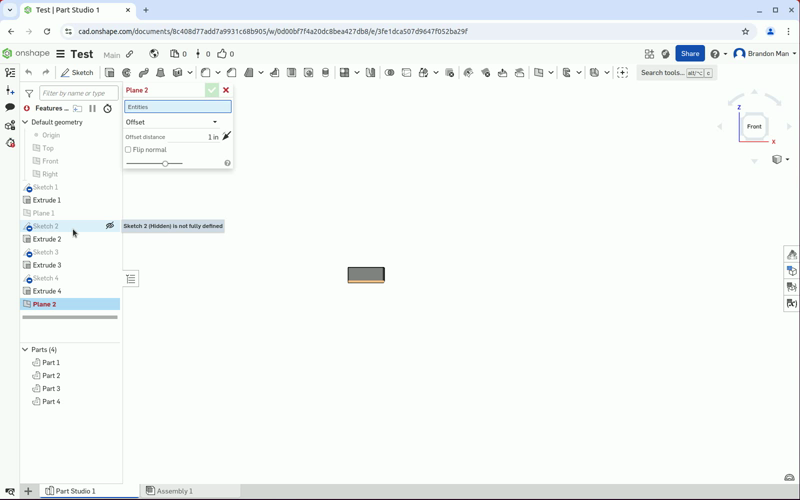
scroll(3)
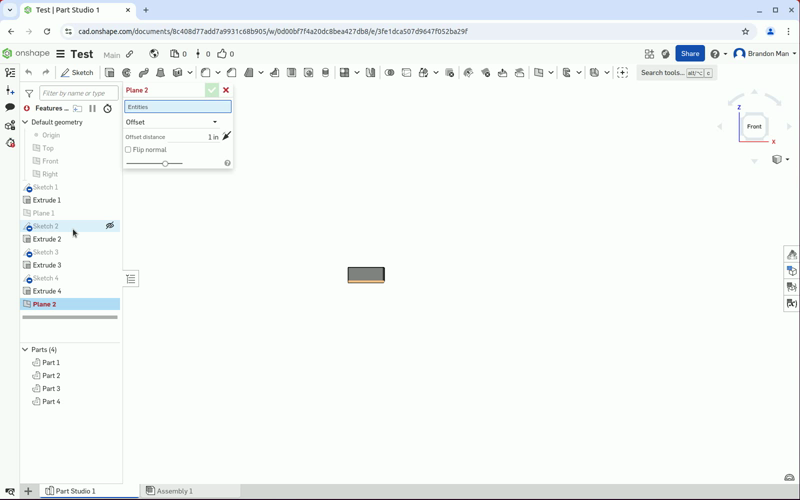
mouse_move(73, 163)
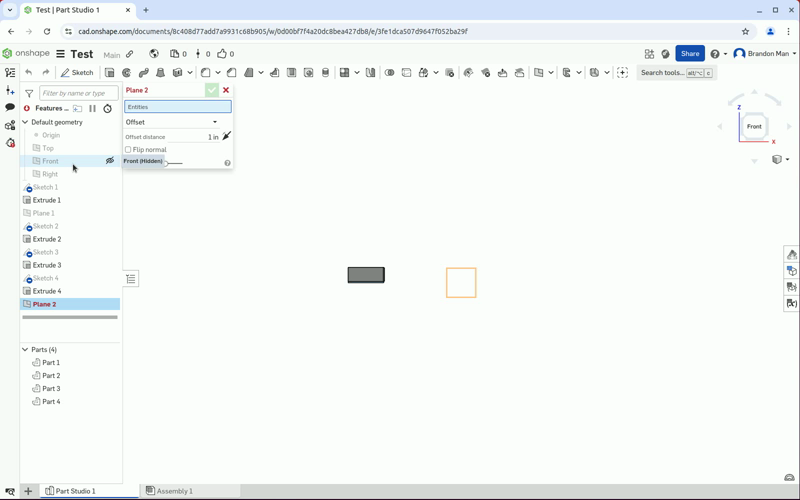
click(73, 163)
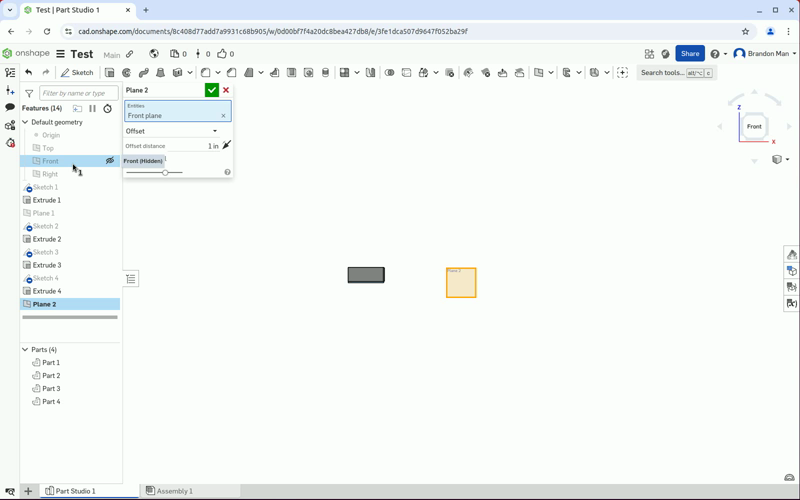
key(tab, 2)
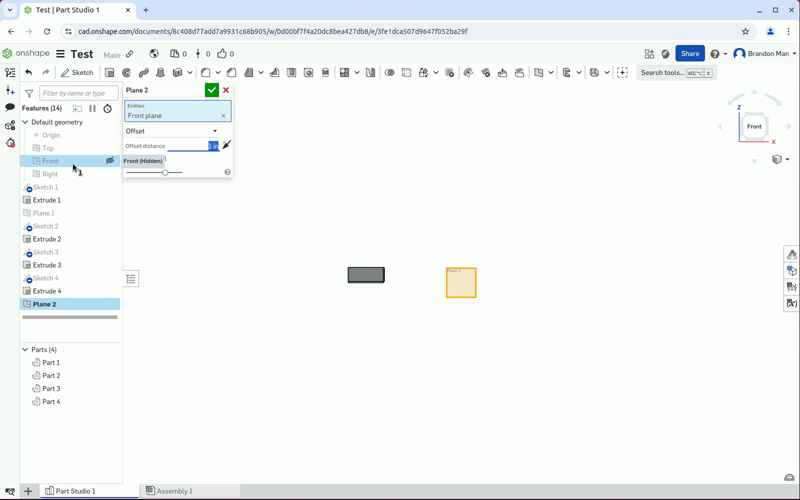
text(9.151)
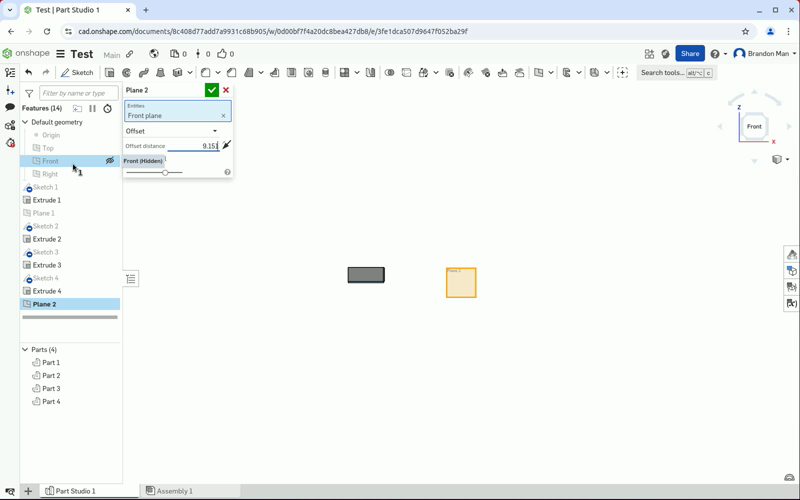
key(enter, 2)
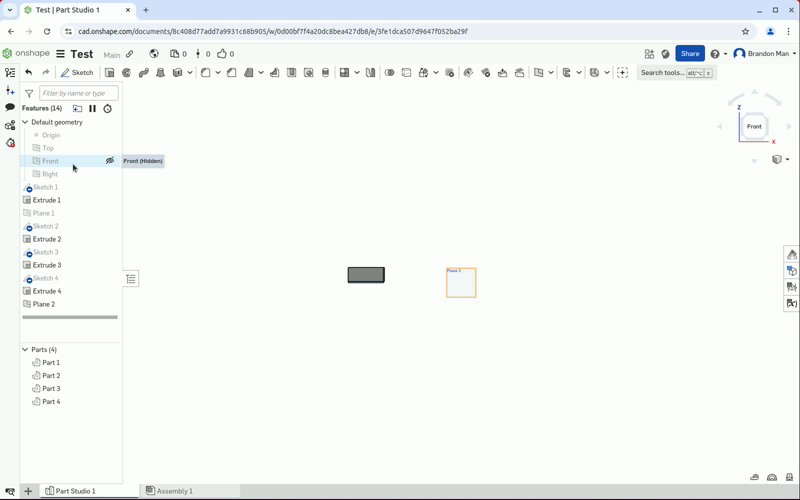
key(shift+s)
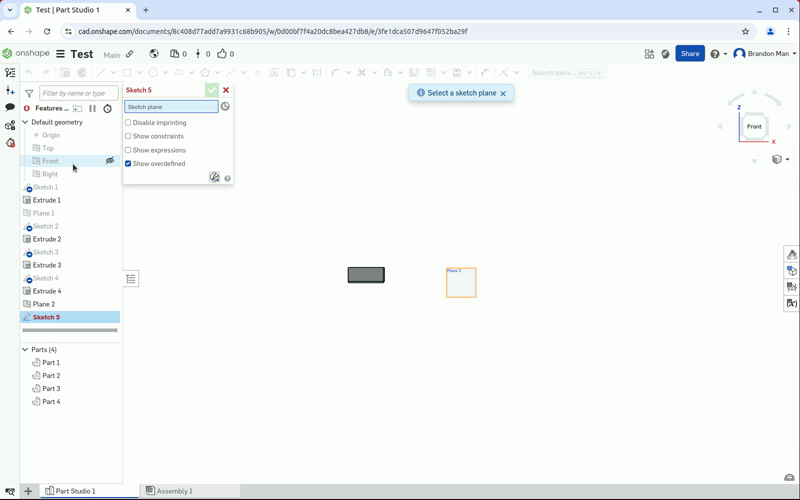
mouse_move(73, 306)
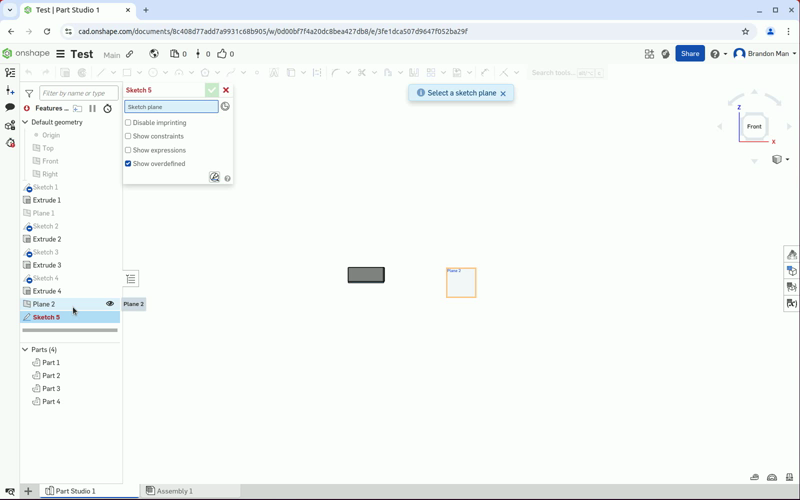
click(73, 306)
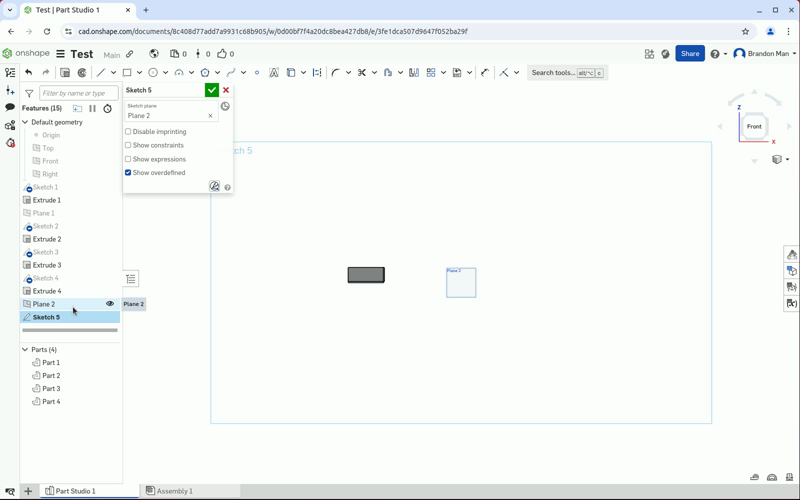
mouse_move(73, 352)
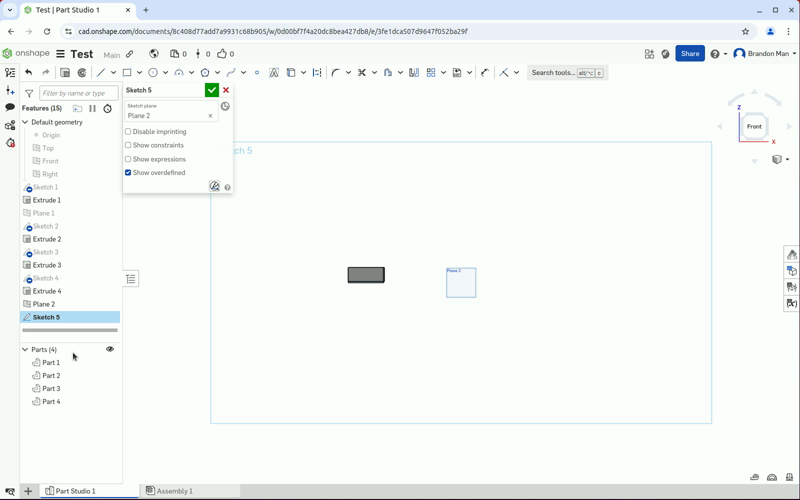
key(y)
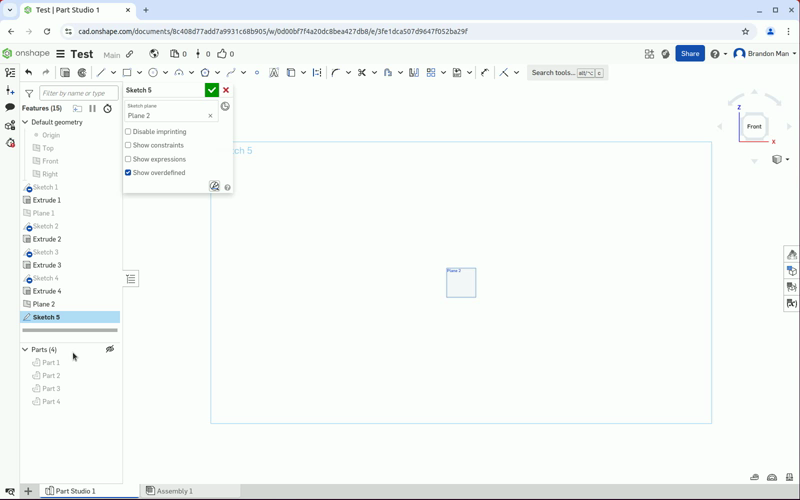
key(a)
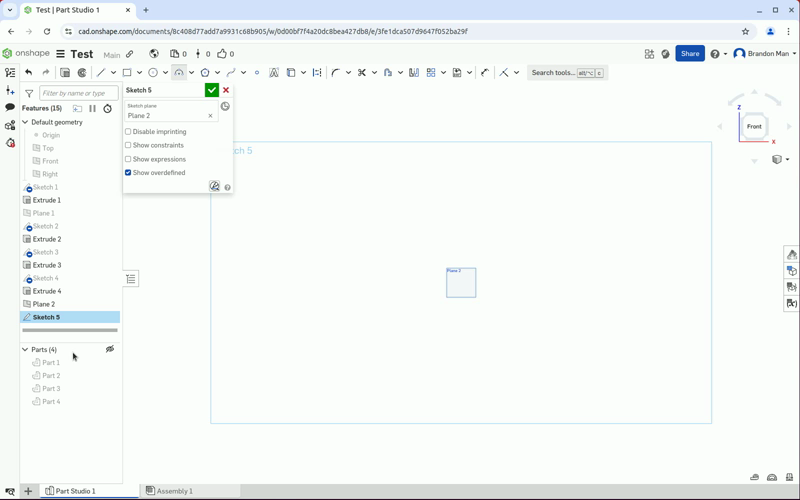
key_down(shift)
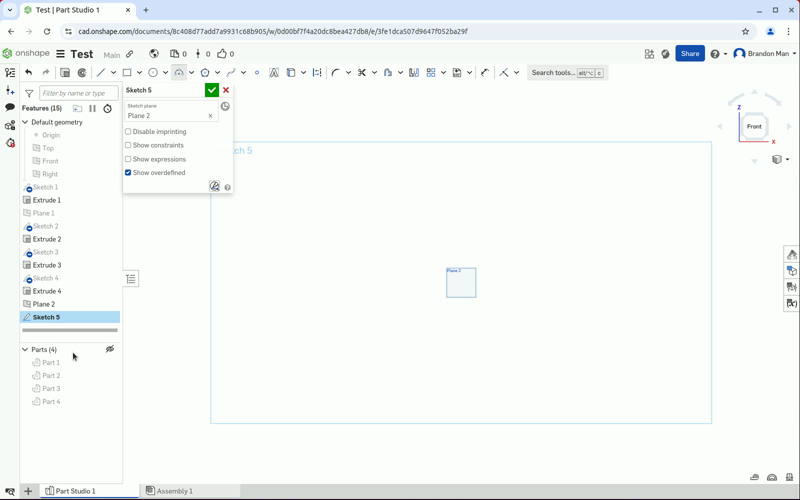
mouse_move(358, 282)
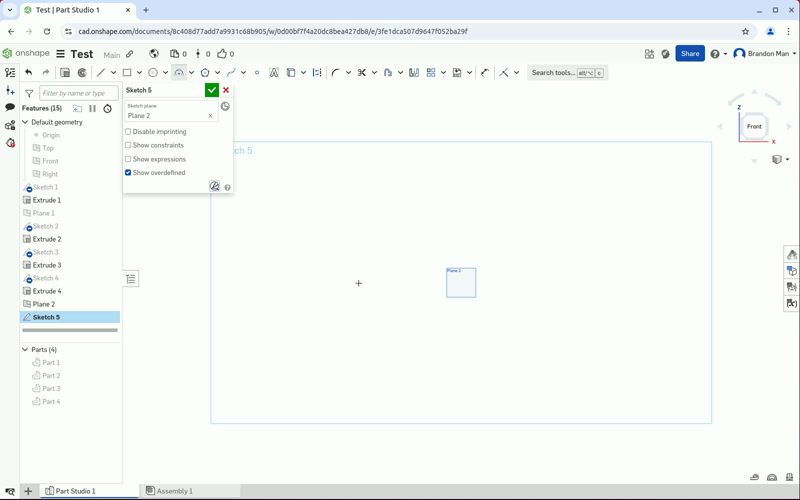
click(358, 282)
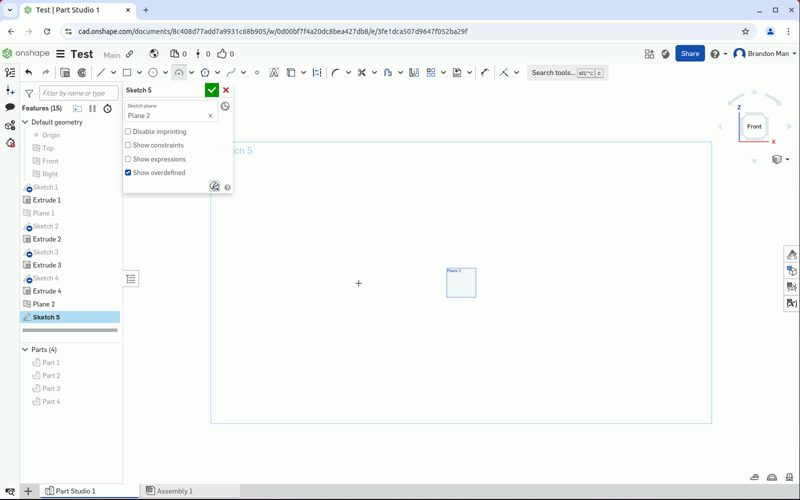
key_up(shift)
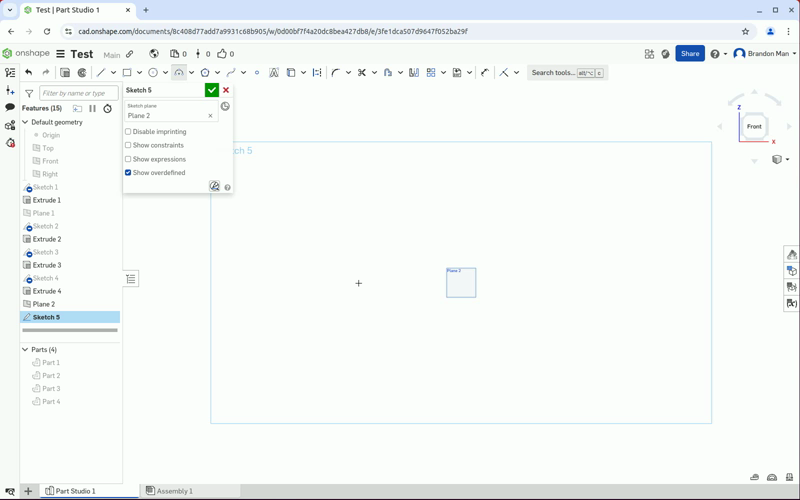
key_down(shift)
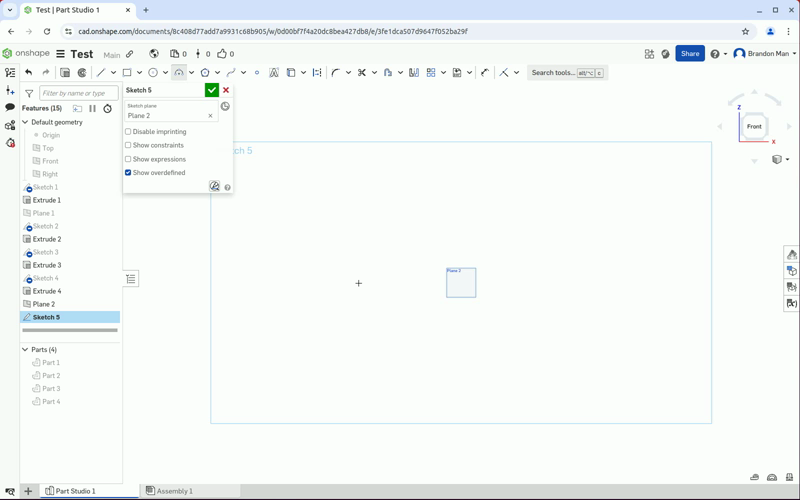
mouse_move(373, 282)
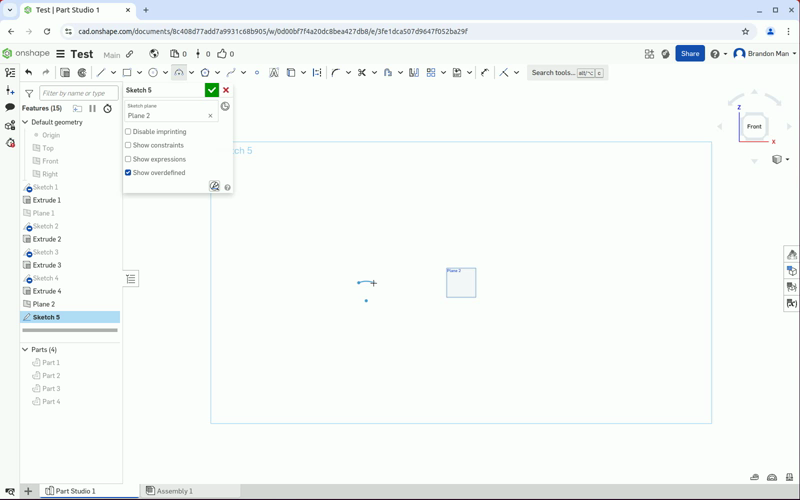
click(373, 282)
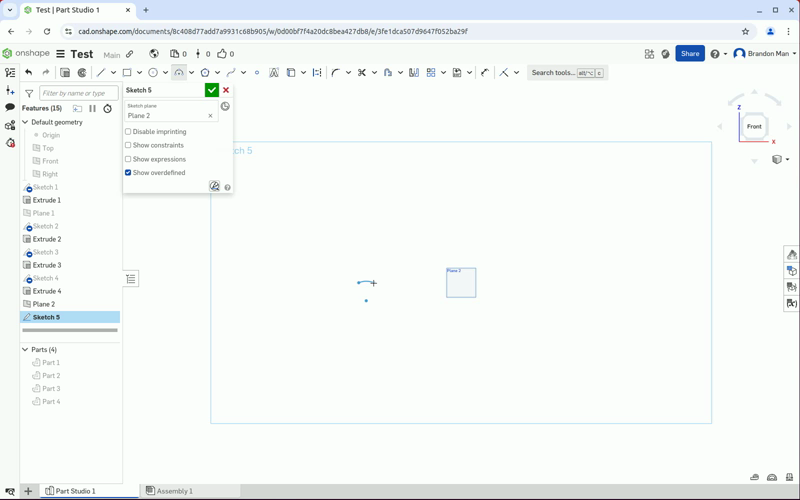
mouse_move(366, 290)
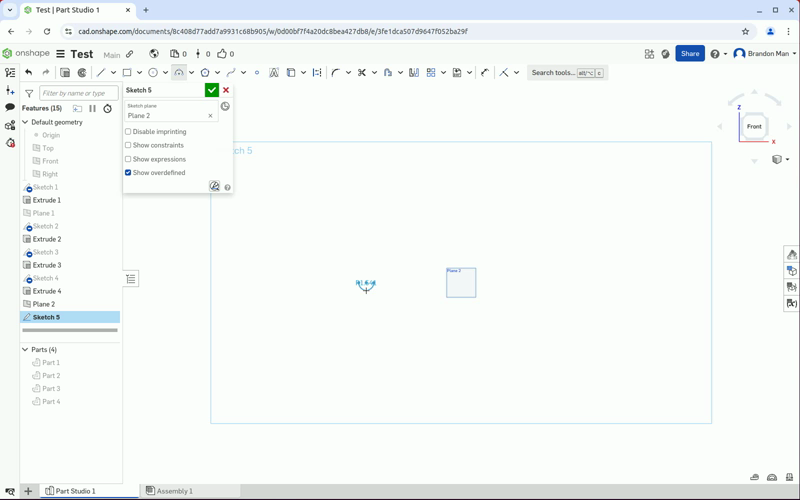
click(366, 290)
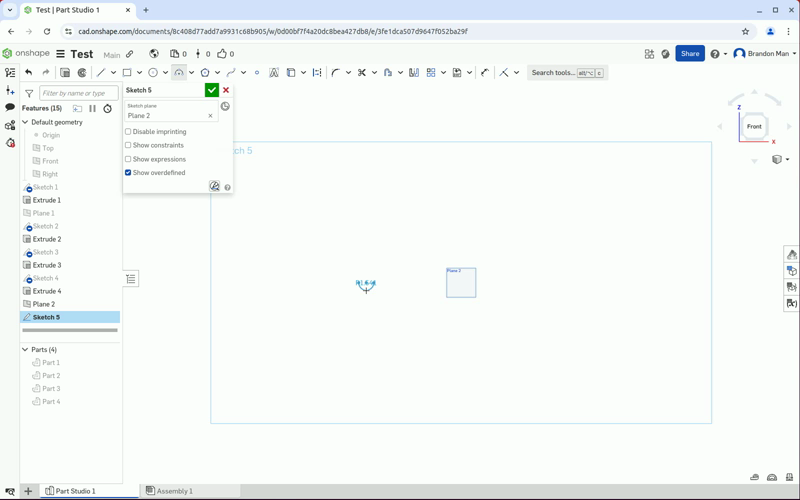
key_up(shift)
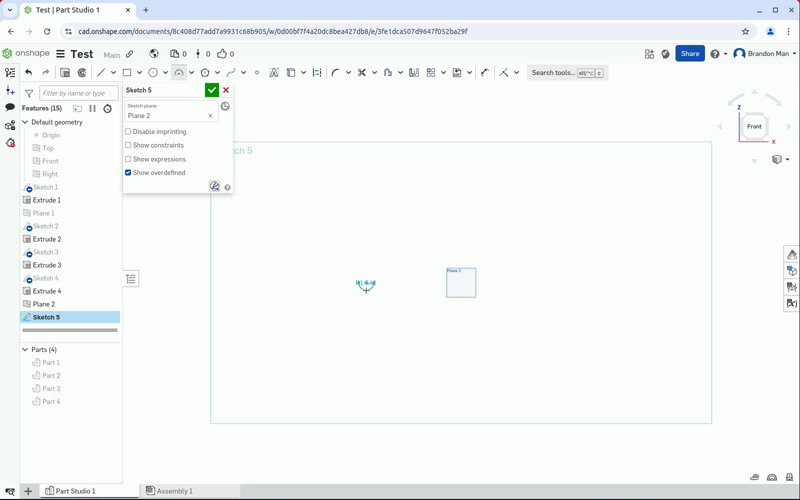
key(esc)
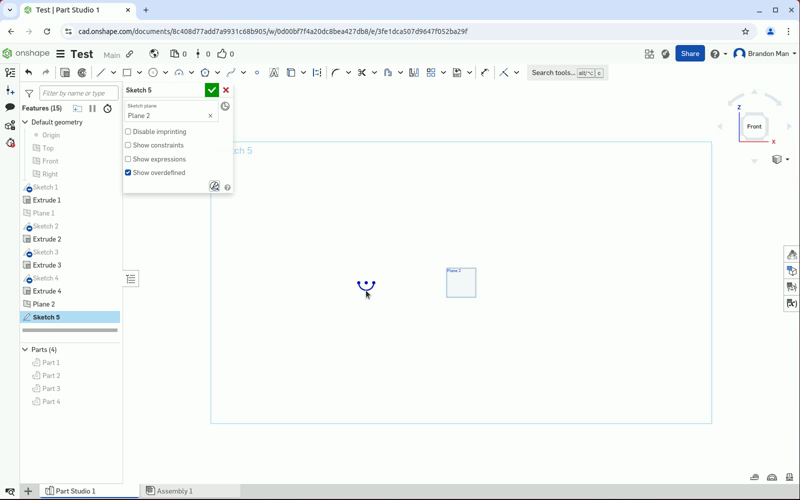
key(l)
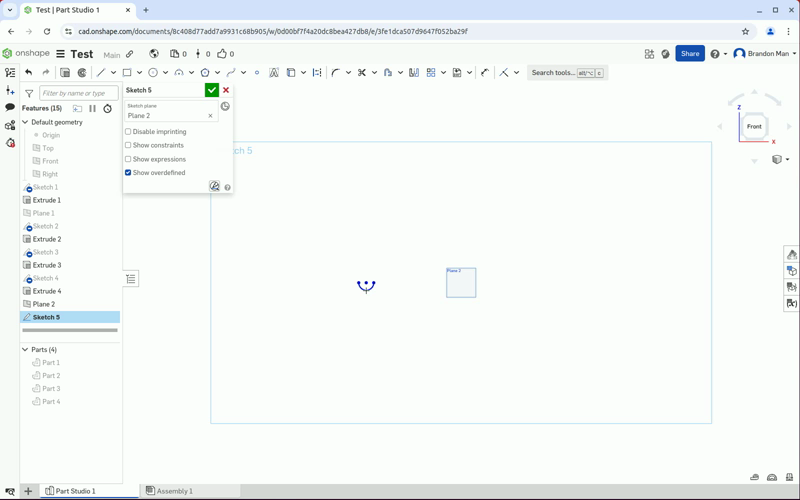
mouse_move(373, 282)
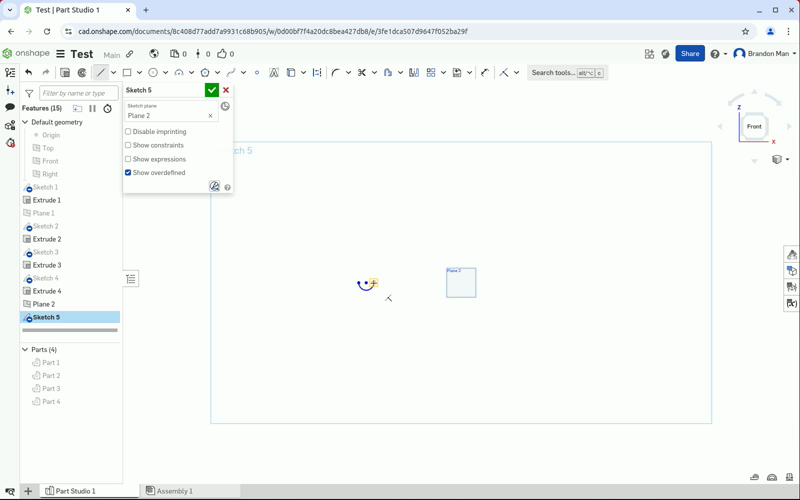
click(373, 282)
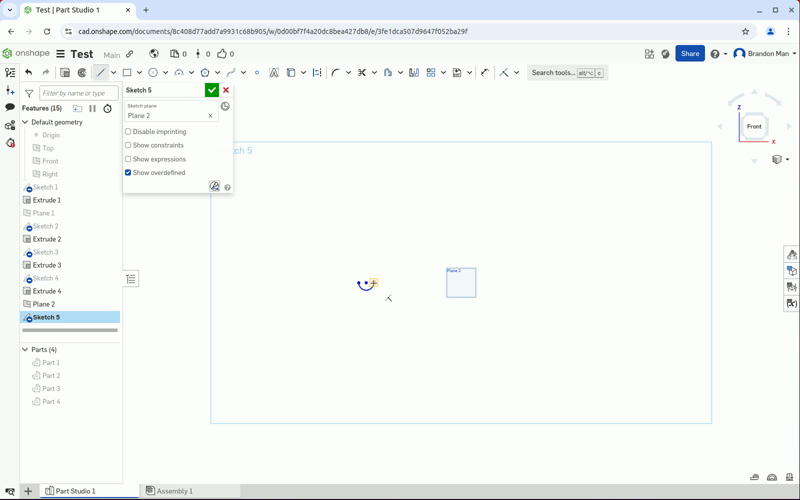
mouse_move(403, 282)
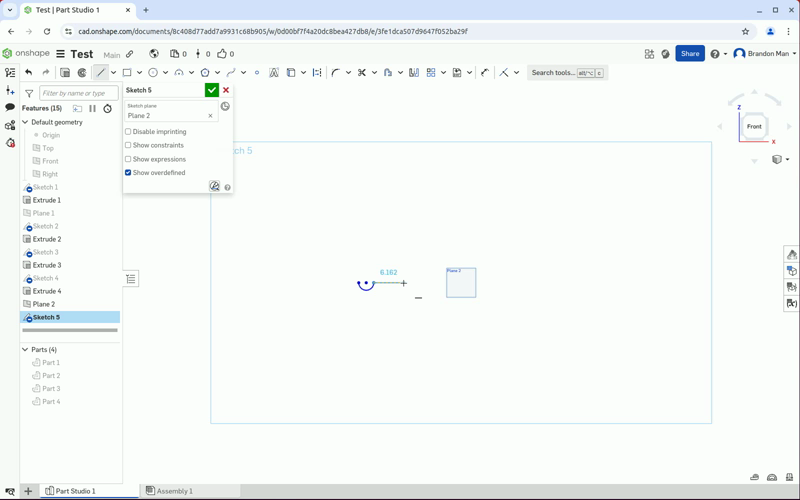
key_down(shift)
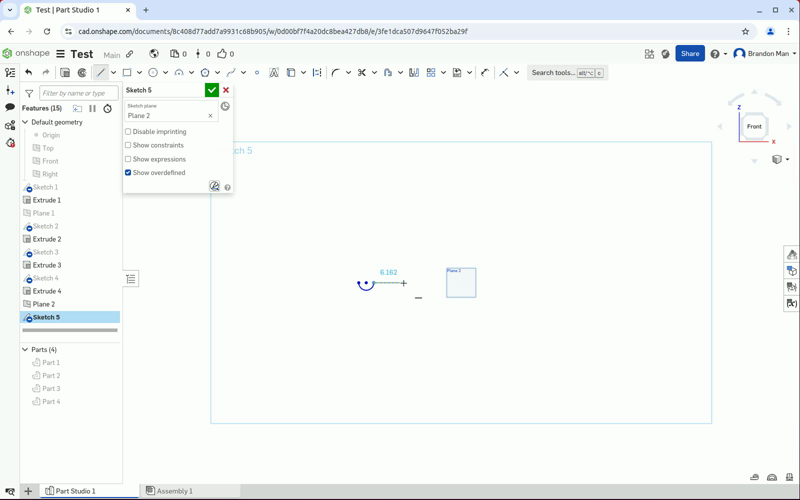
mouse_move(358, 282)
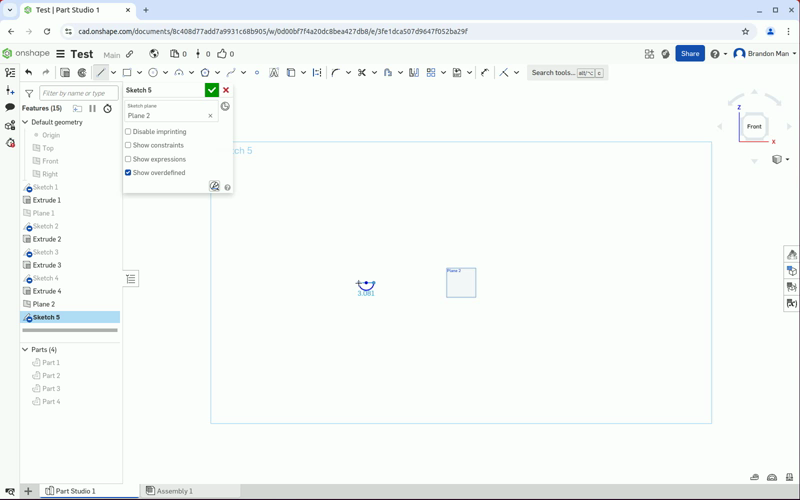
key_up(shift)
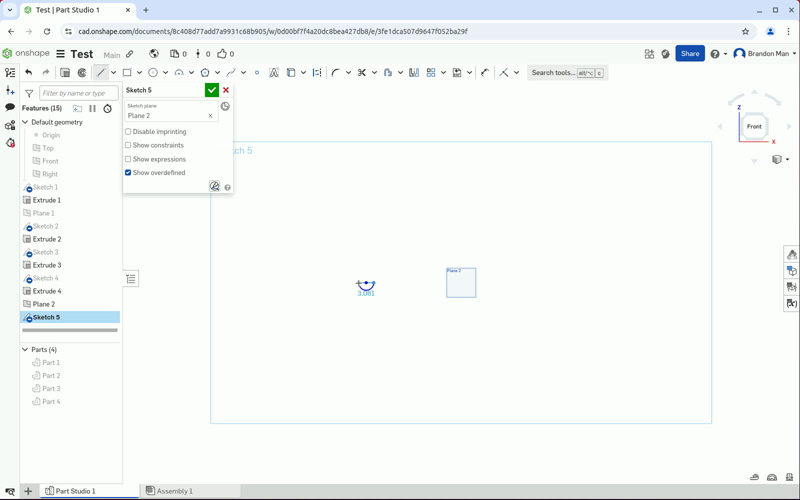
click(358, 282)
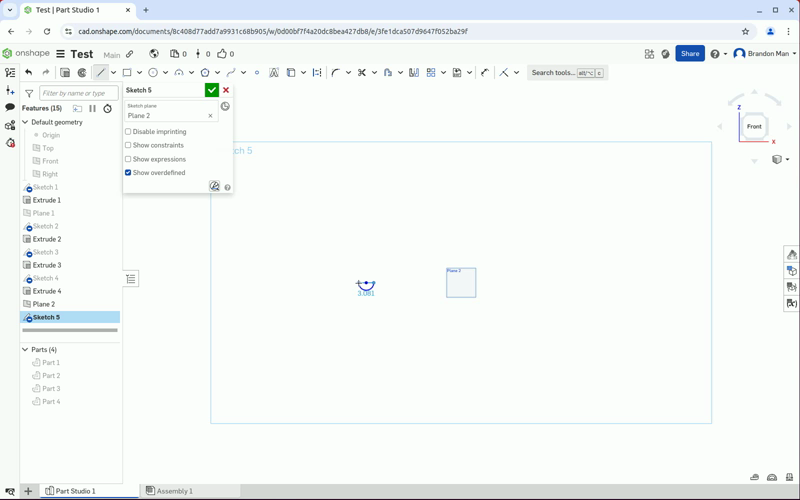
key(esc)
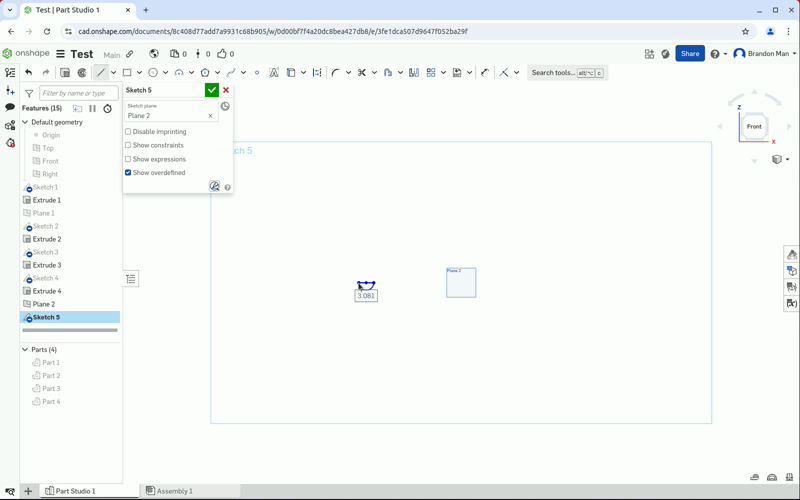
mouse_move(370, 284)
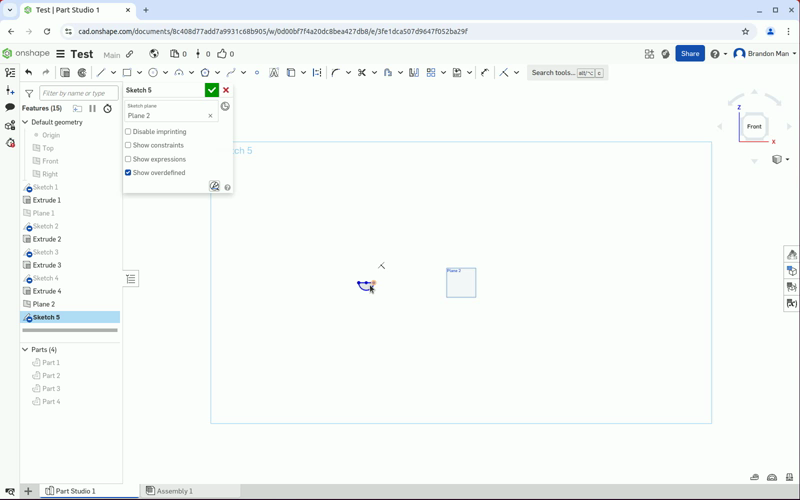
scroll(6)
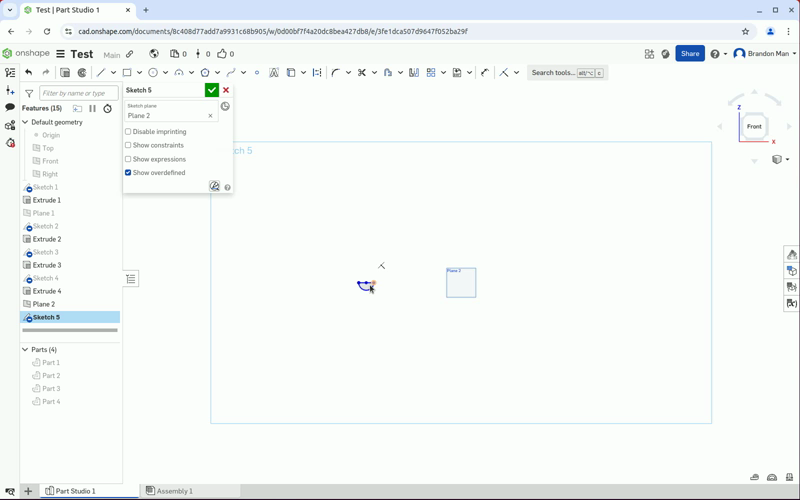
scroll(6)
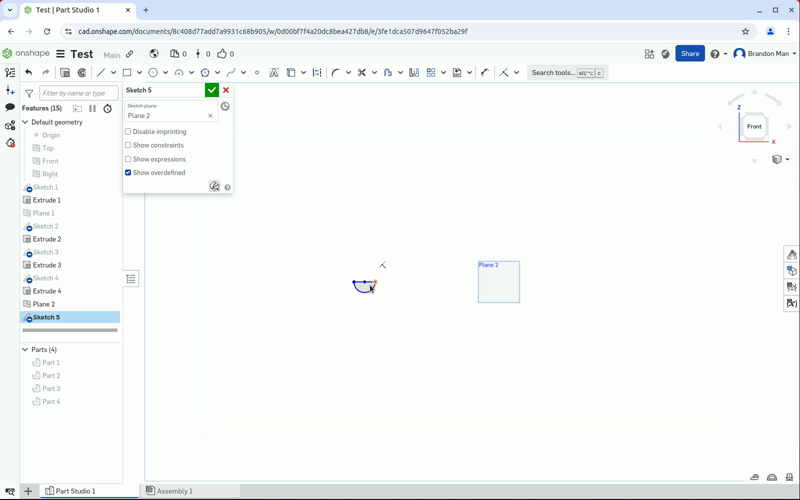
scroll(6)
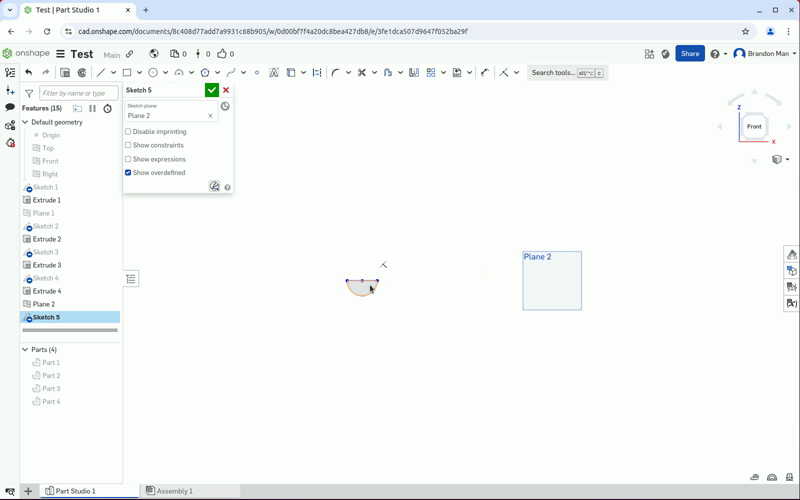
scroll(6)
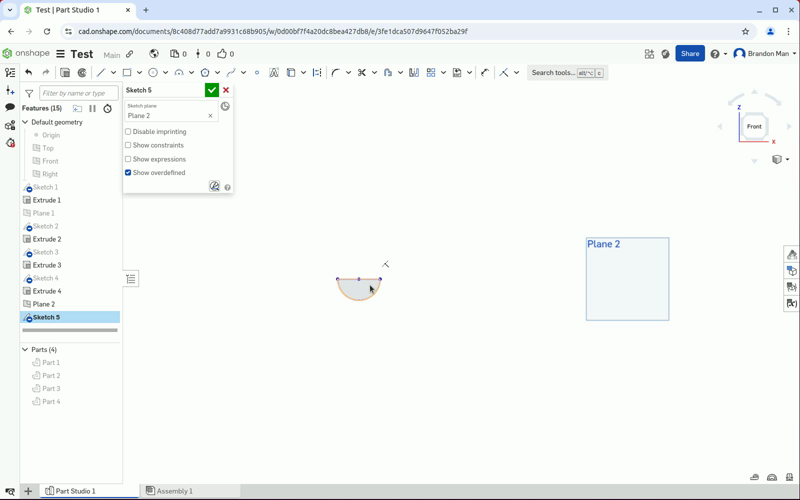
scroll(6)
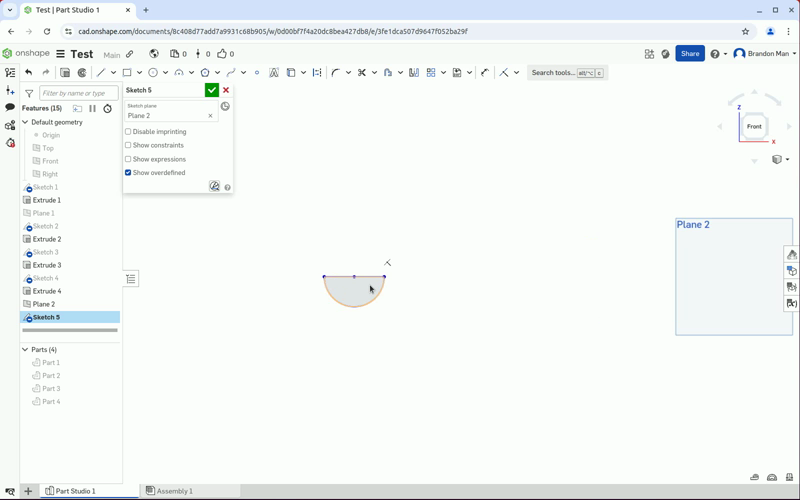
scroll(6)
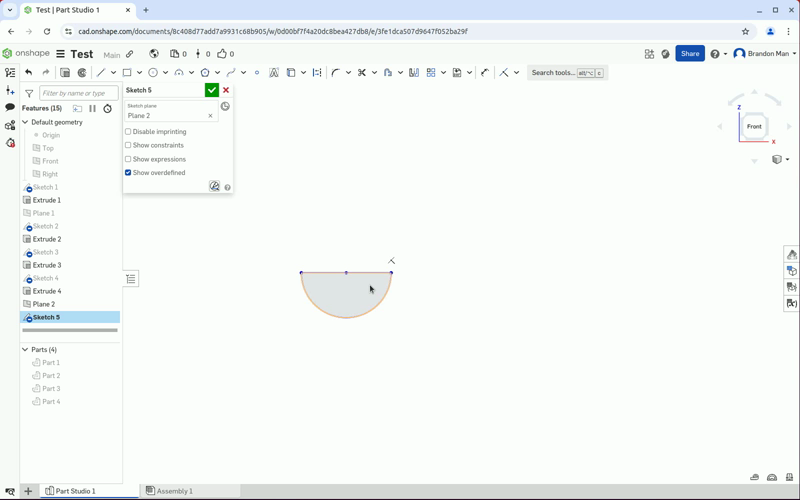
scroll(6)
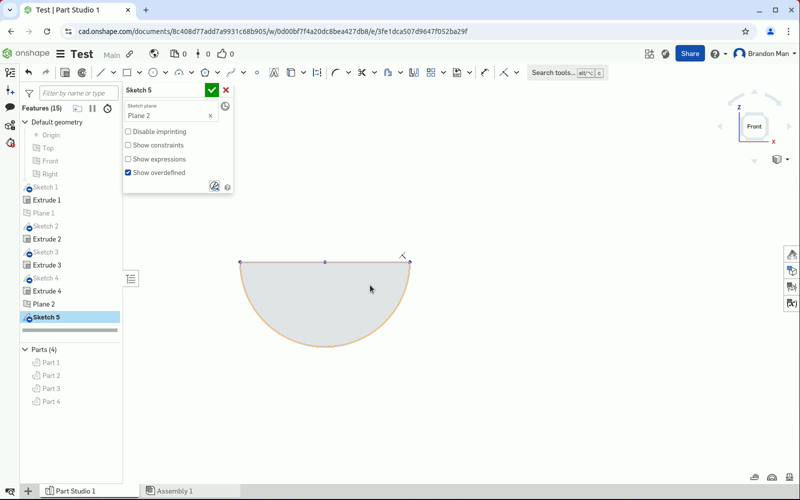
click(370, 284)
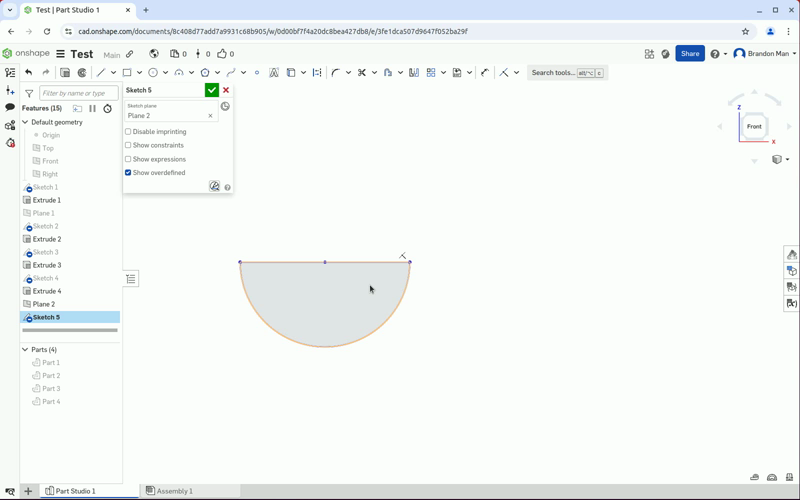
scroll(-6)
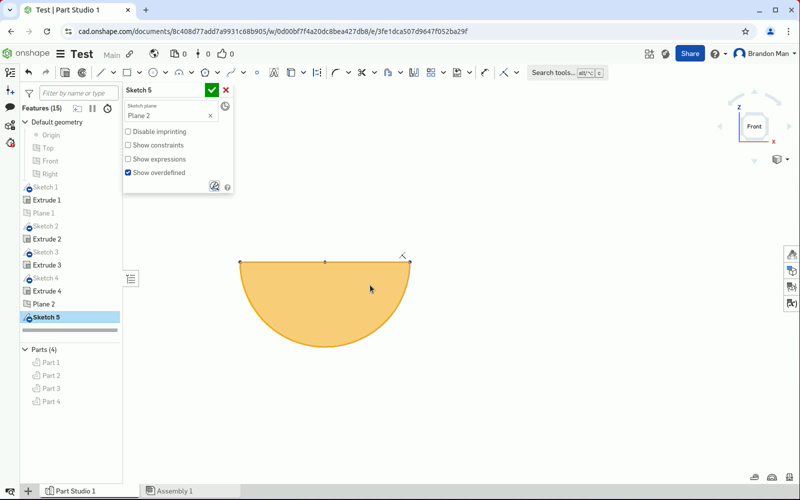
scroll(-6)
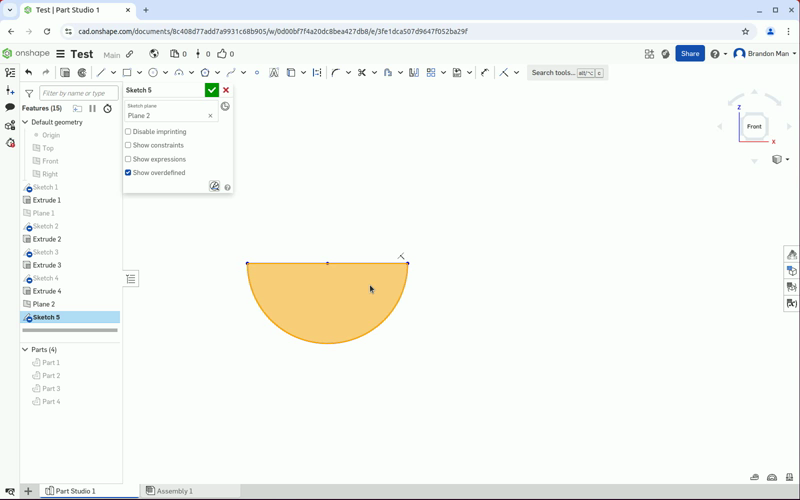
scroll(-6)
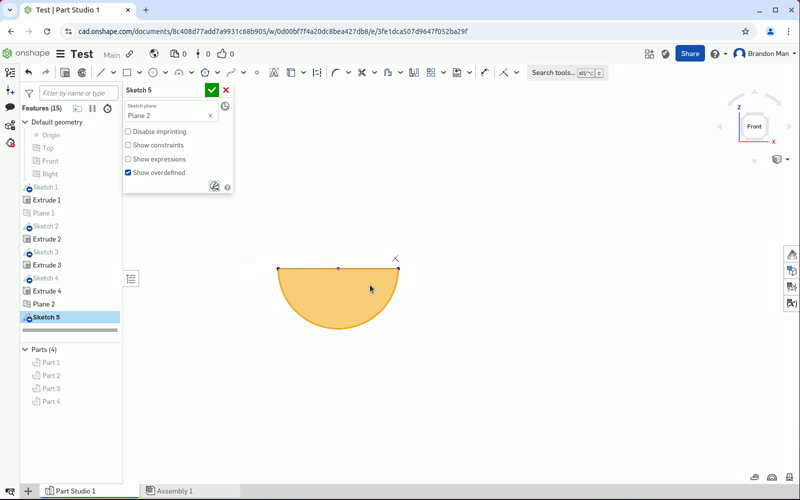
scroll(-6)
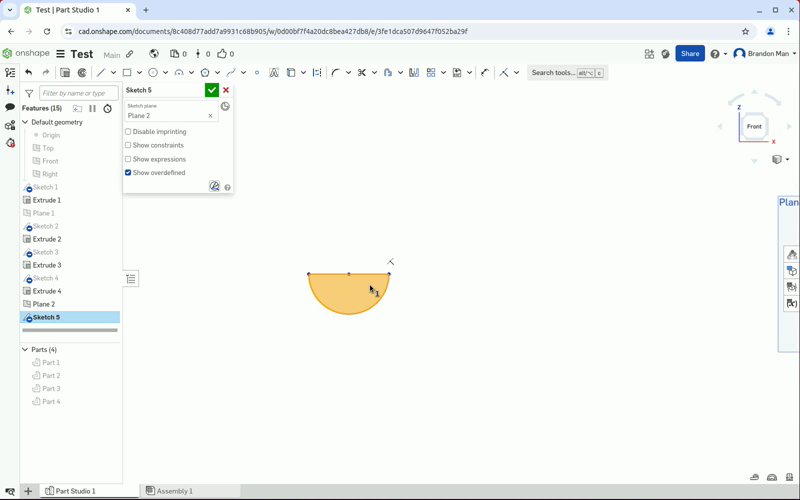
scroll(-6)
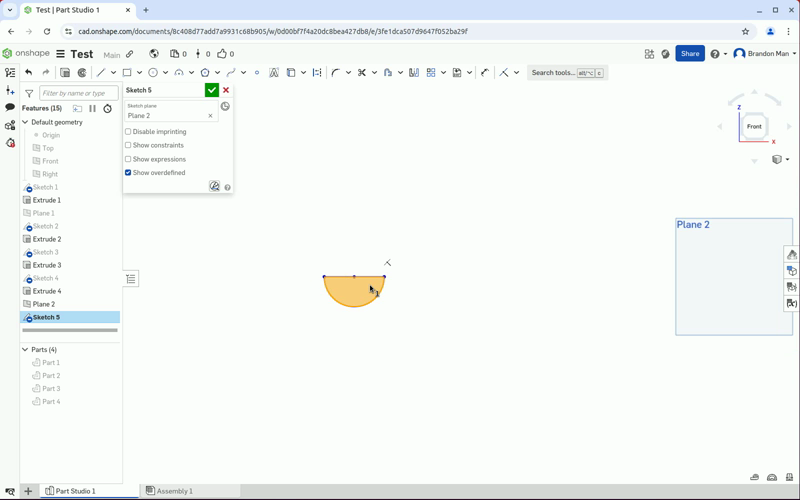
scroll(-6)
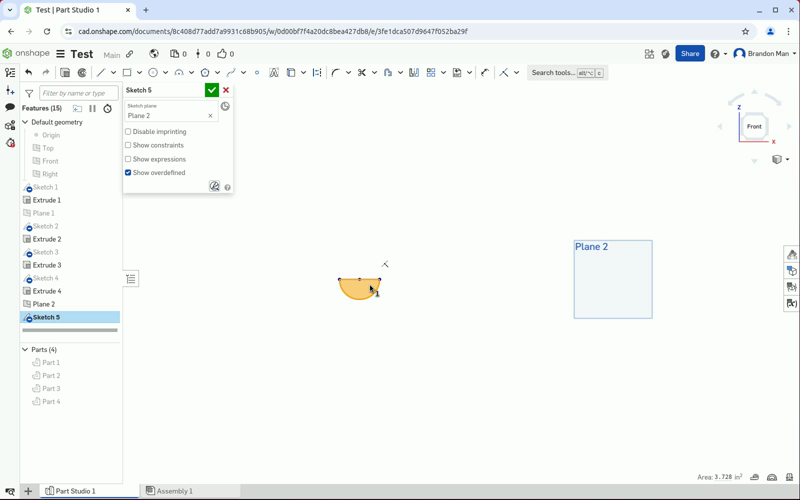
scroll(-6)
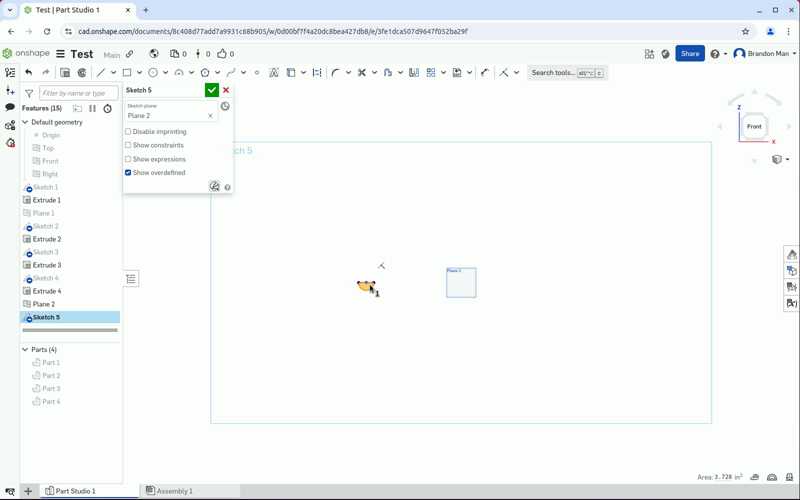
mouse_move(73, 352)
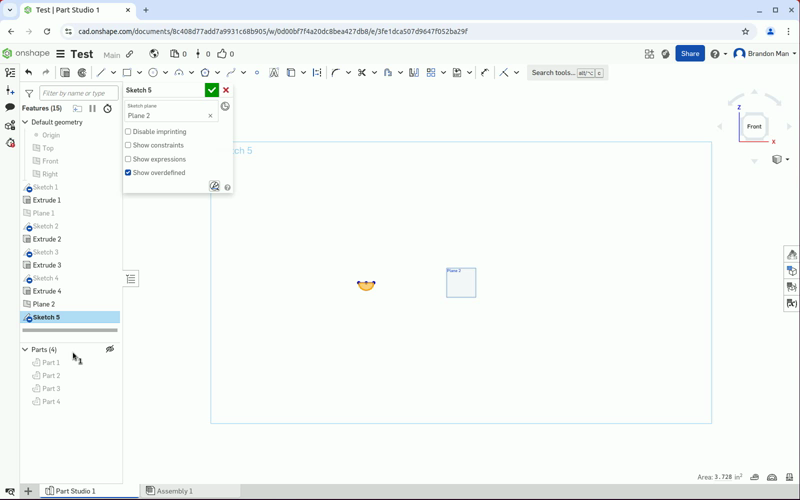
key(shift+y)
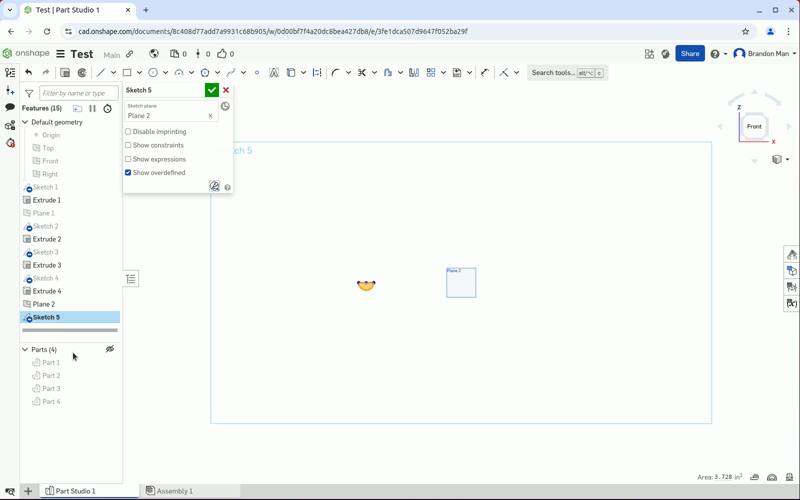
key(shift+e)
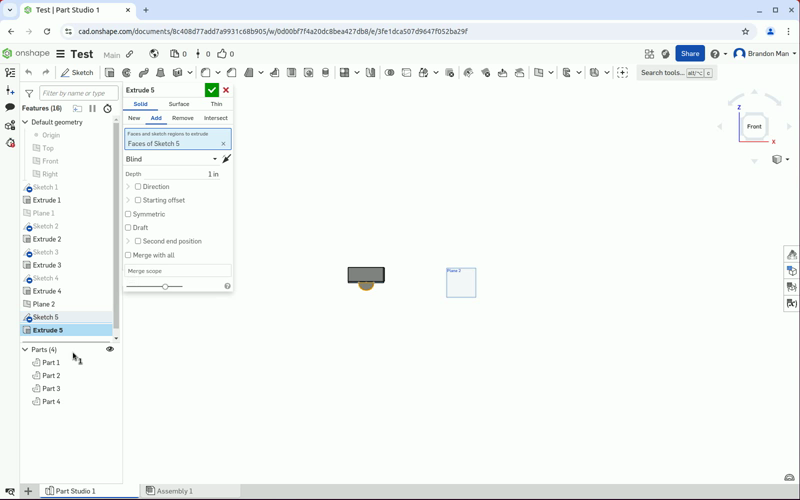
mouse_move(143, 106)
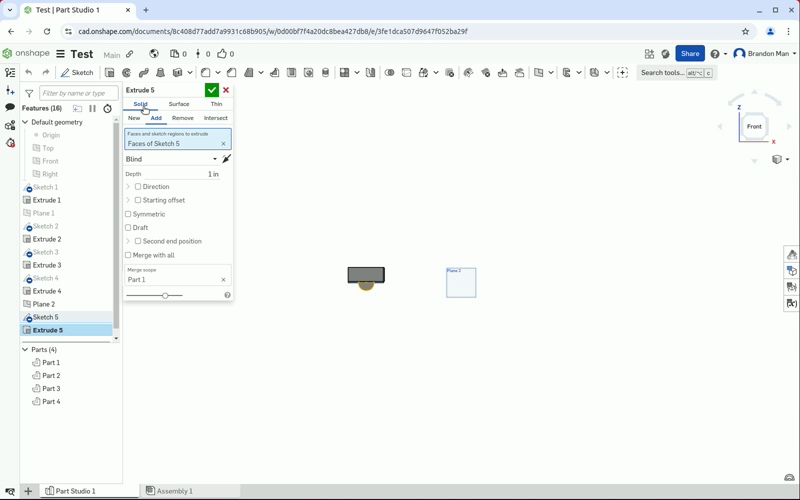
click(143, 106)
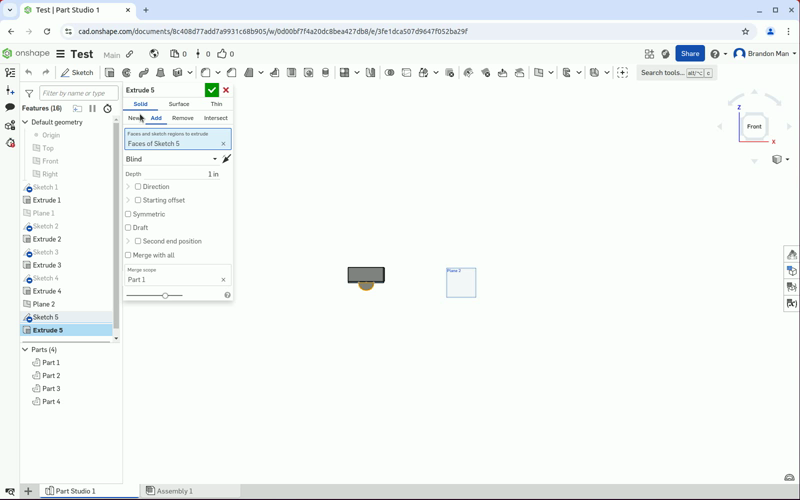
mouse_move(137, 120)
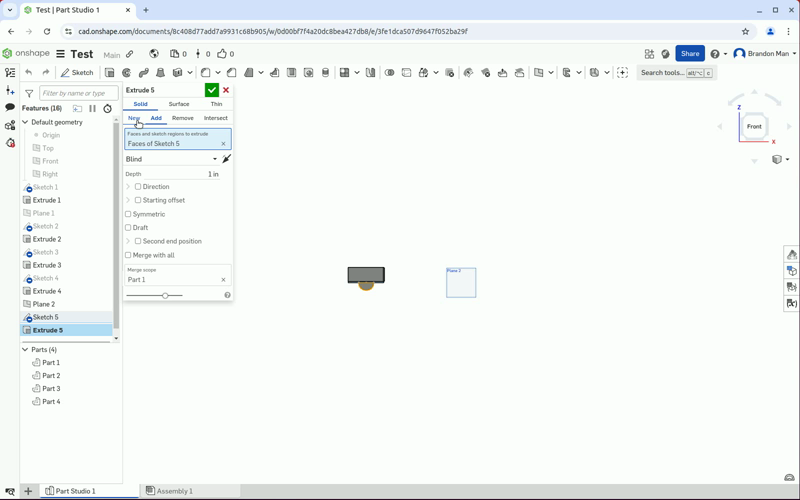
click(137, 120)
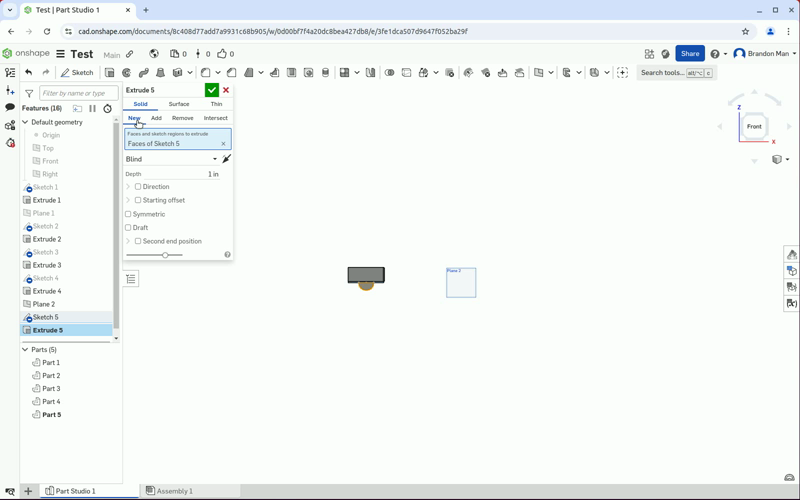
key(tab, 4)
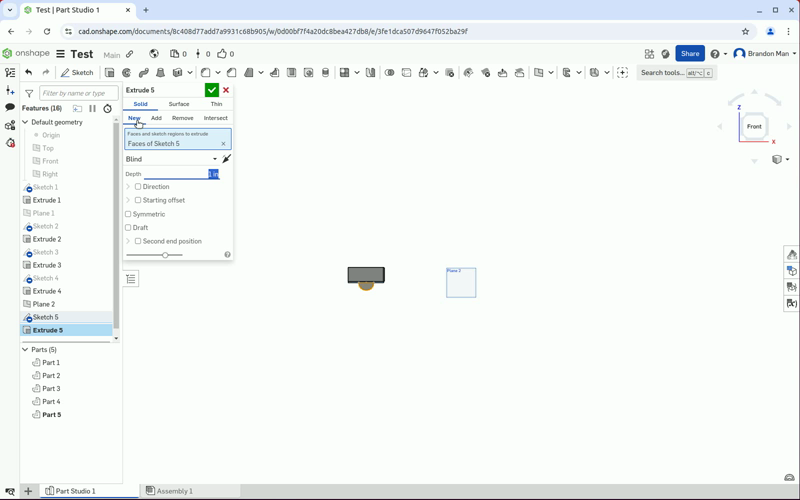
text(0.481)
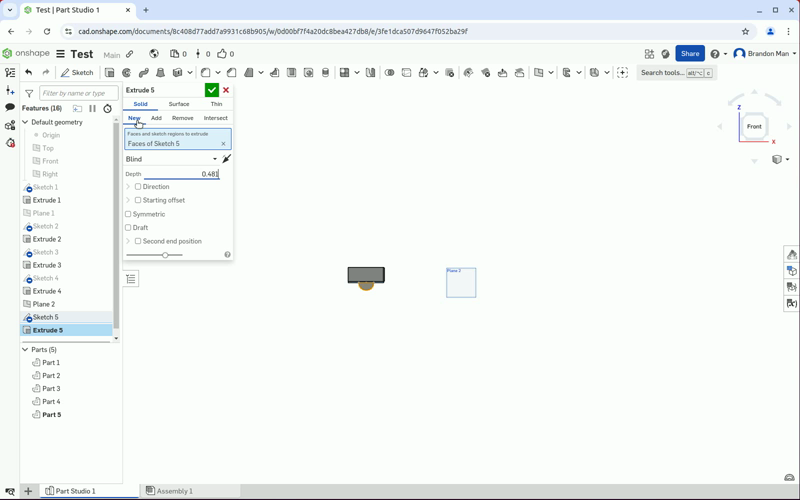
key(enter)
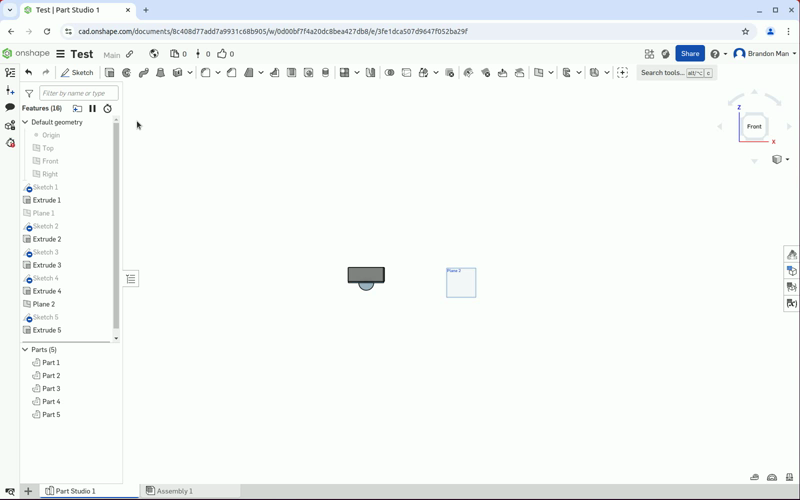
key(shift+h)
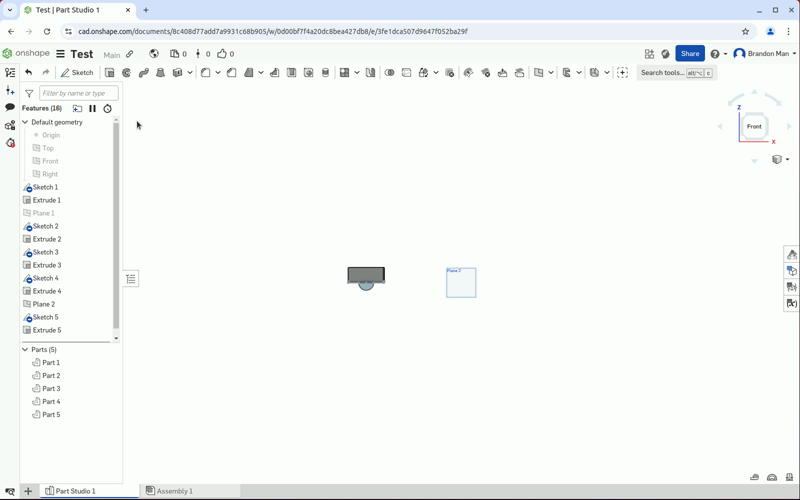
key(shift+h)
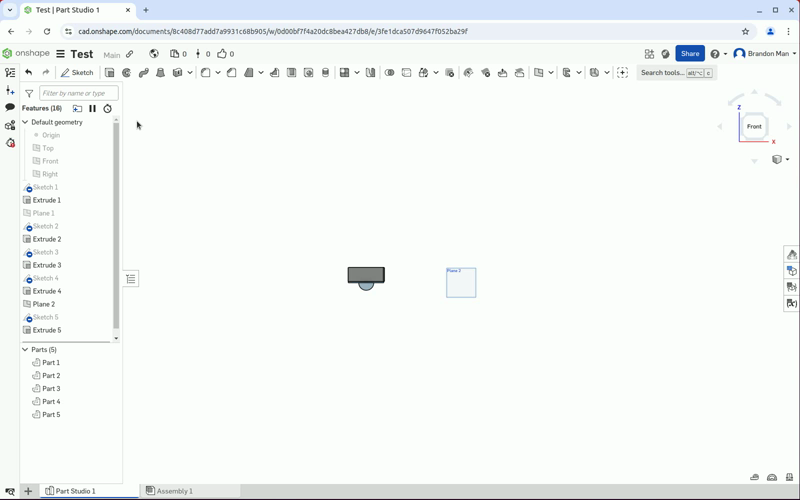
mouse_move(69, 189)
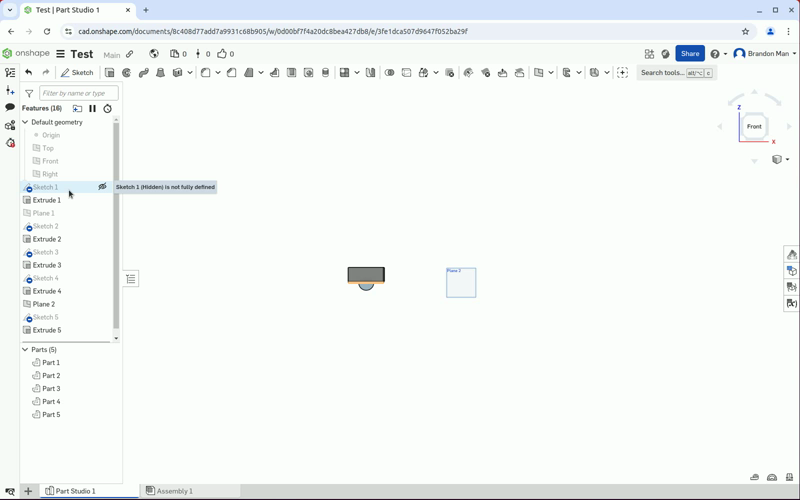
click(69, 189)
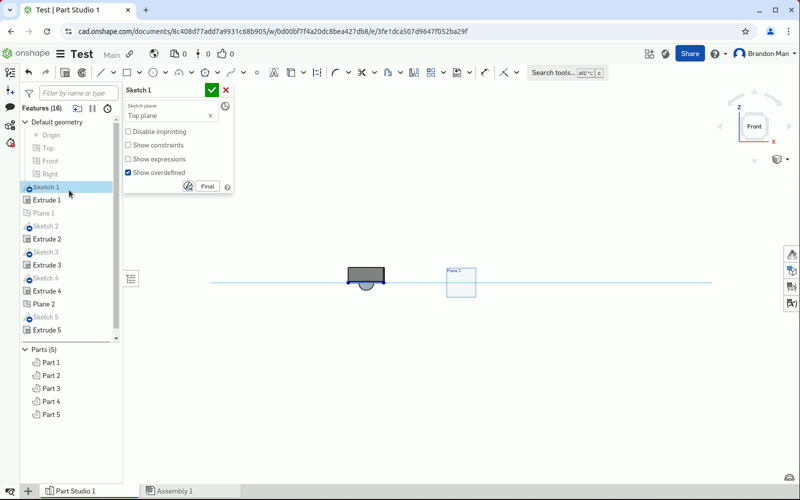
mouse_move(229, 92)
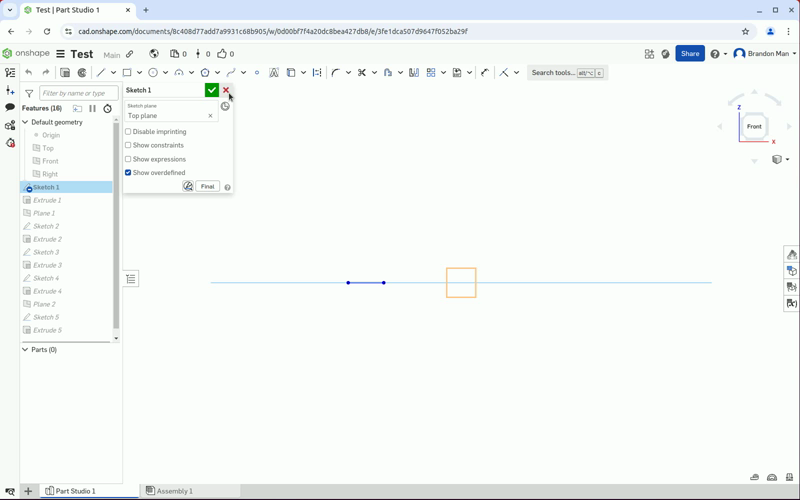
click(229, 92)
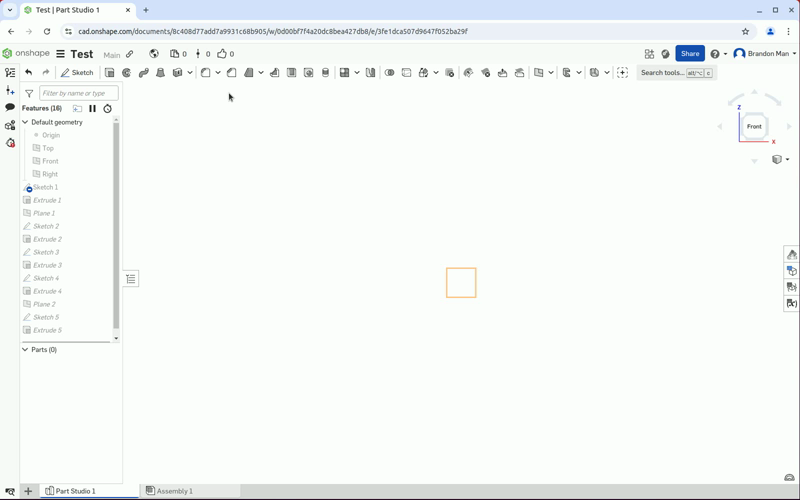
key(shift+s)
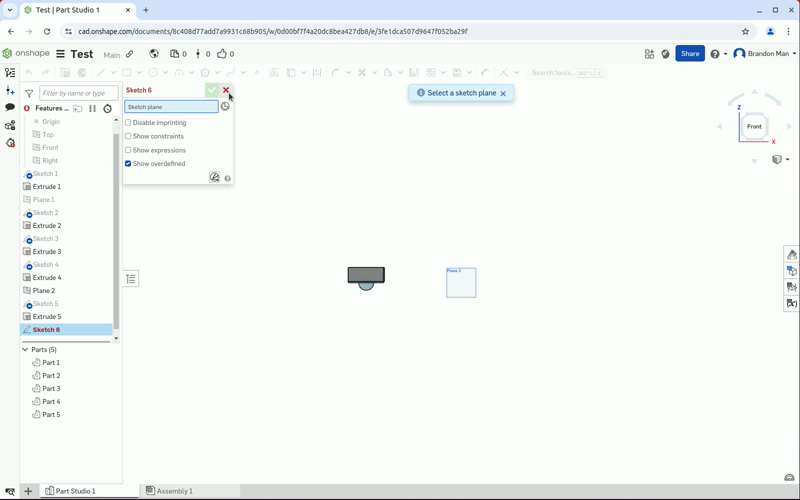
mouse_move(69, 293)
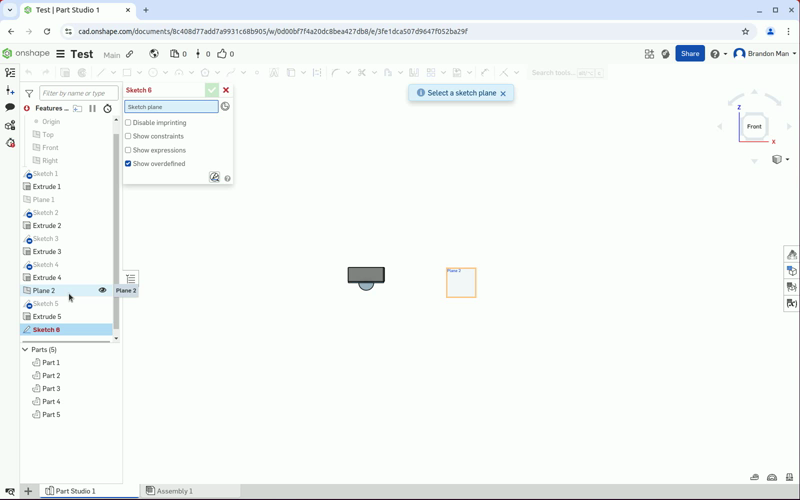
click(69, 293)
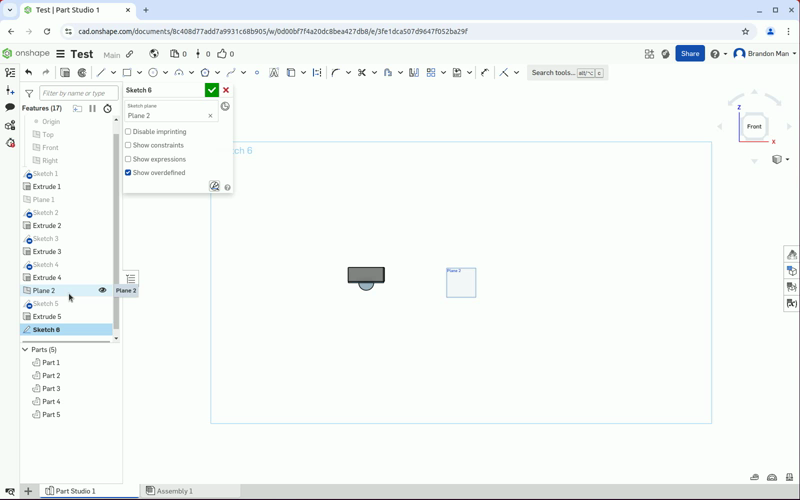
mouse_move(73, 352)
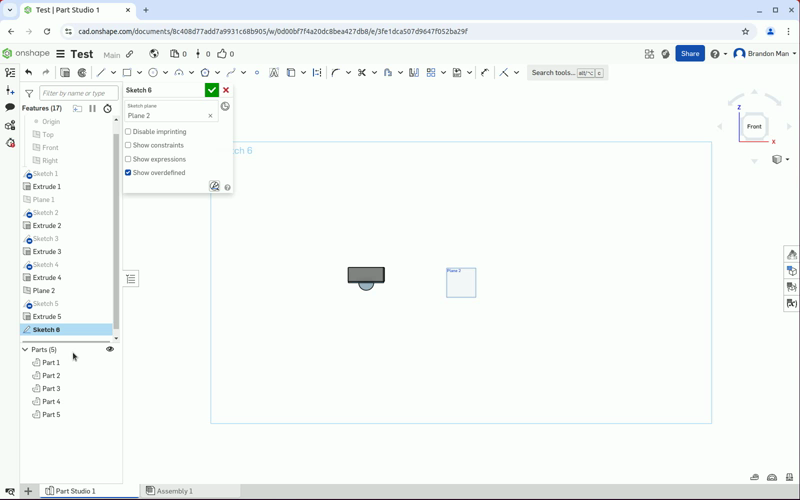
key(y)
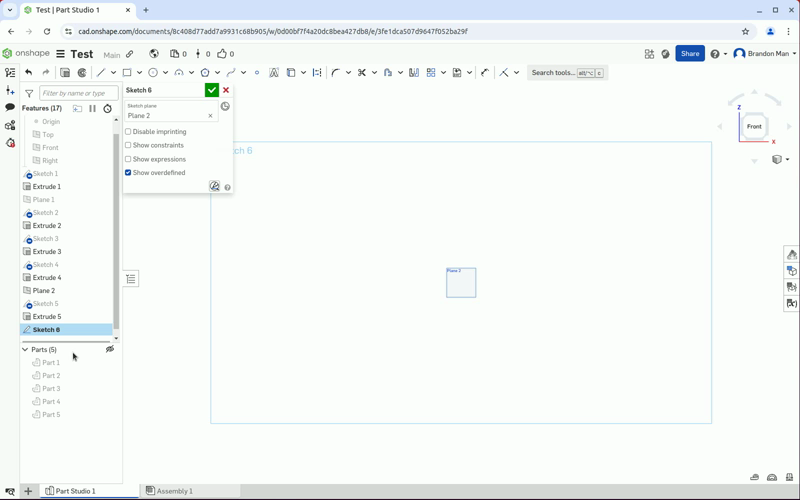
key(a)
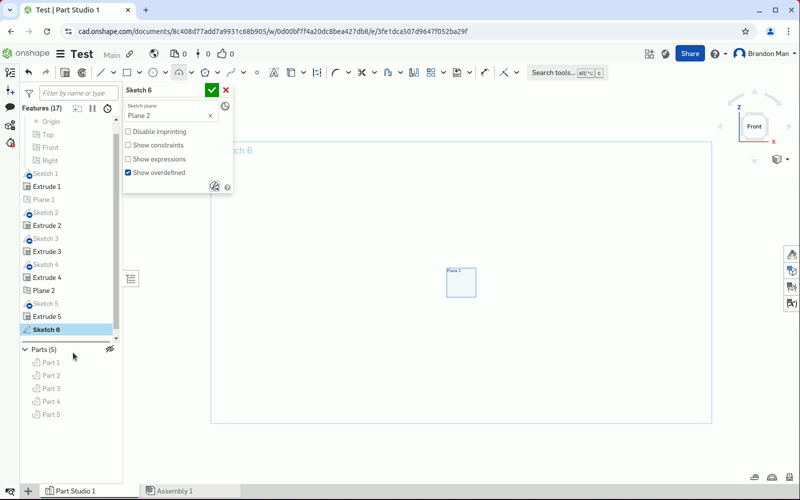
key_down(shift)
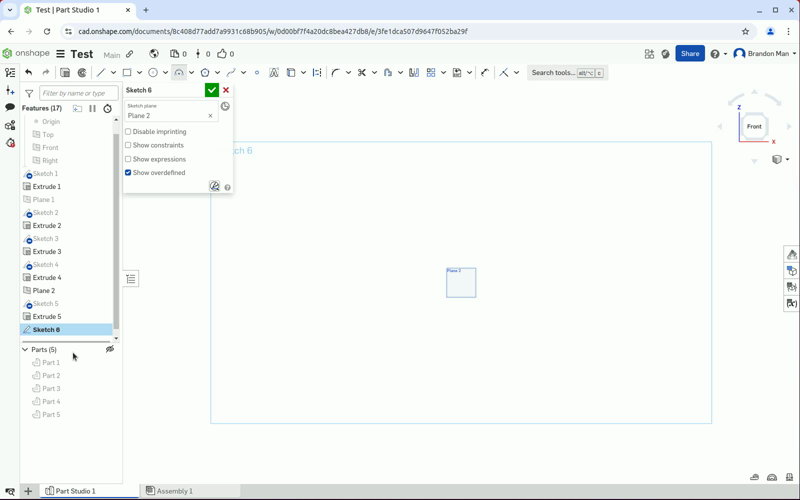
mouse_move(358, 282)
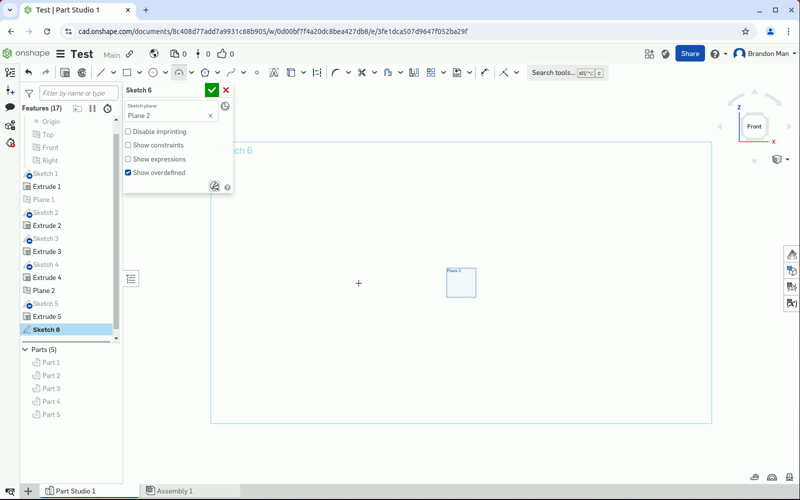
click(358, 282)
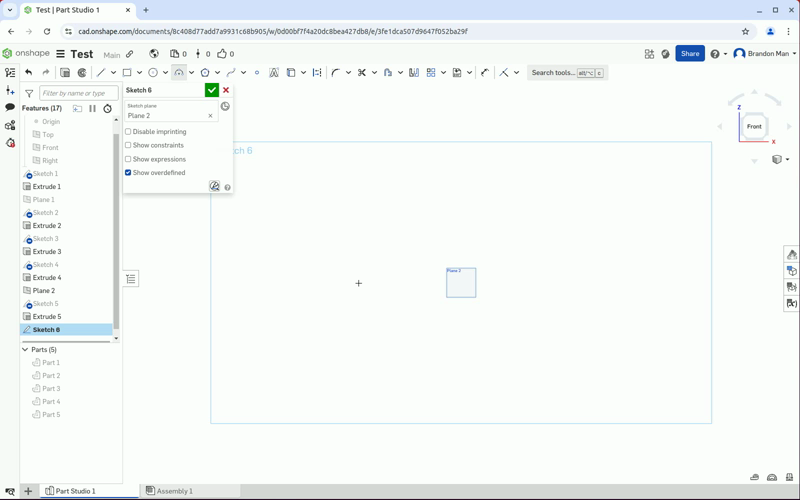
key_up(shift)
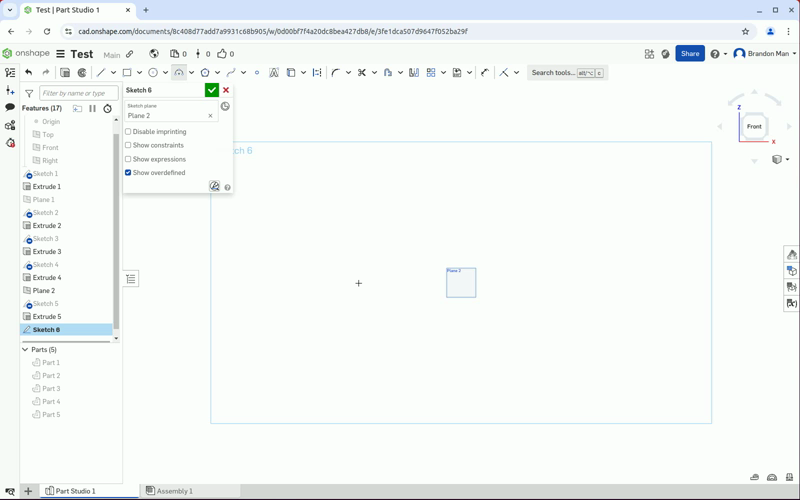
key_down(shift)
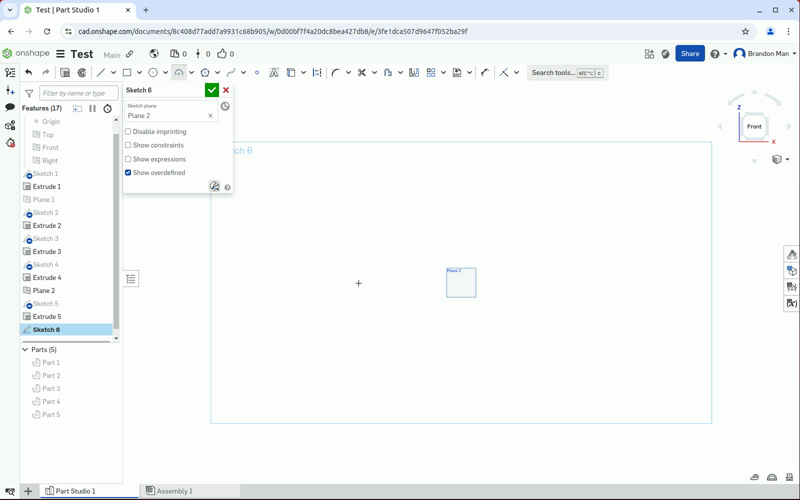
mouse_move(373, 282)
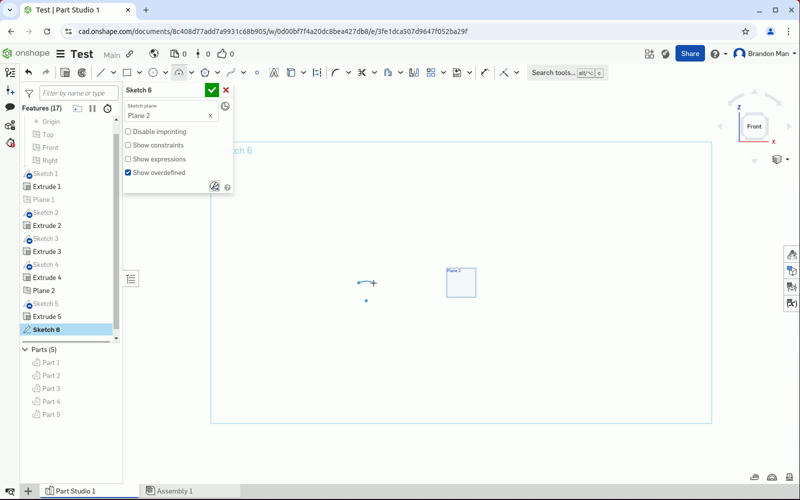
click(373, 282)
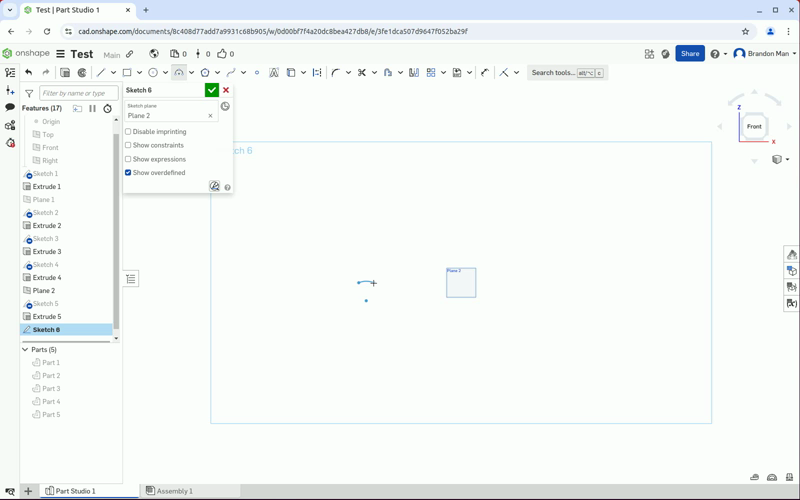
mouse_move(366, 290)
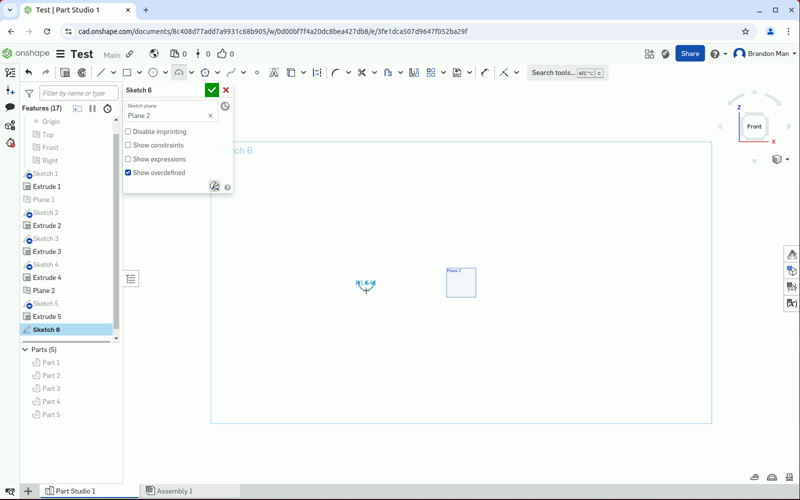
click(366, 290)
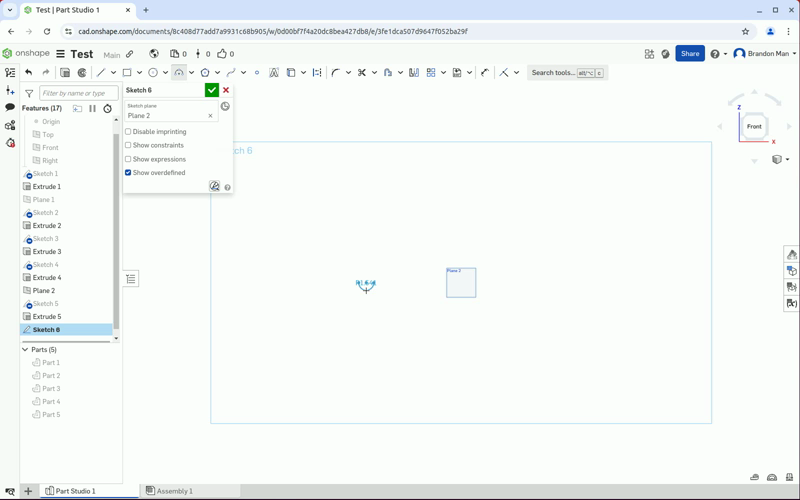
key_up(shift)
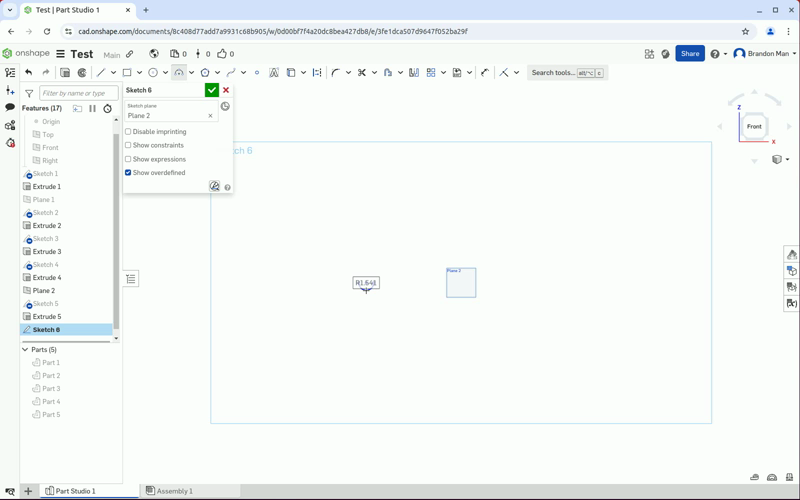
key(esc)
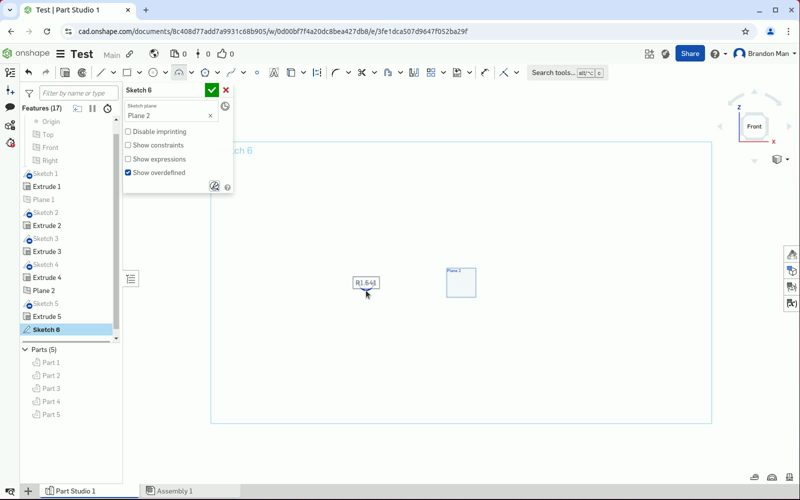
key(l)
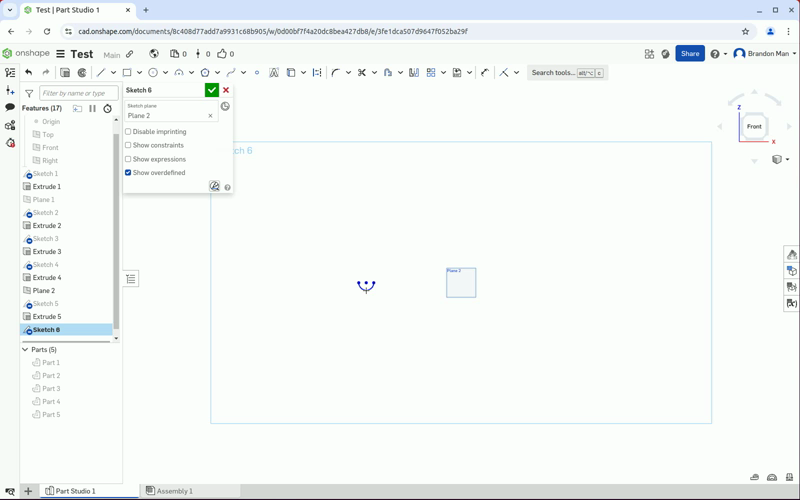
mouse_move(373, 282)
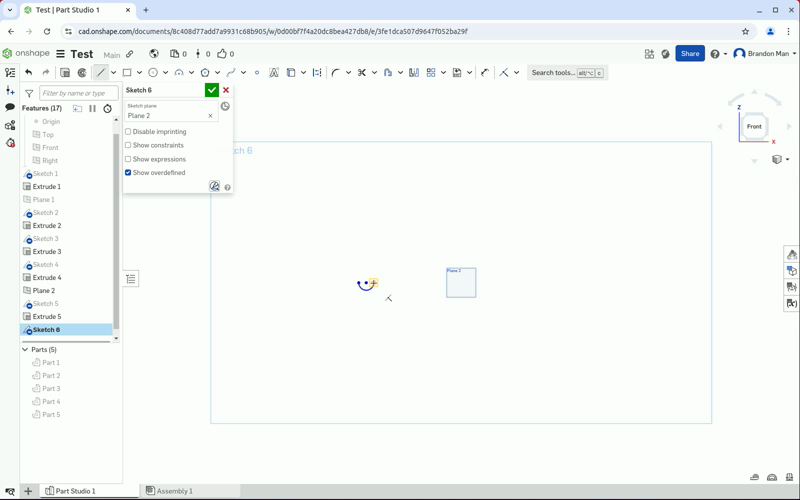
click(373, 282)
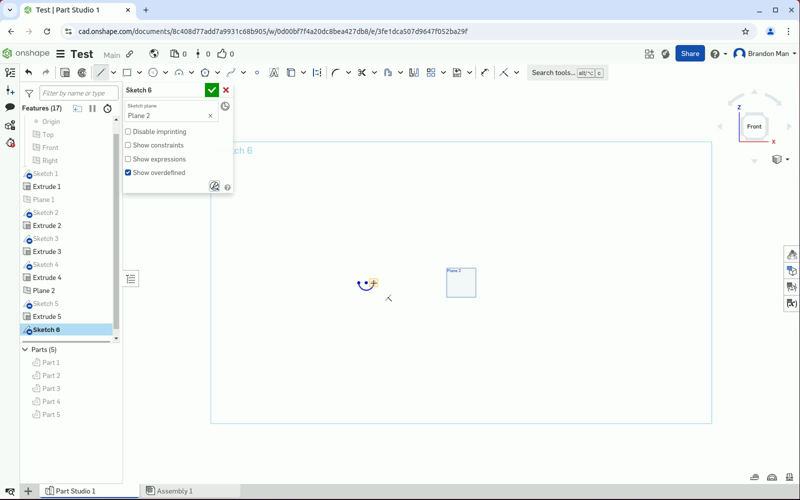
mouse_move(403, 282)
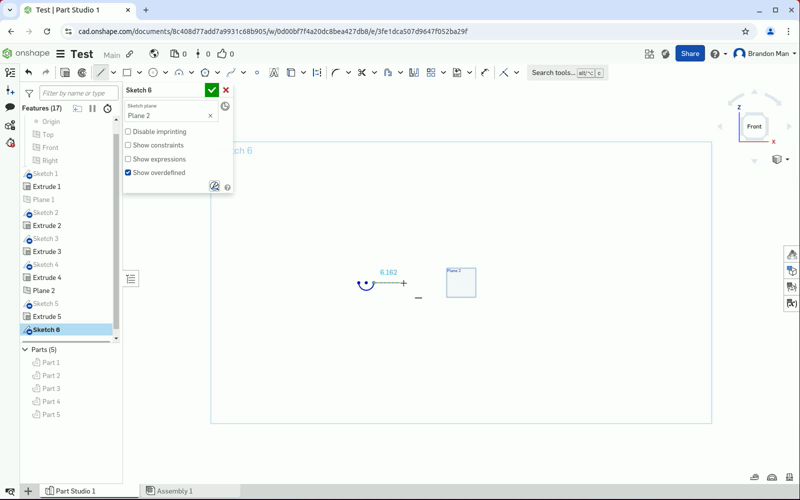
key_down(shift)
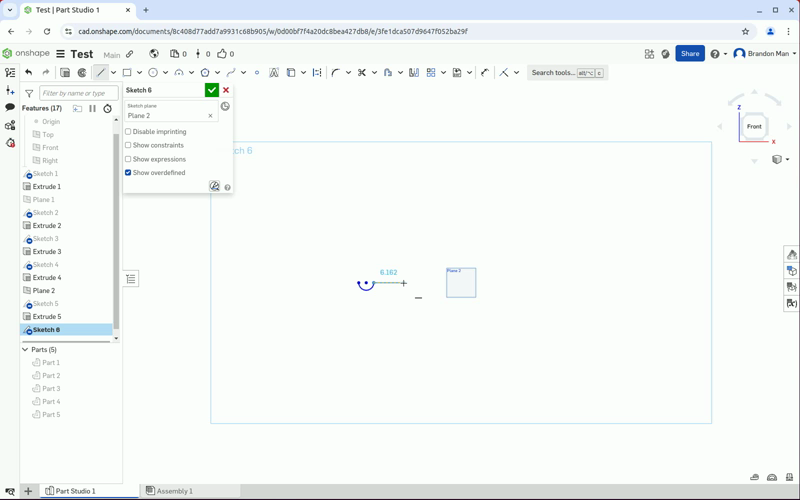
mouse_move(358, 282)
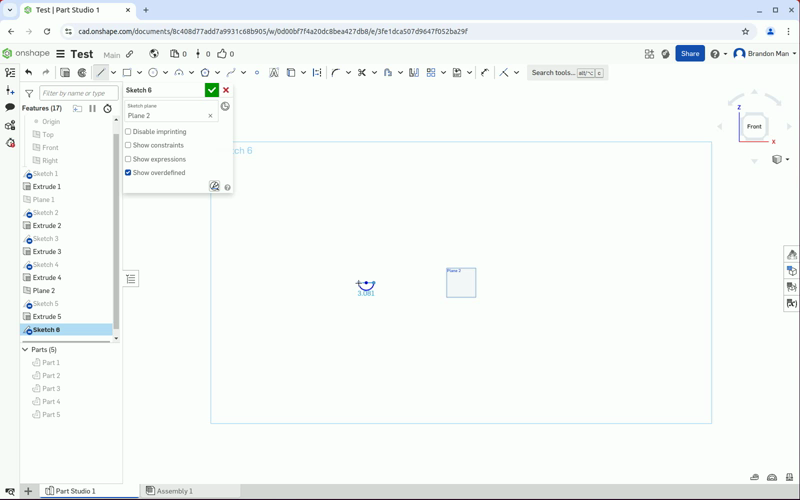
key_up(shift)
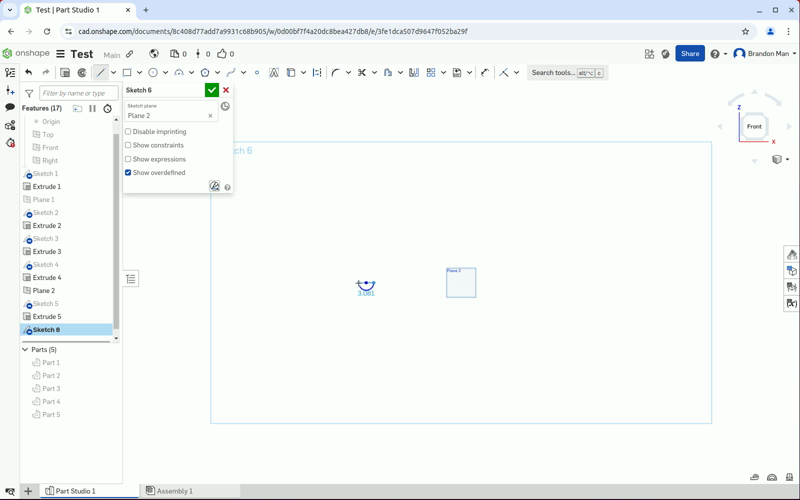
click(358, 282)
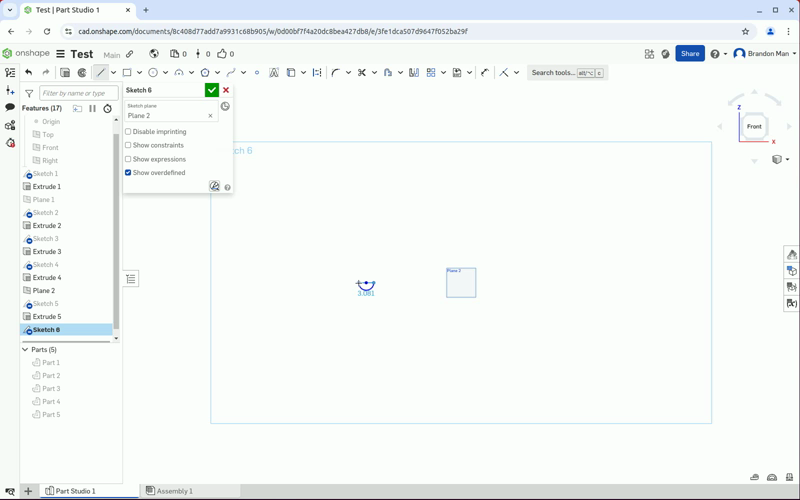
key(esc)
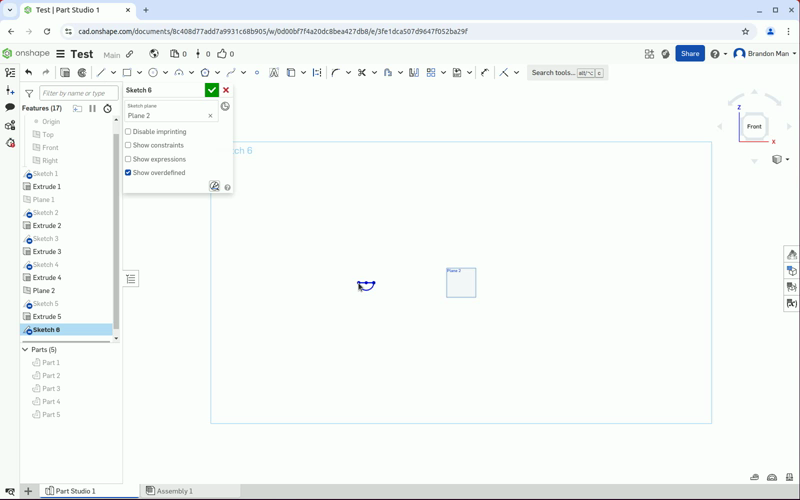
mouse_move(363, 284)
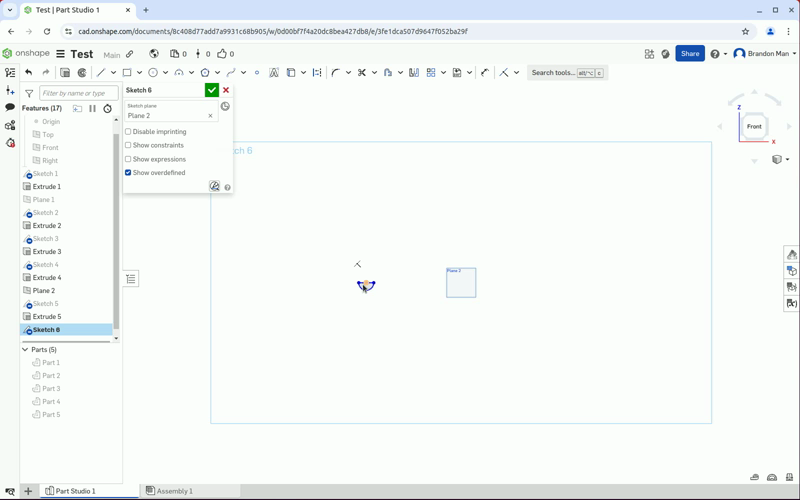
scroll(6)
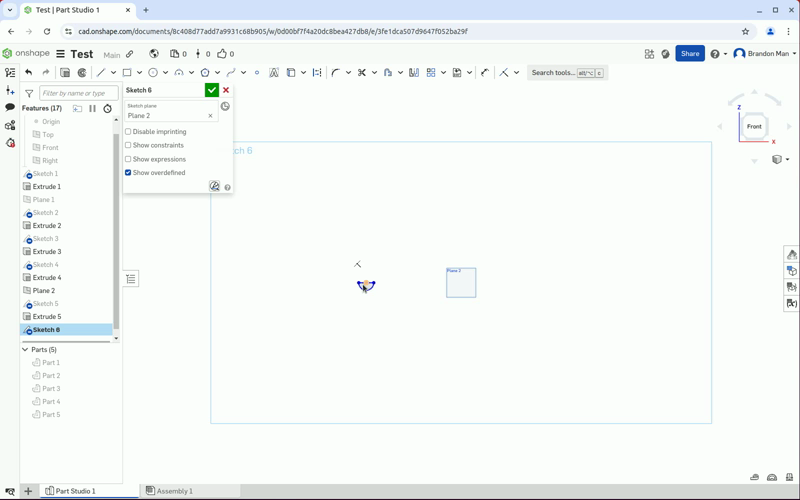
scroll(6)
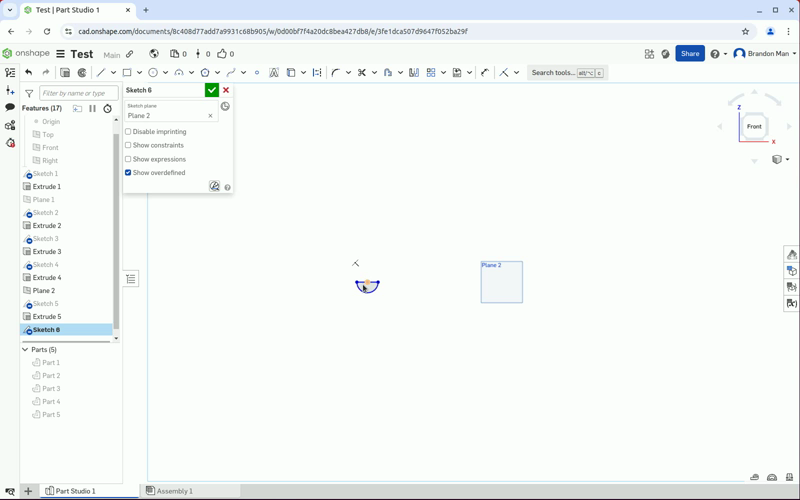
scroll(6)
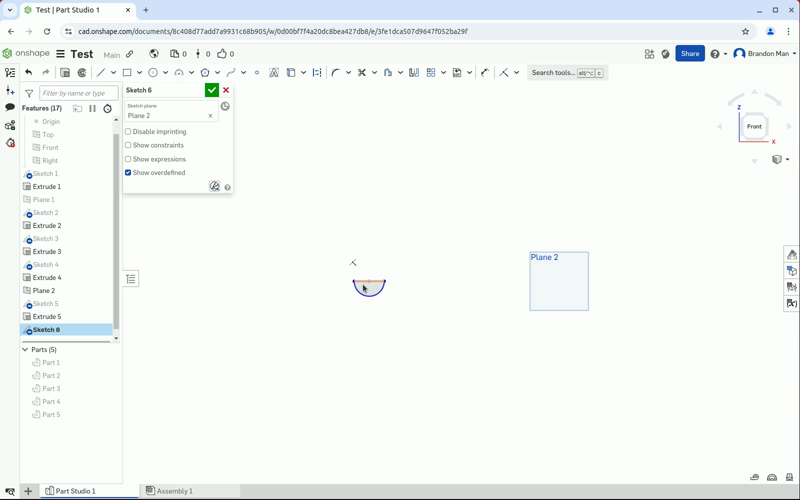
scroll(6)
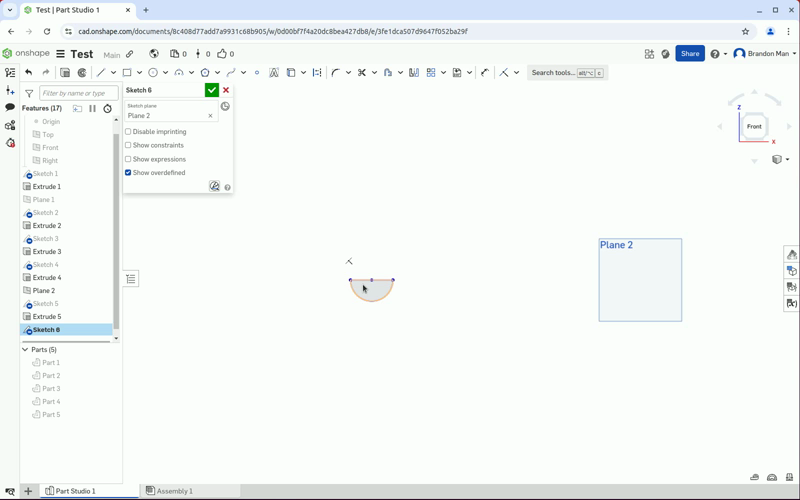
scroll(6)
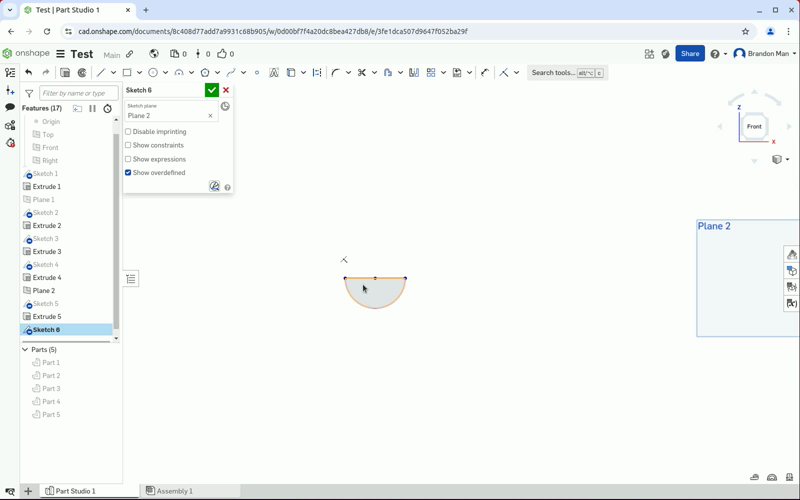
scroll(6)
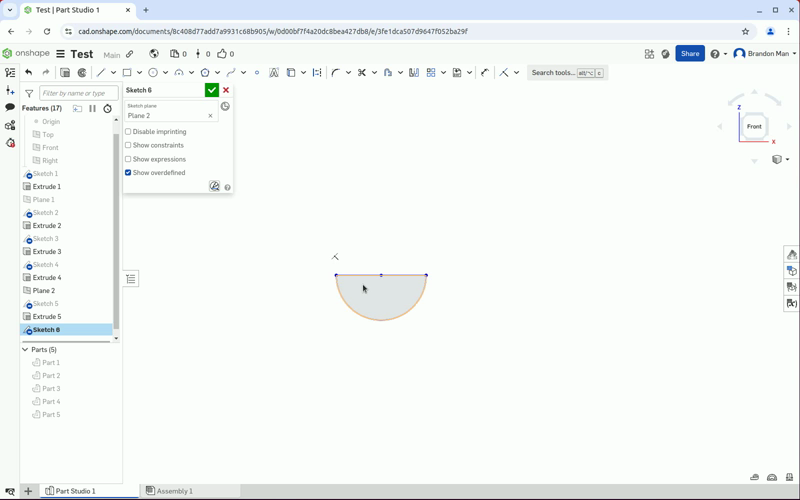
scroll(6)
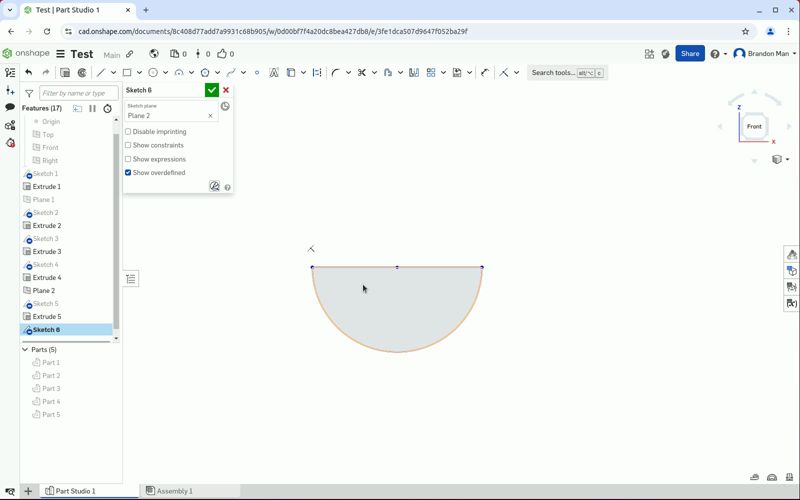
click(363, 284)
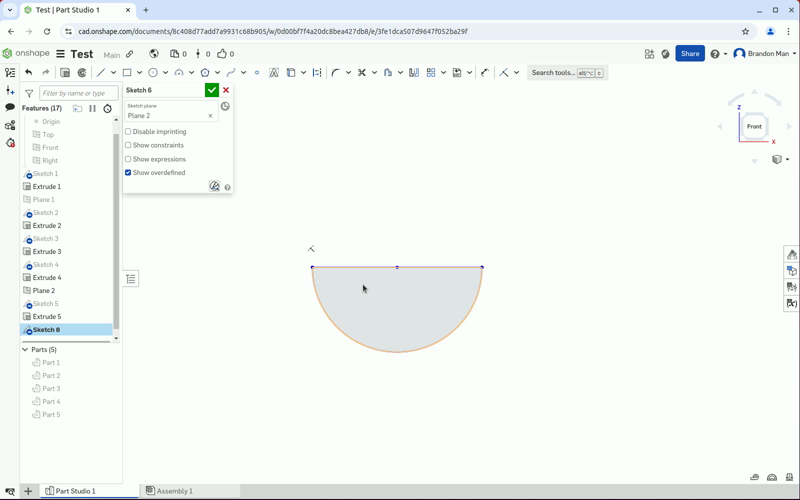
scroll(-6)
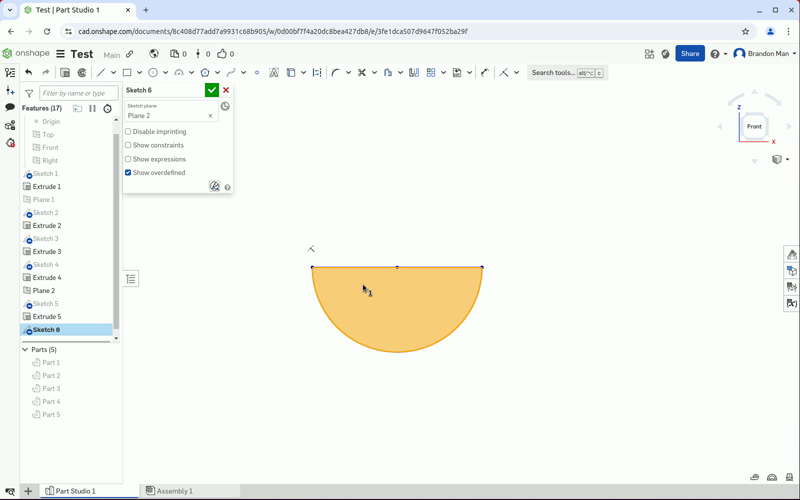
scroll(-6)
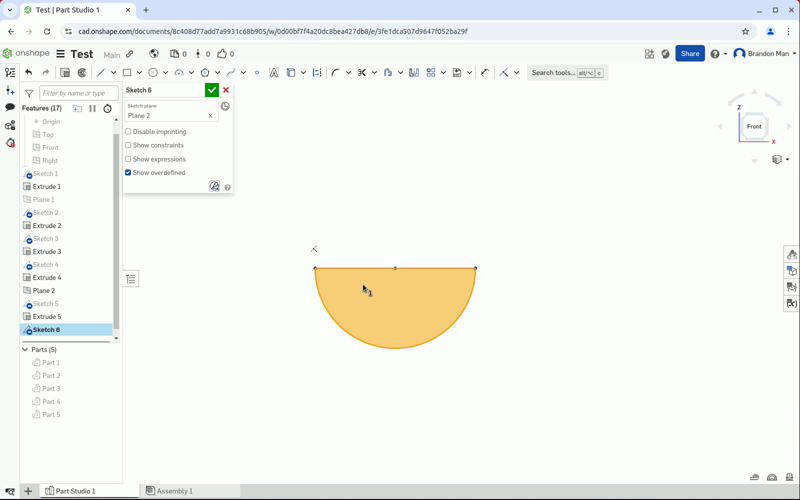
scroll(-6)
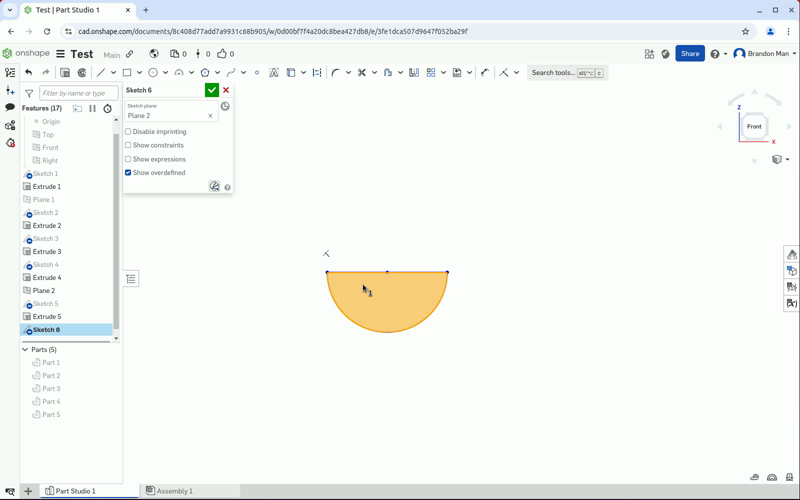
scroll(-6)
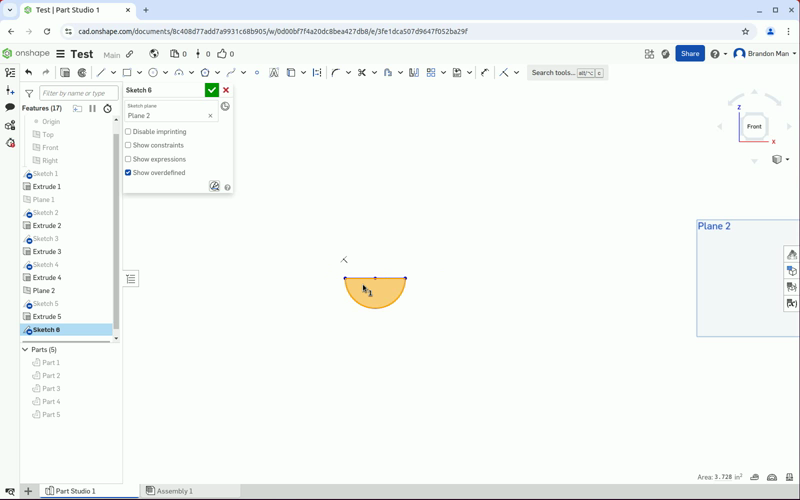
scroll(-6)
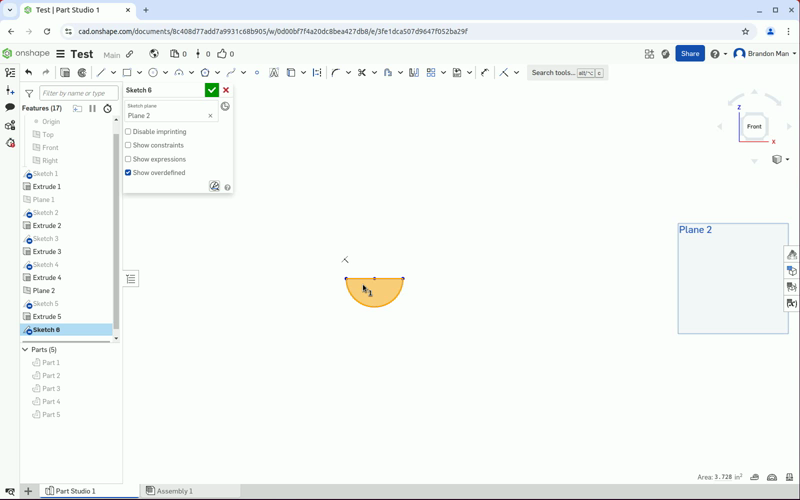
scroll(-6)
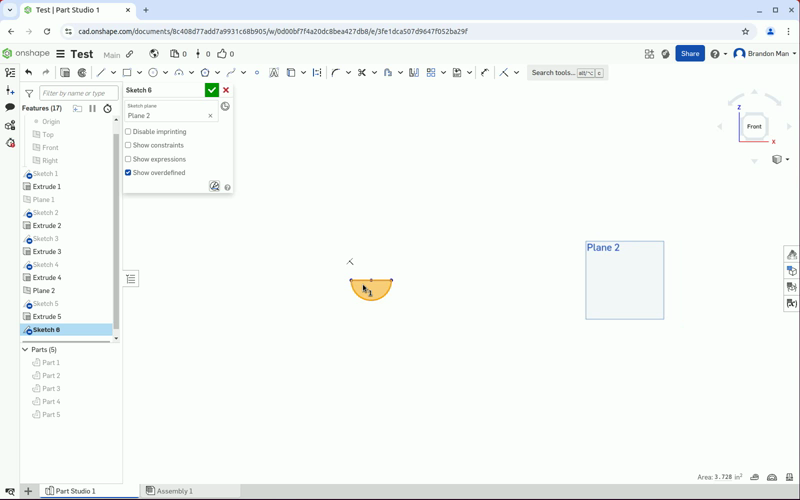
scroll(-6)
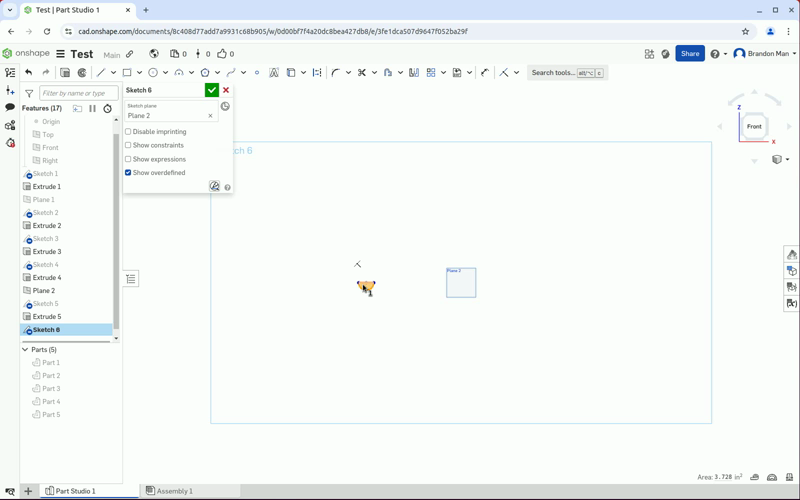
mouse_move(73, 352)
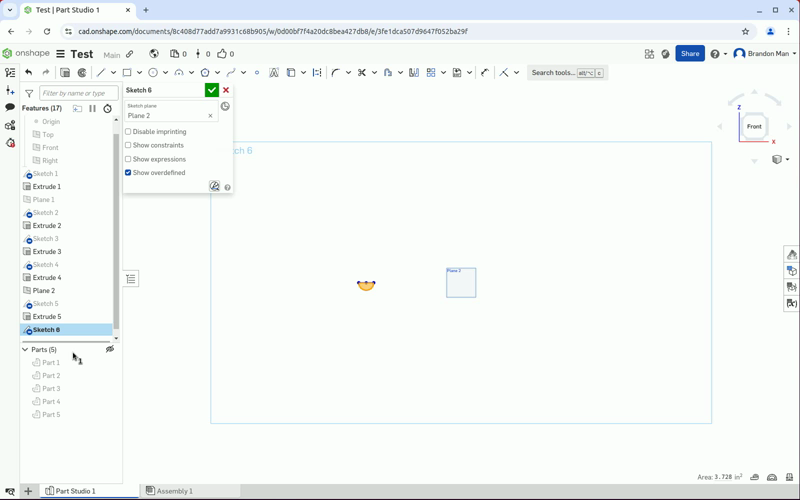
key(shift+y)
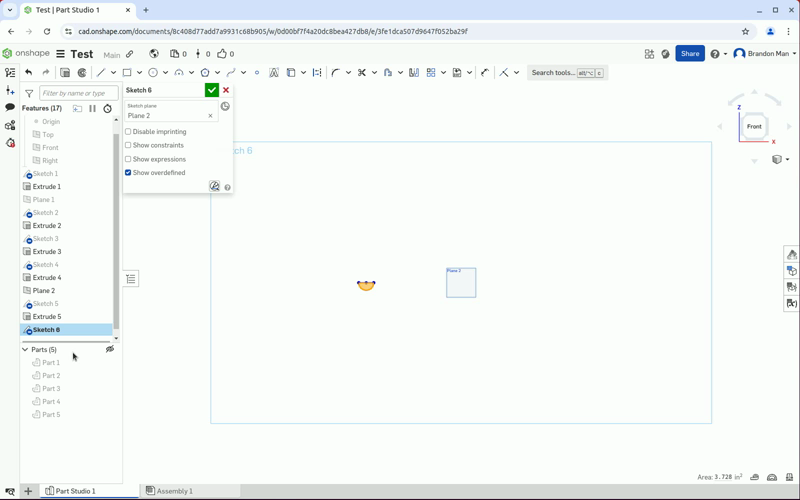
key(shift+e)
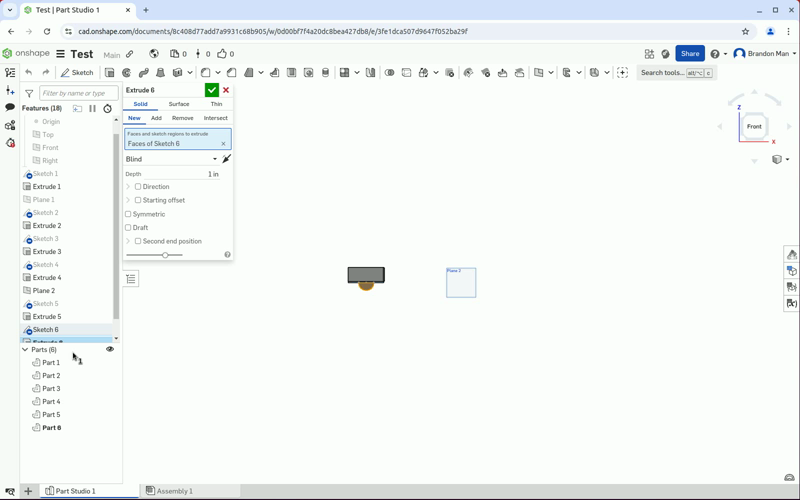
mouse_move(143, 106)
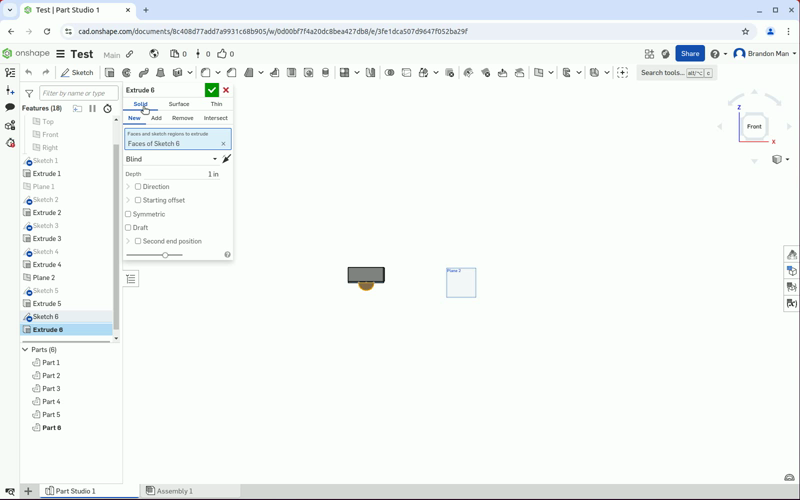
click(143, 106)
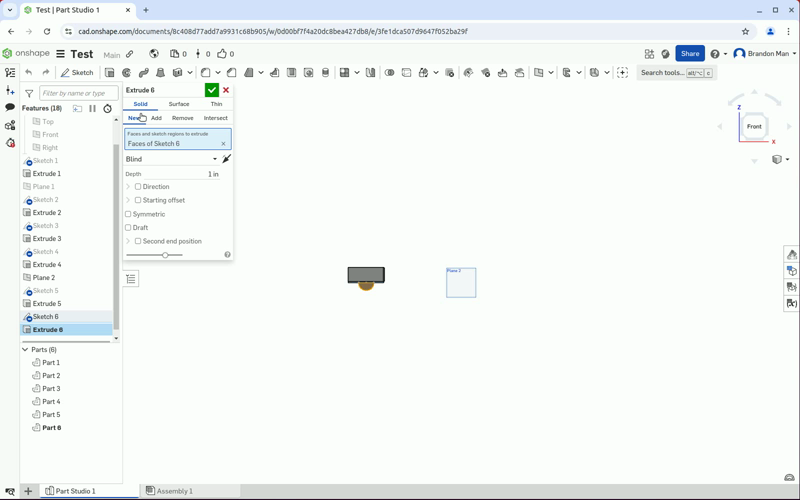
mouse_move(137, 120)
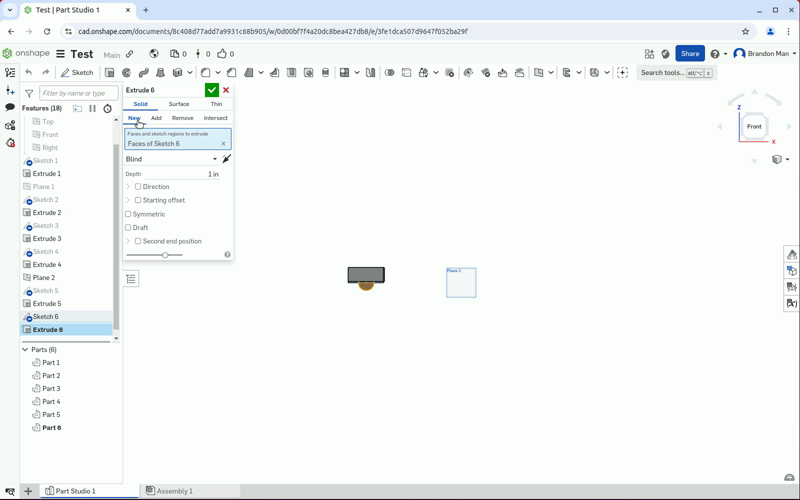
click(137, 120)
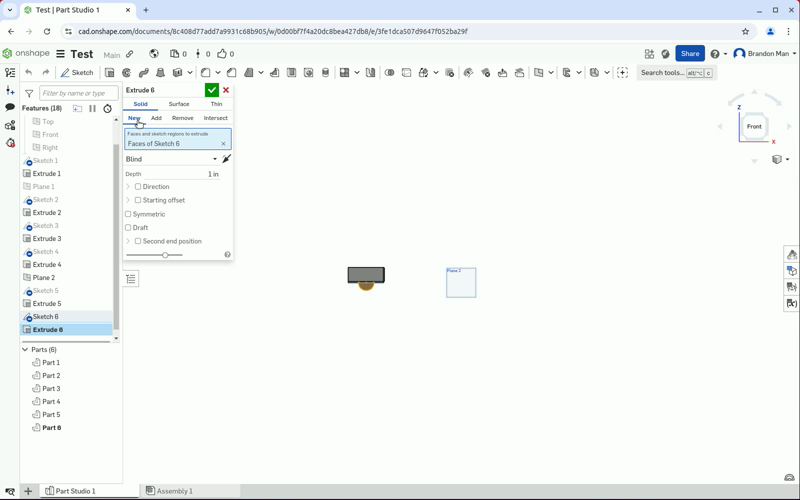
key(tab, 4)
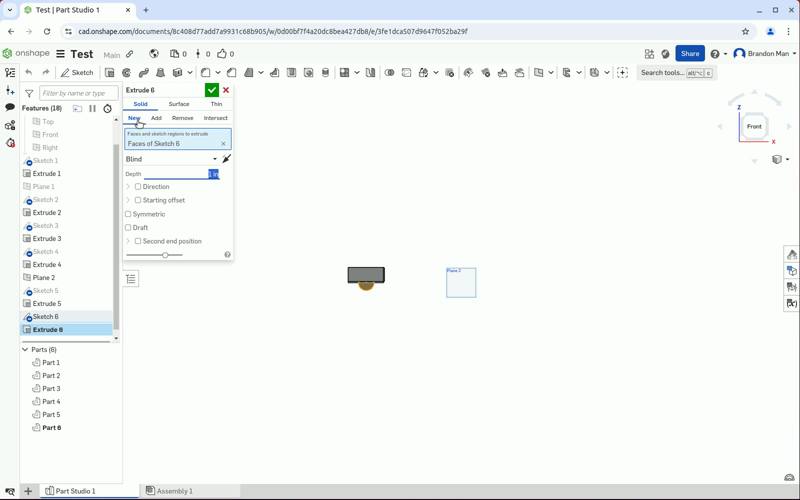
text(0.481)
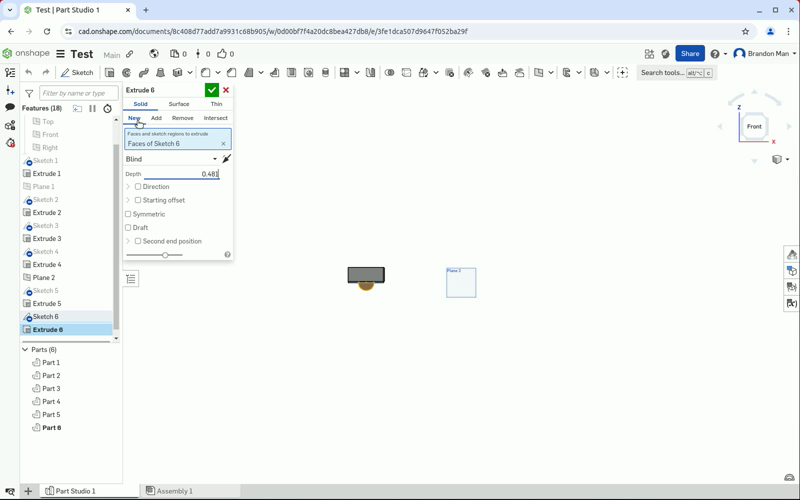
key(enter)
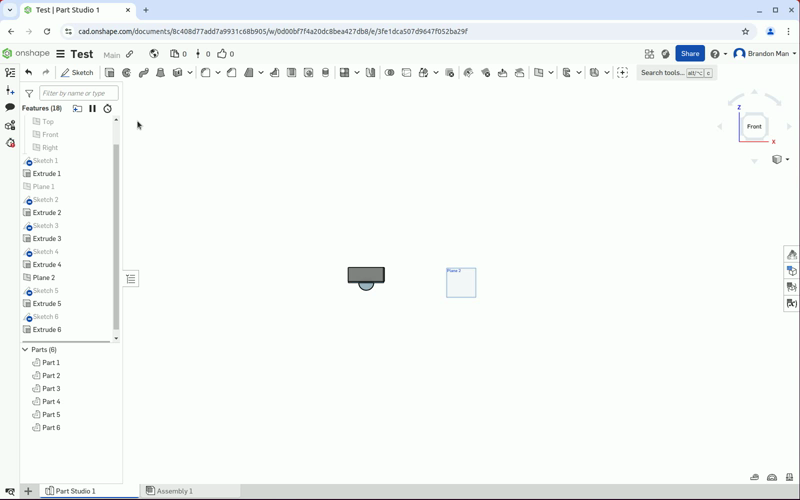
key(shift+h)
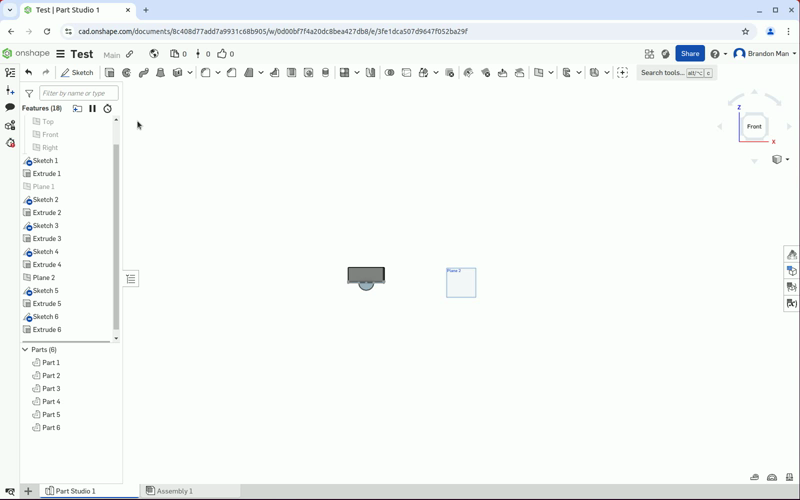
key(shift+h)
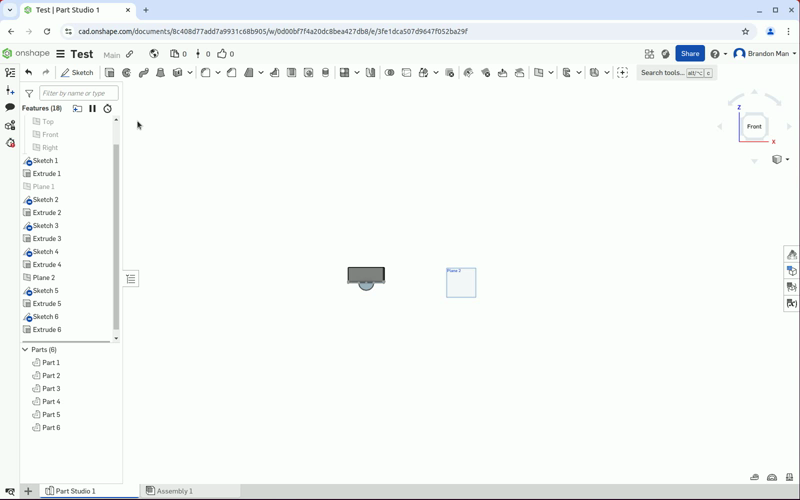
key(shift+7)
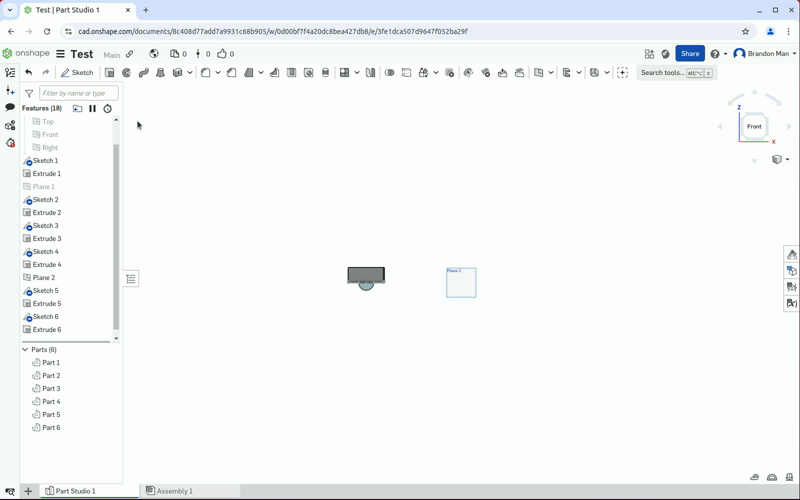
key(left, 2)
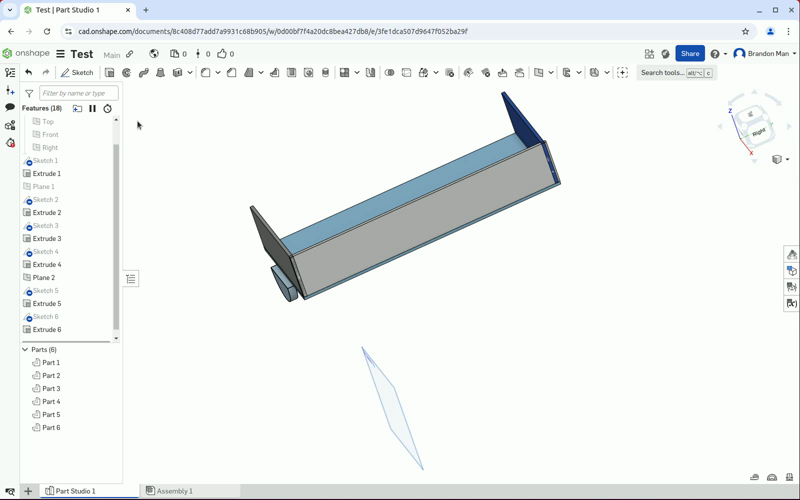
key(down, 2)
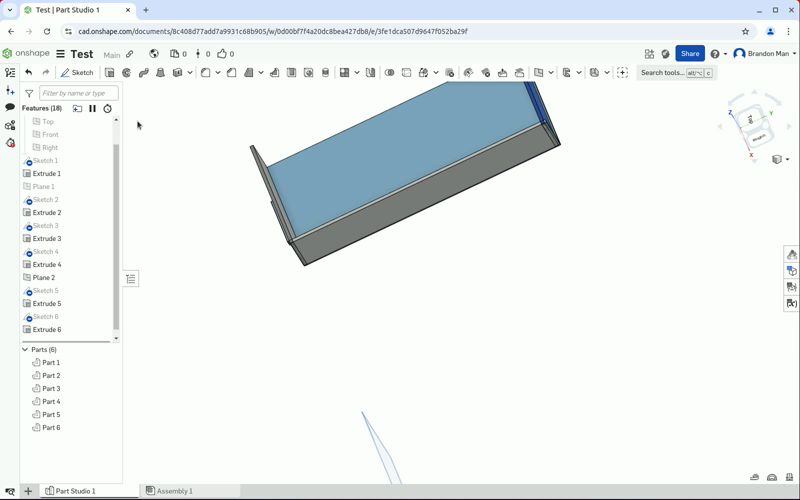
key(up, 2)
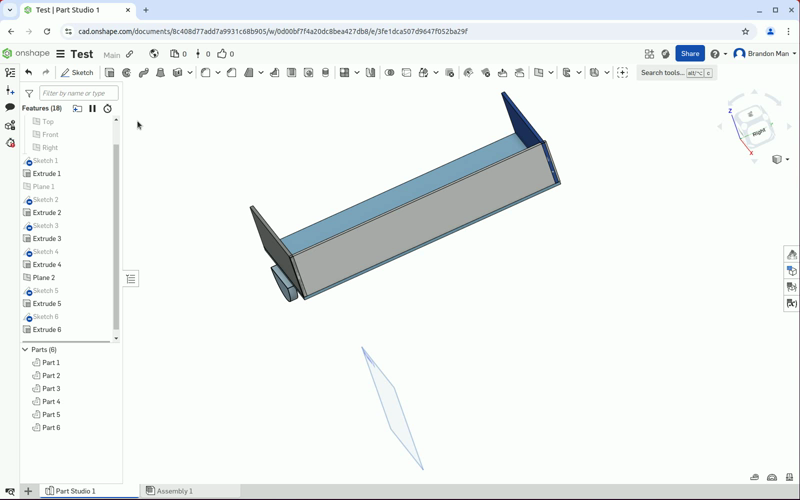
key(right, 2)
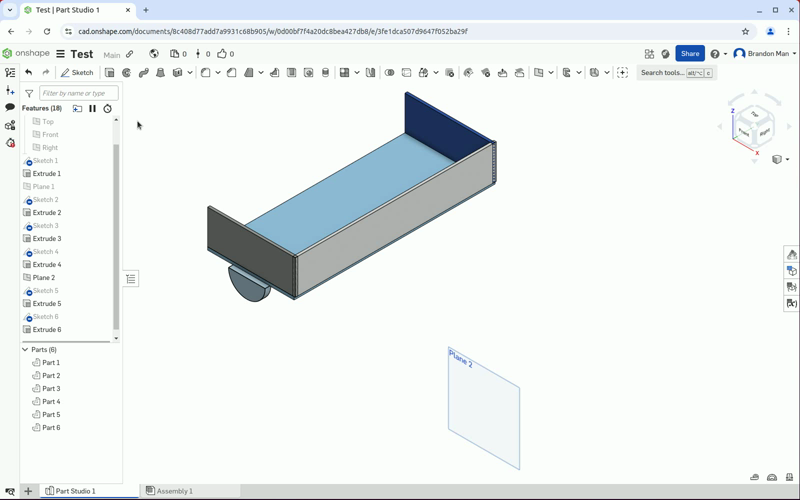
mouse_move(69, 163)
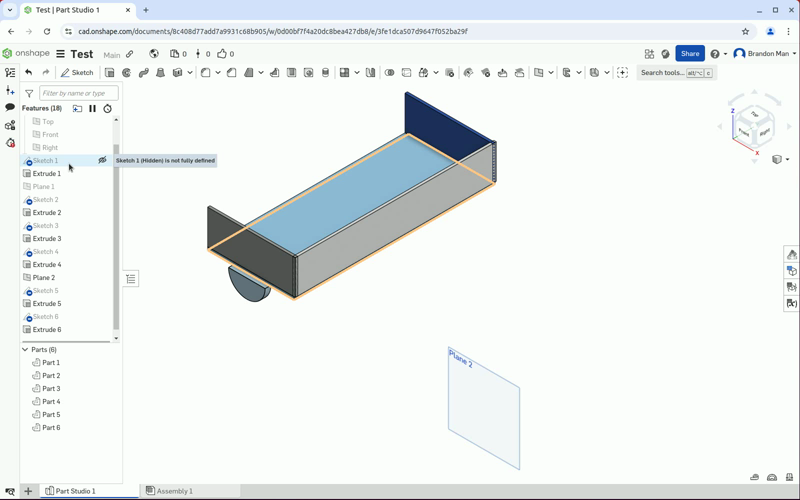
click(69, 163)